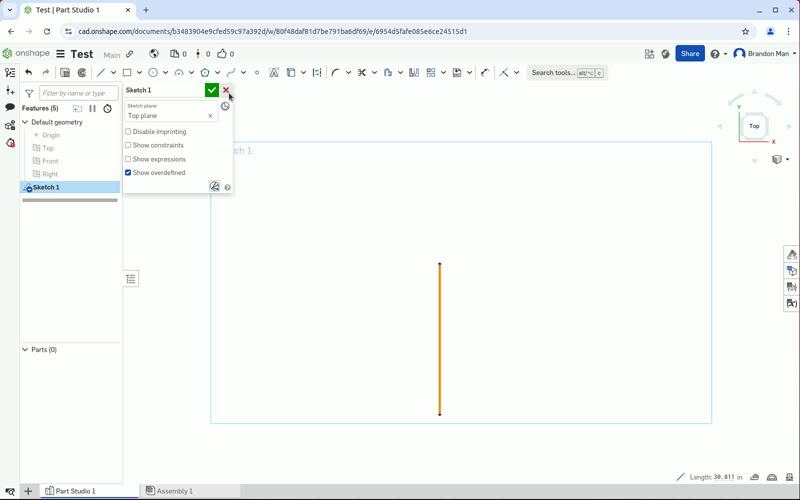
key(shift+h)
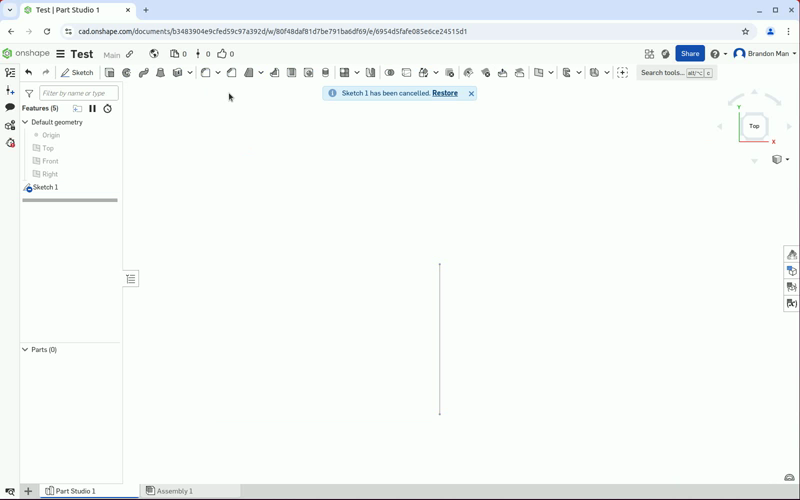
key(shift+s)
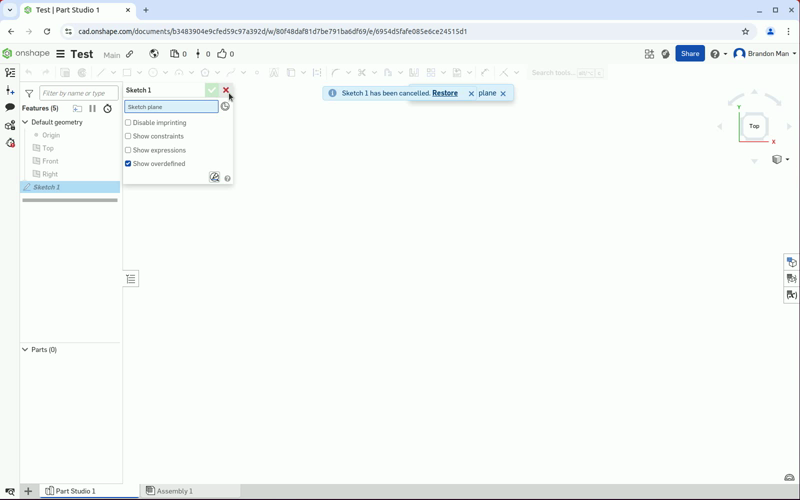
mouse_move(73, 150)
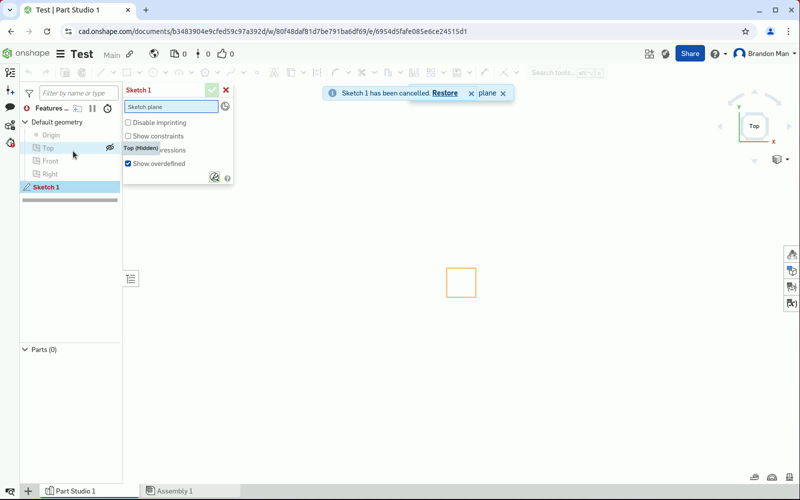
click(73, 150)
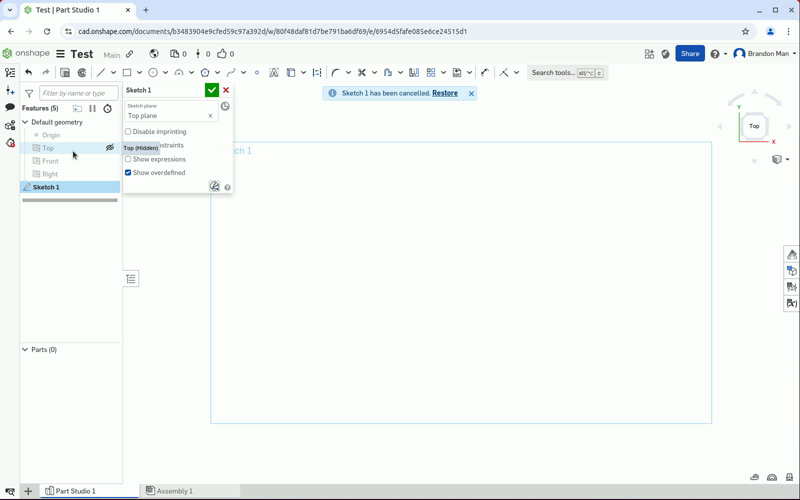
mouse_move(73, 352)
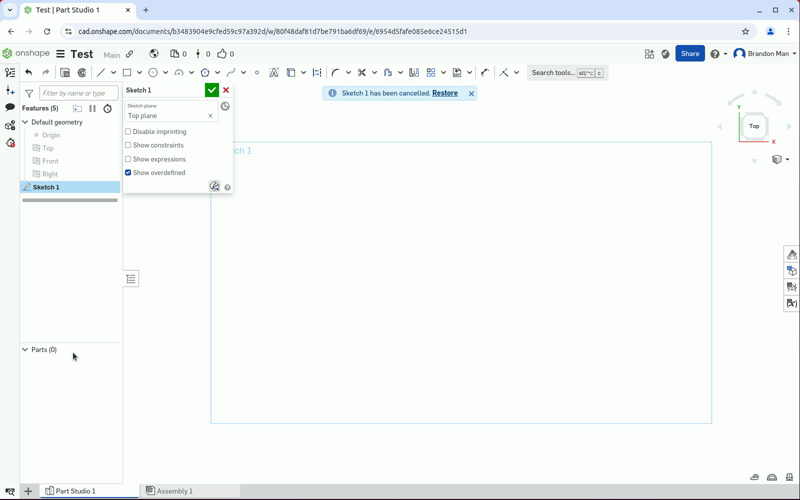
key(y)
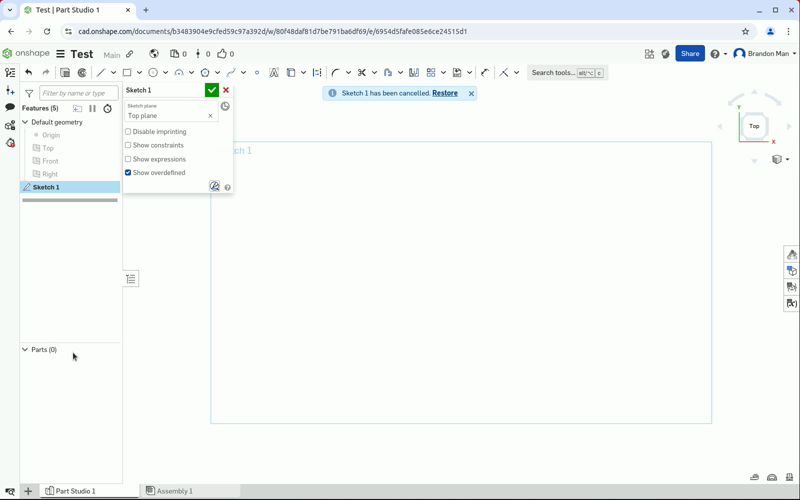
key(l)
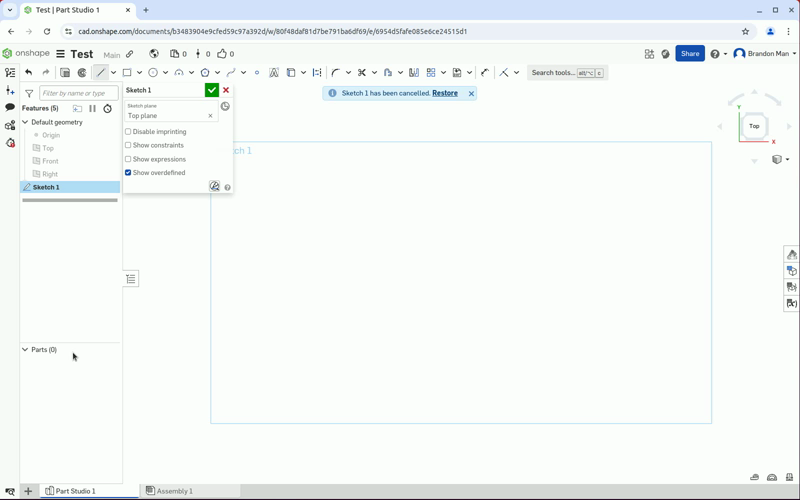
key_down(shift)
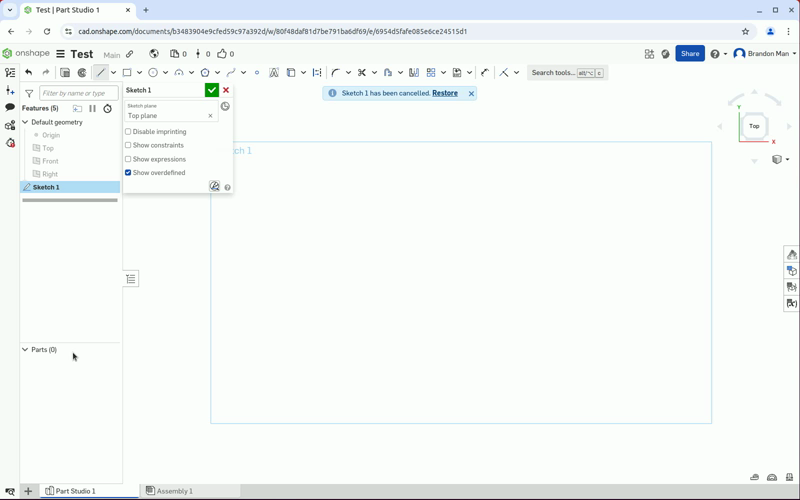
mouse_move(433, 261)
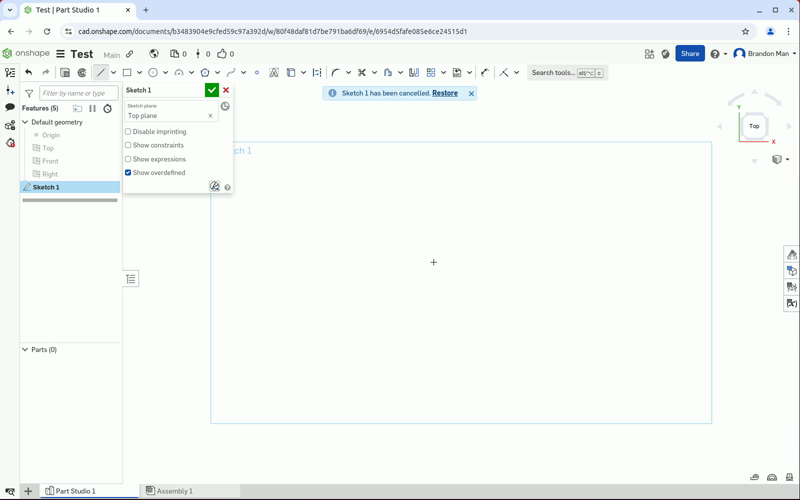
click(433, 261)
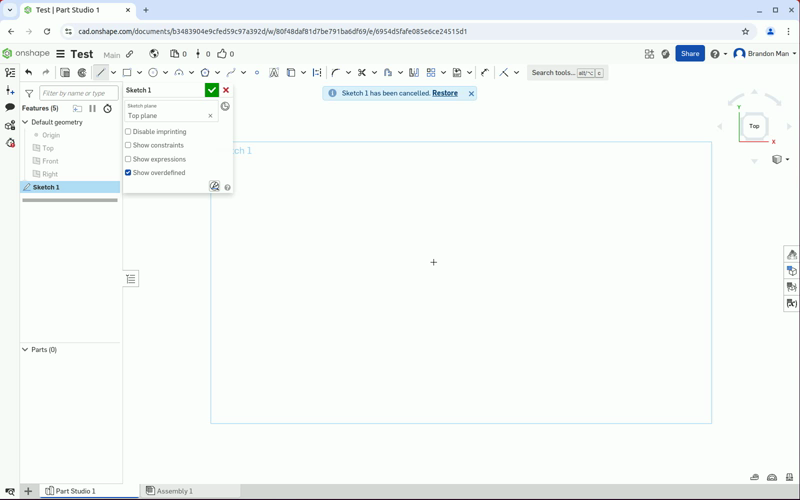
key_up(shift)
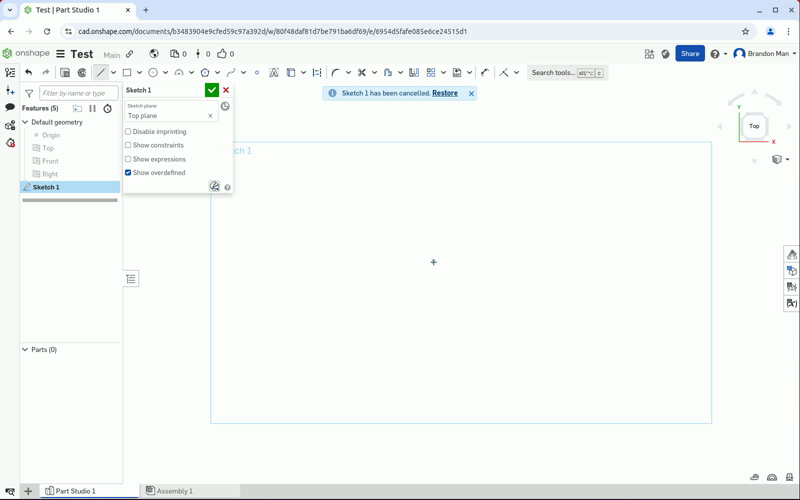
key_down(shift)
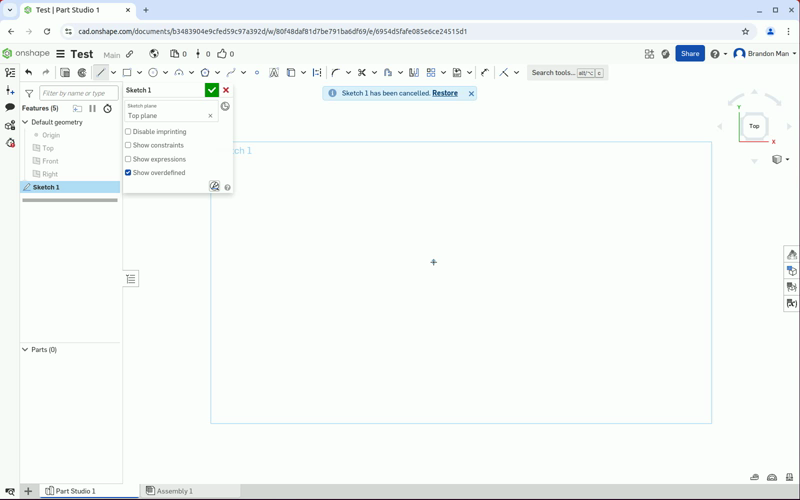
mouse_move(463, 261)
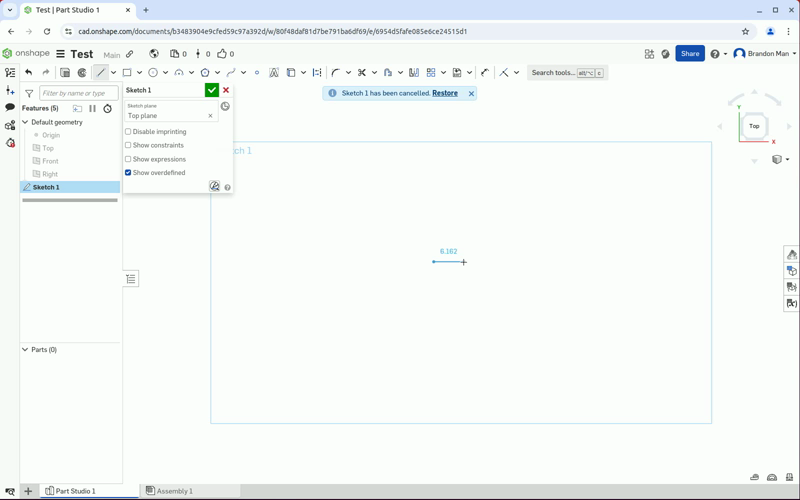
mouse_move(442, 261)
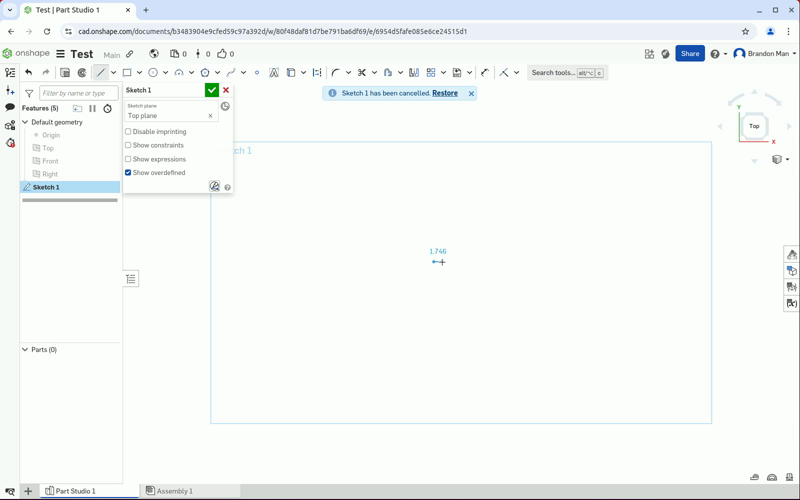
click(442, 261)
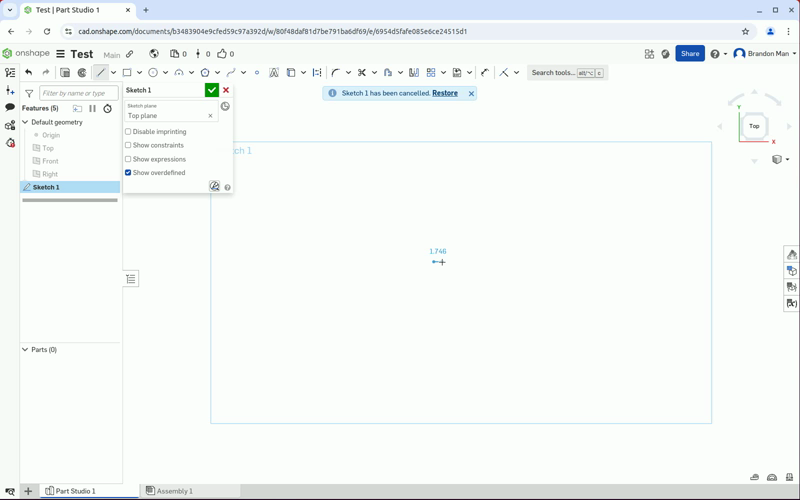
key_up(shift)
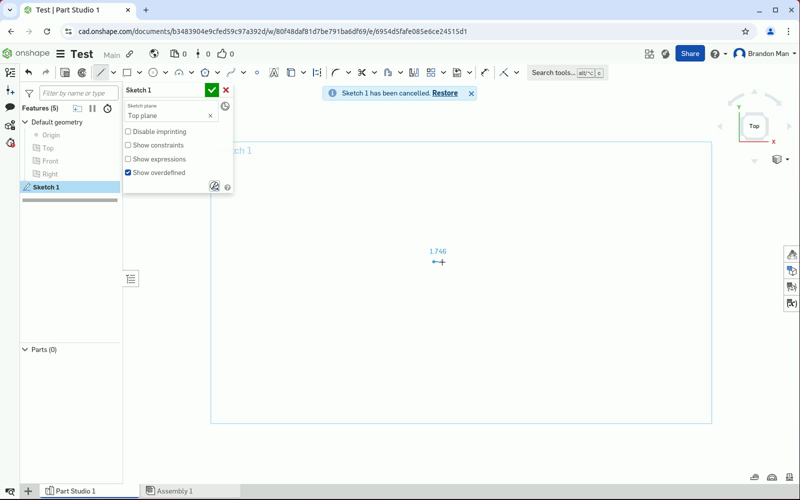
key_down(shift)
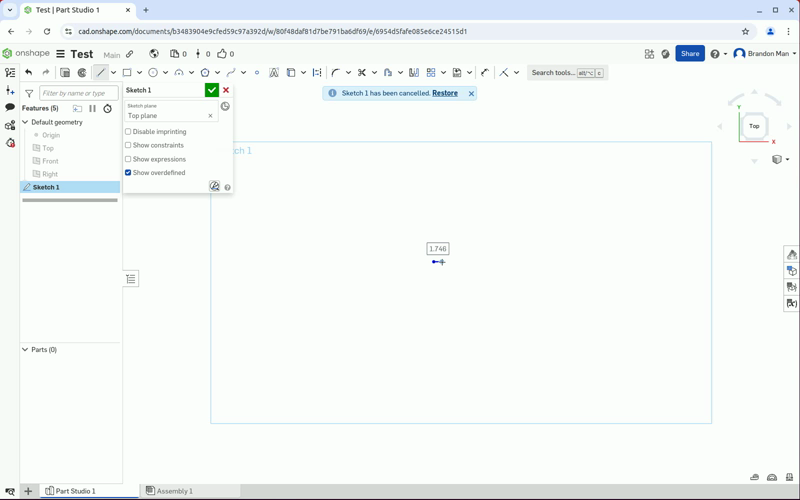
mouse_move(472, 261)
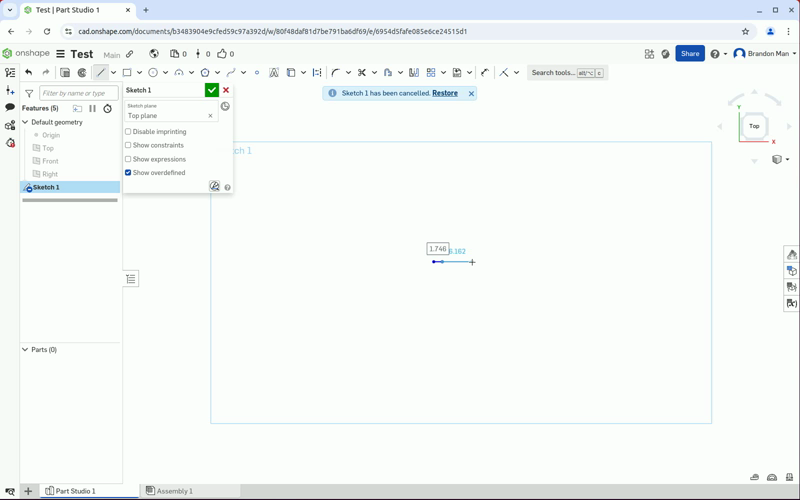
mouse_move(464, 261)
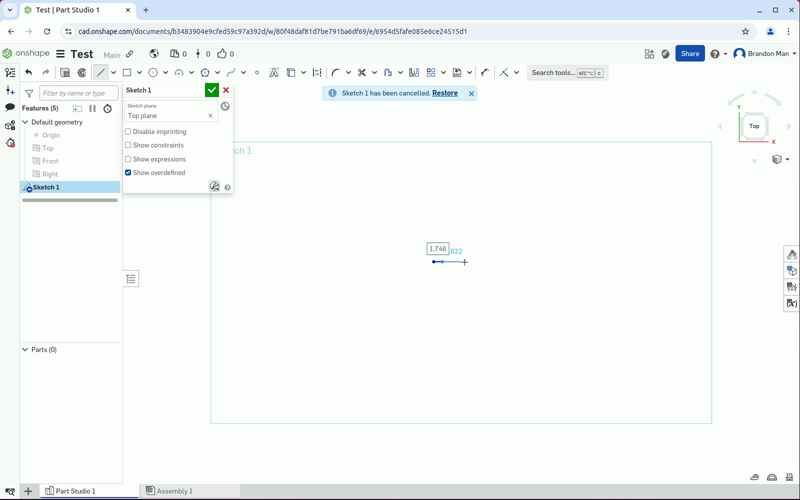
click(464, 261)
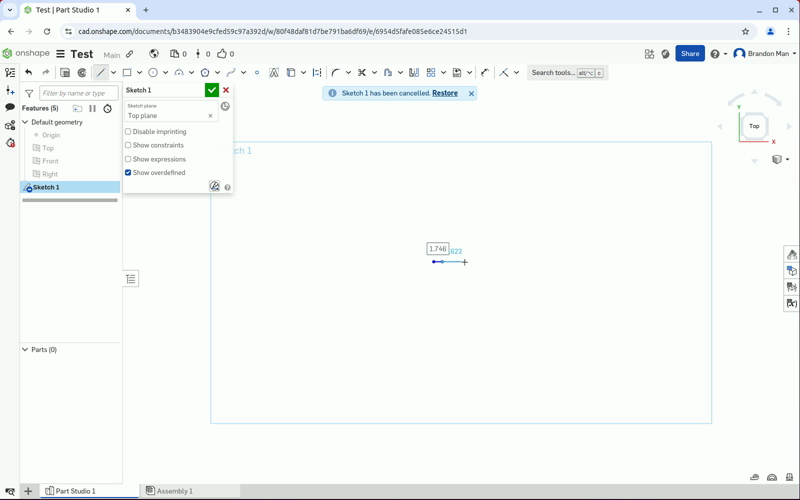
key_up(shift)
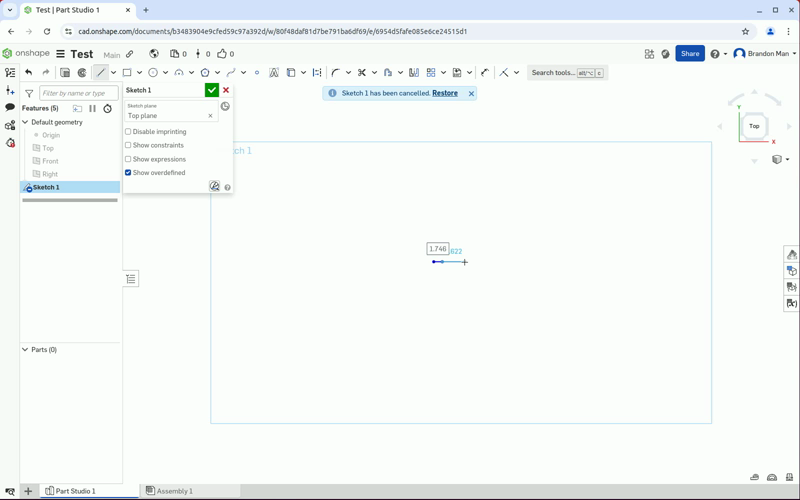
key_down(shift)
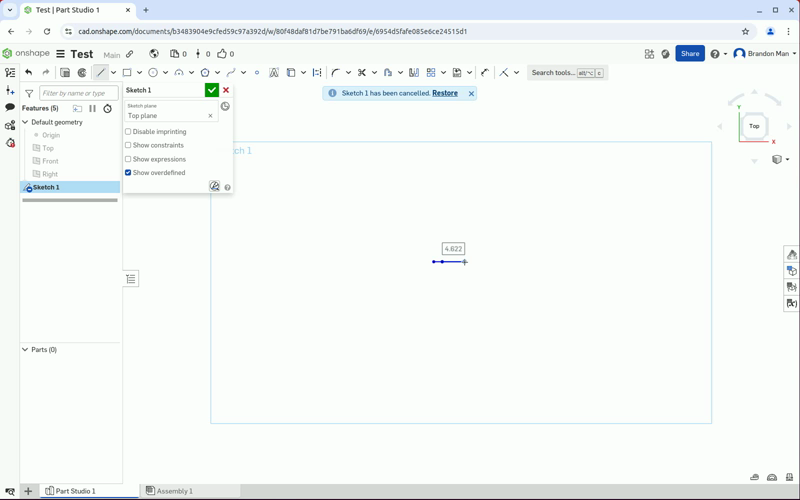
mouse_move(494, 261)
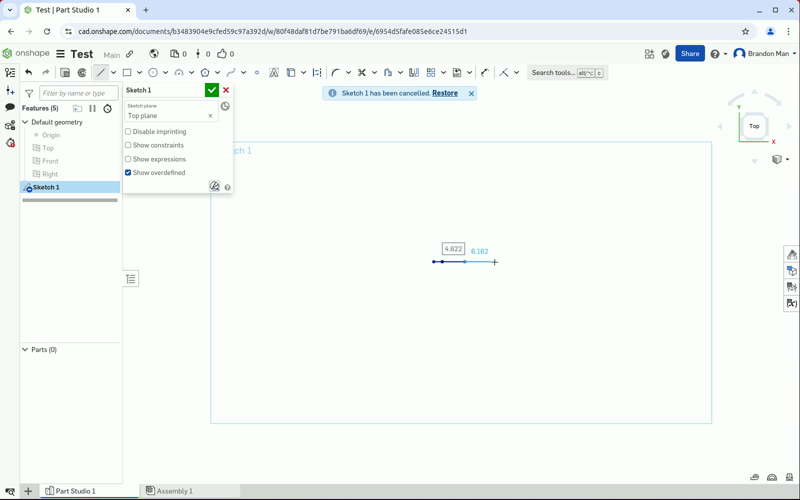
mouse_move(483, 261)
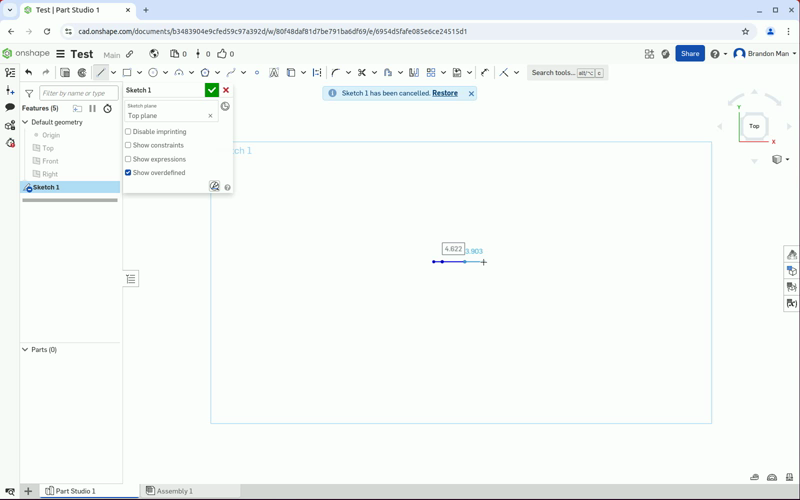
click(483, 261)
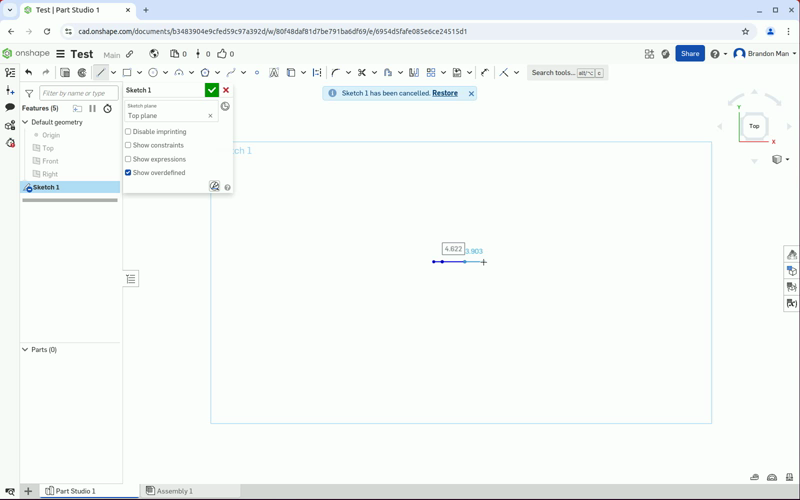
key_up(shift)
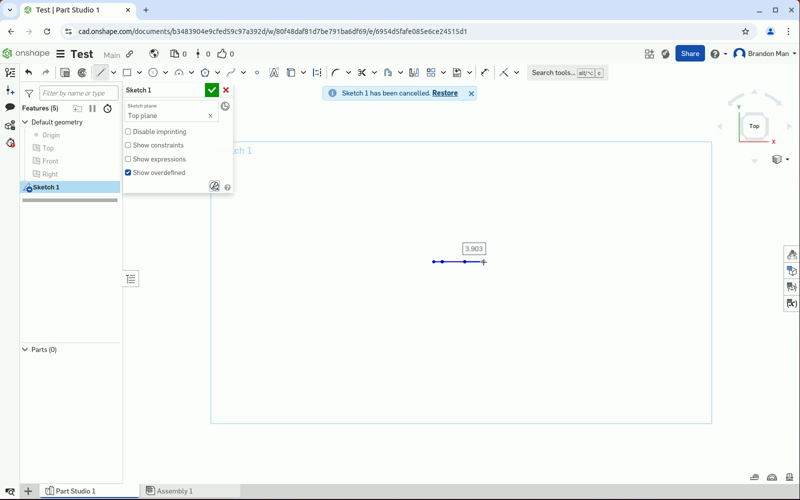
key_down(shift)
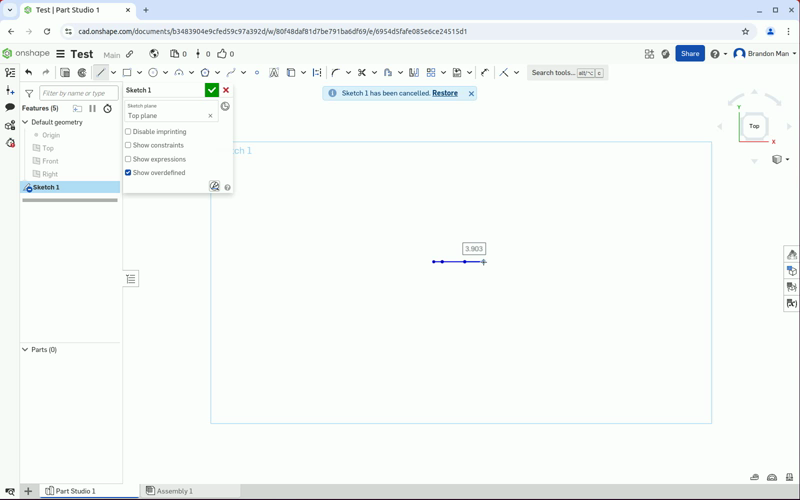
mouse_move(513, 261)
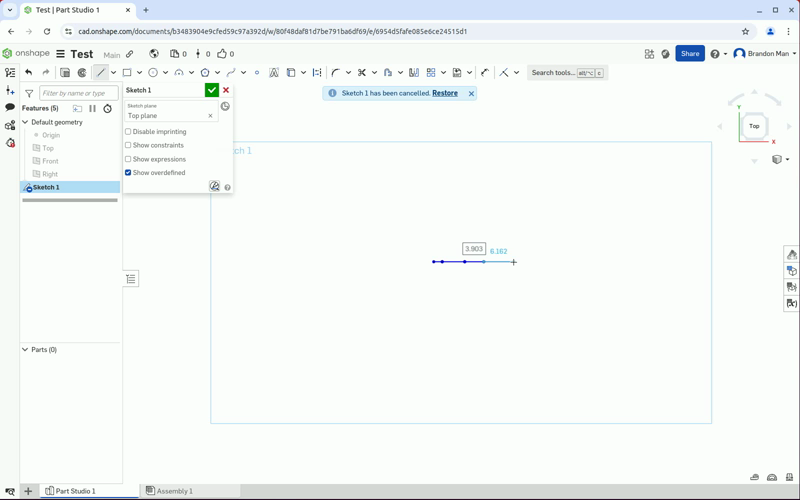
mouse_move(483, 258)
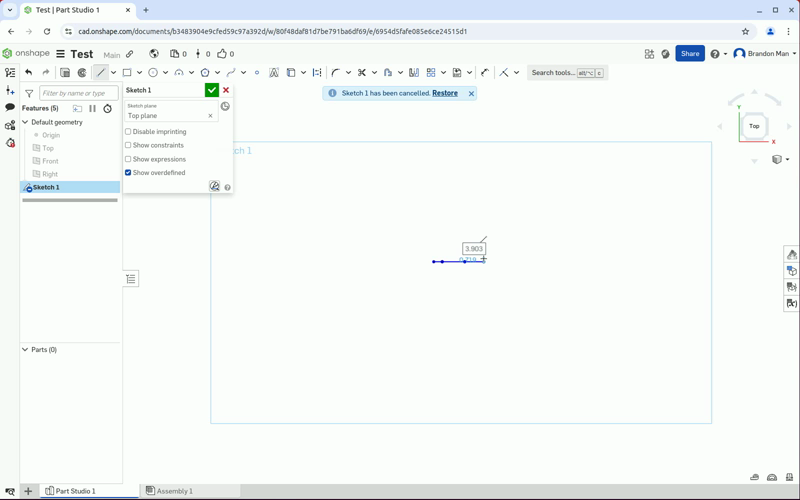
scroll(6)
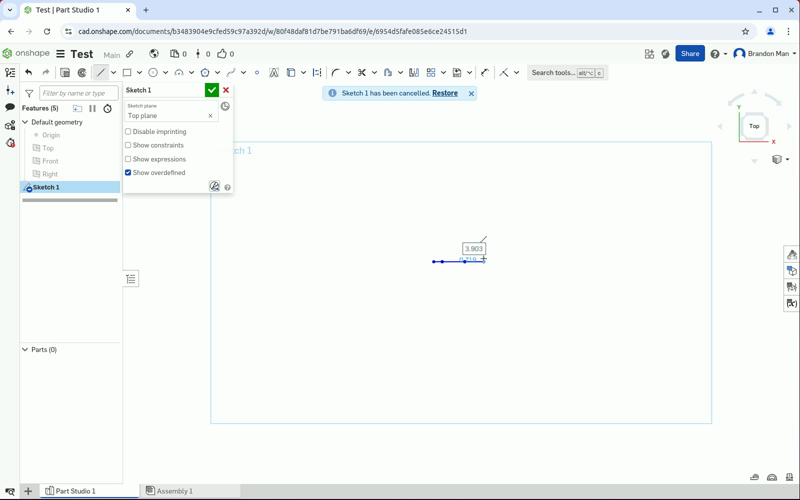
scroll(6)
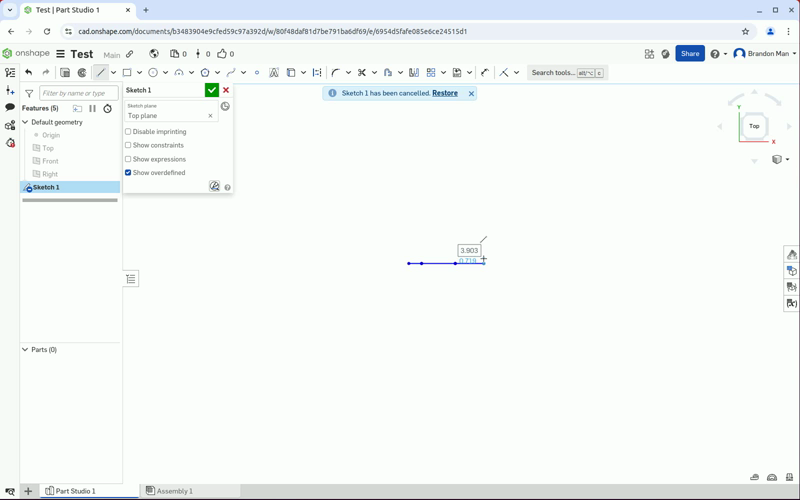
scroll(6)
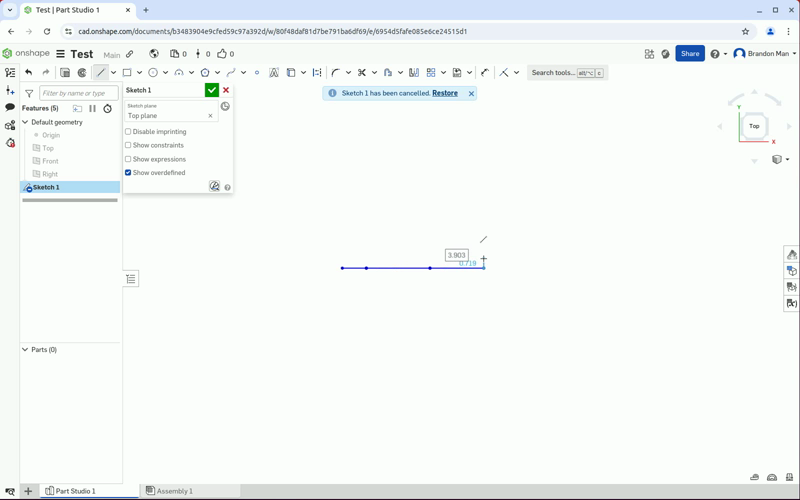
scroll(6)
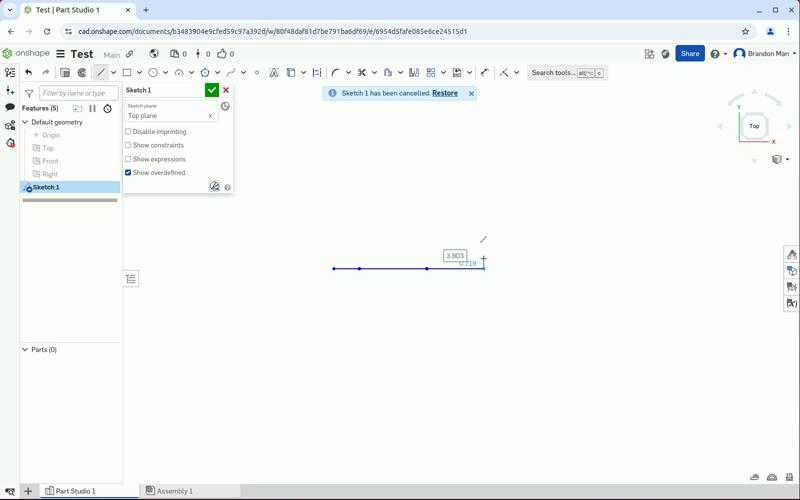
scroll(6)
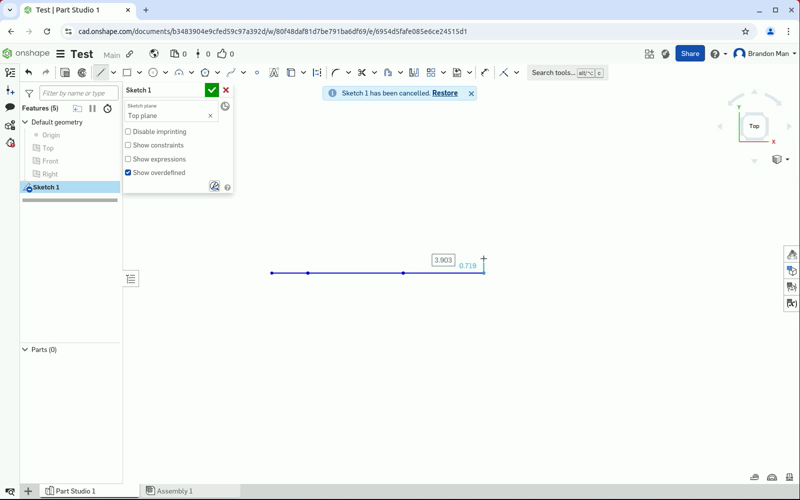
scroll(6)
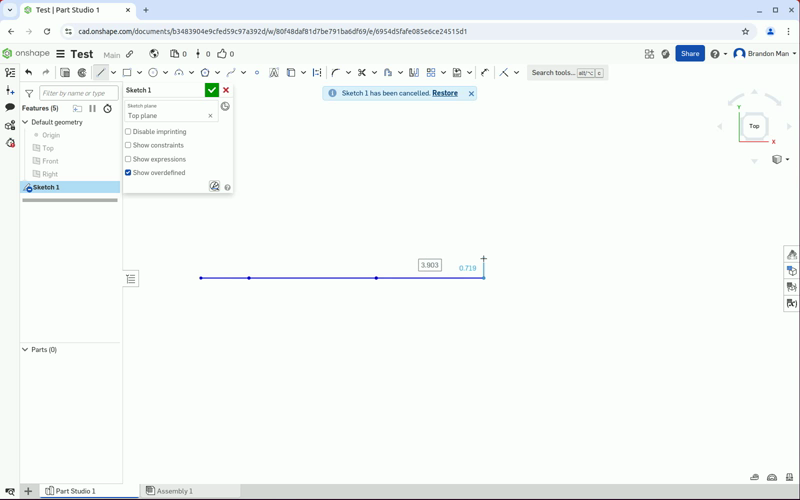
scroll(6)
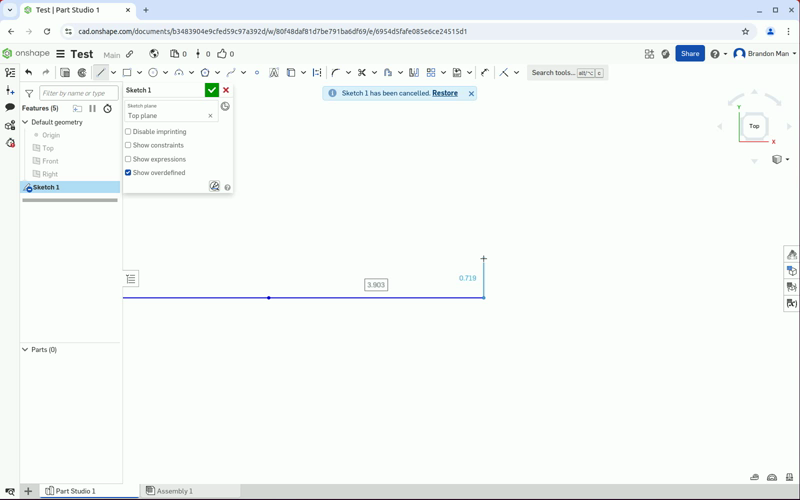
click(483, 258)
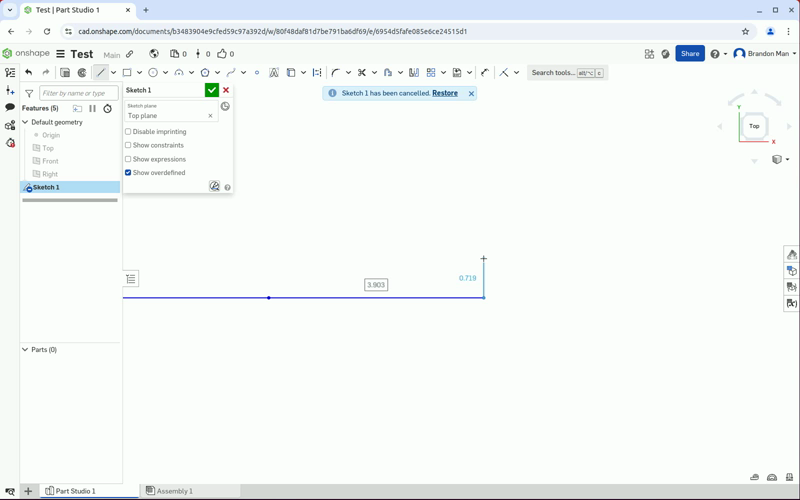
scroll(-6)
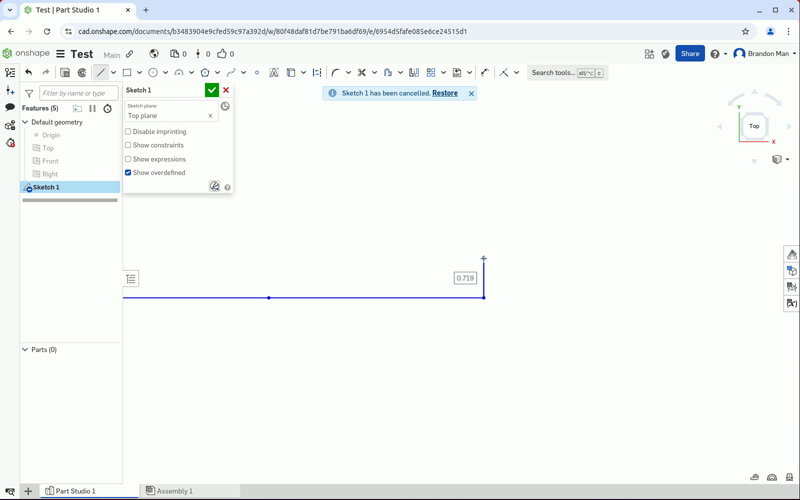
scroll(-6)
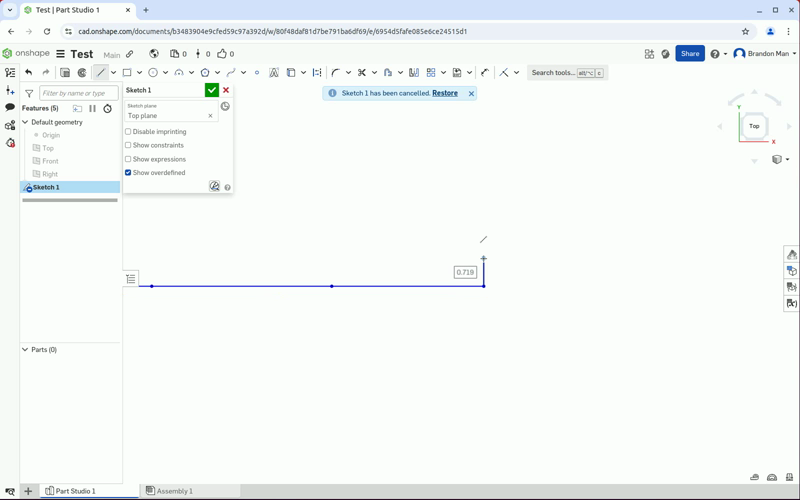
scroll(-6)
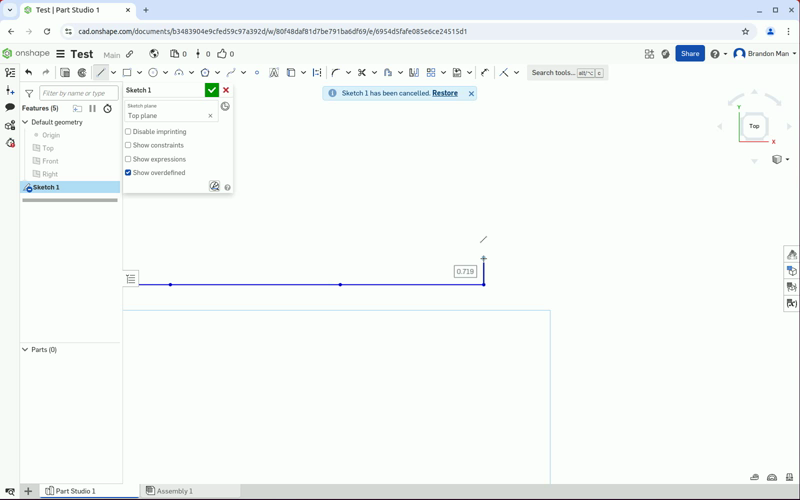
scroll(-6)
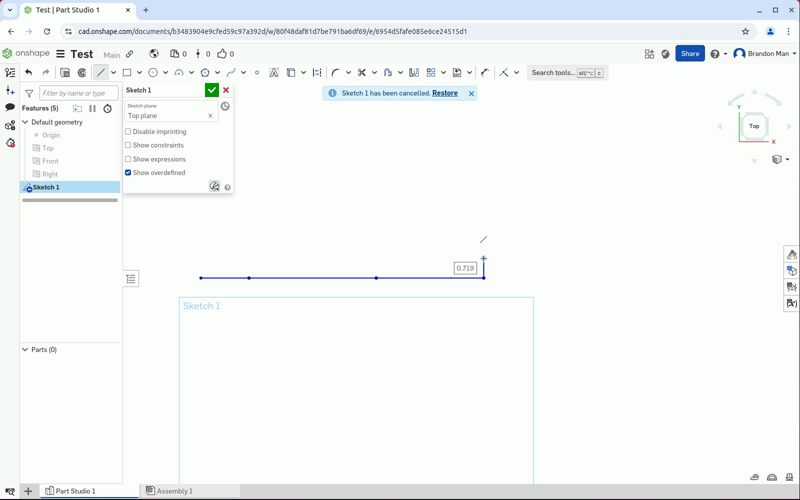
scroll(-6)
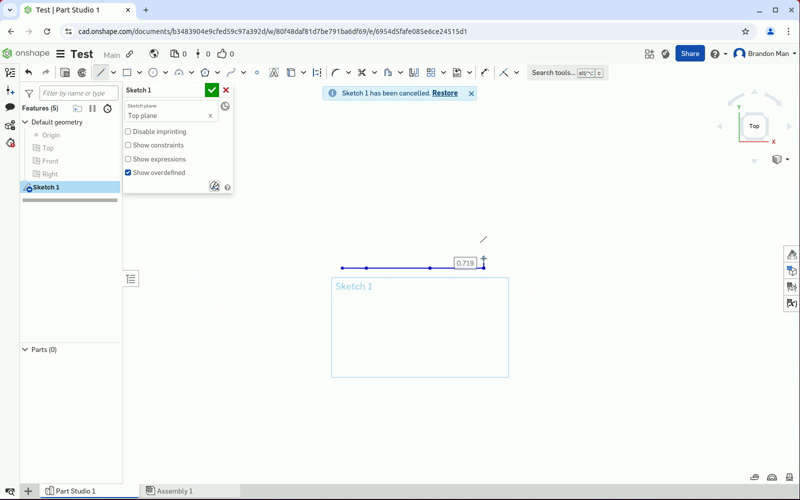
scroll(-6)
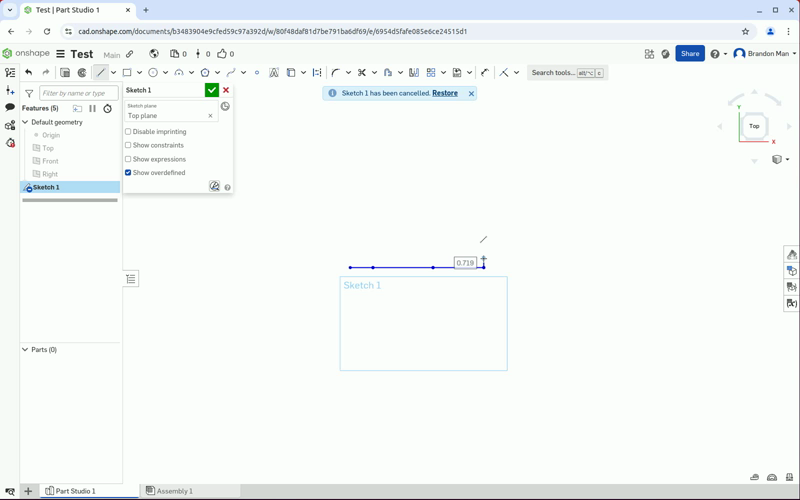
scroll(-6)
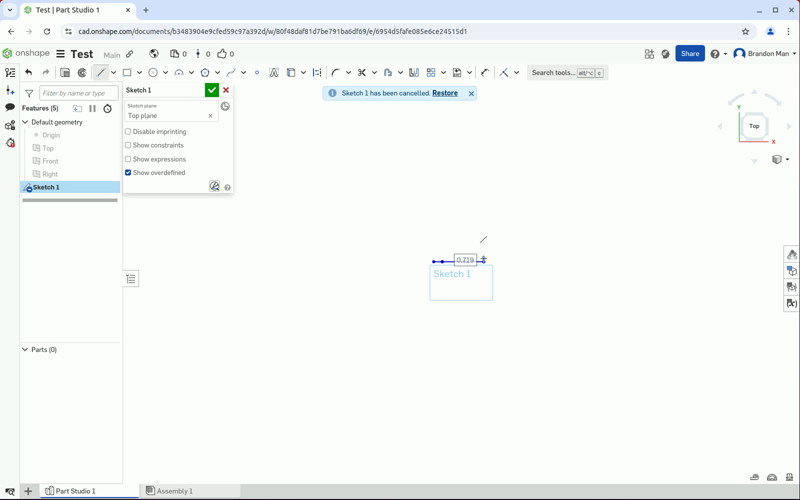
key_up(shift)
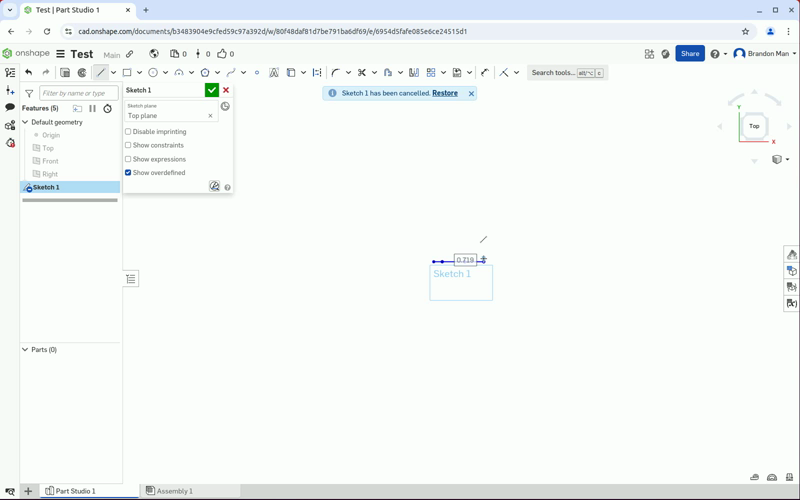
key_down(shift)
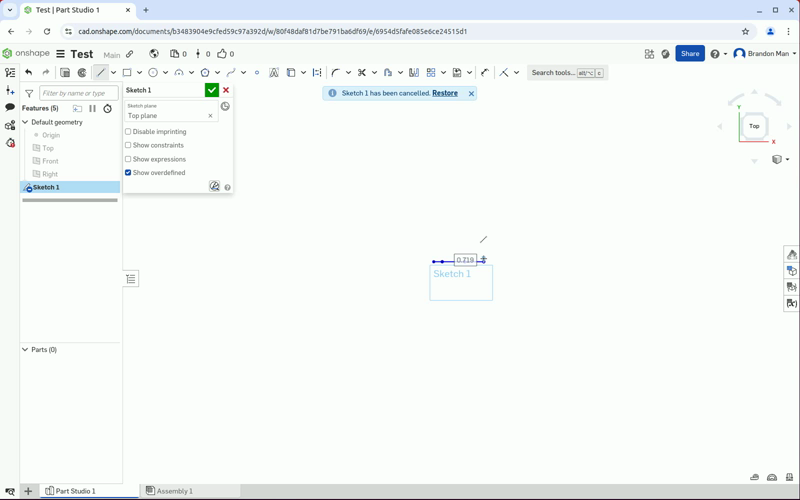
mouse_move(513, 258)
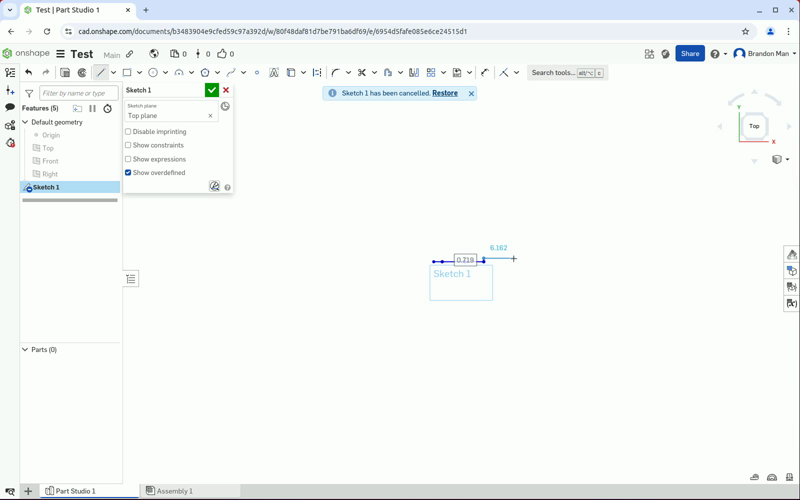
mouse_move(480, 258)
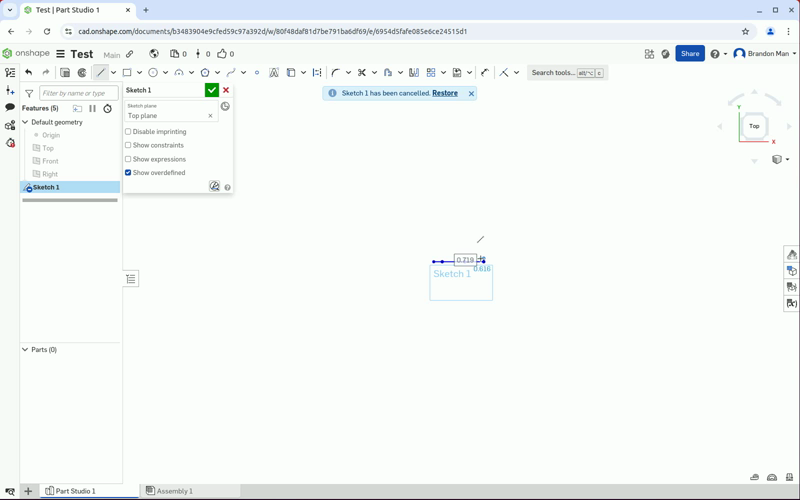
scroll(6)
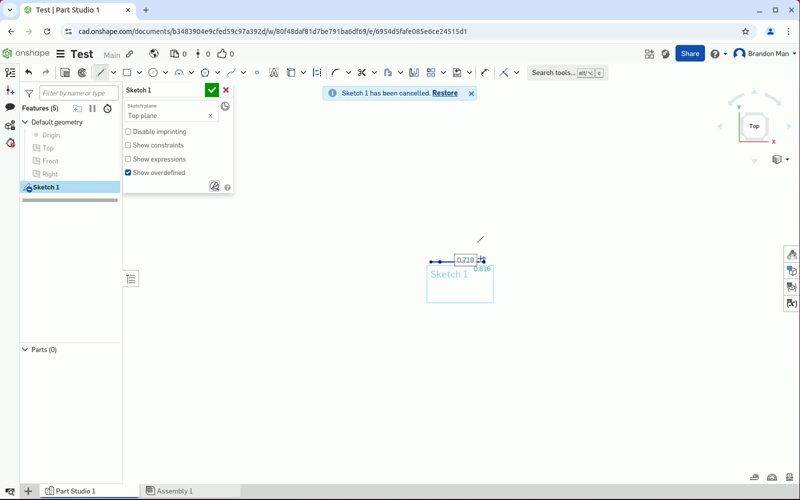
scroll(6)
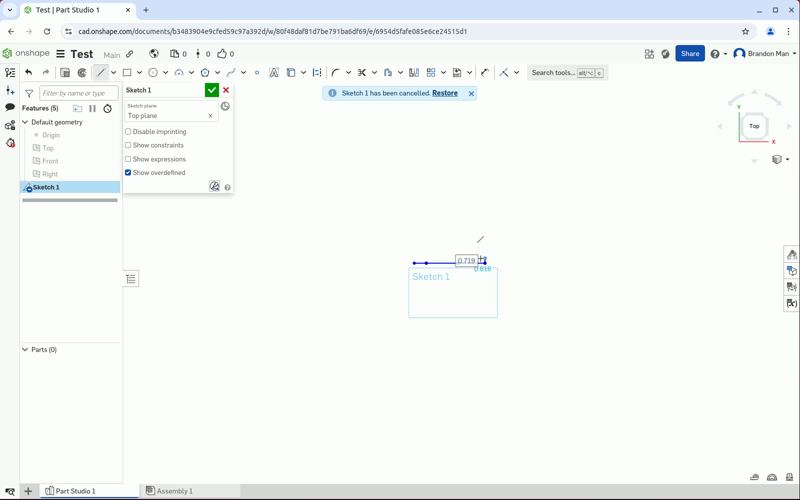
scroll(6)
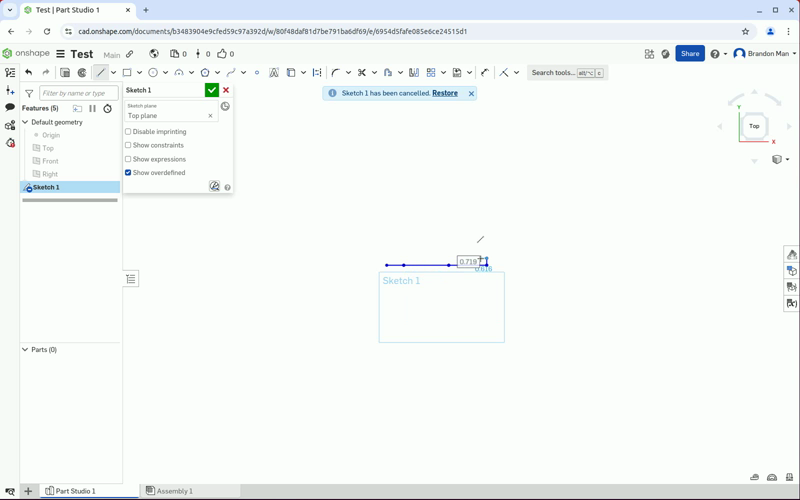
scroll(6)
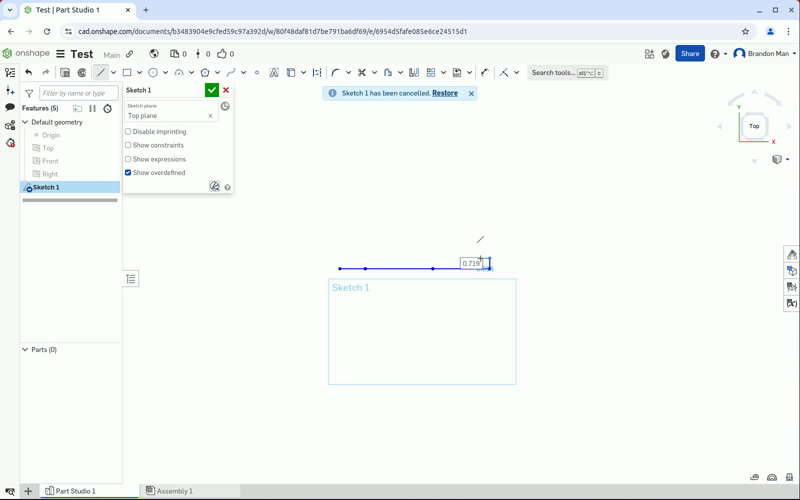
scroll(6)
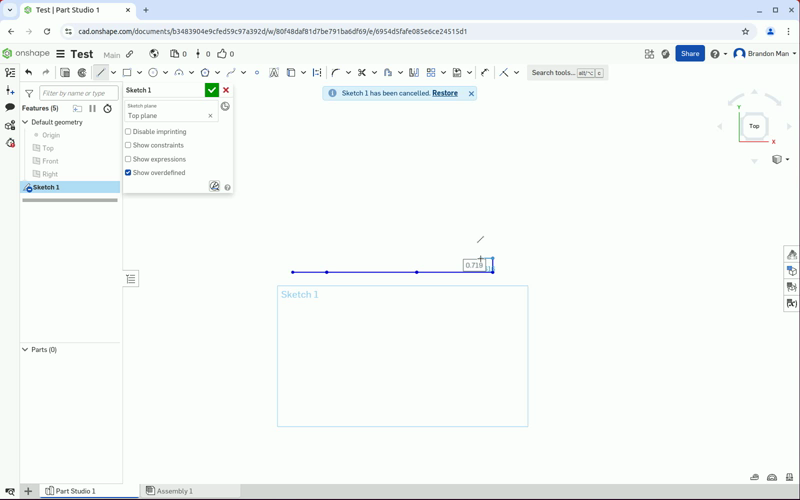
scroll(6)
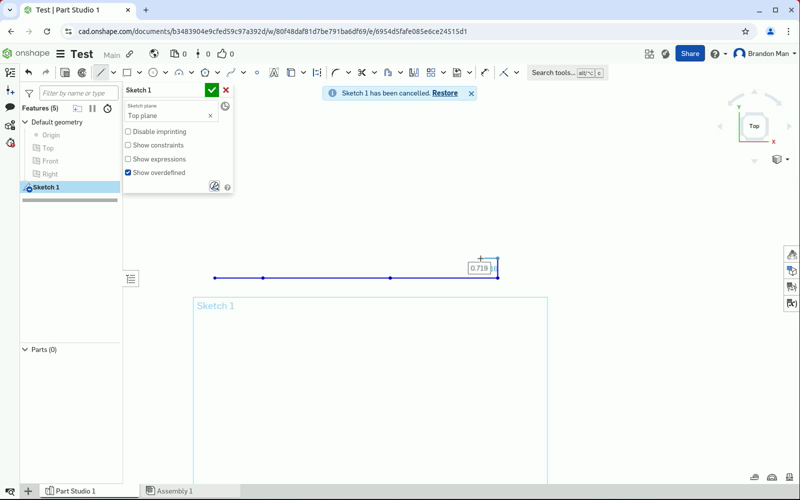
scroll(6)
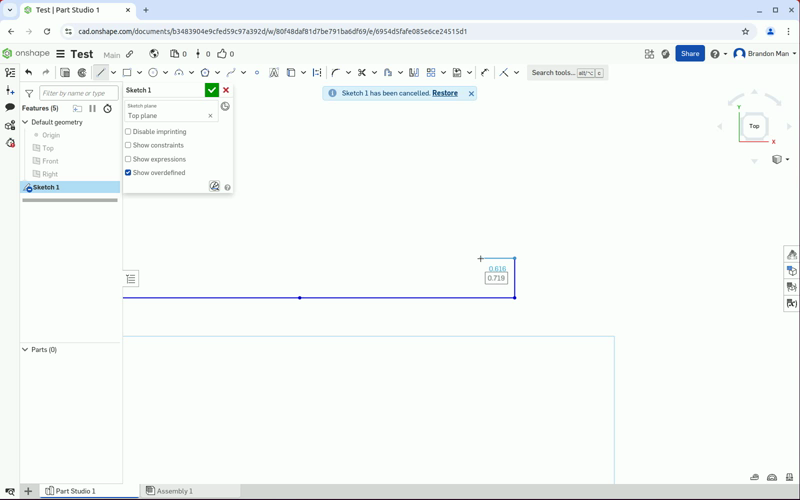
click(480, 258)
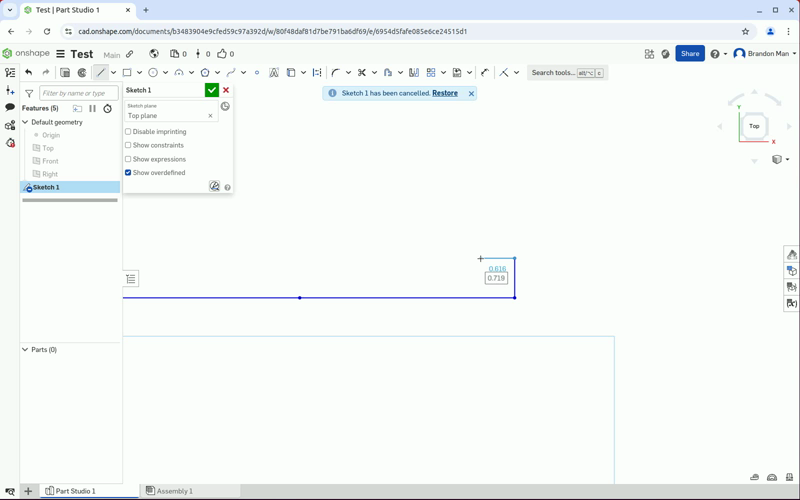
scroll(-6)
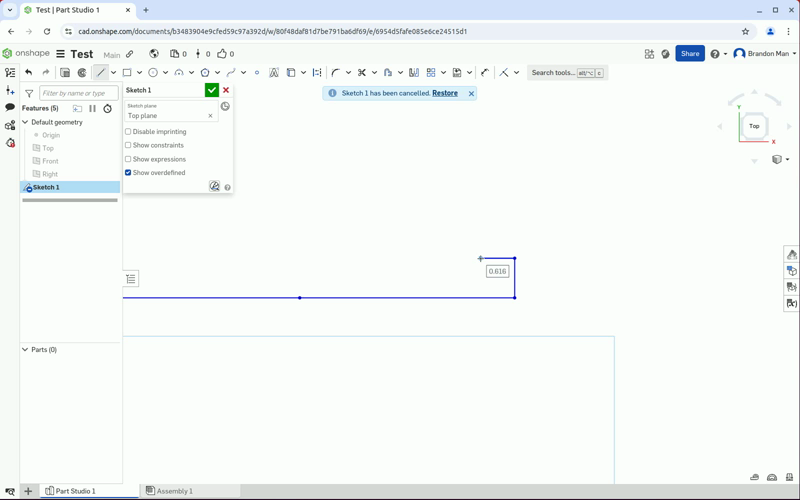
scroll(-6)
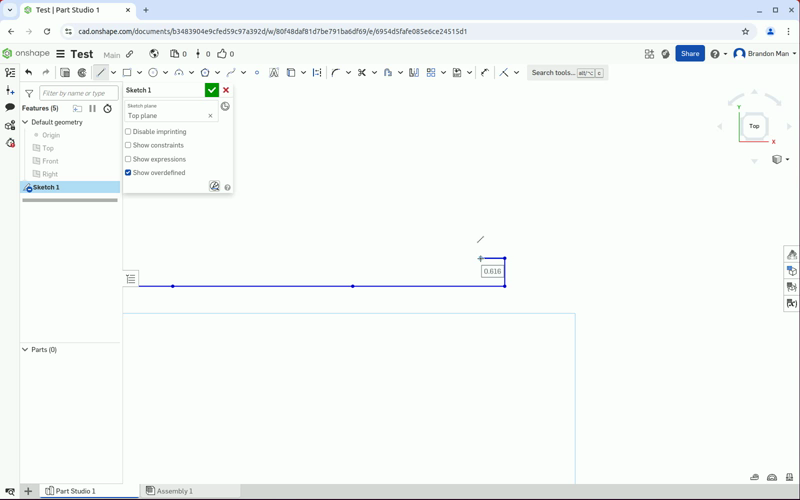
scroll(-6)
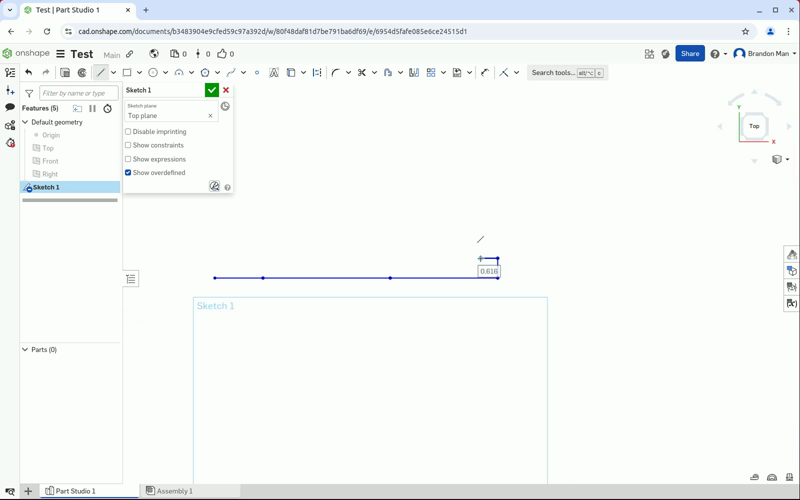
scroll(-6)
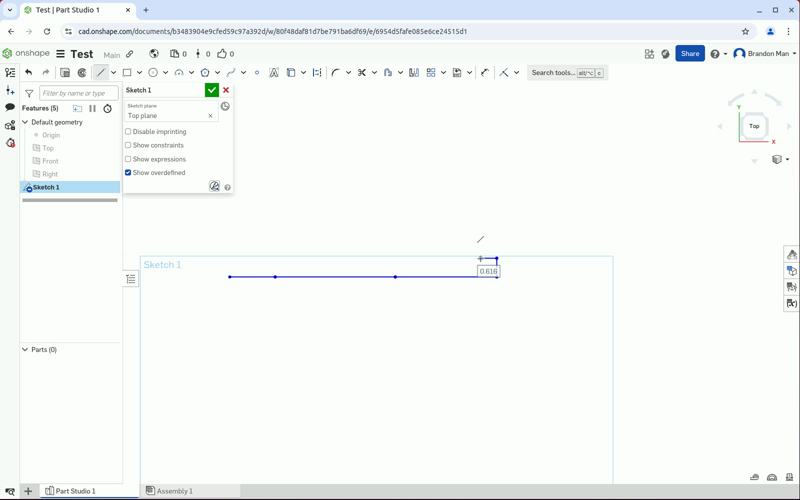
scroll(-6)
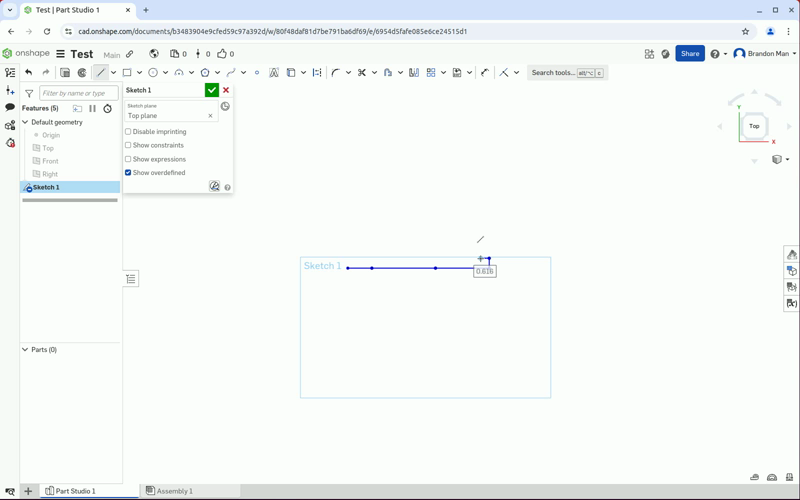
scroll(-6)
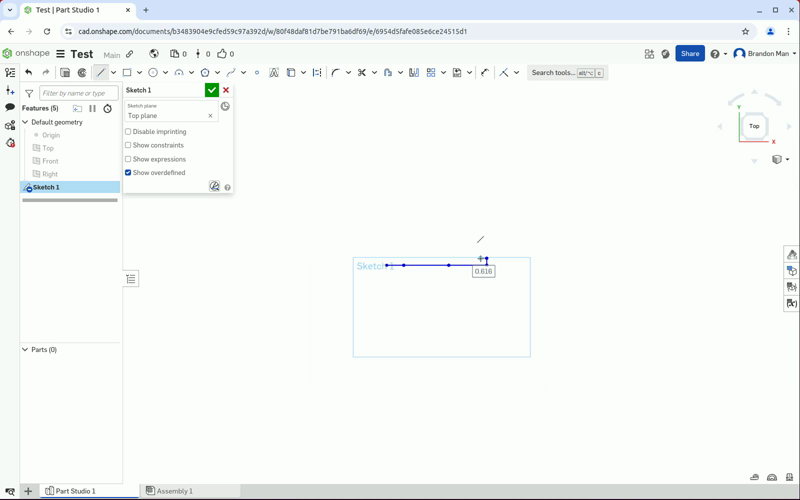
scroll(-6)
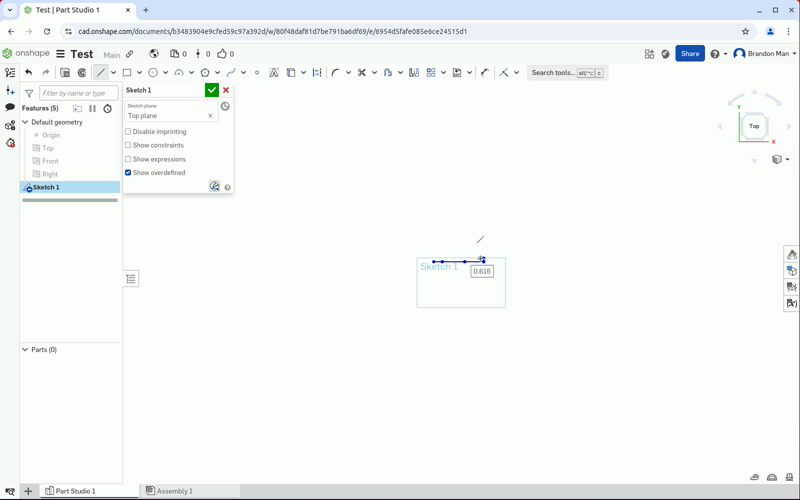
key_up(shift)
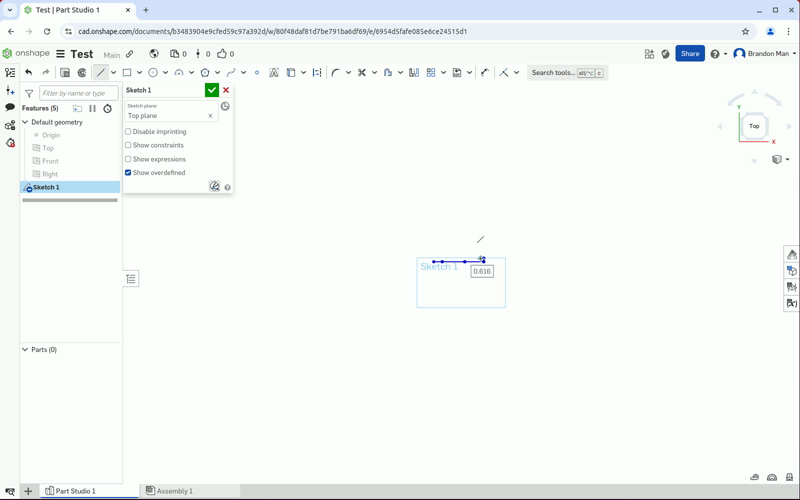
key(esc)
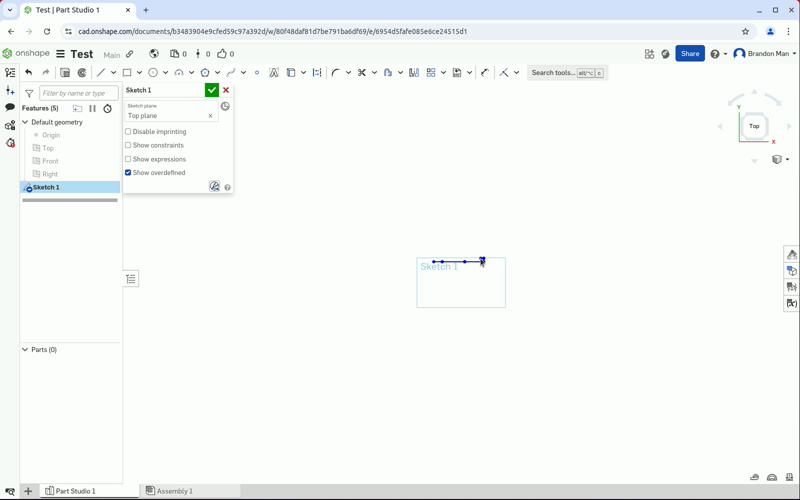
key(a)
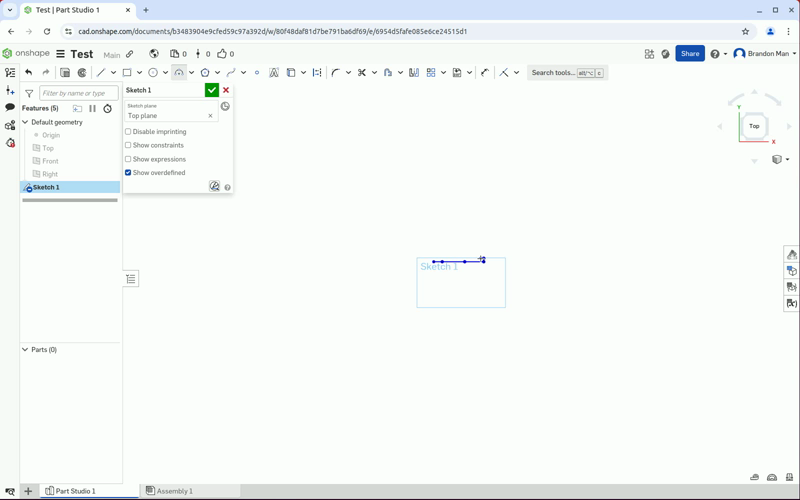
mouse_move(480, 258)
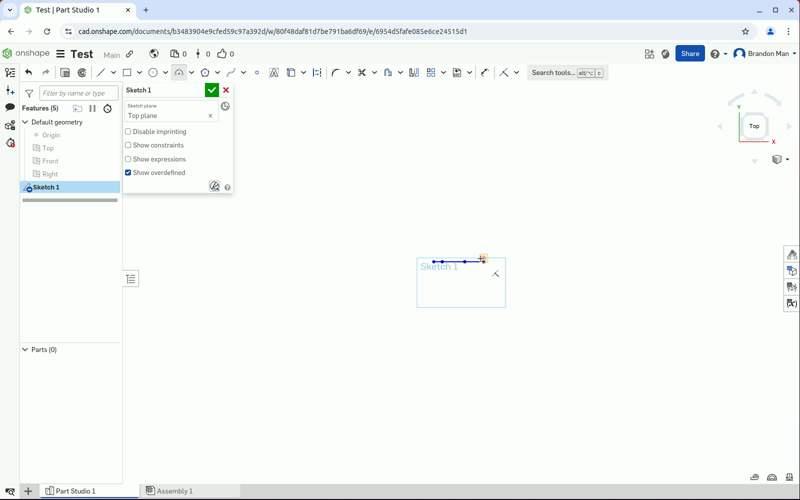
scroll(6)
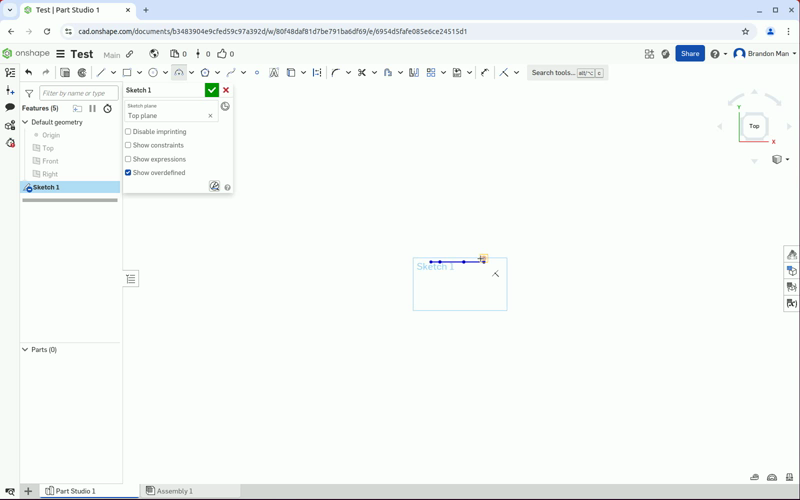
scroll(6)
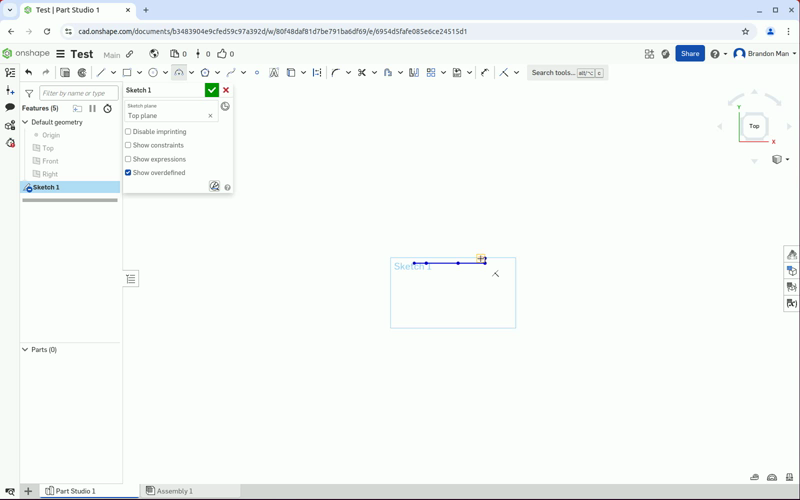
scroll(6)
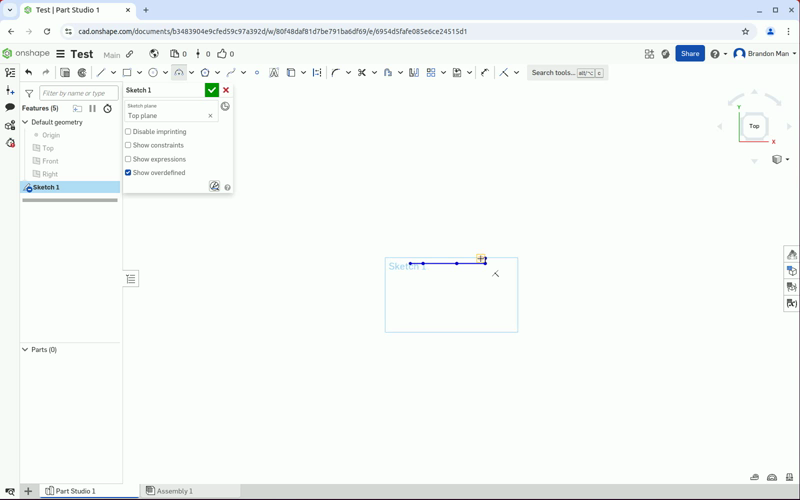
scroll(6)
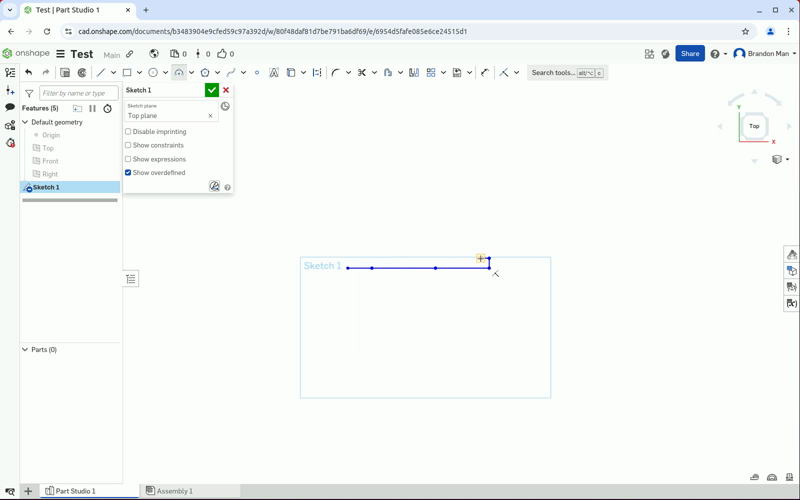
scroll(6)
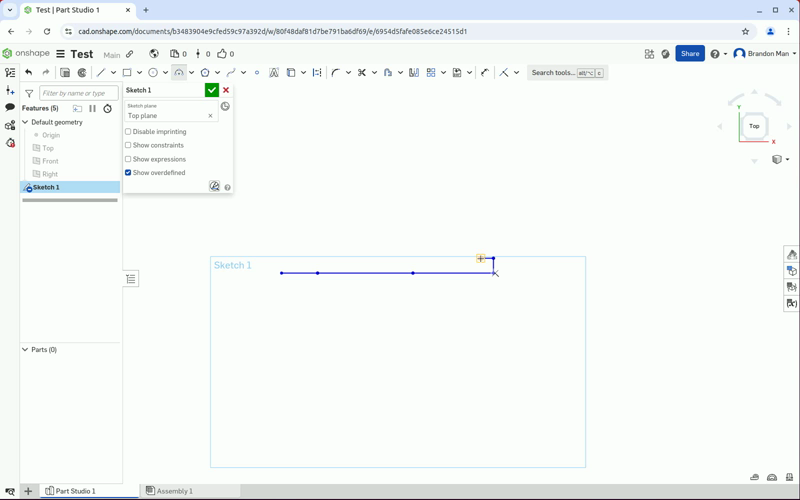
scroll(6)
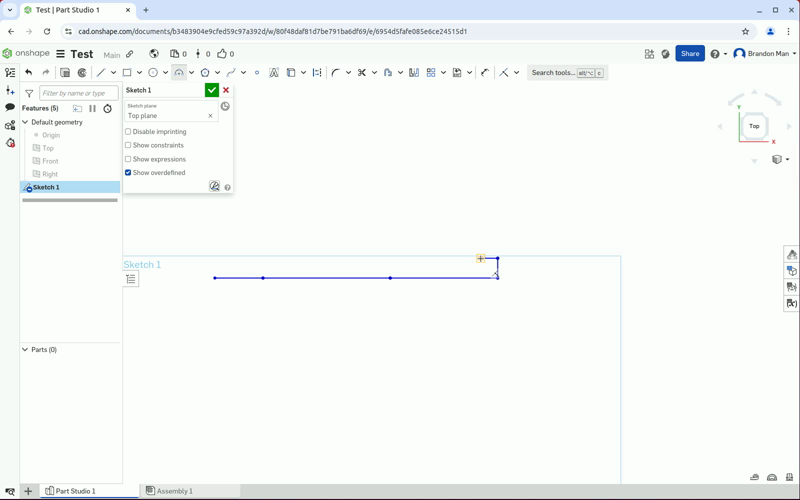
scroll(6)
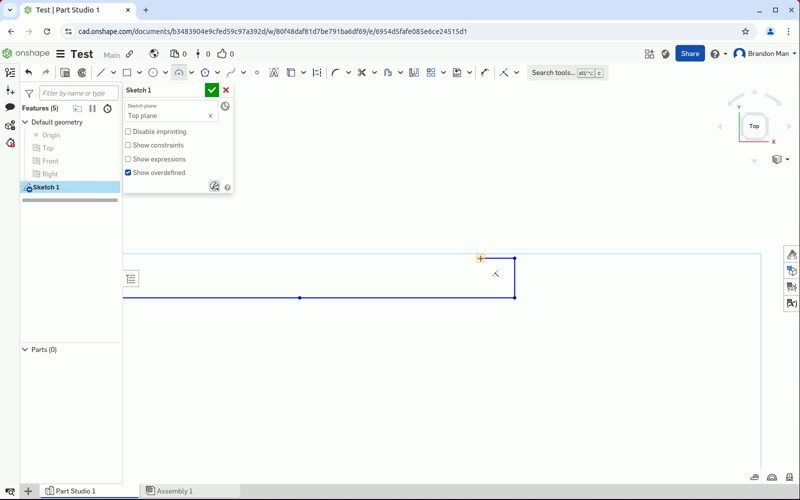
click(480, 258)
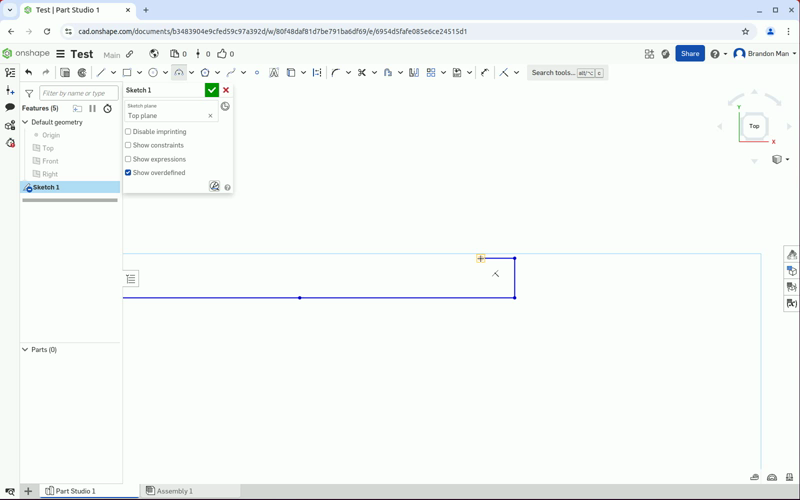
scroll(-6)
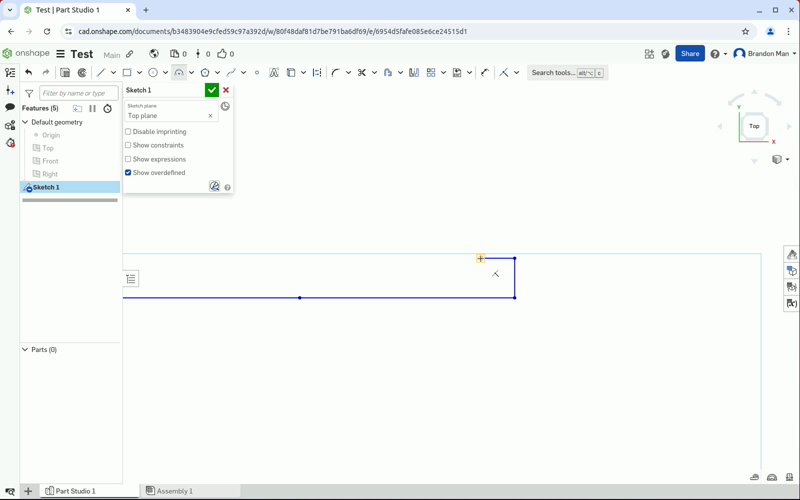
scroll(-6)
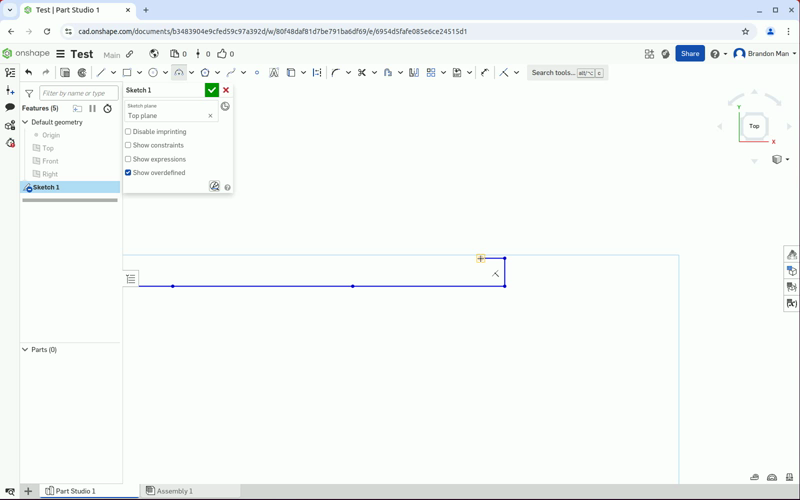
scroll(-6)
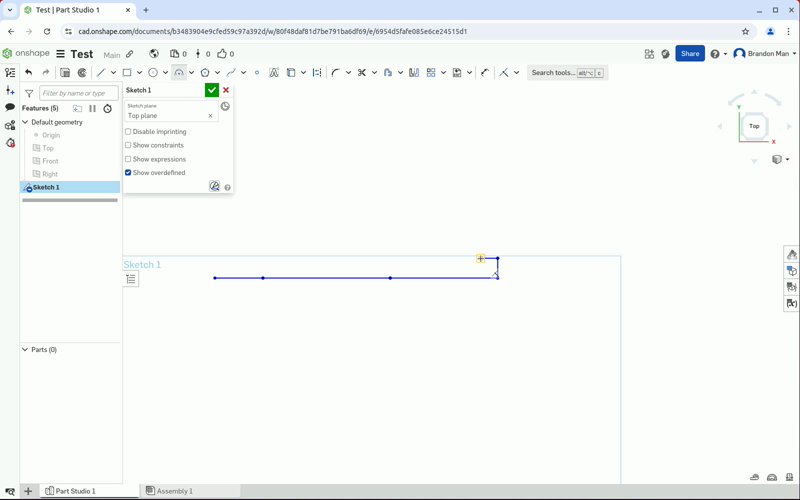
scroll(-6)
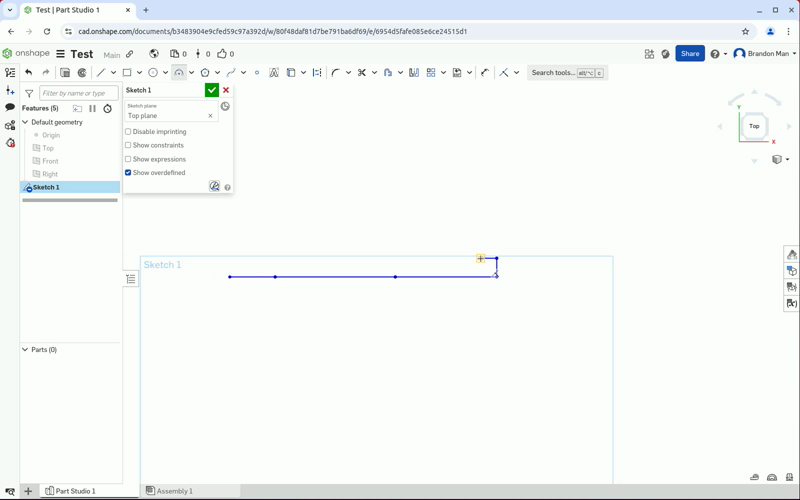
scroll(-6)
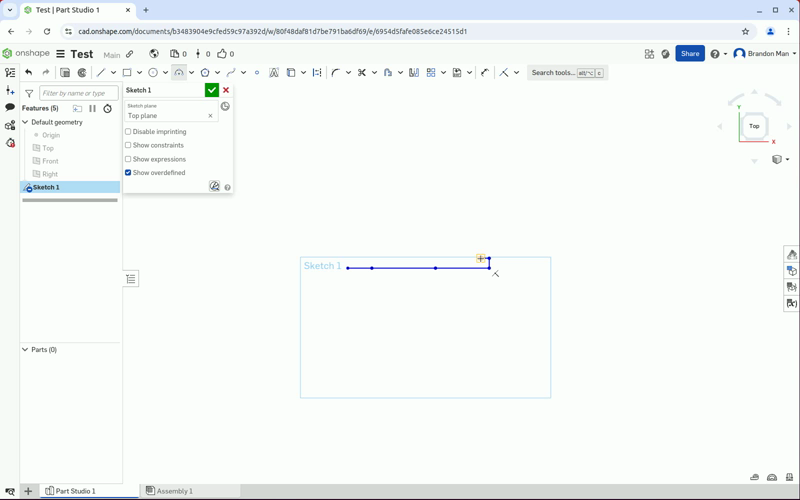
scroll(-6)
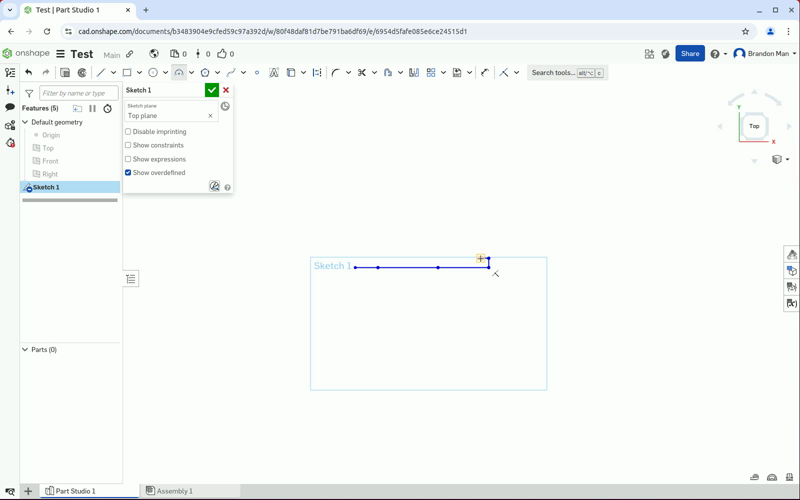
scroll(-6)
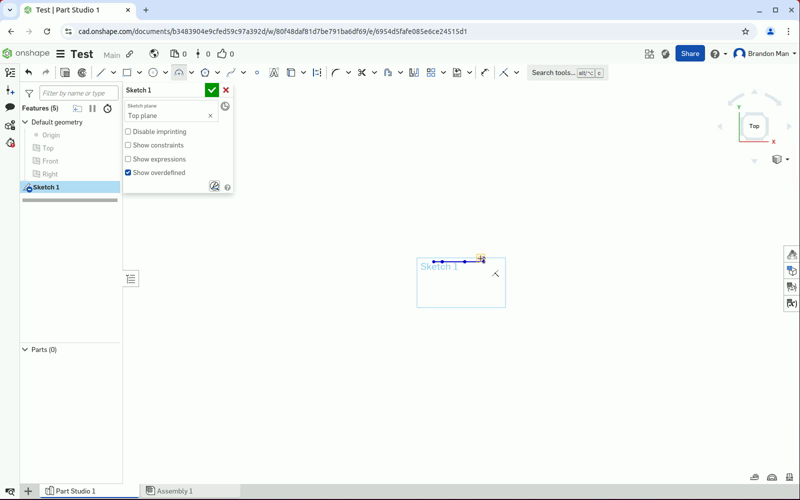
key_down(shift)
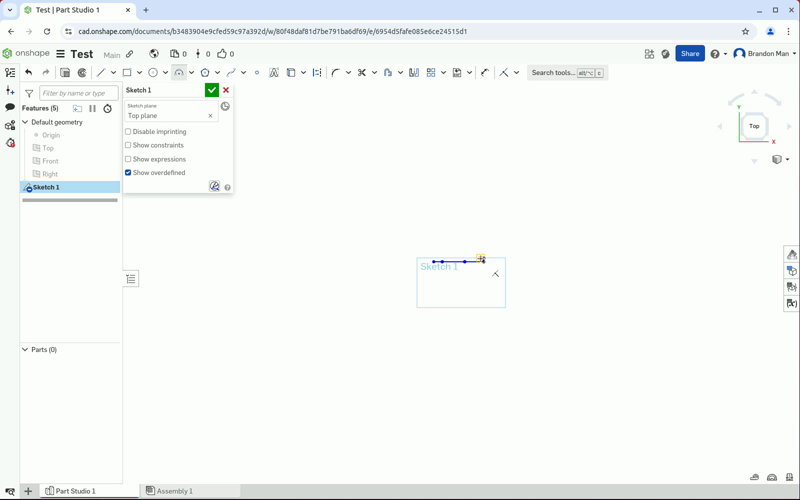
mouse_move(467, 250)
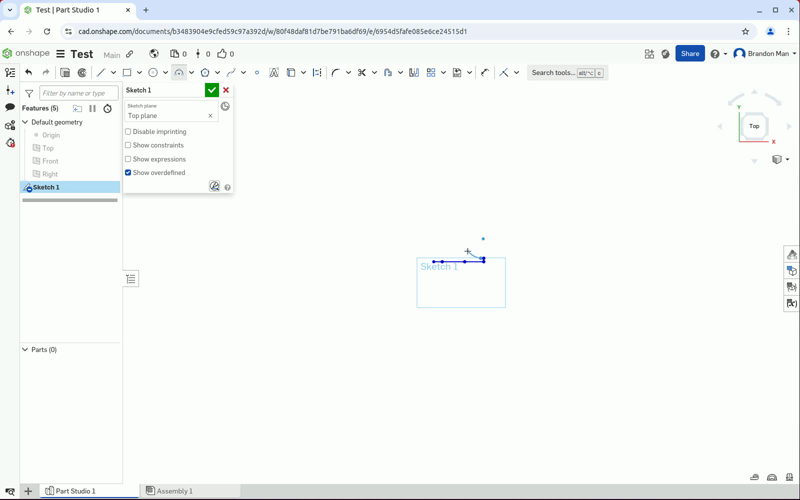
click(467, 250)
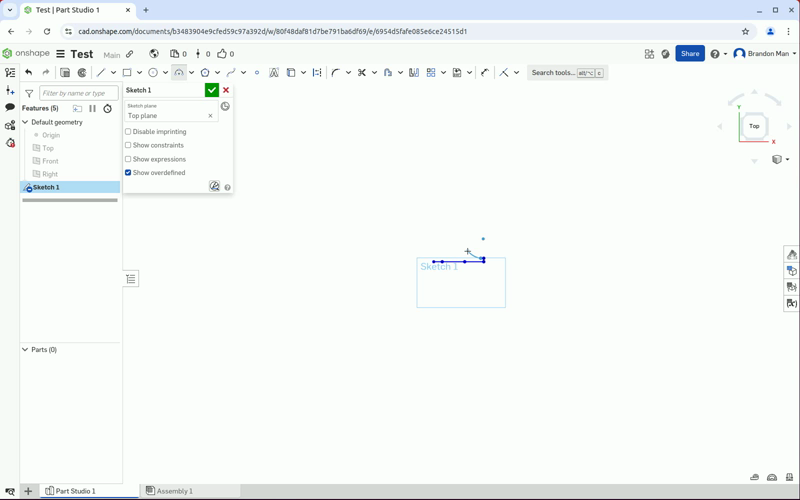
mouse_move(473, 255)
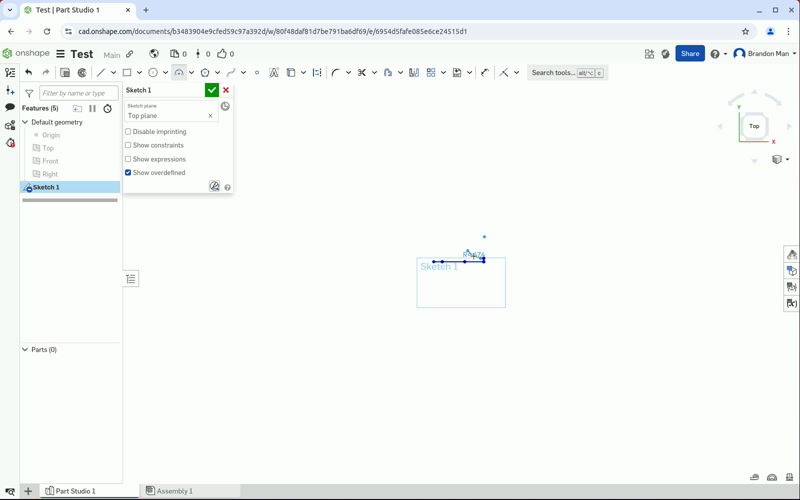
click(473, 255)
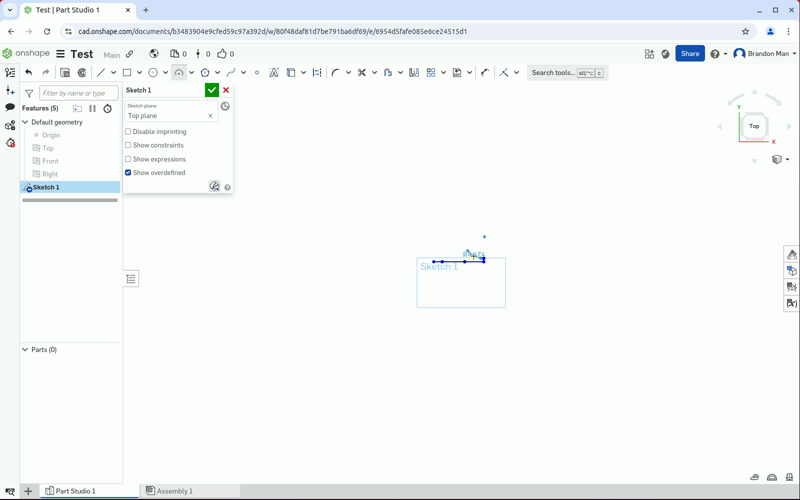
key_up(shift)
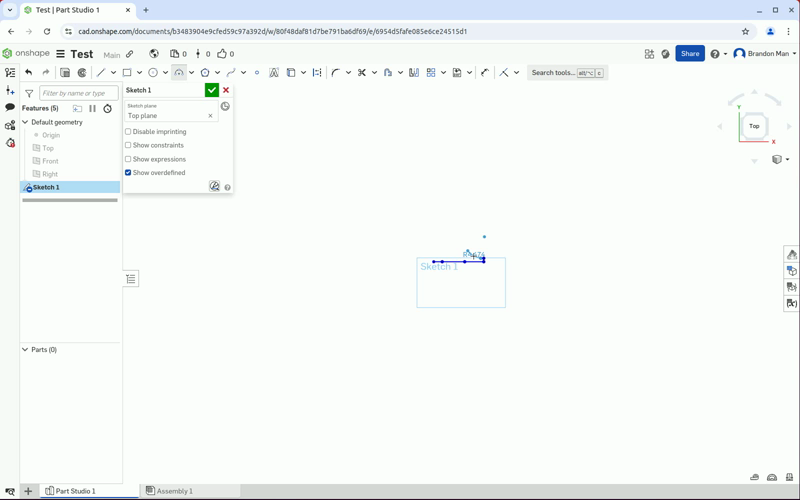
mouse_move(467, 250)
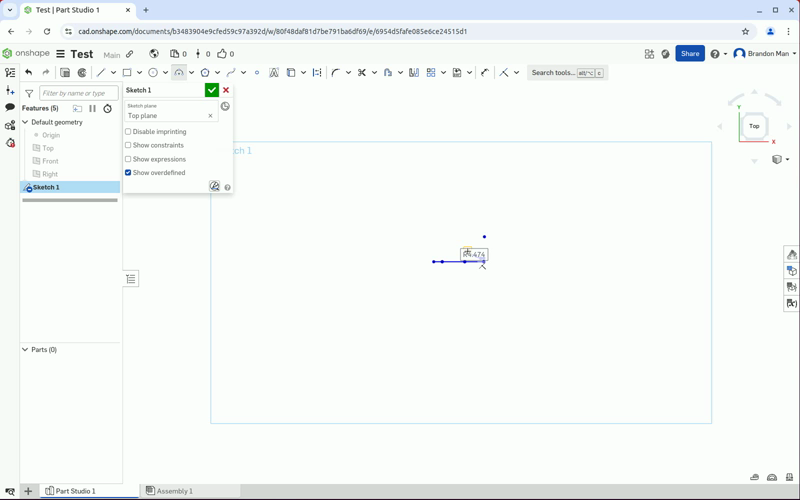
click(467, 250)
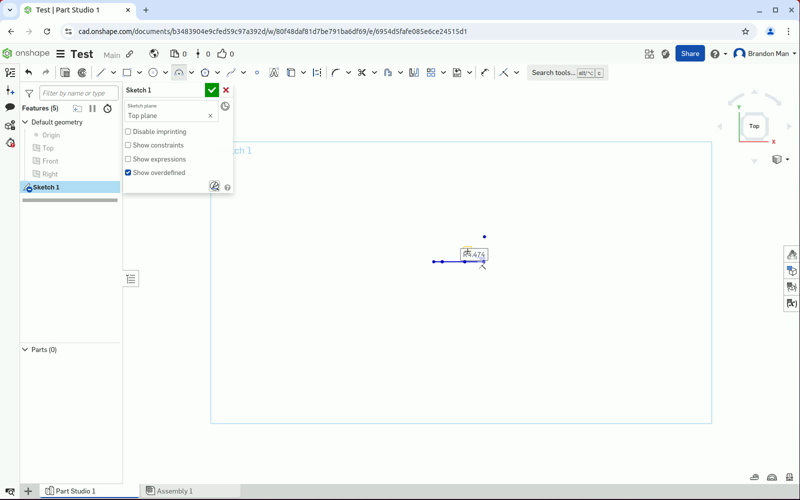
key_down(shift)
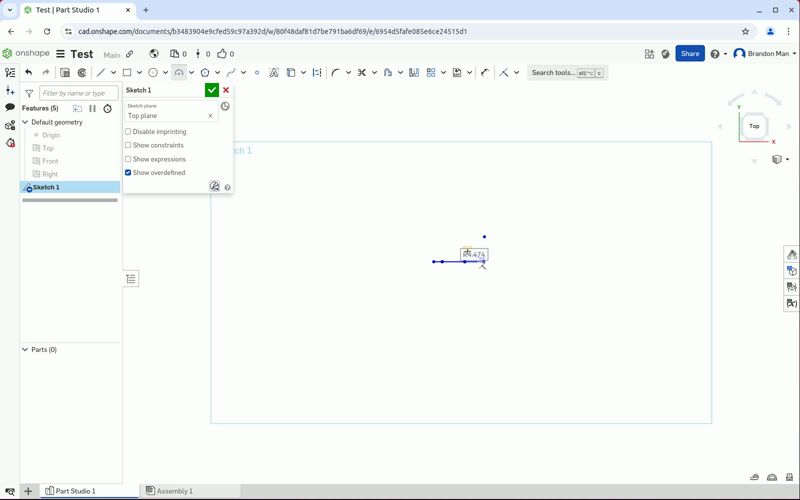
mouse_move(459, 250)
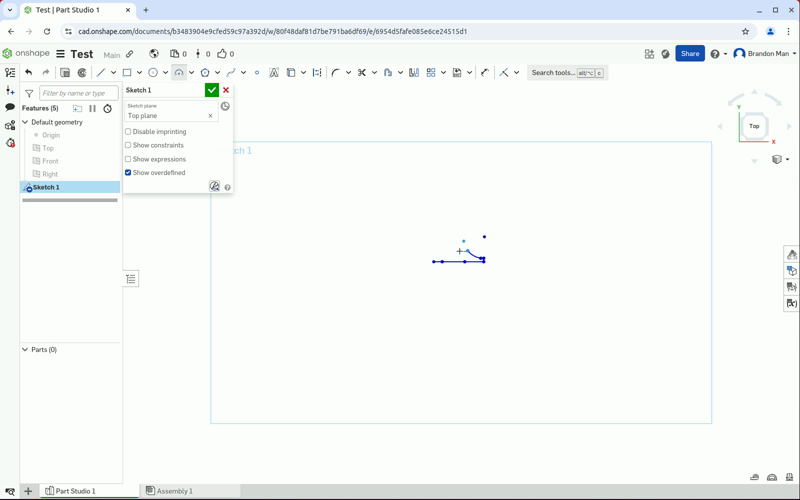
click(459, 250)
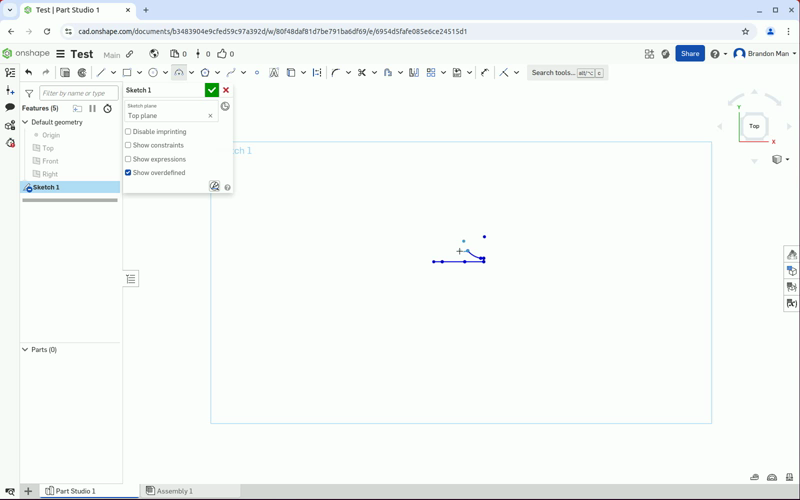
mouse_move(463, 248)
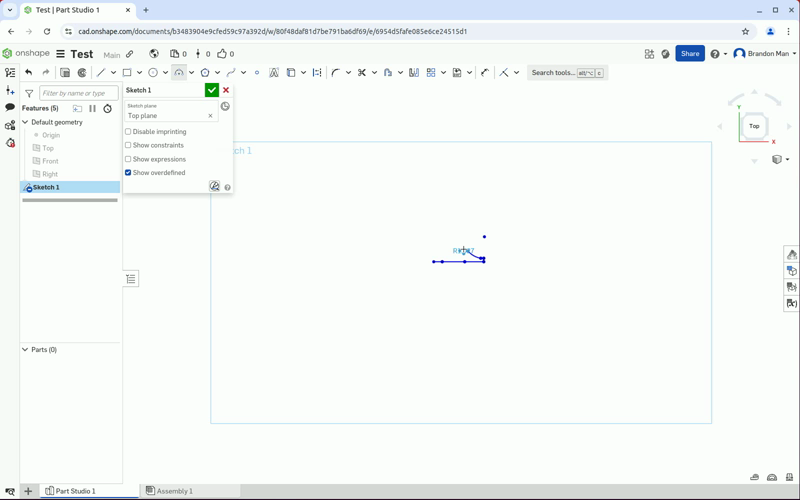
click(463, 248)
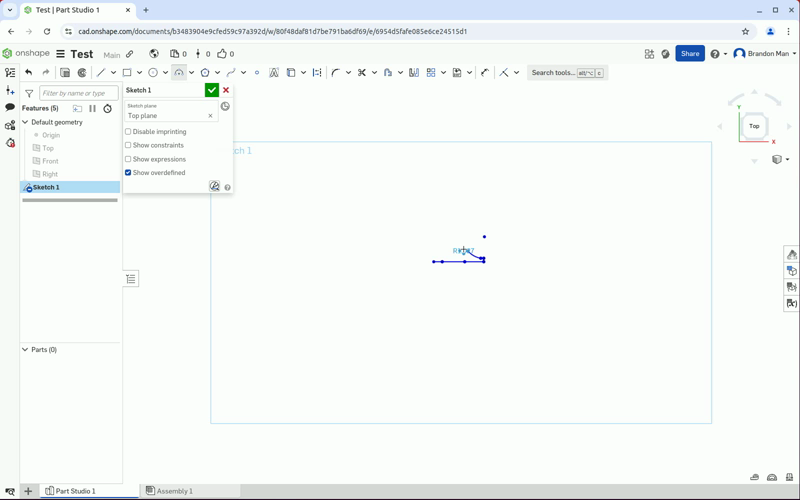
key_up(shift)
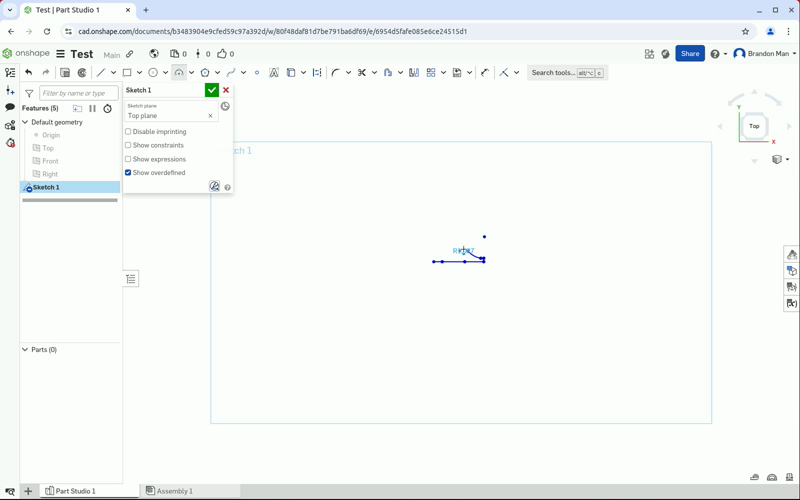
mouse_move(459, 250)
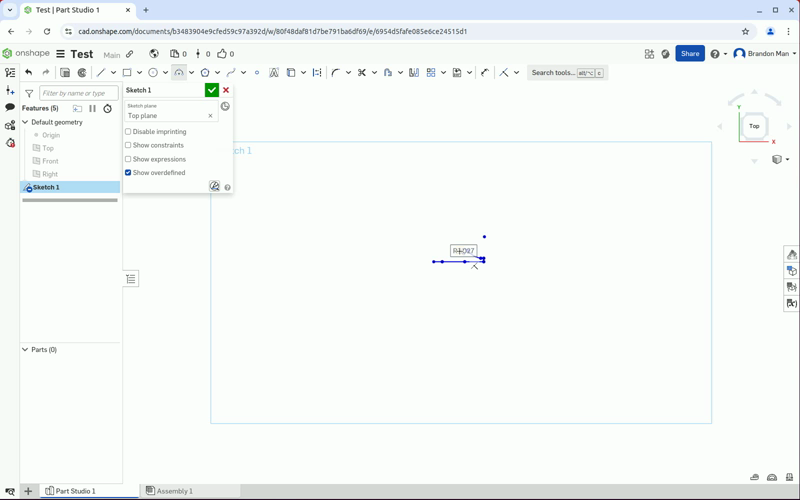
click(459, 250)
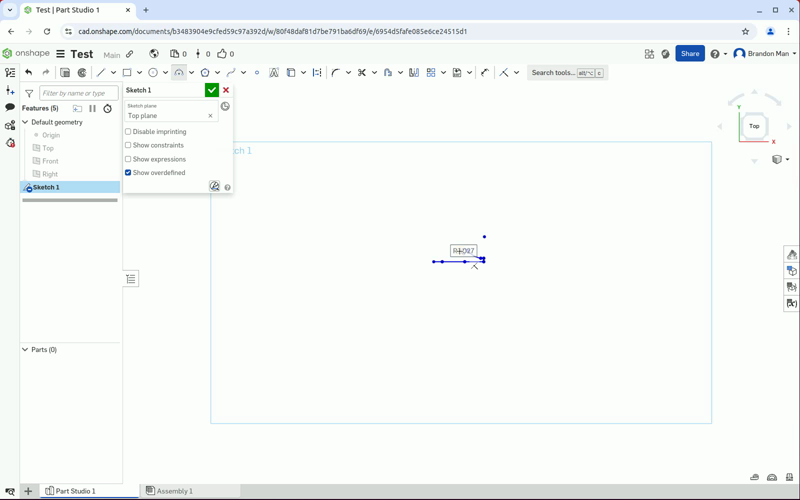
key_down(shift)
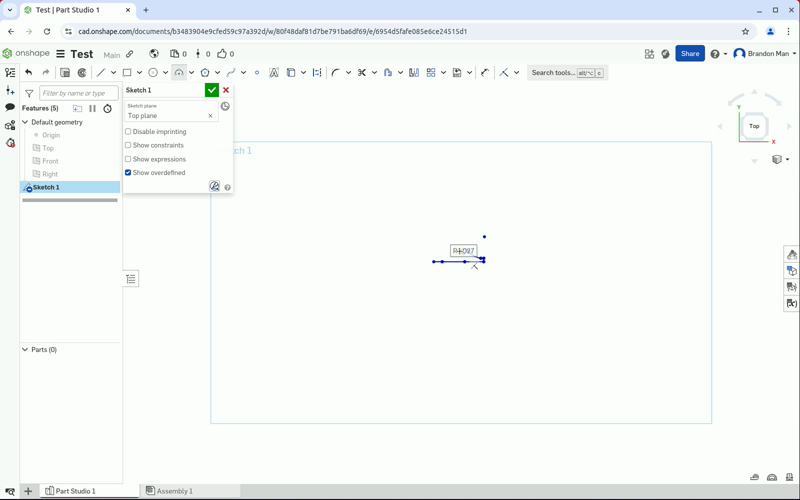
mouse_move(461, 258)
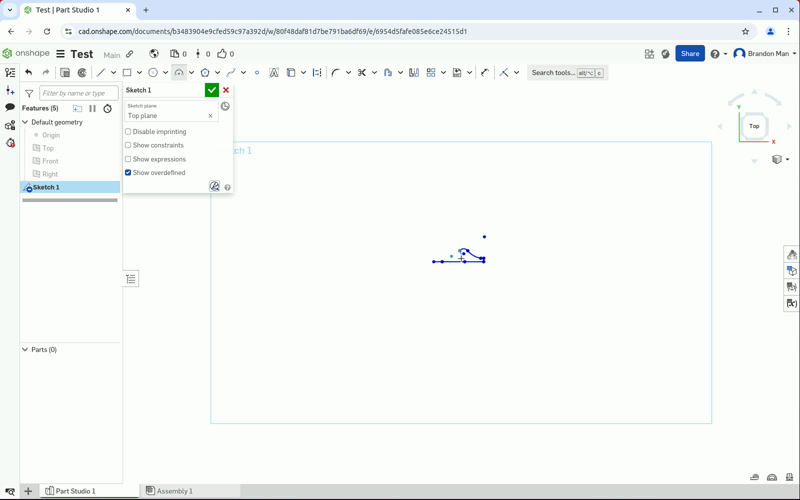
scroll(6)
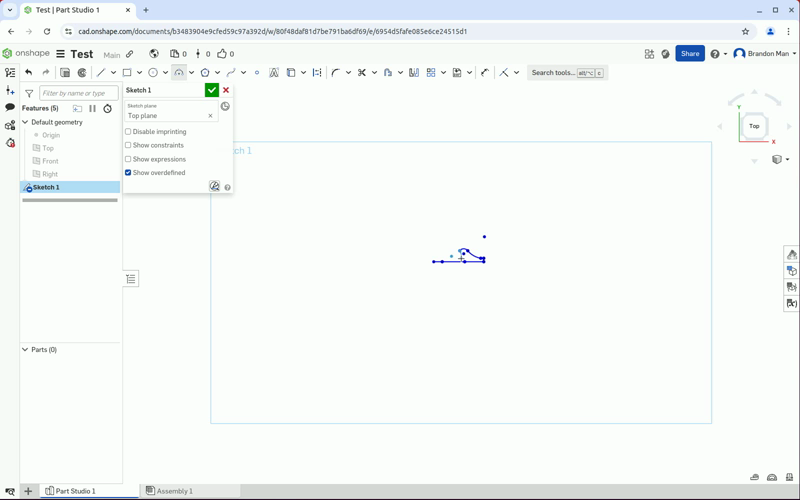
scroll(6)
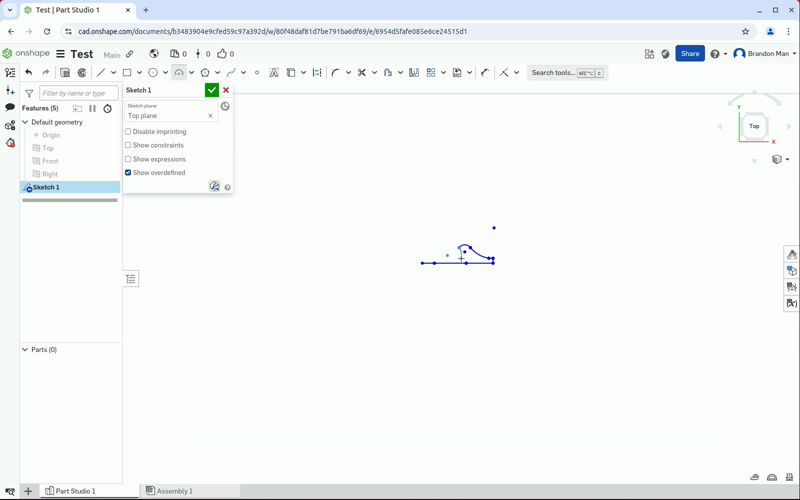
scroll(6)
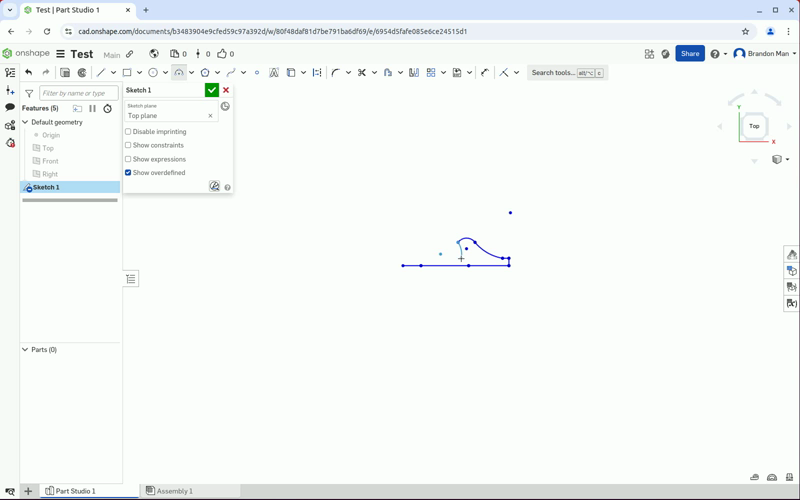
scroll(6)
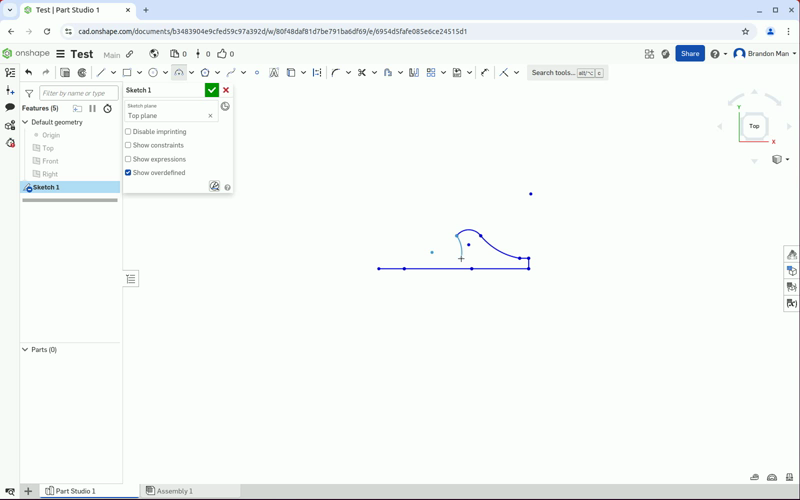
scroll(6)
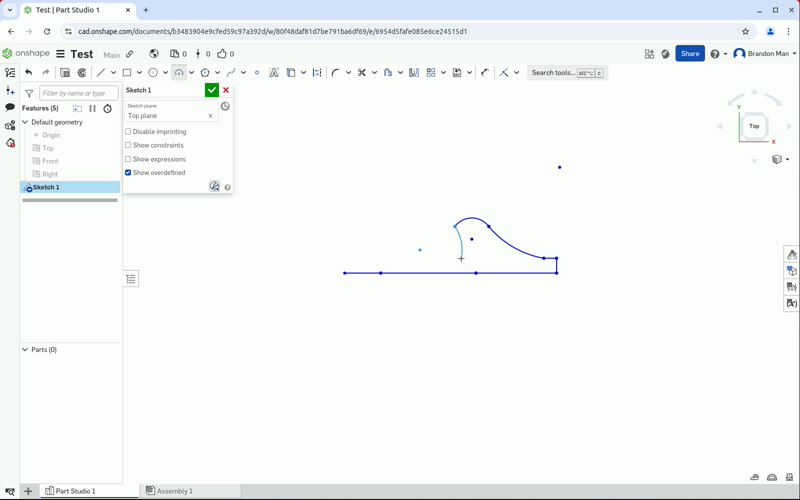
scroll(6)
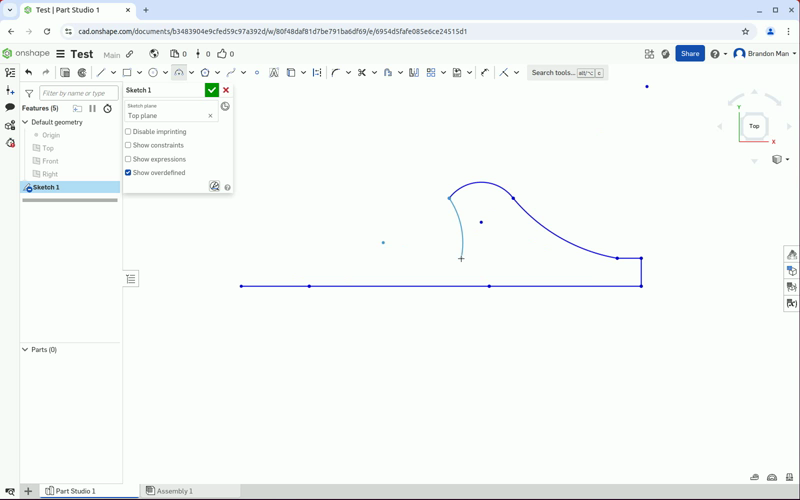
scroll(6)
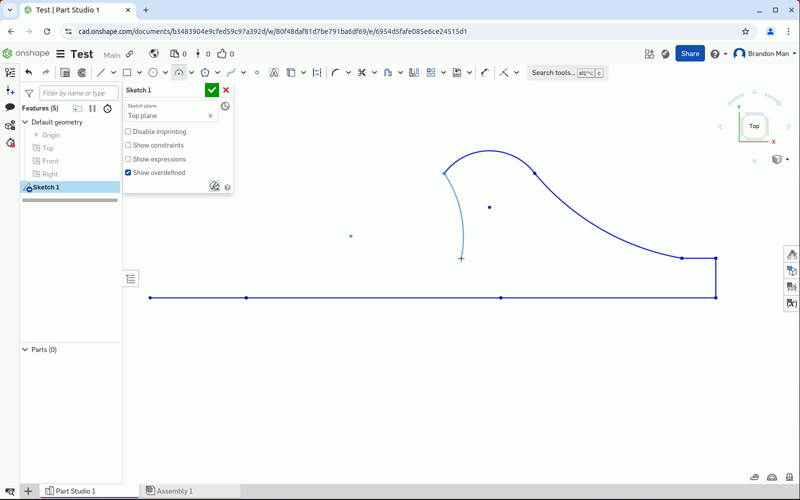
click(461, 258)
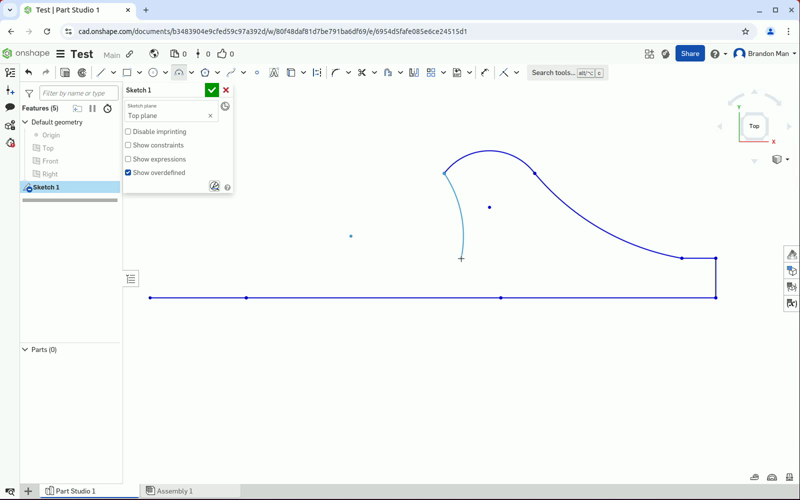
scroll(-6)
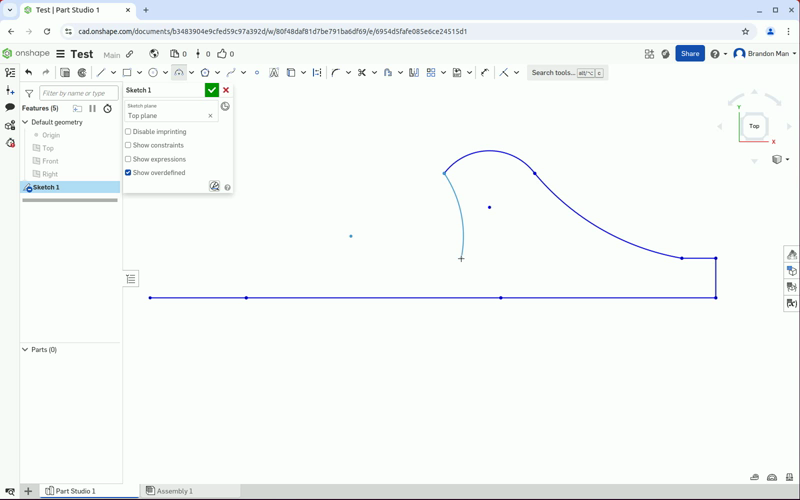
scroll(-6)
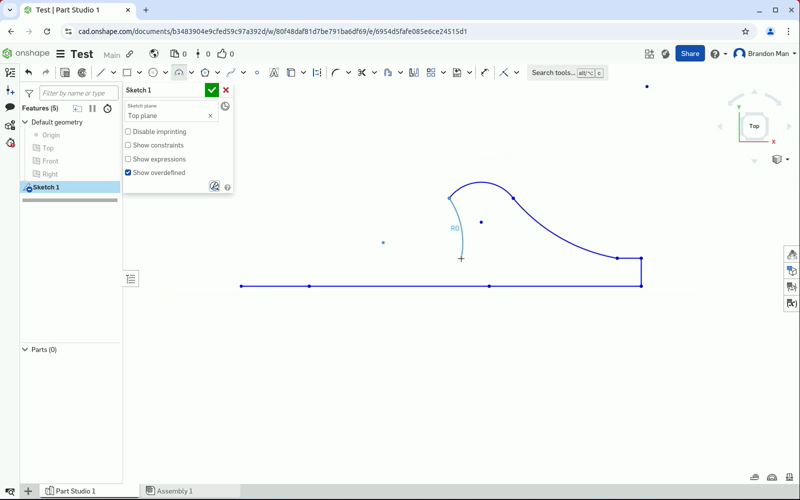
scroll(-6)
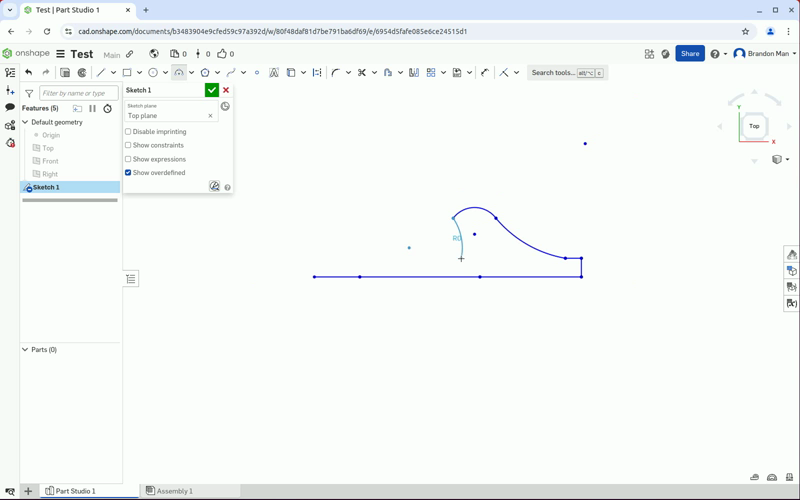
scroll(-6)
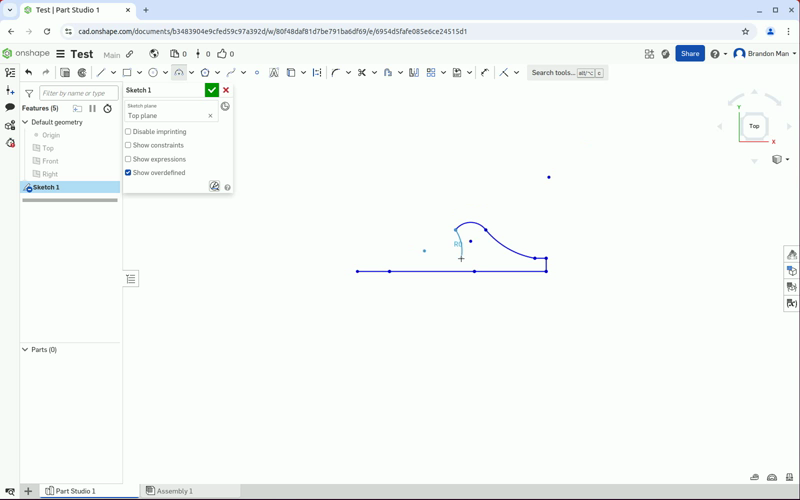
scroll(-6)
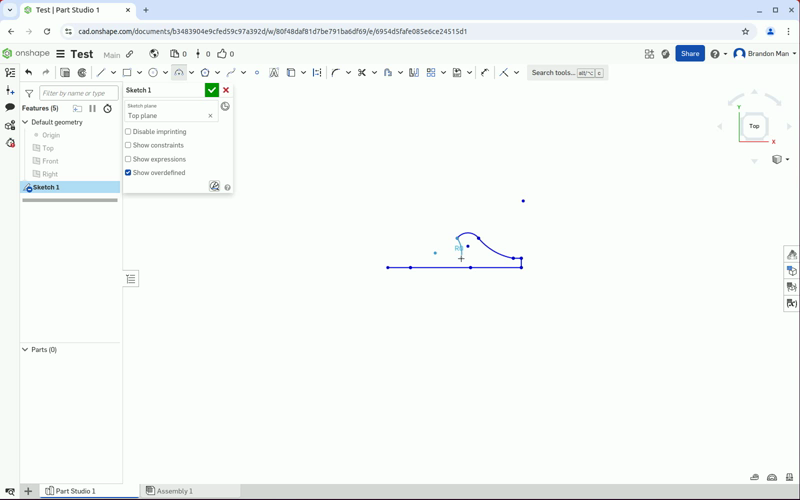
scroll(-6)
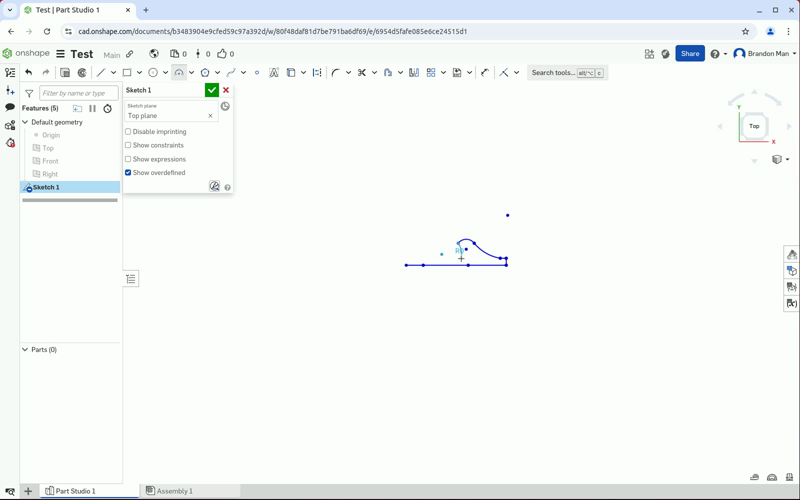
scroll(-6)
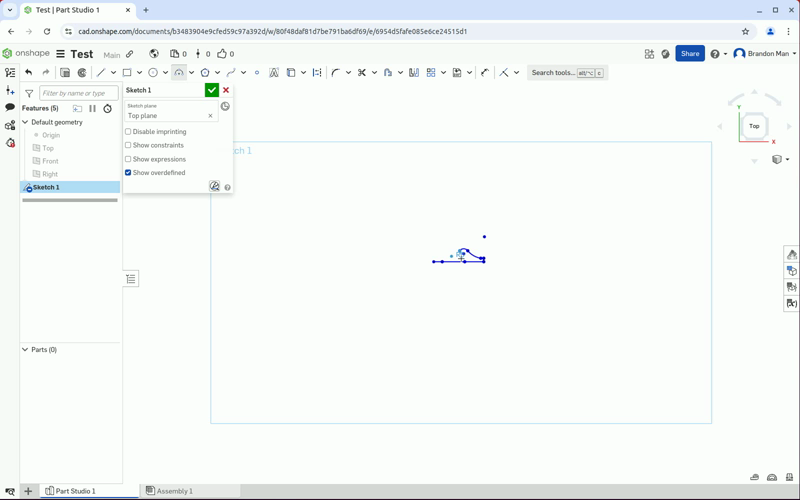
mouse_move(464, 253)
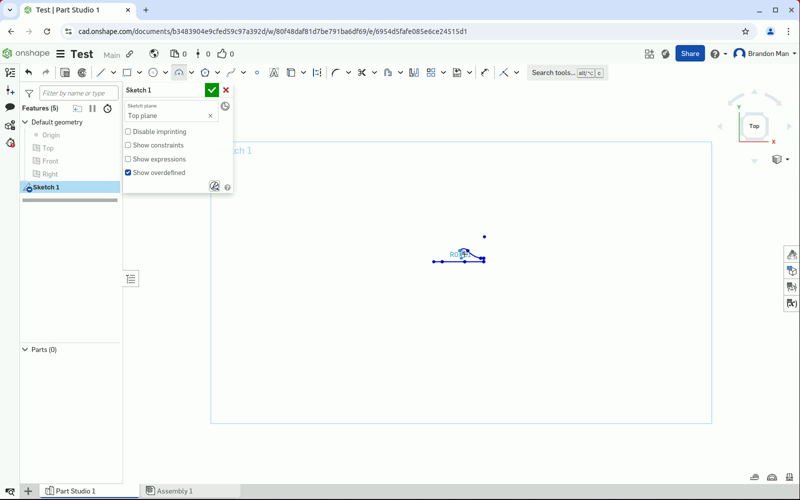
scroll(6)
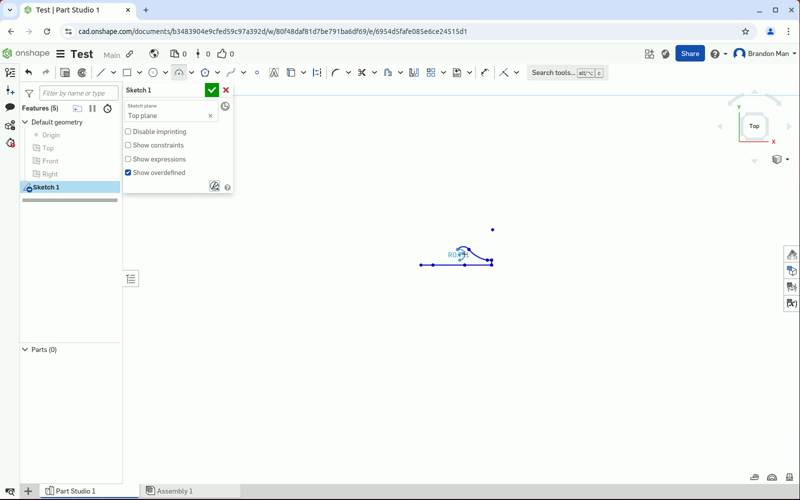
scroll(6)
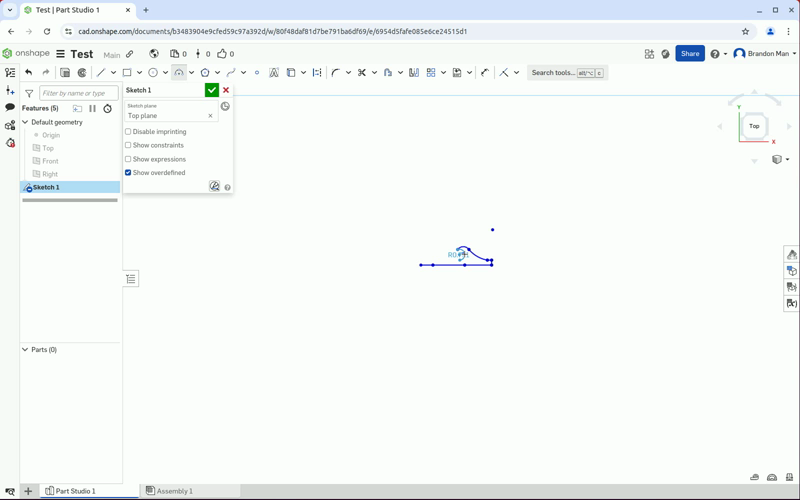
scroll(6)
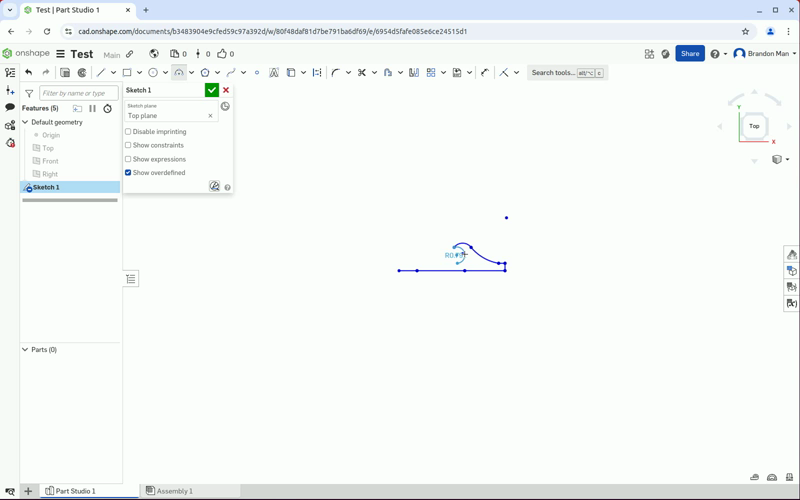
scroll(6)
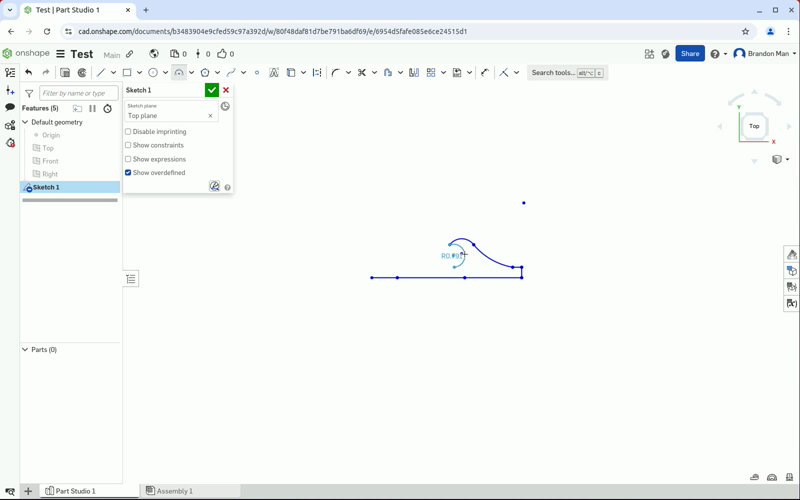
scroll(6)
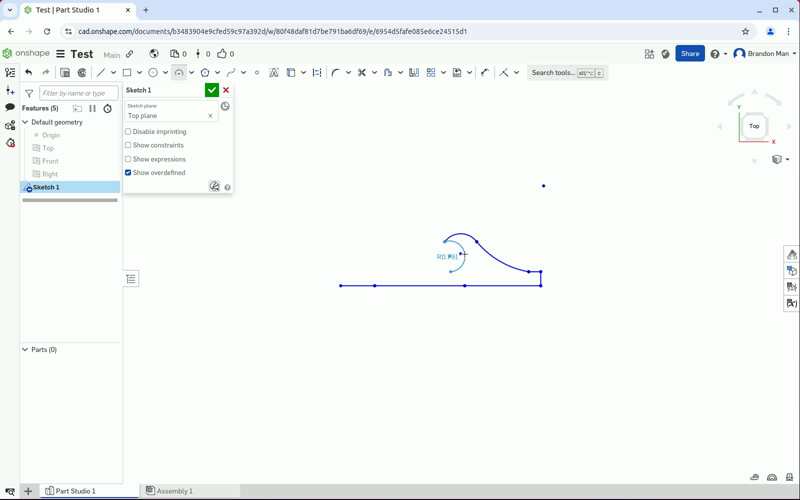
scroll(6)
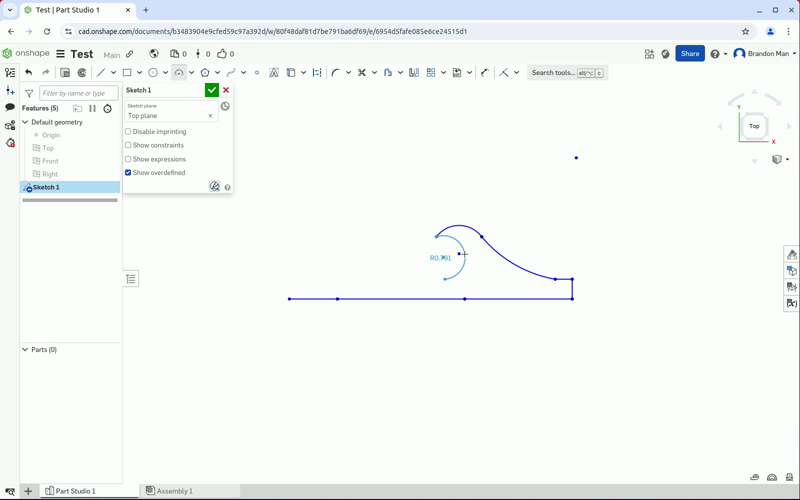
scroll(6)
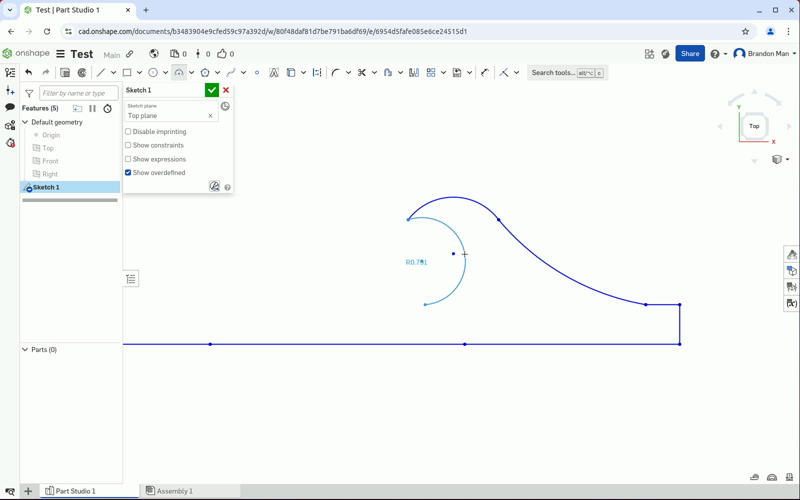
click(464, 253)
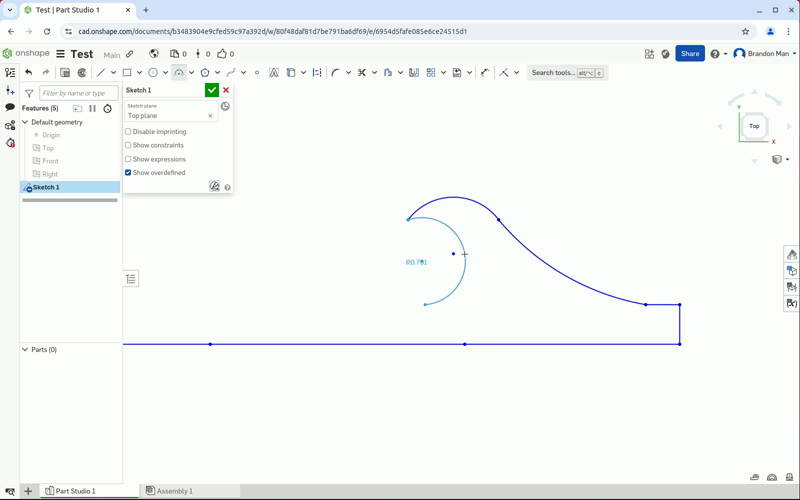
scroll(-6)
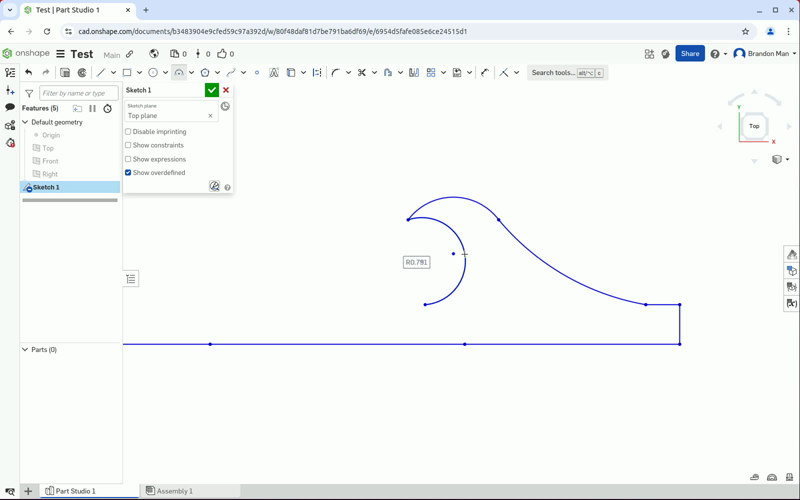
scroll(-6)
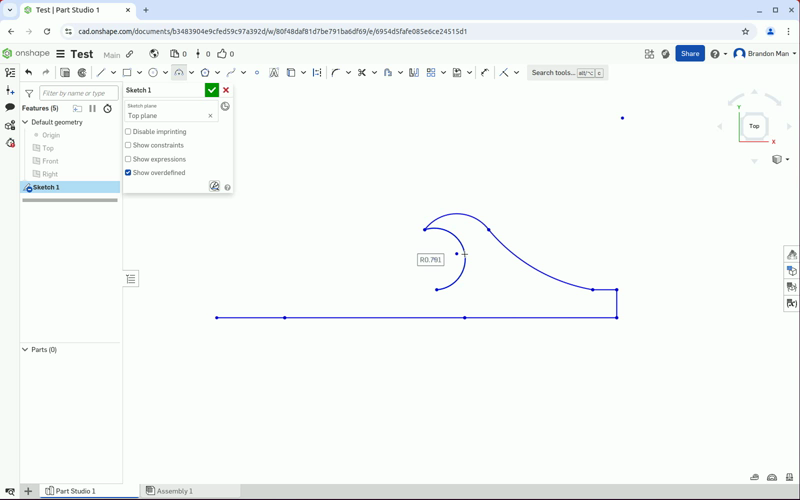
scroll(-6)
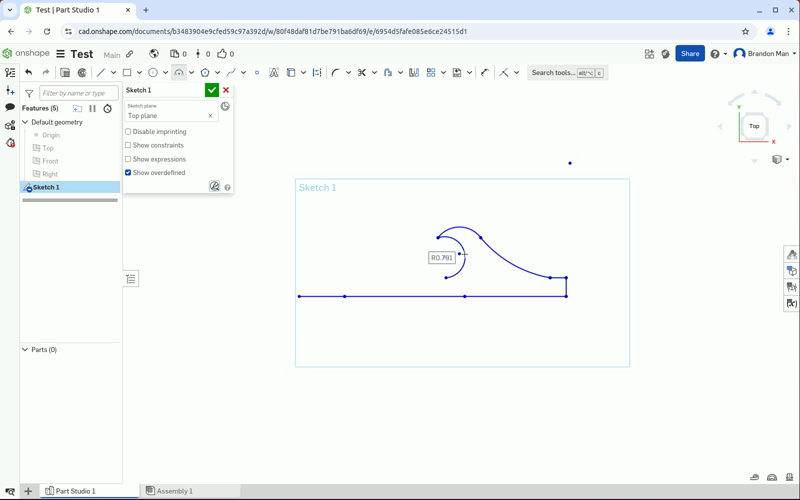
scroll(-6)
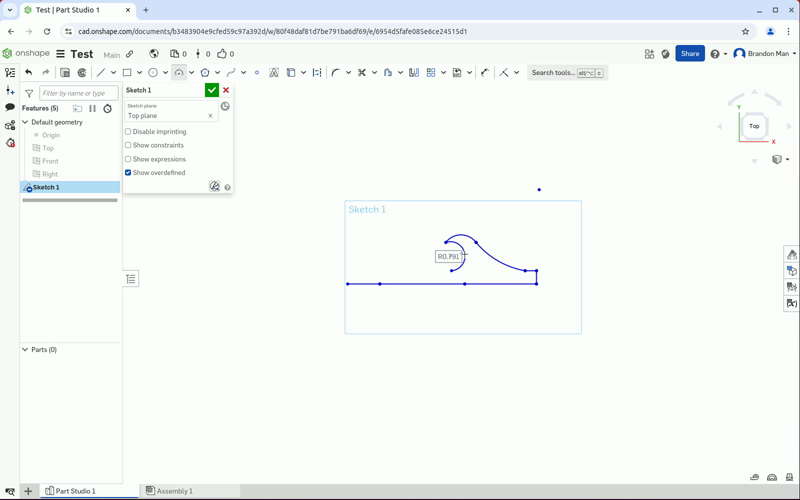
scroll(-6)
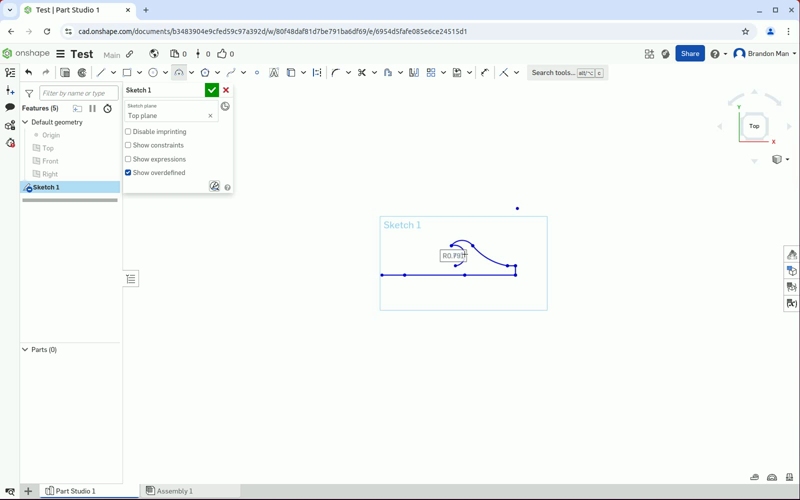
scroll(-6)
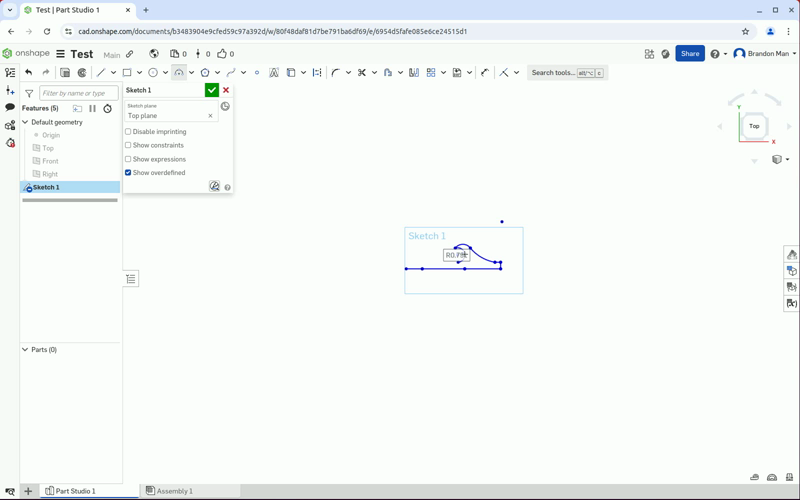
scroll(-6)
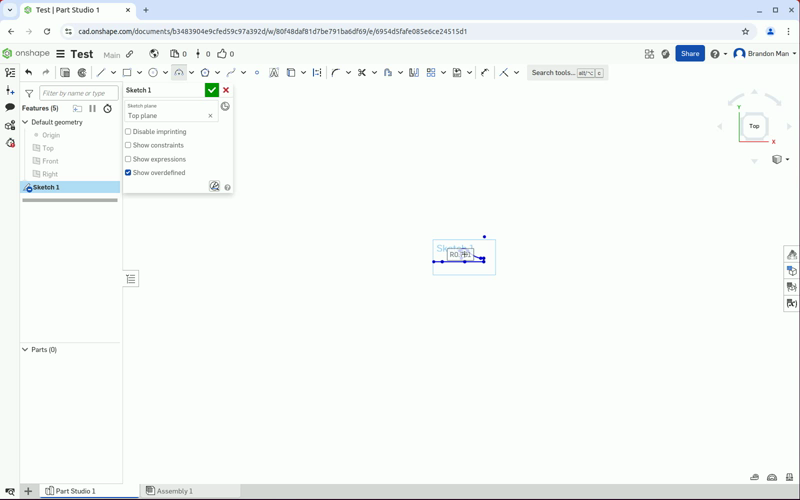
key_up(shift)
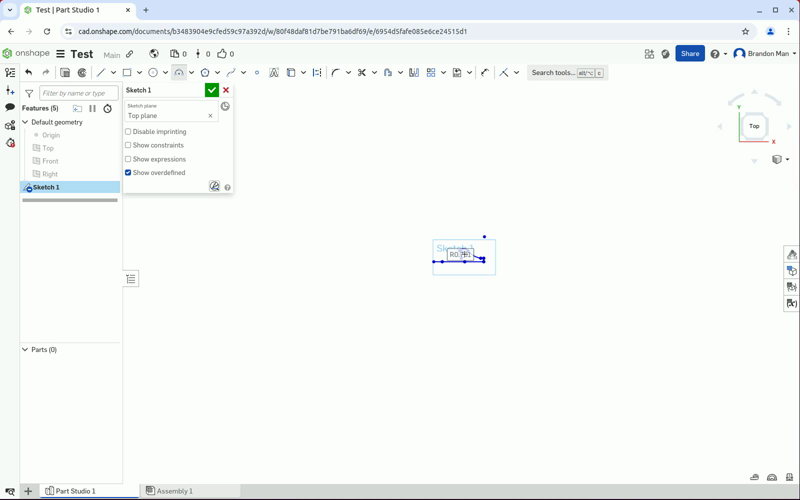
key(esc)
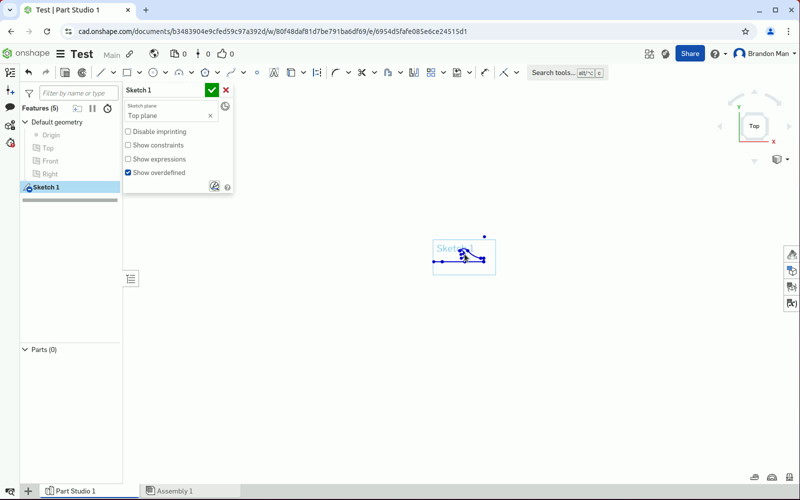
key(l)
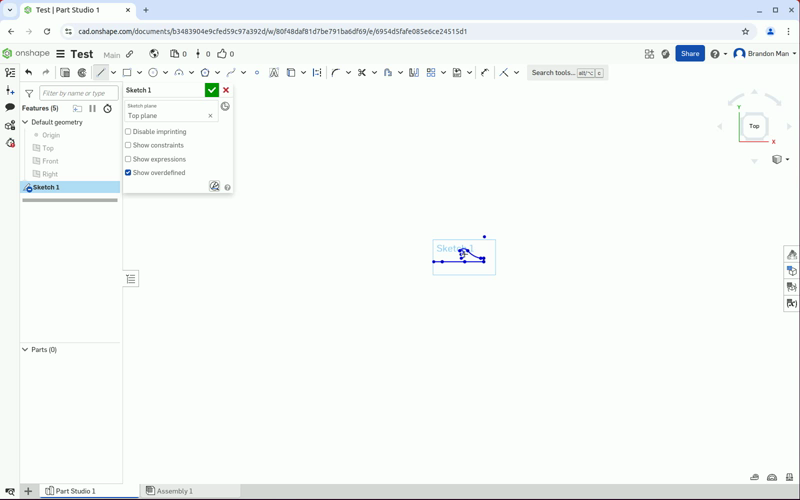
mouse_move(461, 258)
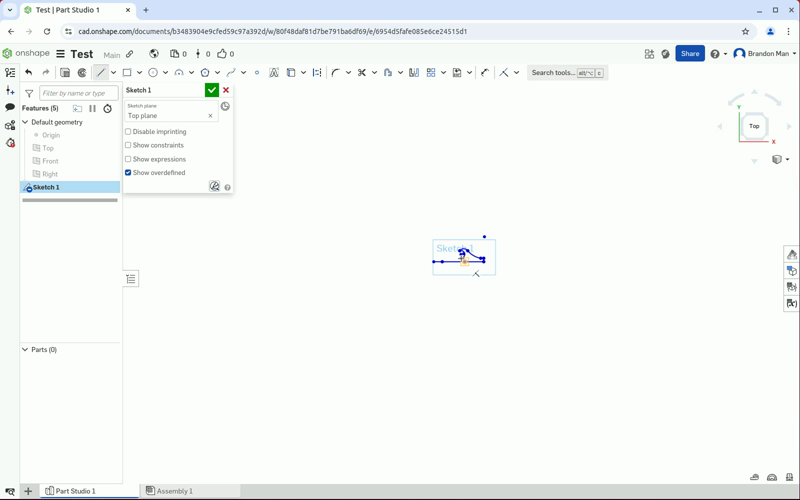
scroll(6)
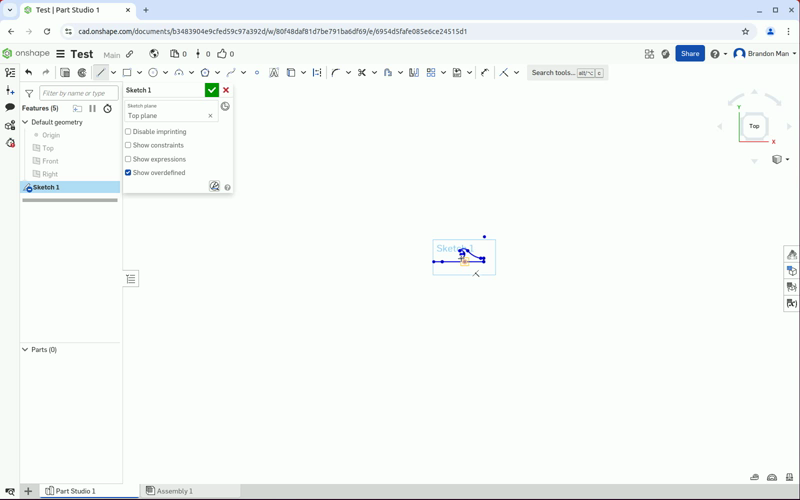
scroll(6)
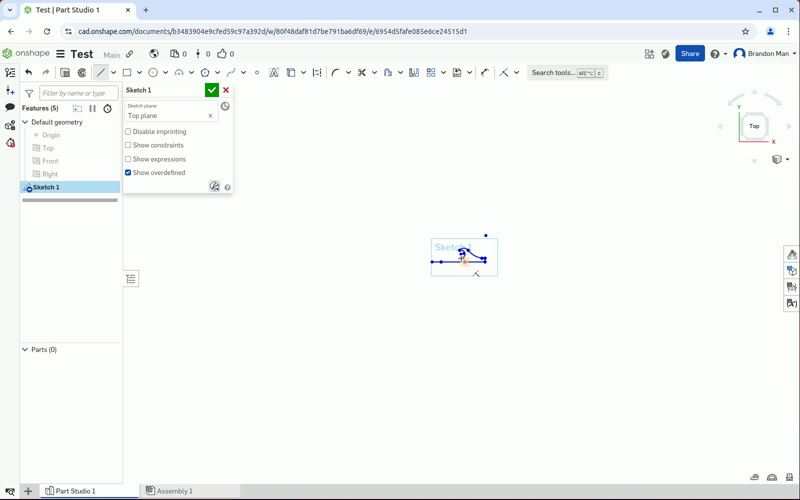
scroll(6)
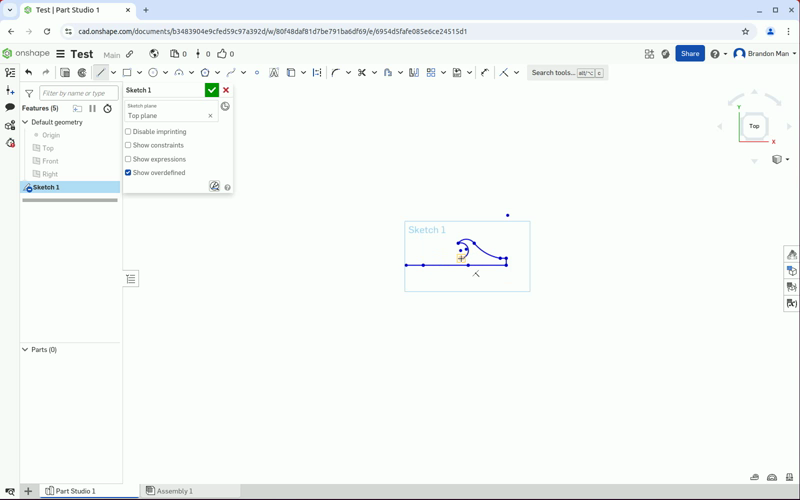
scroll(6)
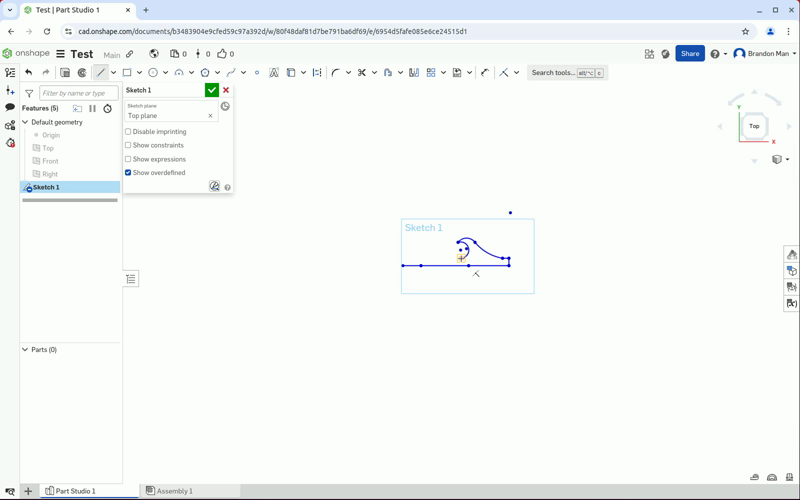
scroll(6)
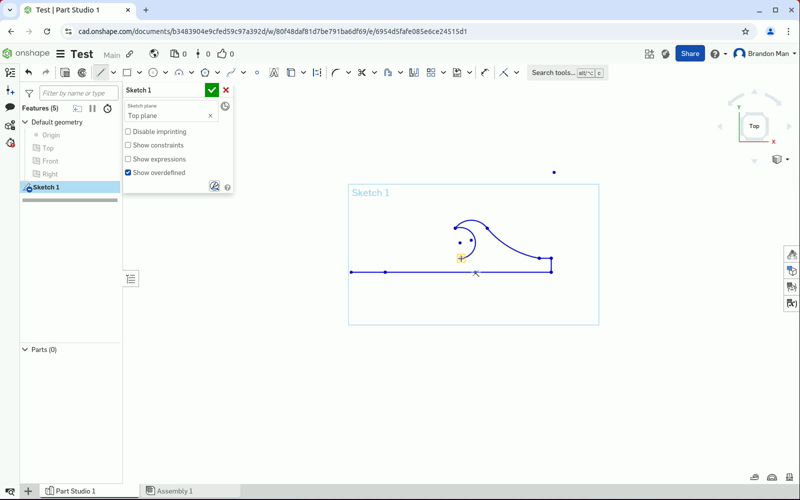
scroll(6)
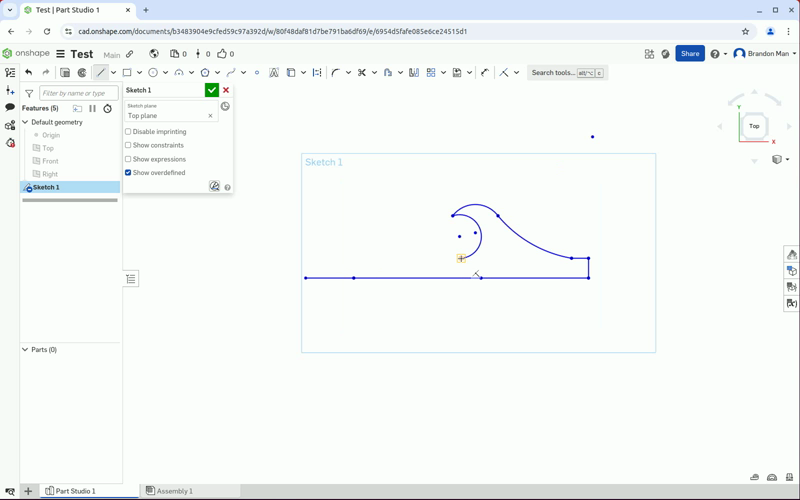
scroll(6)
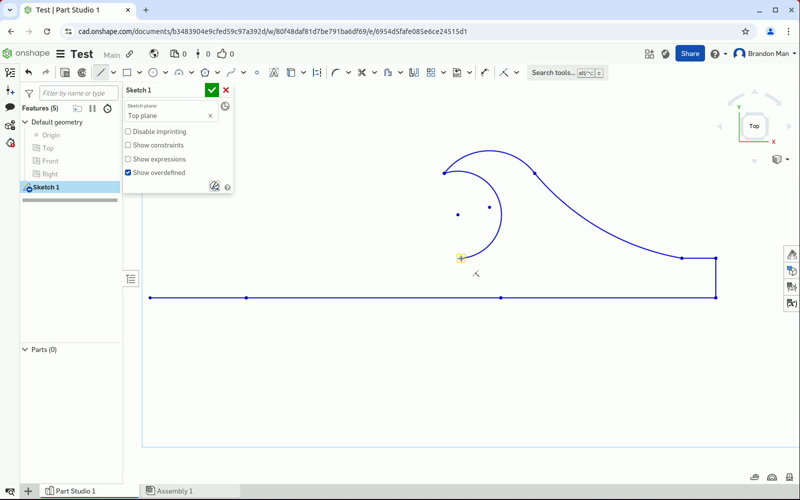
click(461, 258)
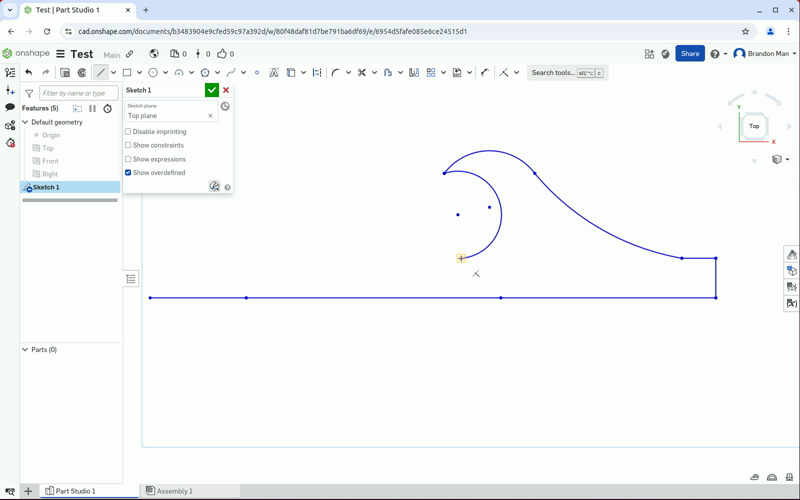
scroll(-6)
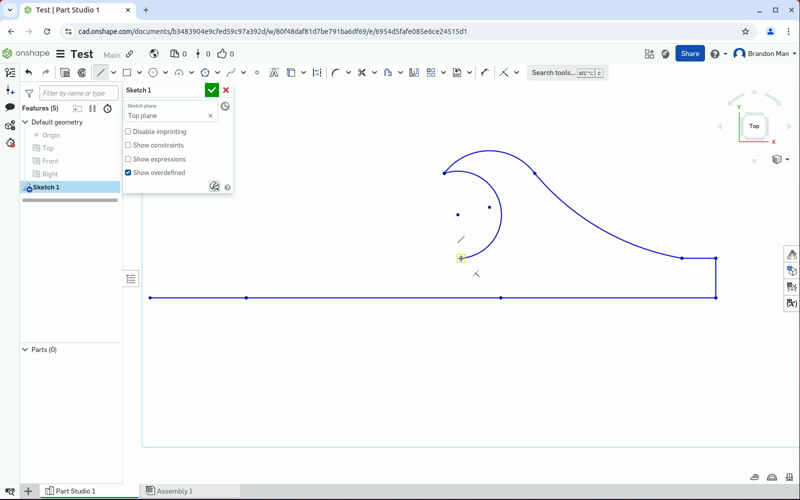
scroll(-6)
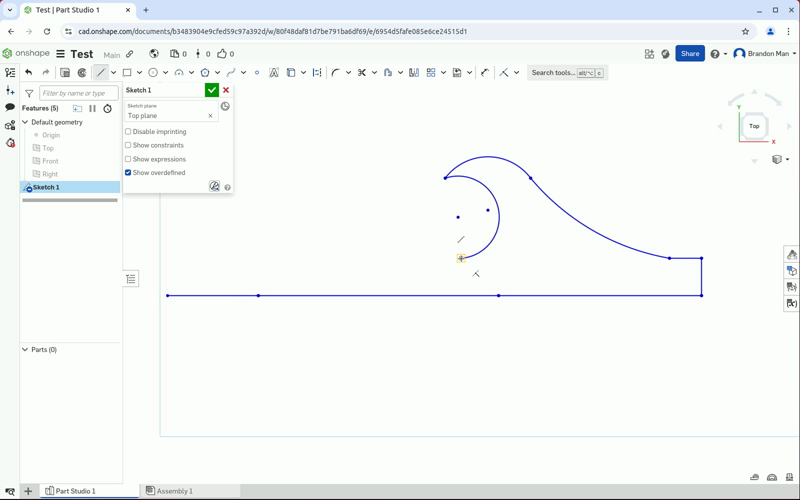
scroll(-6)
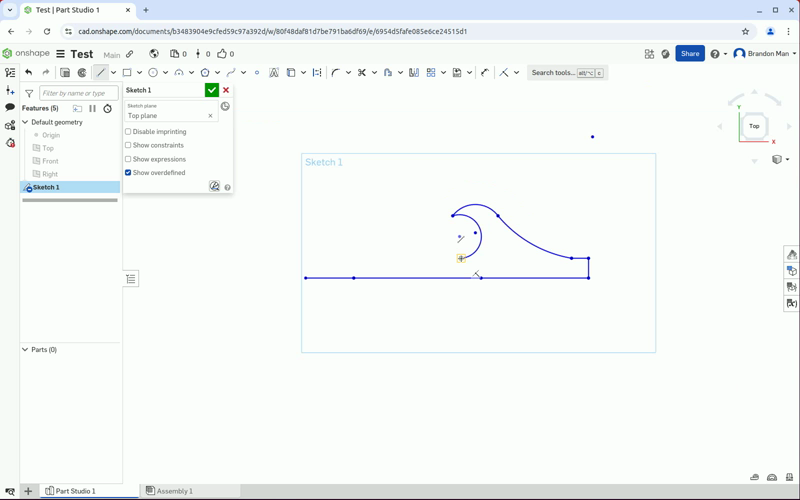
scroll(-6)
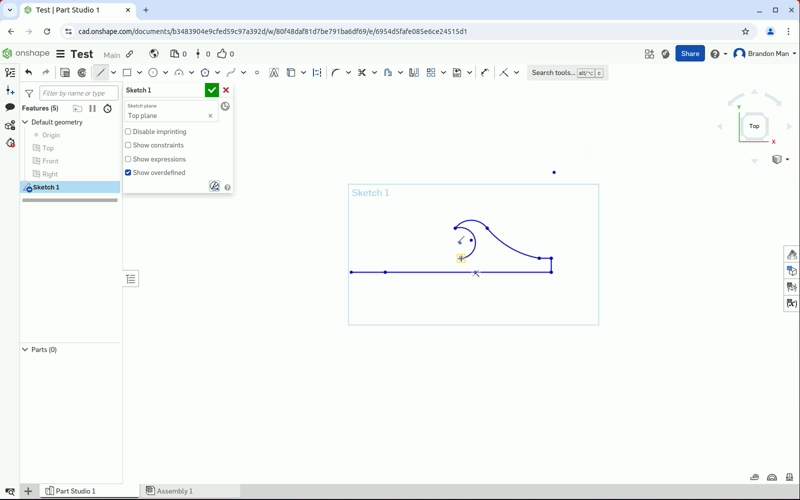
scroll(-6)
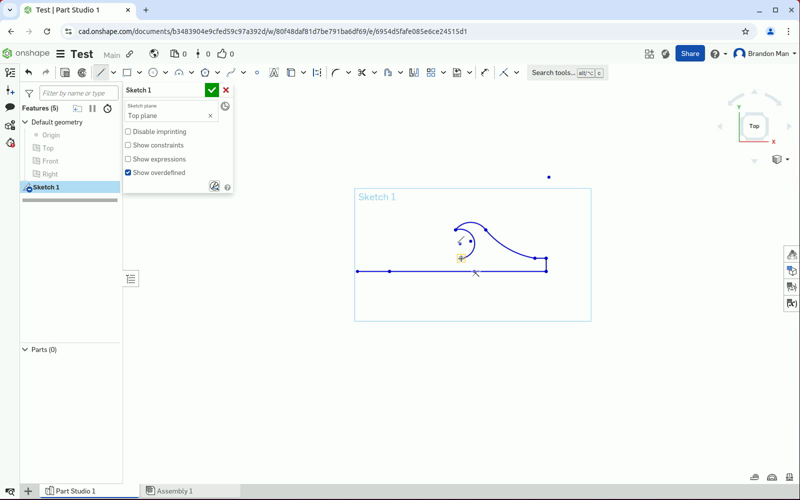
scroll(-6)
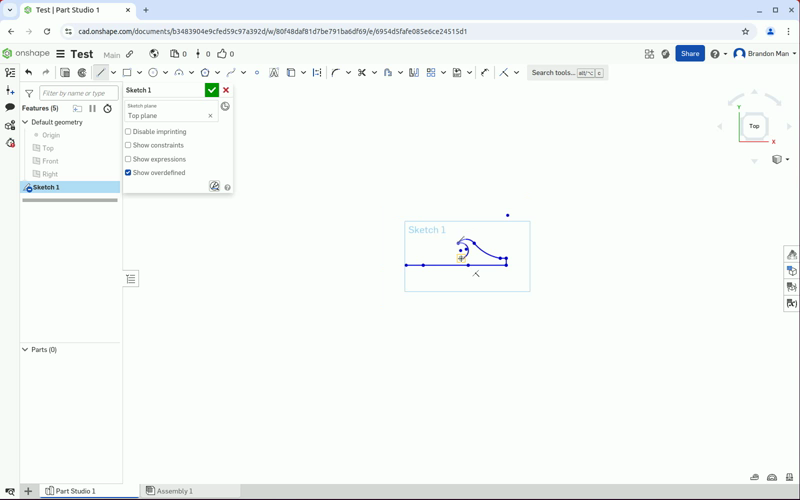
scroll(-6)
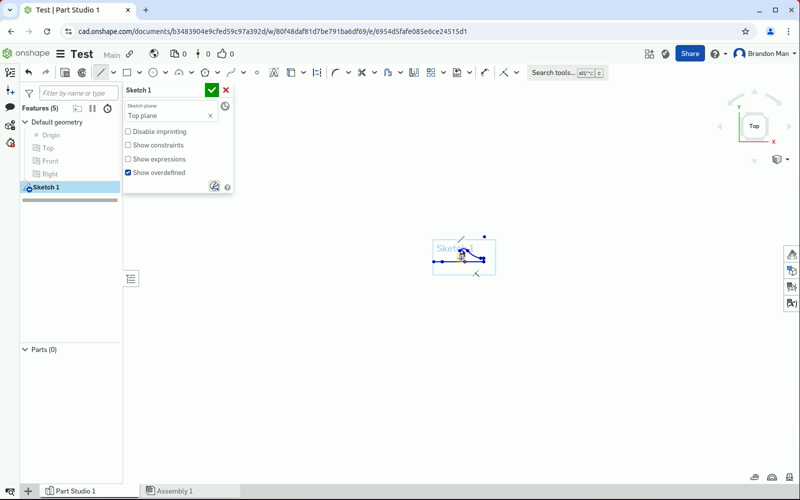
key_down(shift)
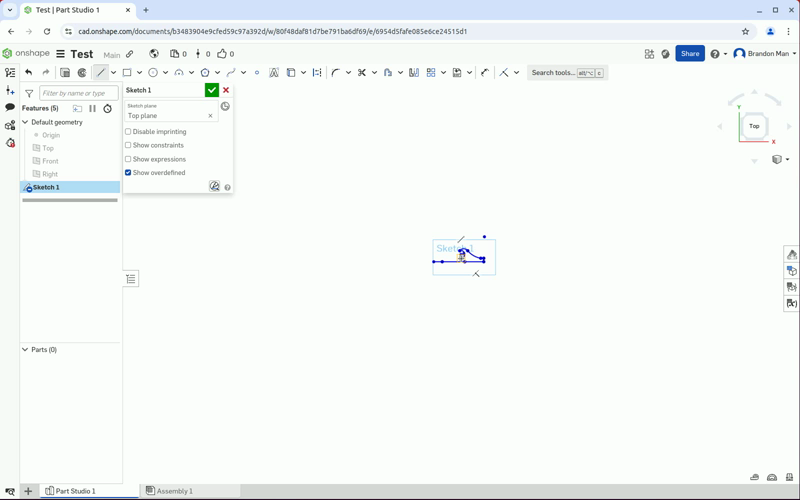
mouse_move(491, 258)
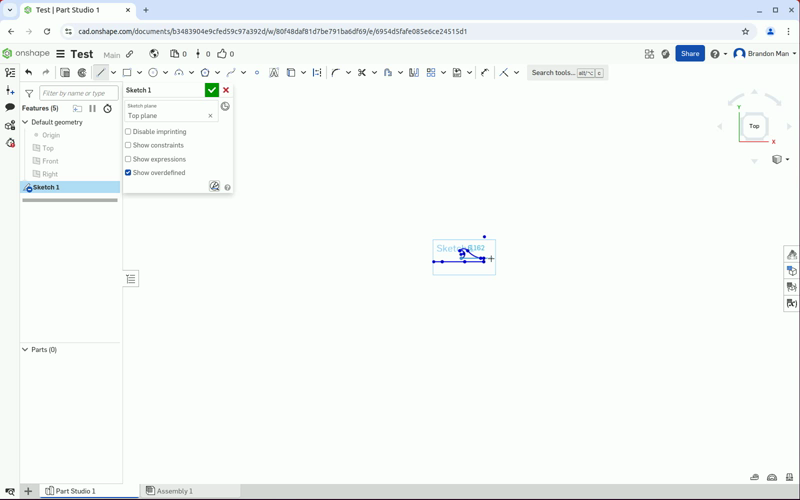
mouse_move(442, 258)
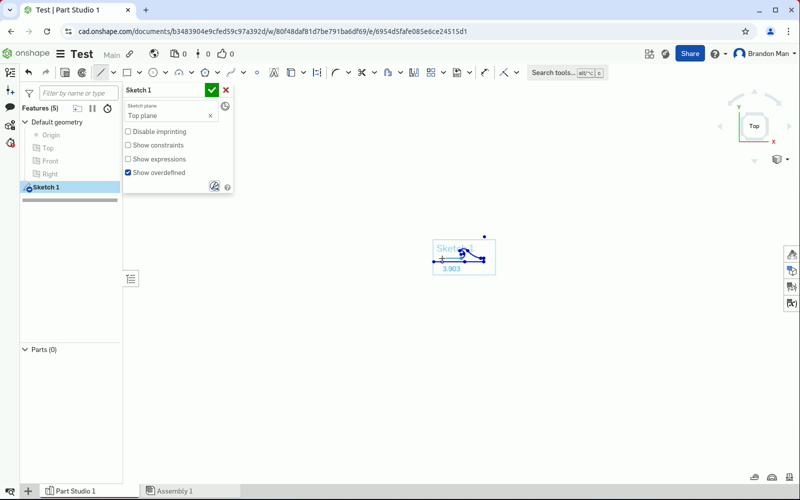
scroll(6)
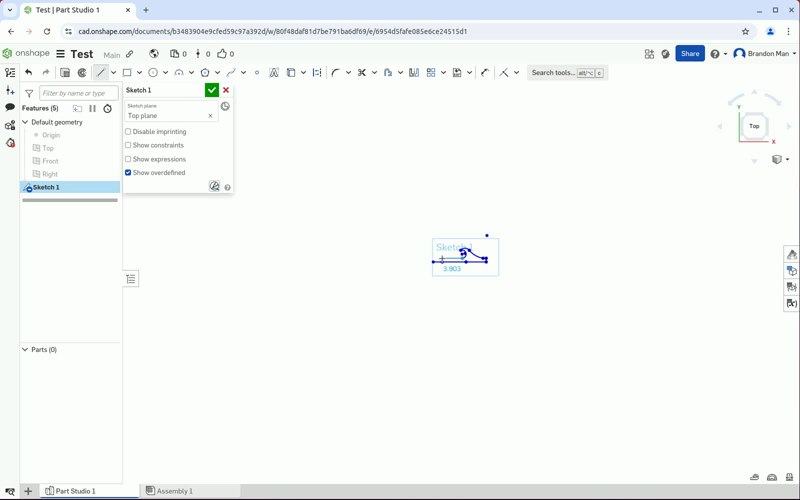
scroll(6)
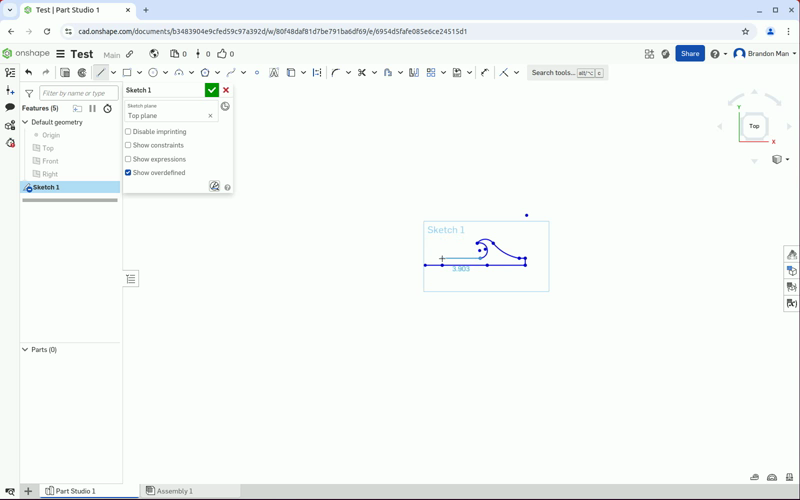
scroll(6)
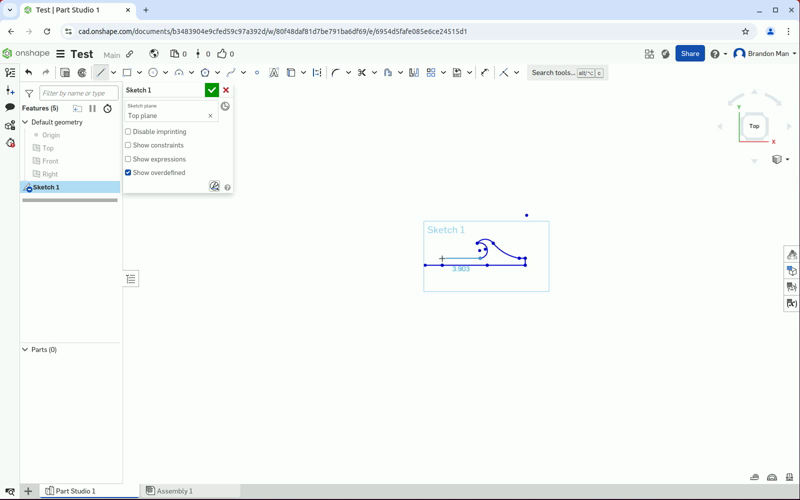
scroll(6)
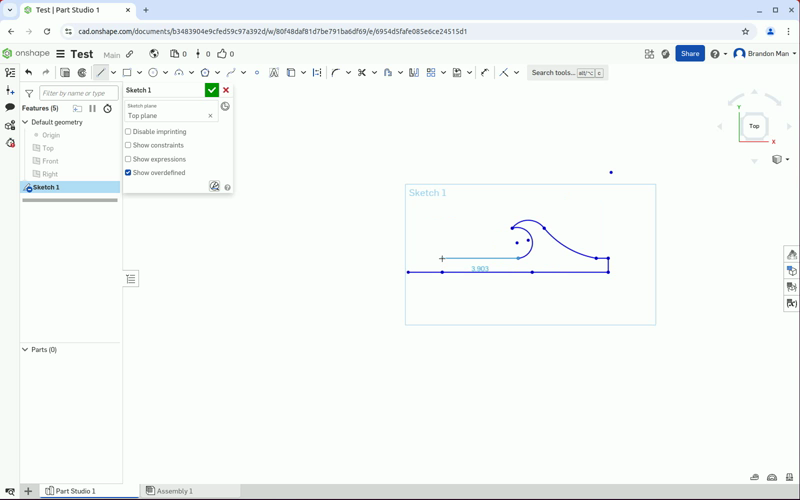
scroll(6)
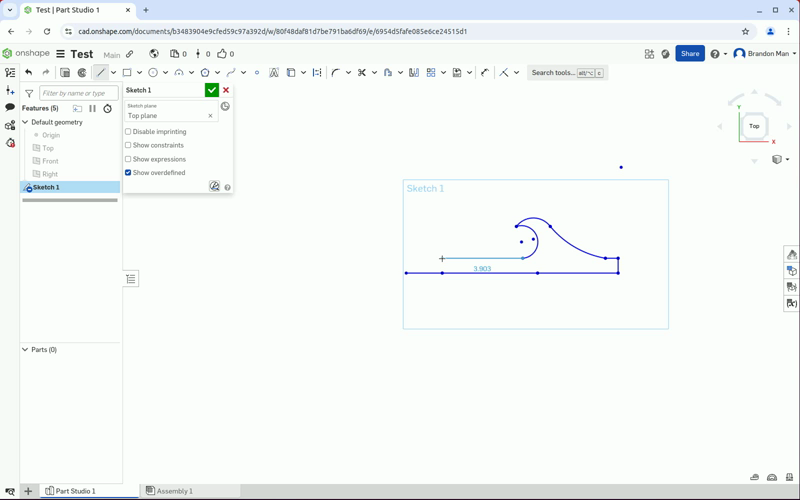
scroll(6)
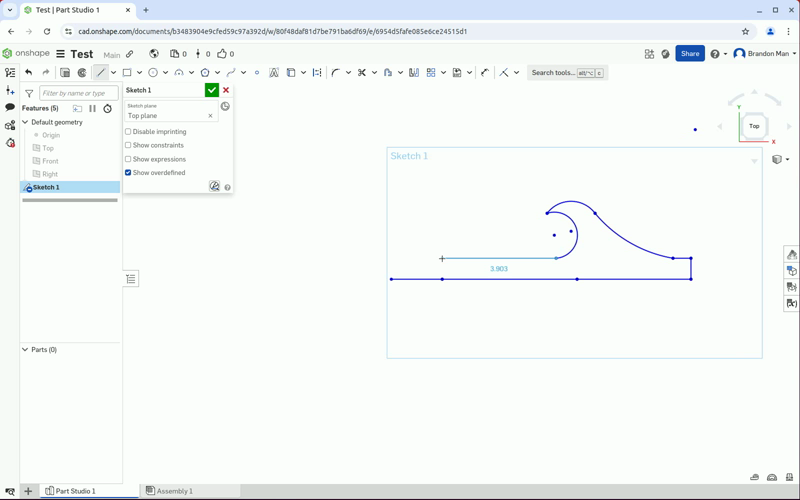
scroll(6)
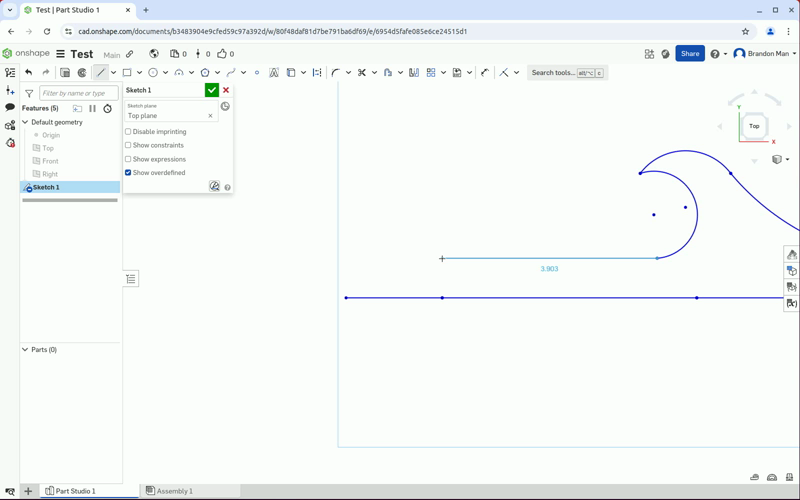
click(442, 258)
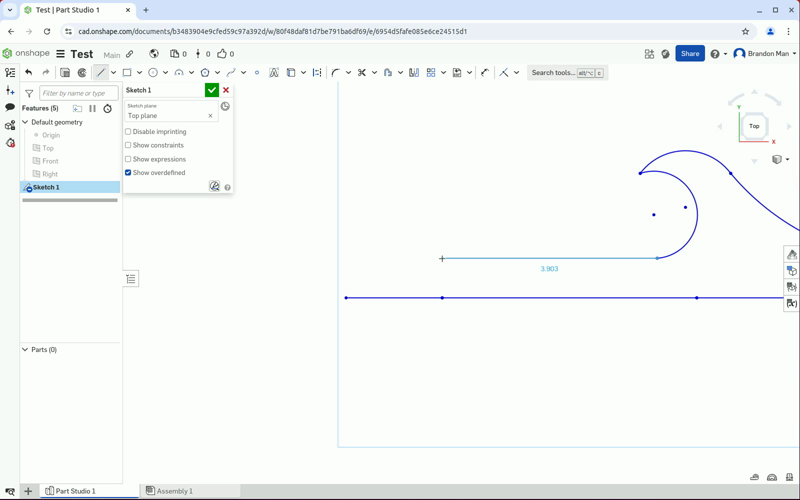
scroll(-6)
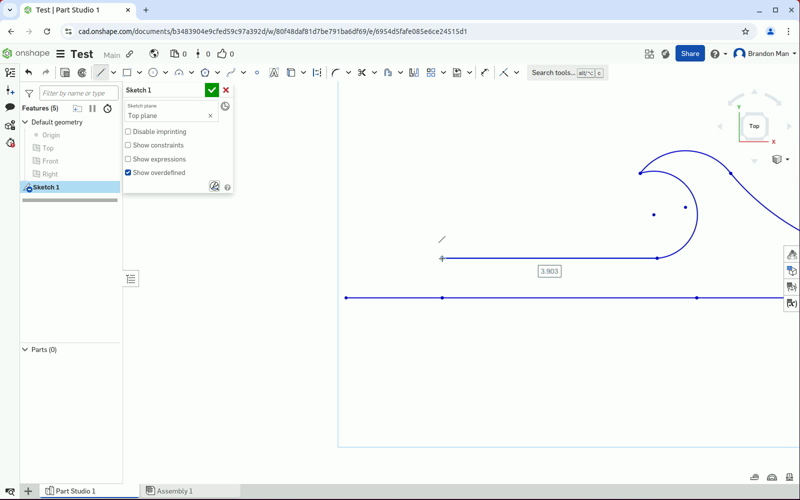
scroll(-6)
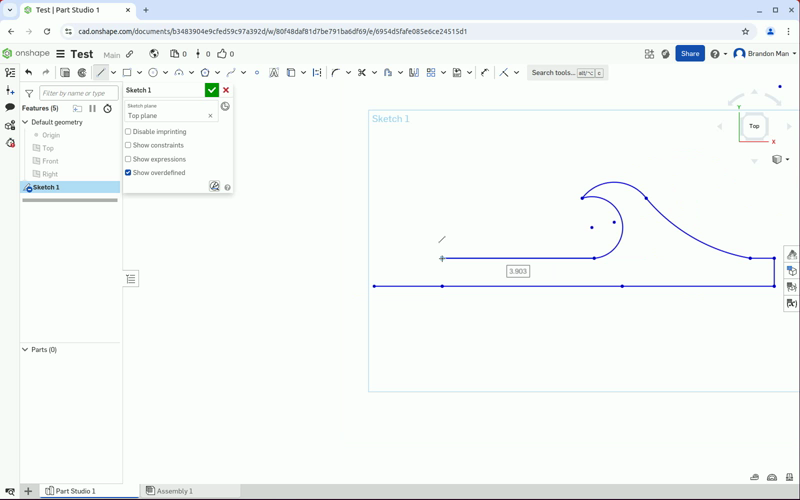
scroll(-6)
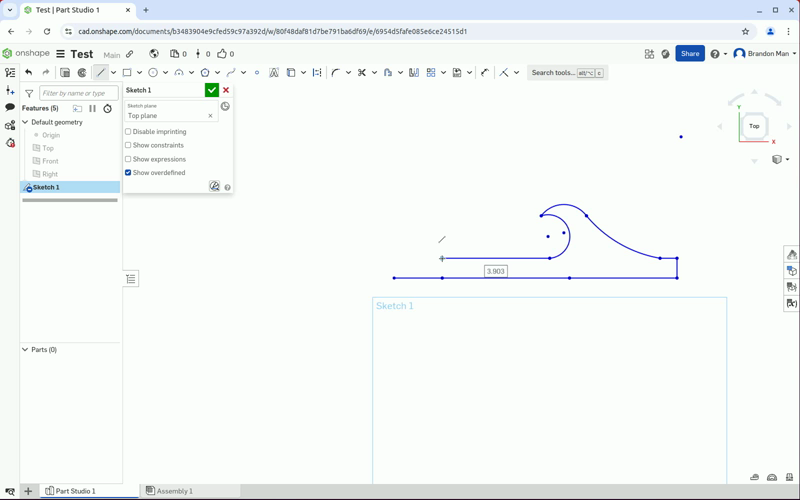
scroll(-6)
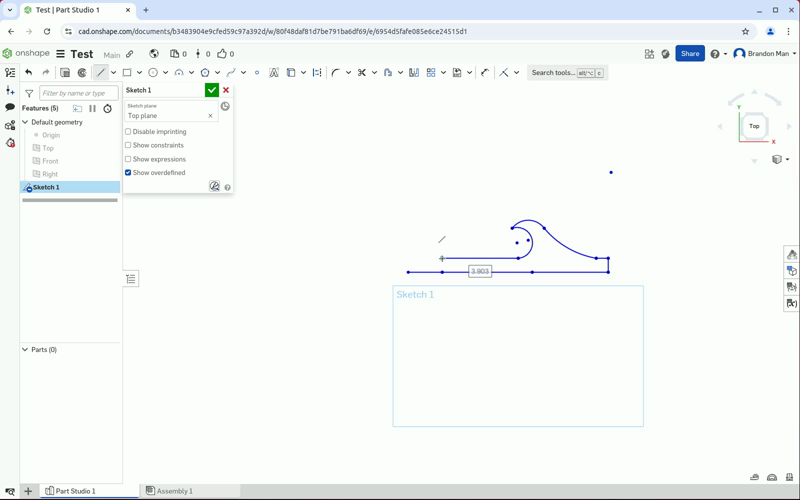
scroll(-6)
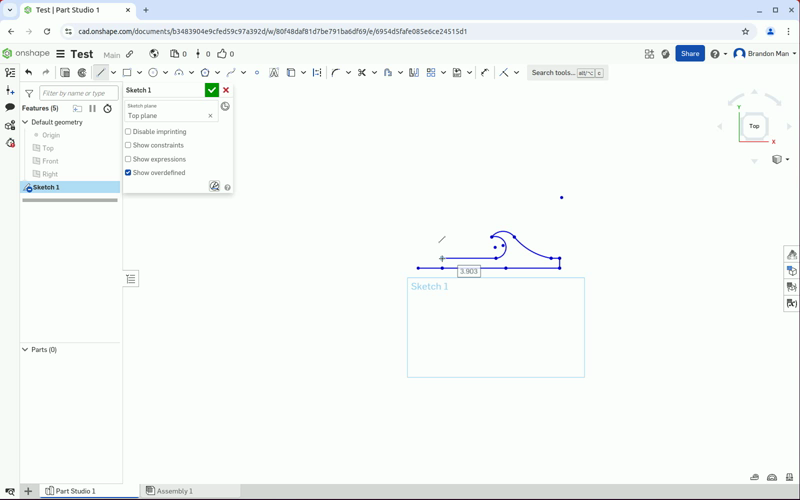
scroll(-6)
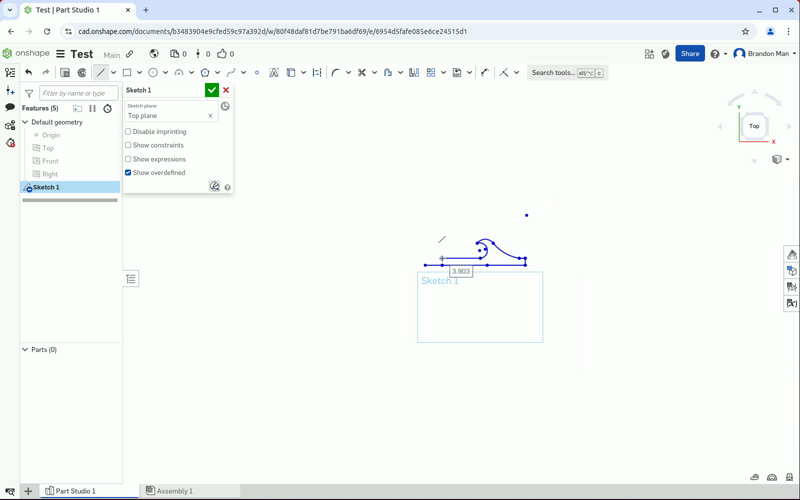
scroll(-6)
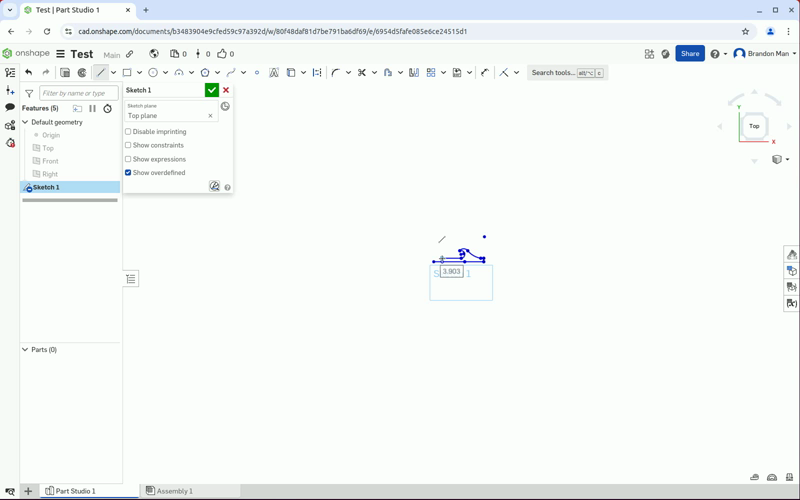
key_up(shift)
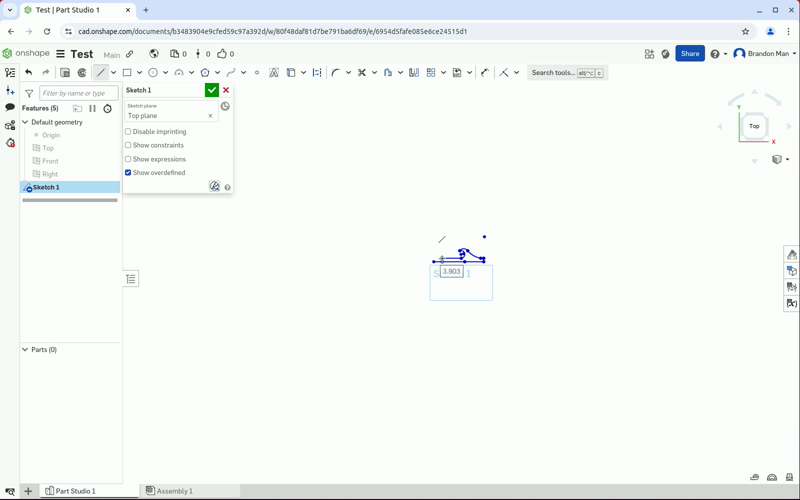
key_down(shift)
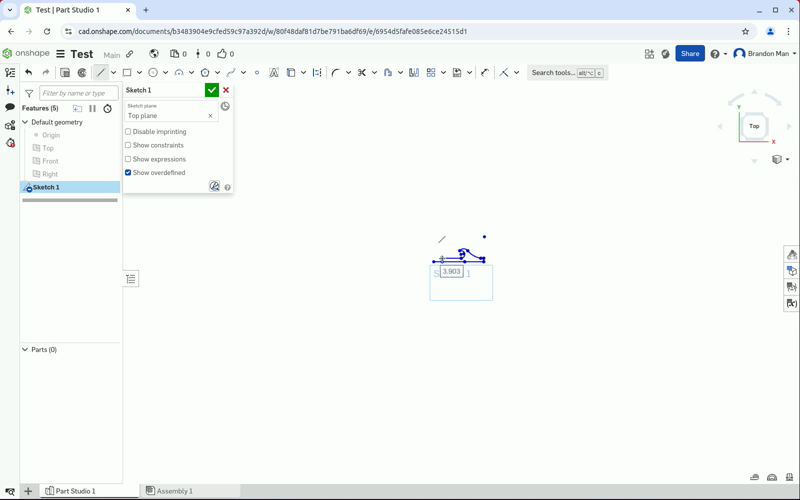
mouse_move(472, 258)
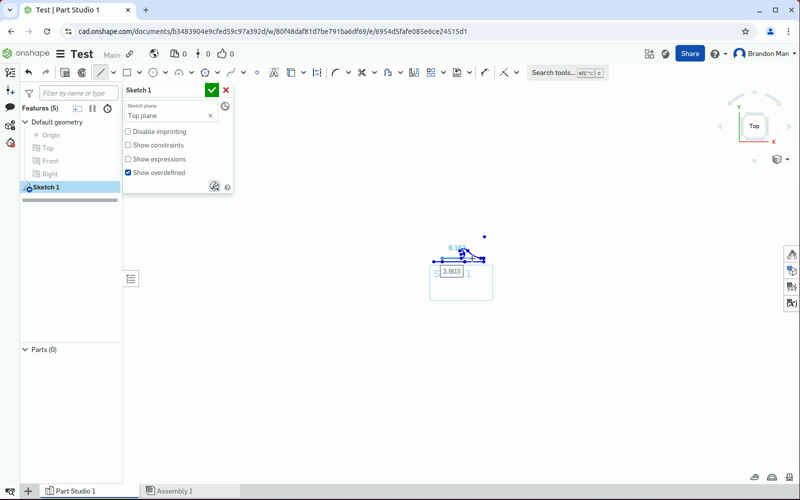
mouse_move(442, 253)
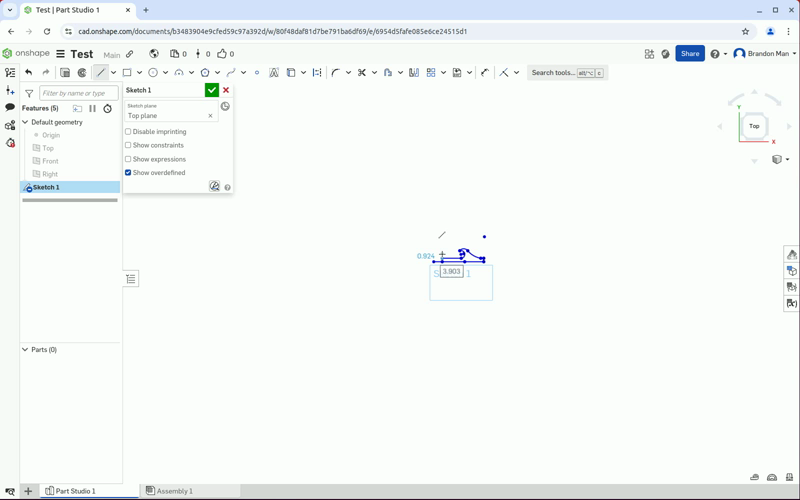
scroll(6)
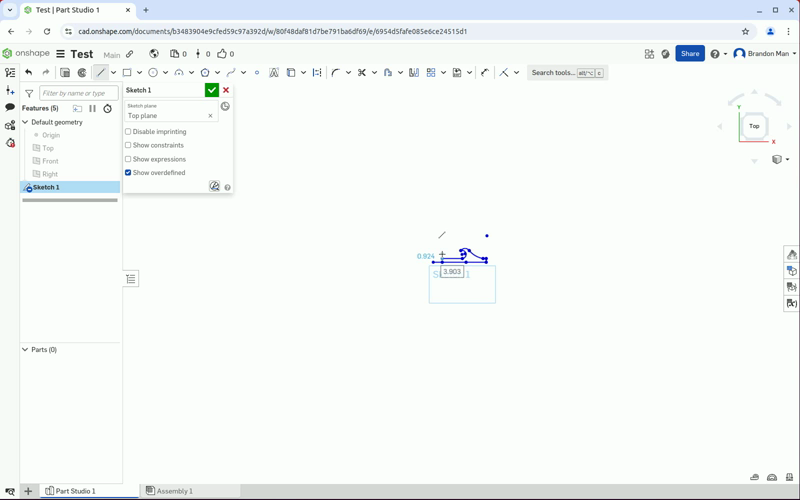
scroll(6)
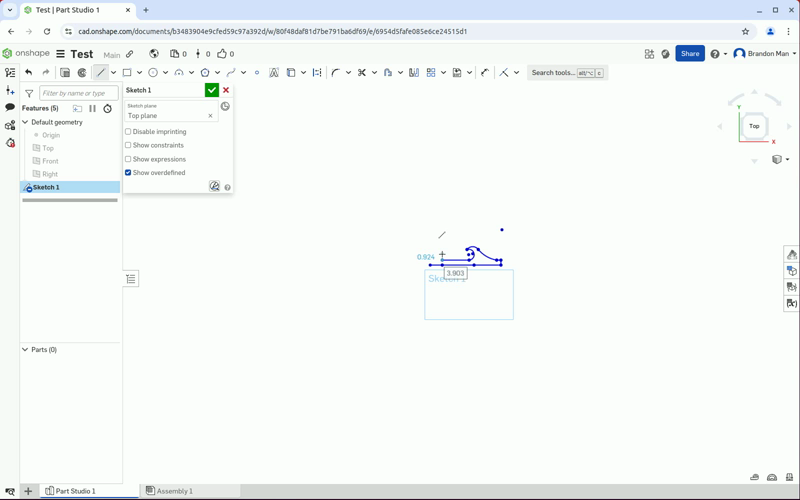
scroll(6)
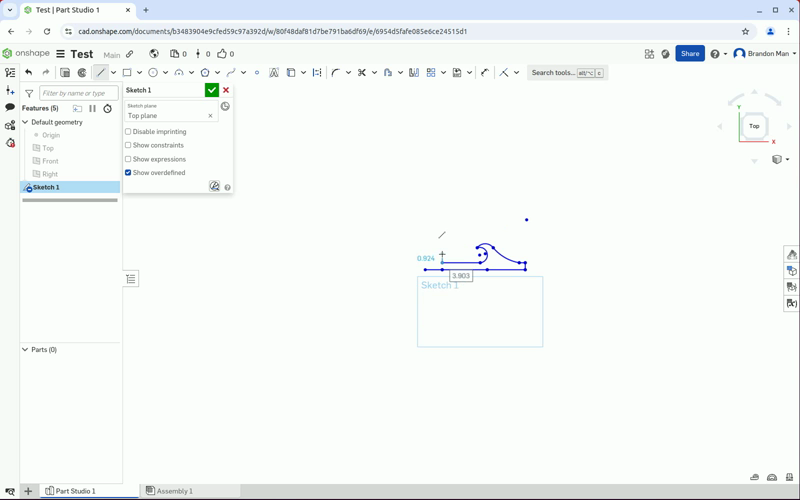
scroll(6)
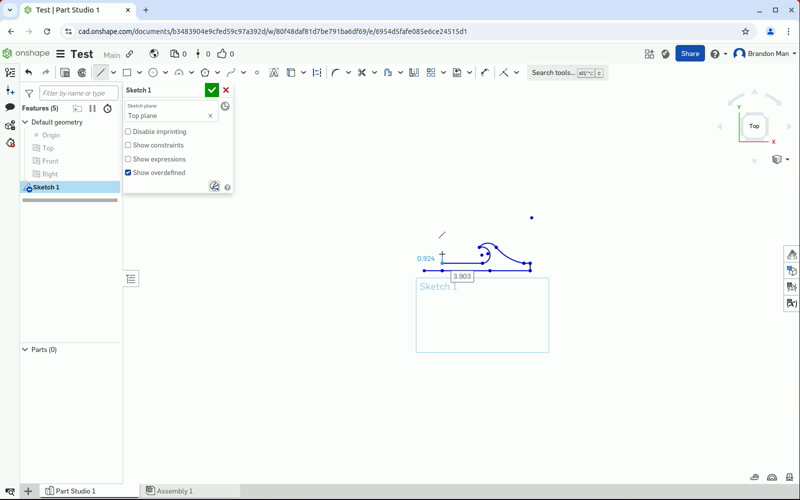
scroll(6)
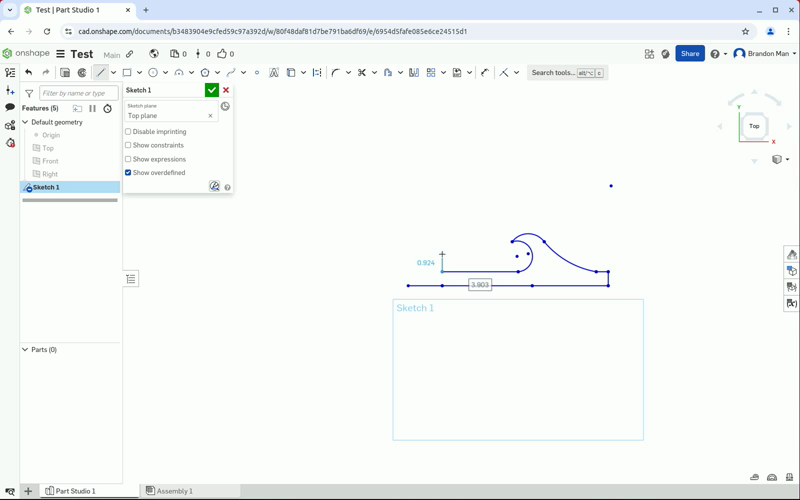
scroll(6)
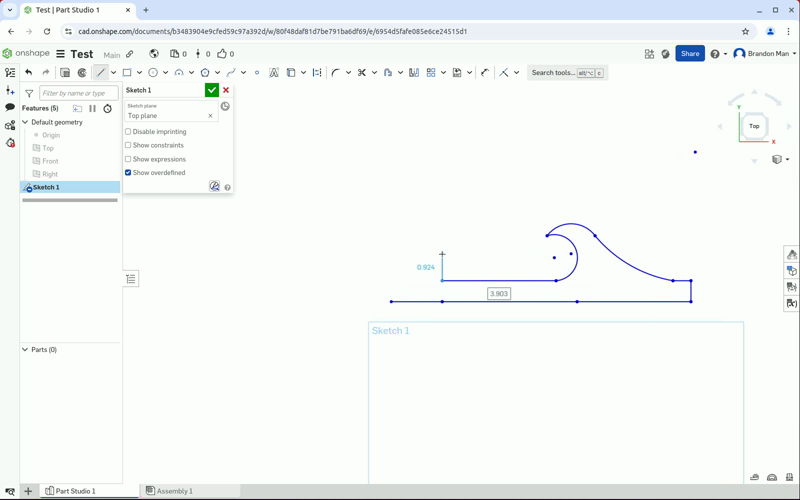
scroll(6)
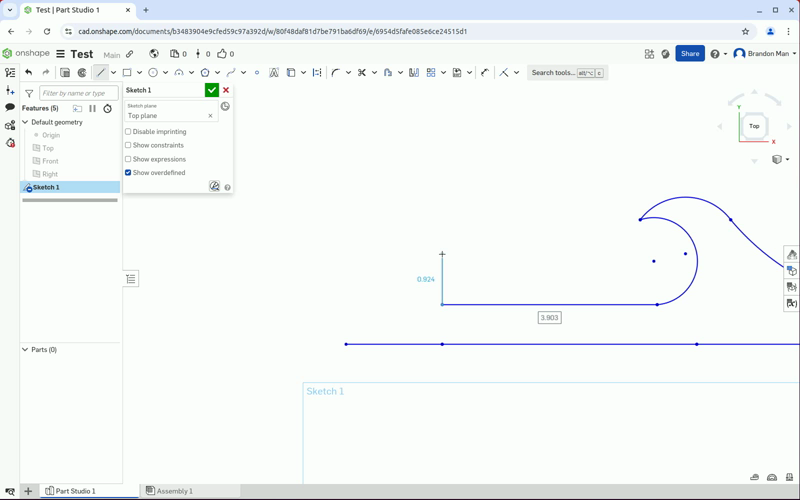
click(442, 253)
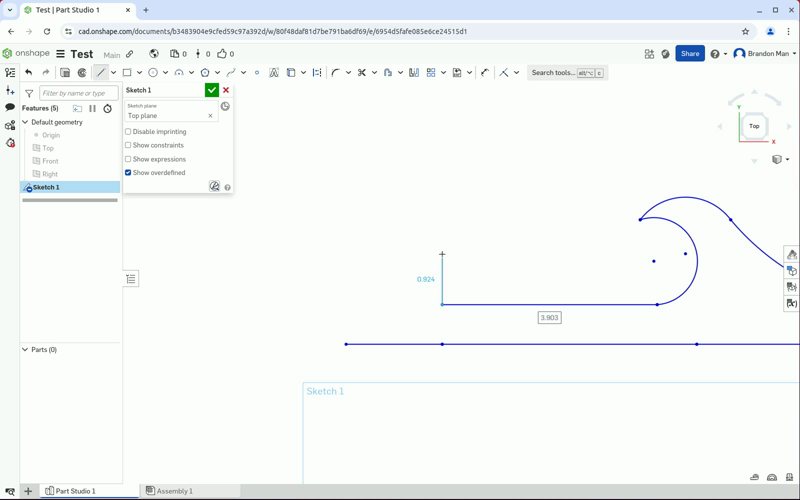
scroll(-6)
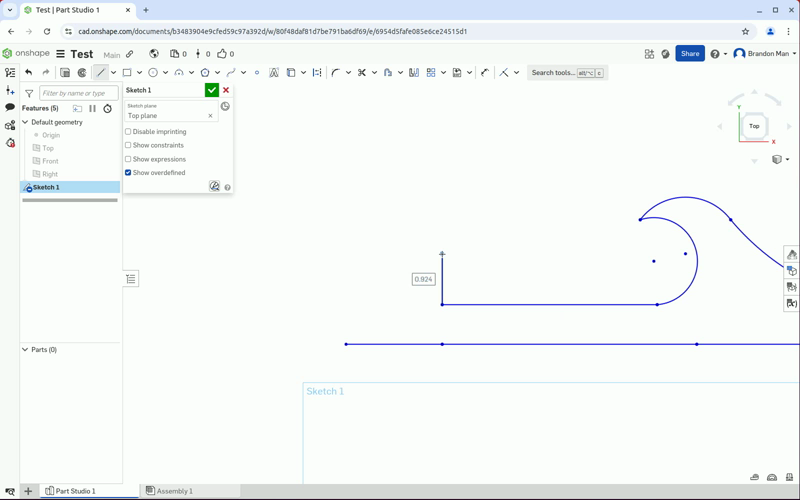
scroll(-6)
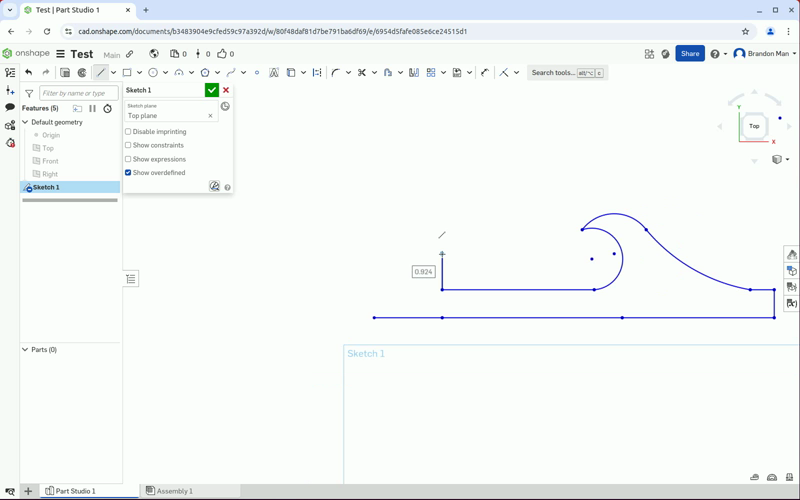
scroll(-6)
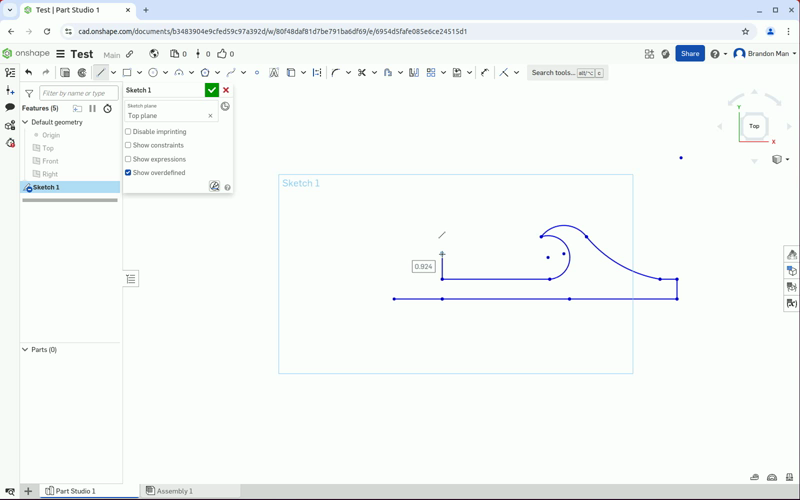
scroll(-6)
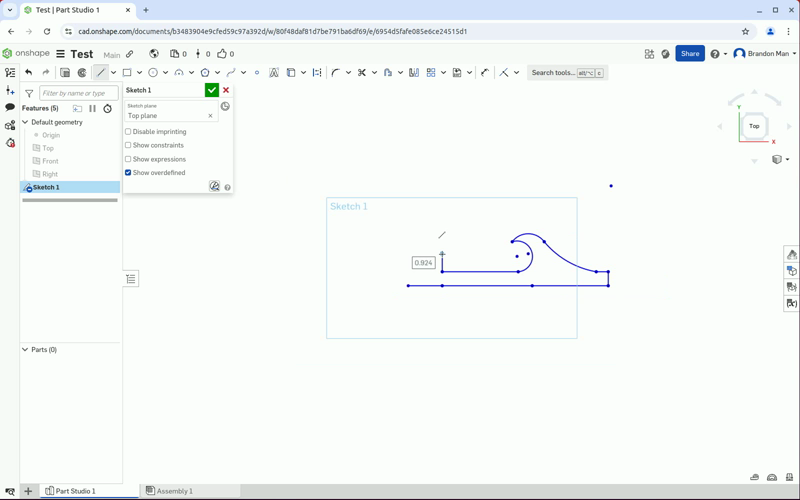
scroll(-6)
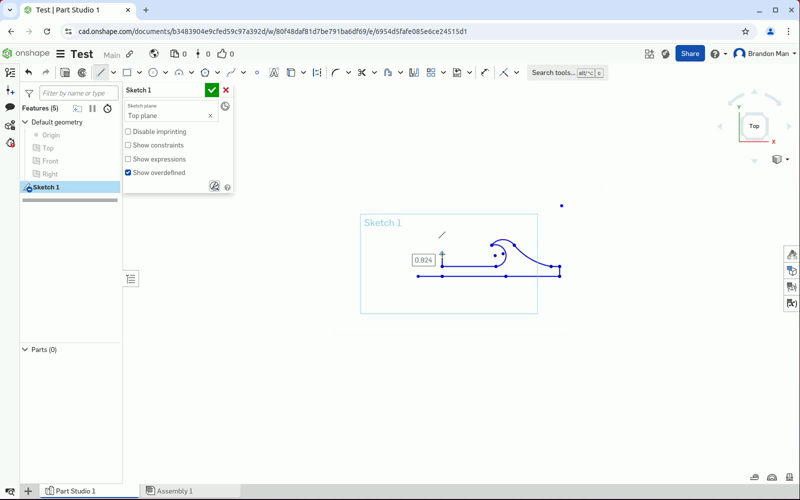
scroll(-6)
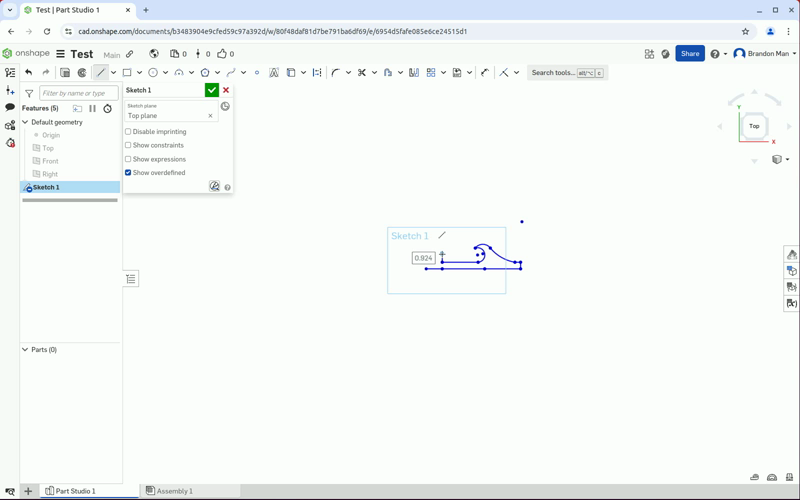
scroll(-6)
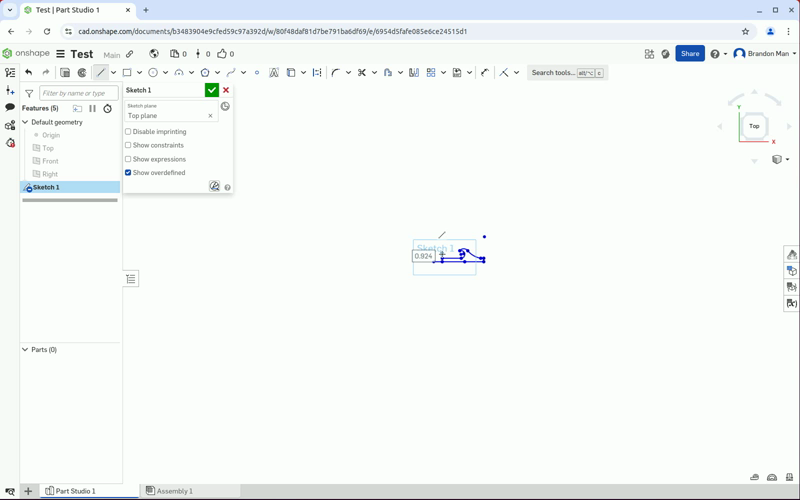
key_up(shift)
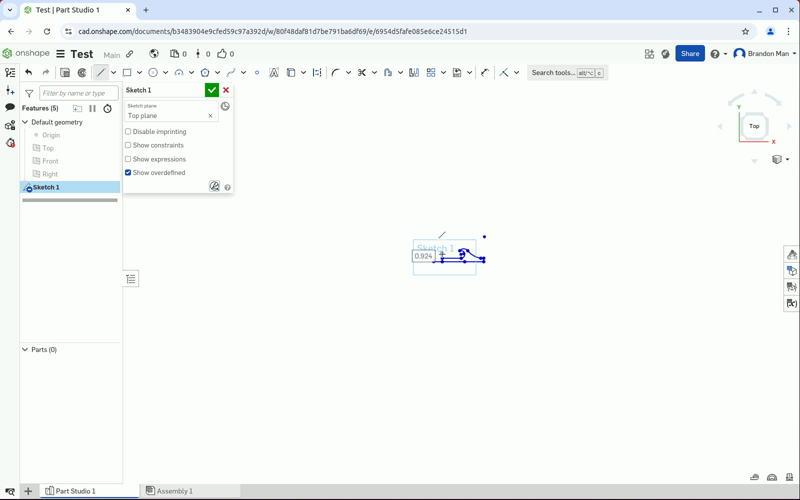
key(esc)
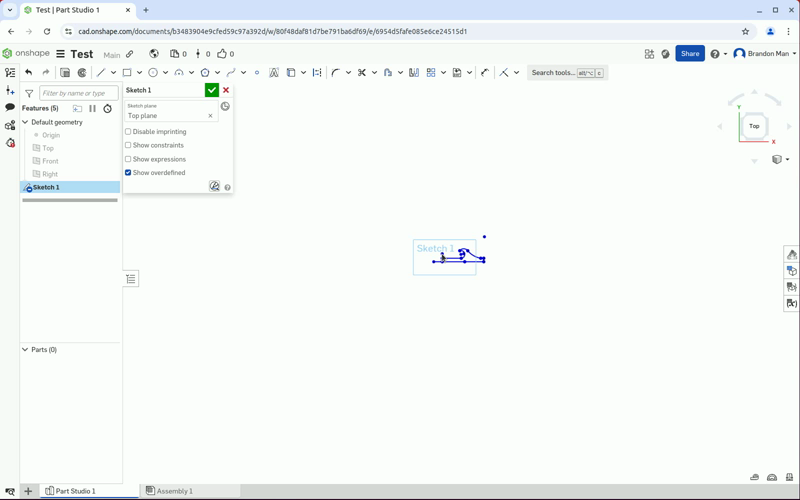
key(a)
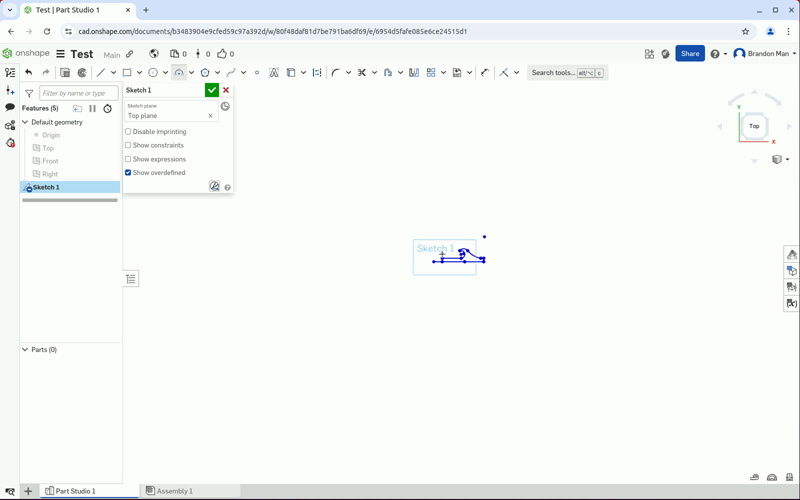
mouse_move(442, 253)
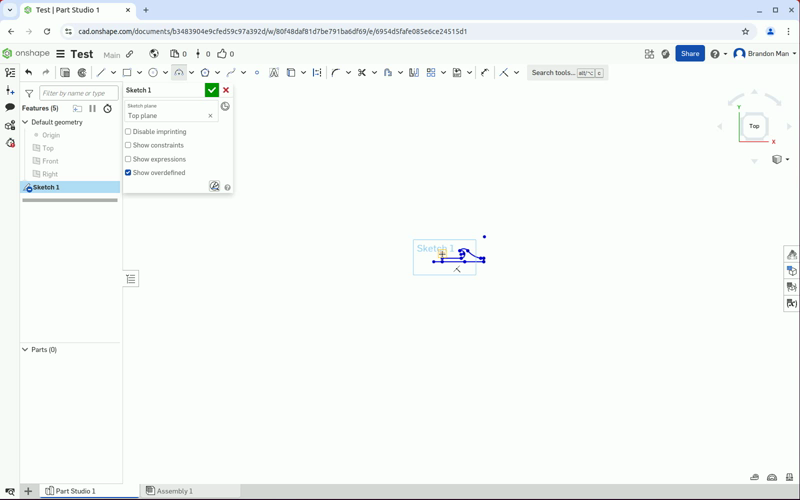
click(442, 253)
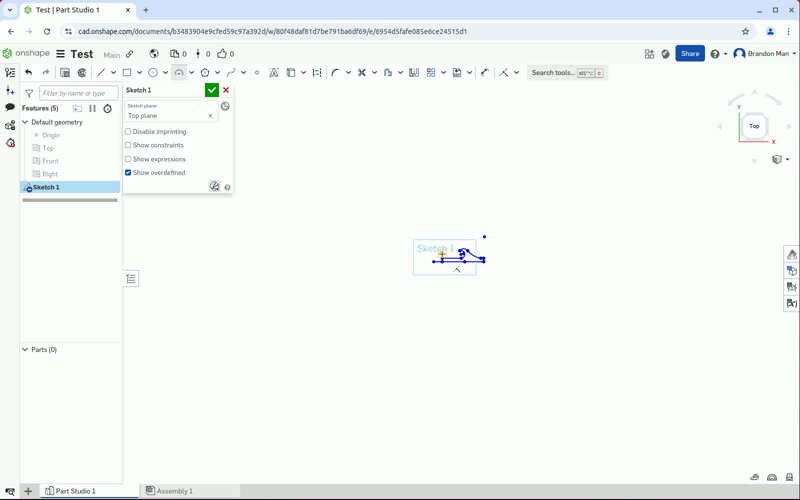
mouse_move(433, 261)
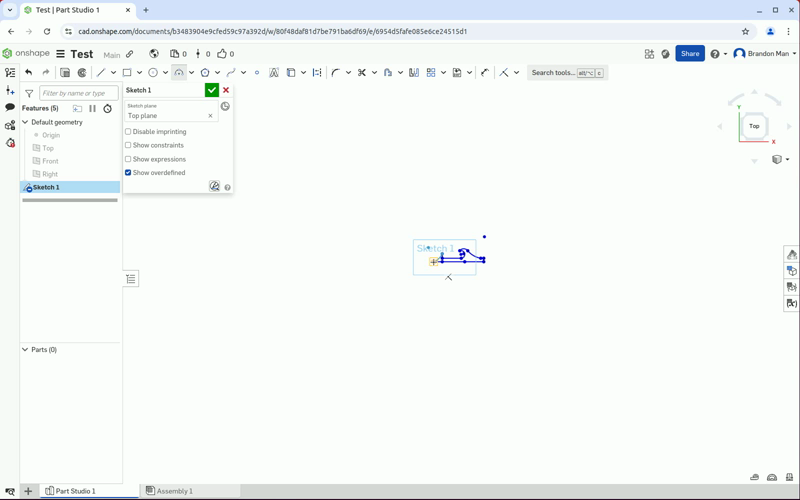
click(433, 261)
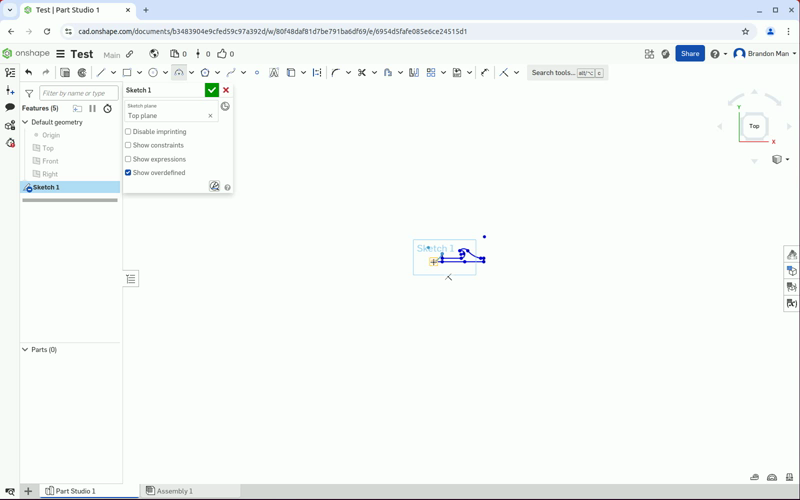
key_down(shift)
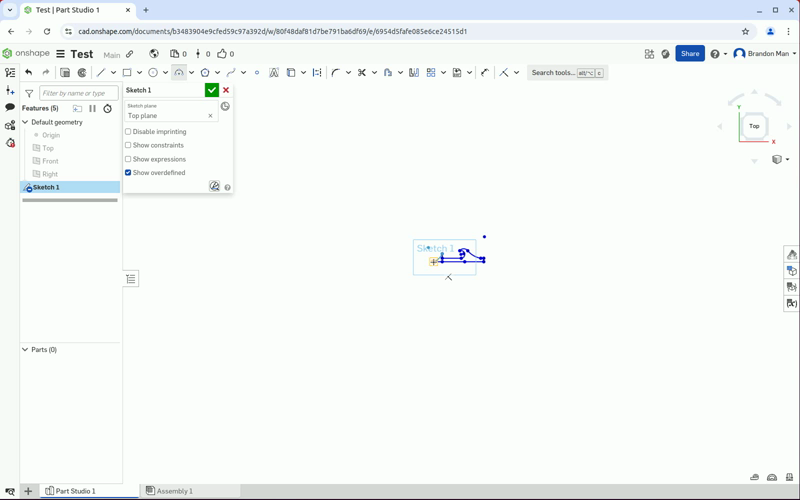
mouse_move(436, 255)
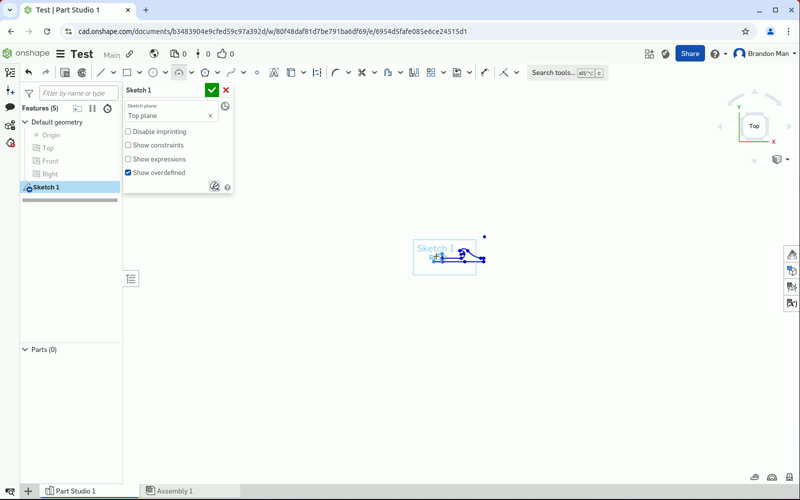
click(436, 255)
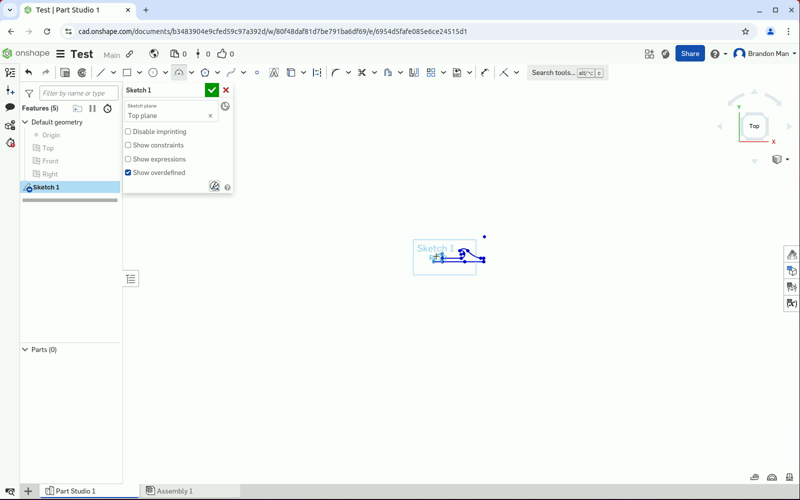
key_up(shift)
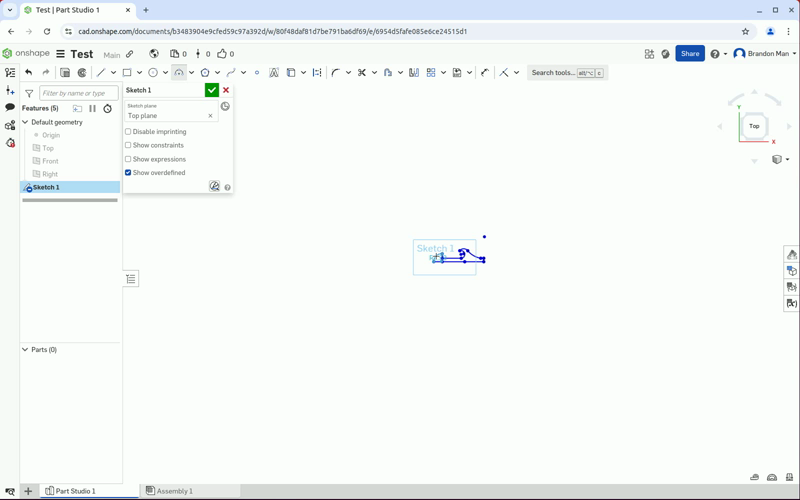
key(esc)
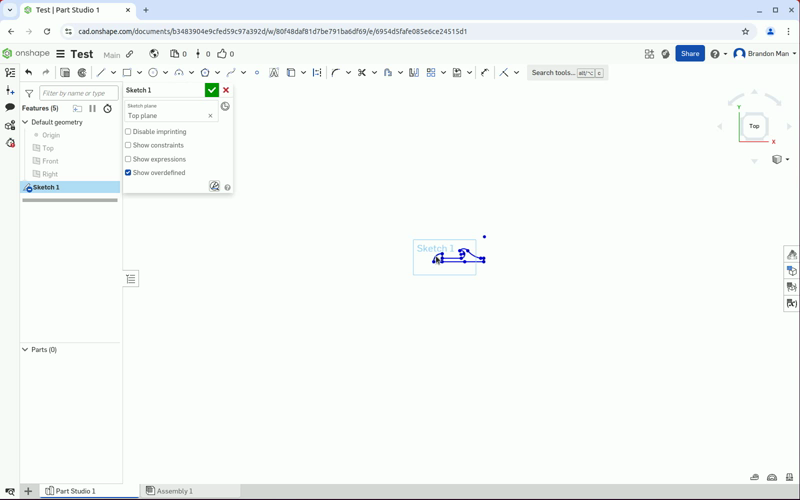
mouse_move(469, 256)
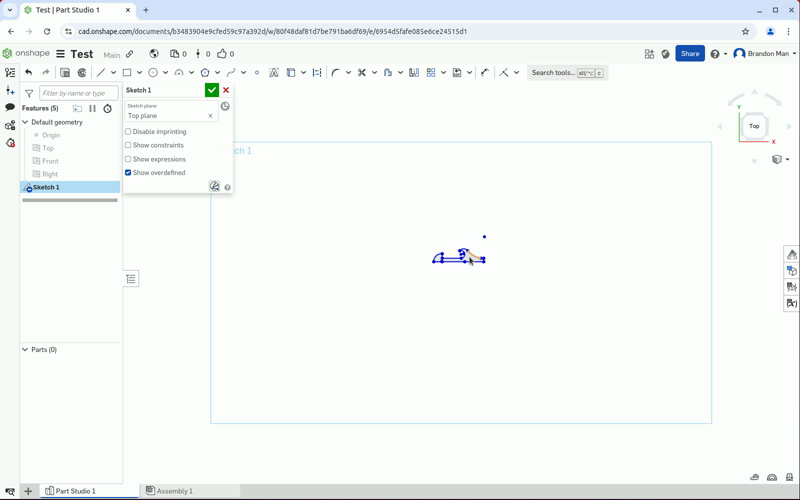
scroll(6)
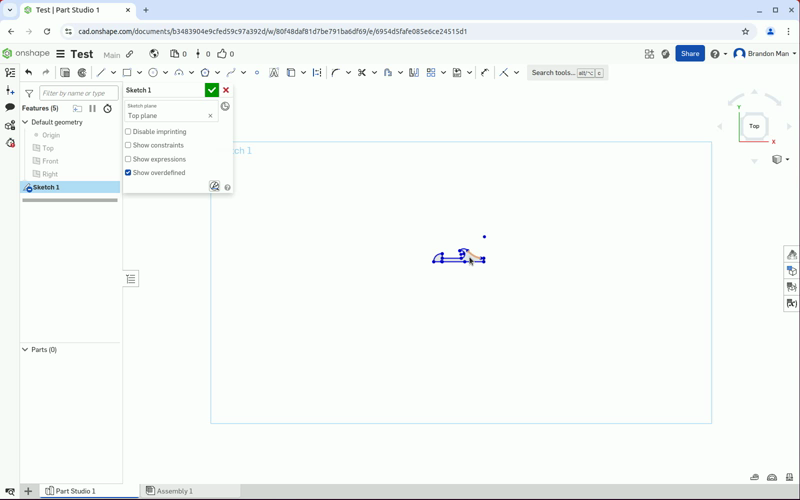
scroll(6)
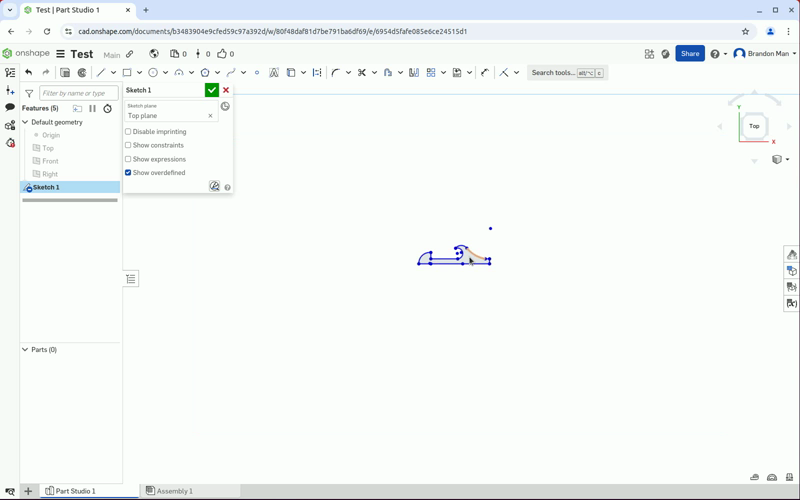
scroll(6)
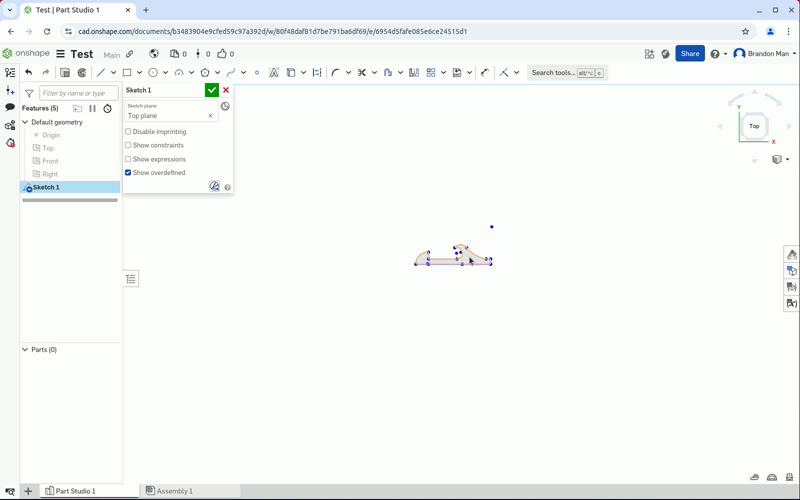
scroll(6)
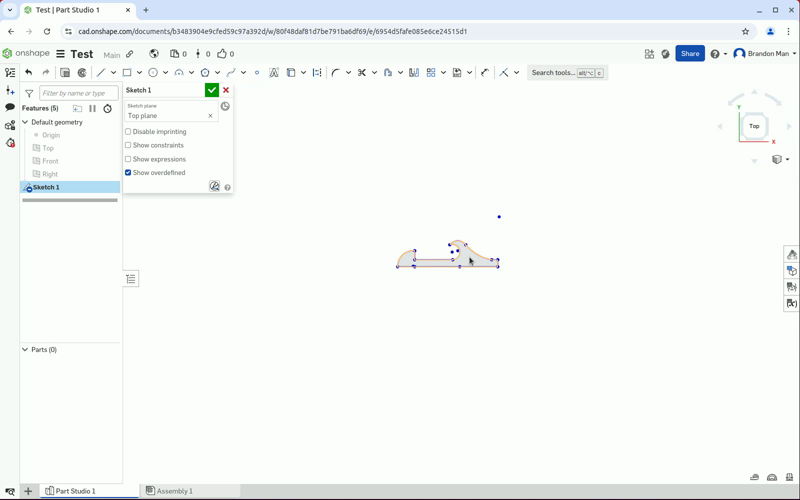
scroll(6)
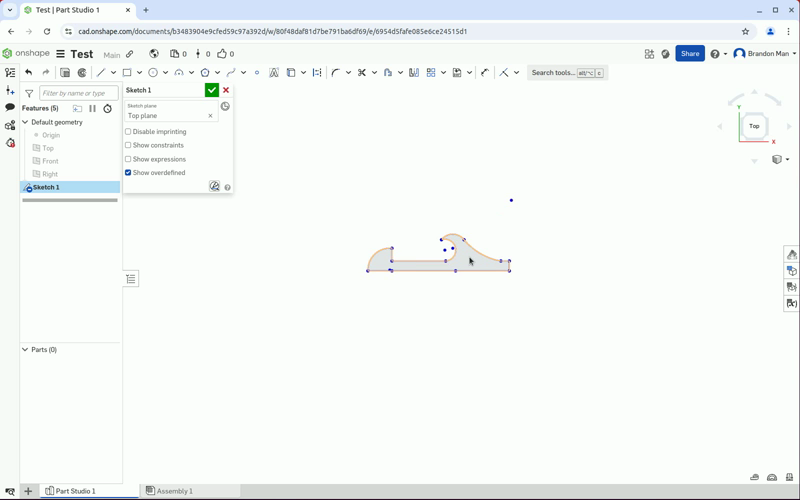
scroll(6)
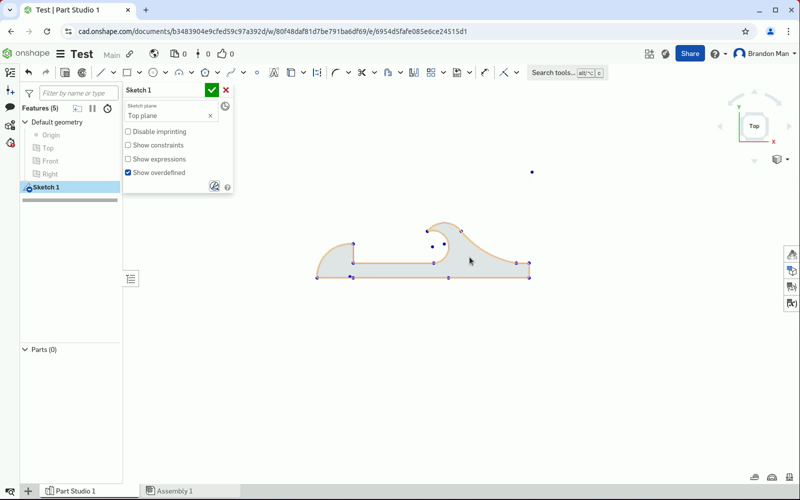
scroll(6)
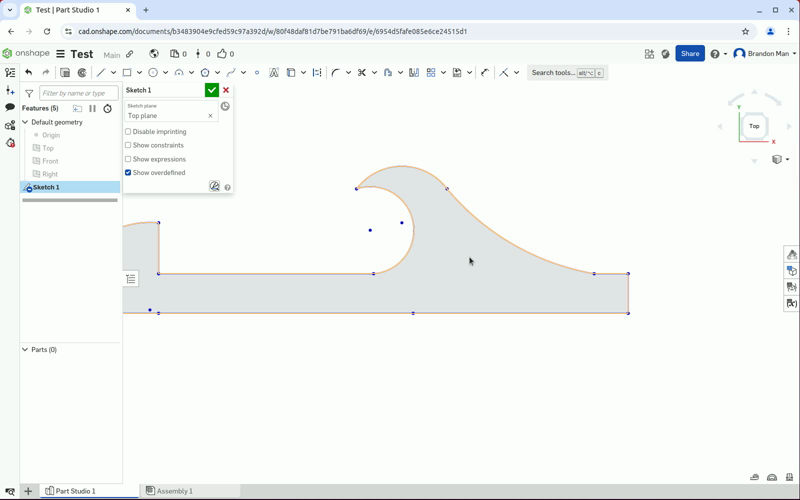
click(469, 256)
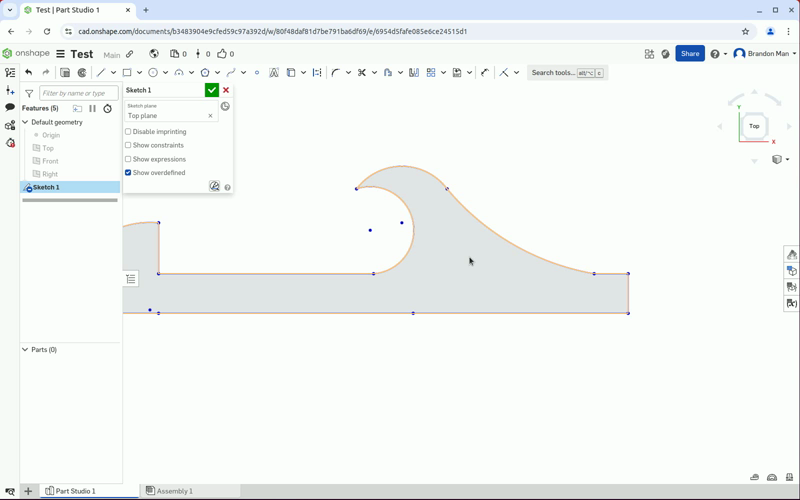
scroll(-6)
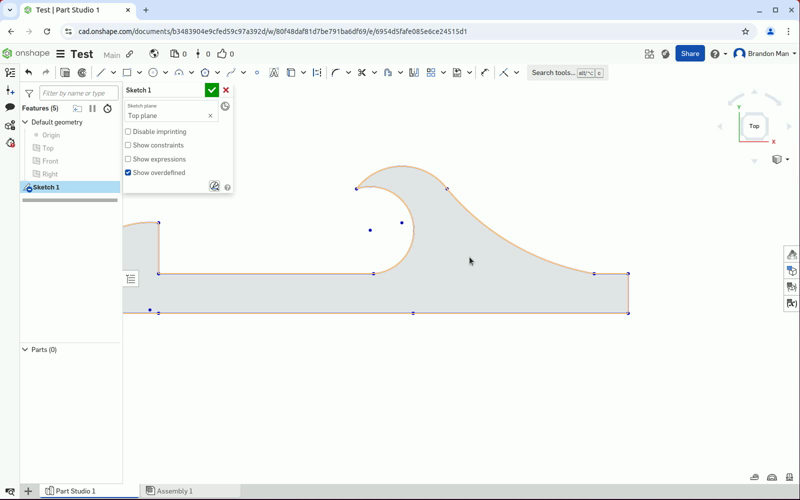
scroll(-6)
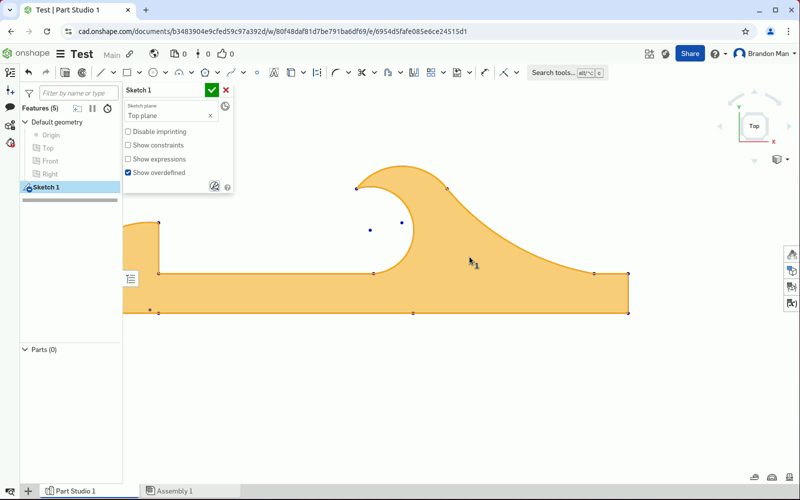
scroll(-6)
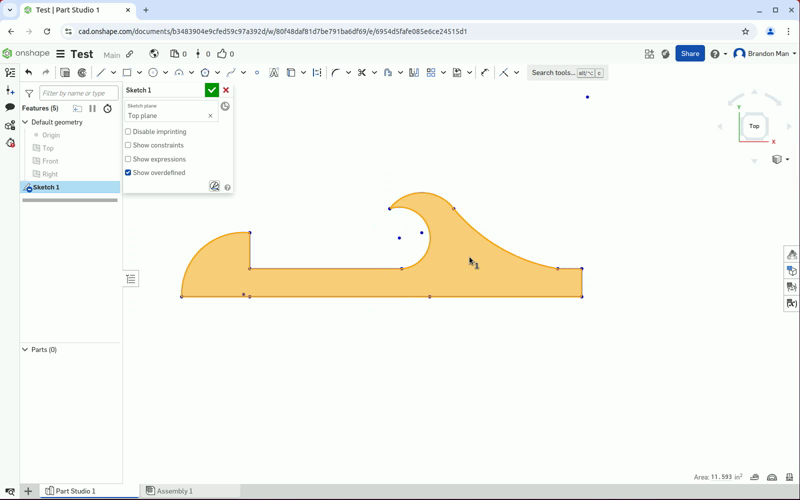
scroll(-6)
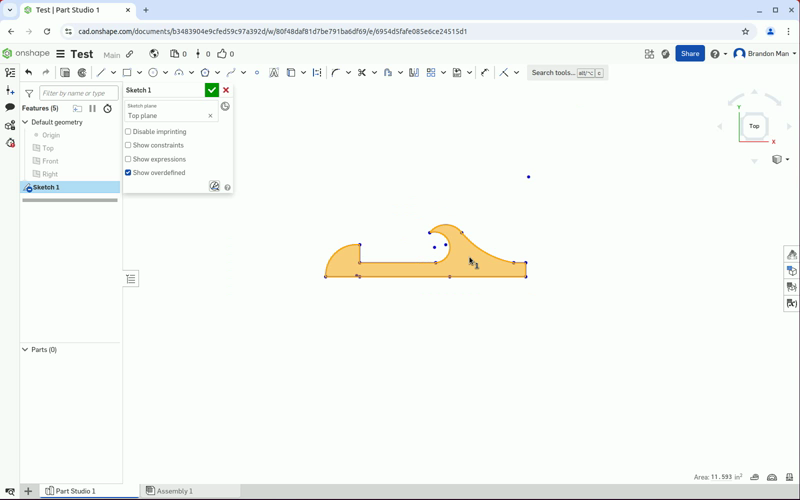
scroll(-6)
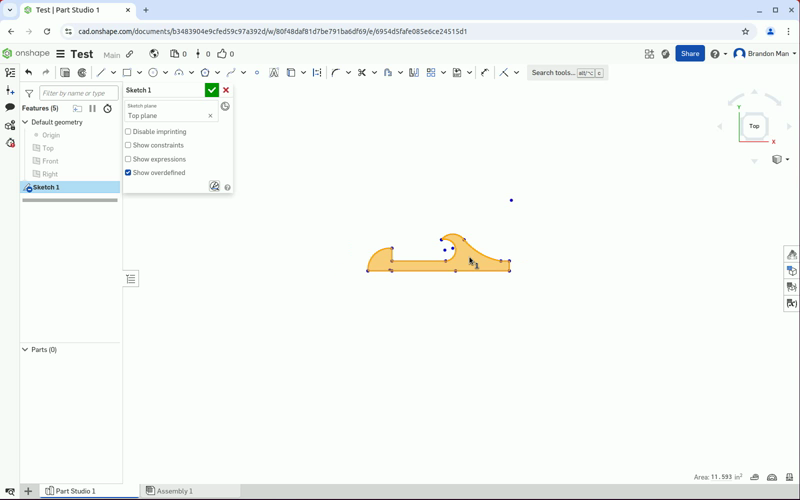
scroll(-6)
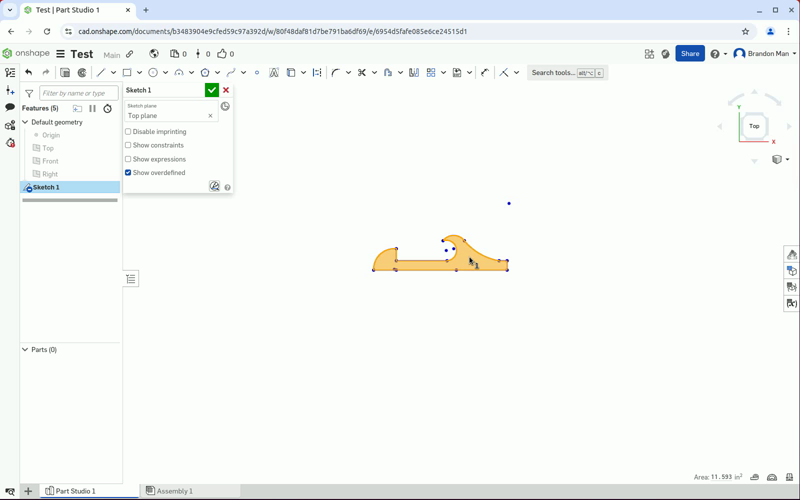
scroll(-6)
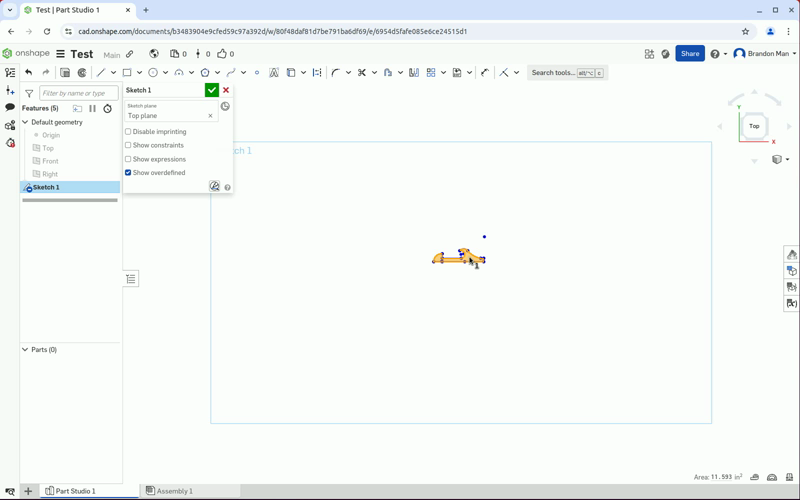
mouse_move(73, 352)
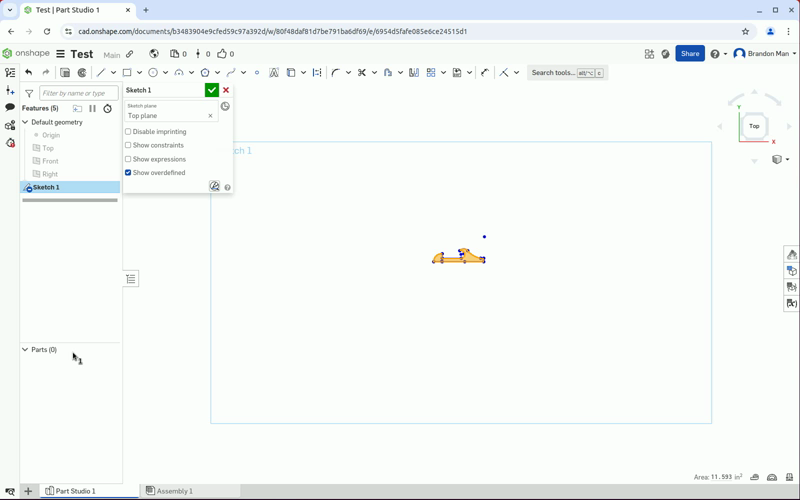
key(shift+y)
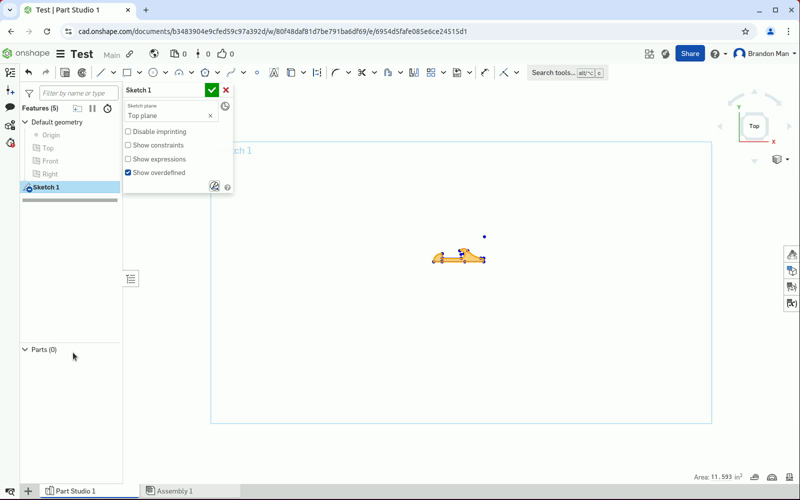
key(shift+e)
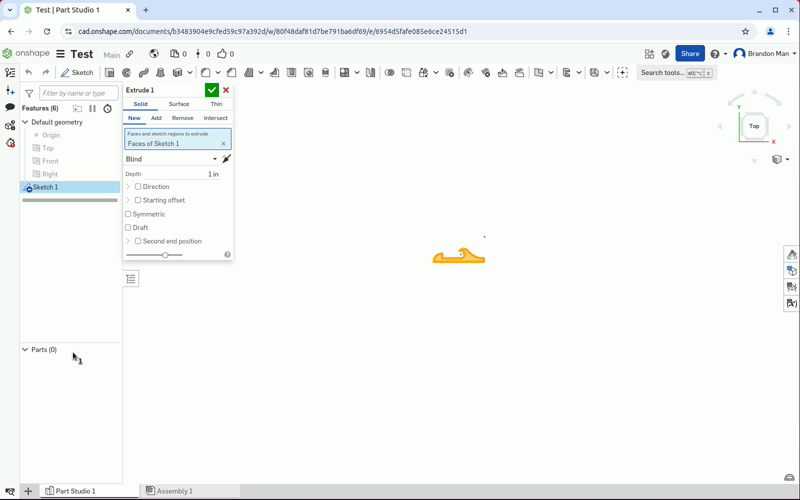
mouse_move(143, 106)
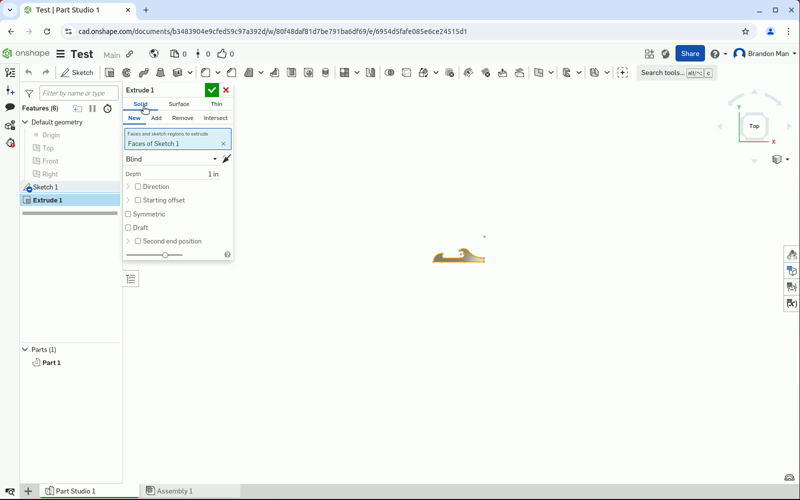
click(143, 106)
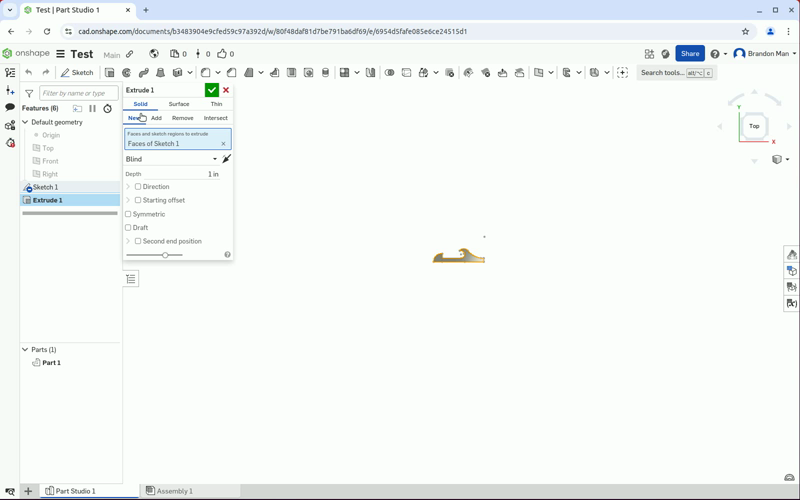
mouse_move(137, 120)
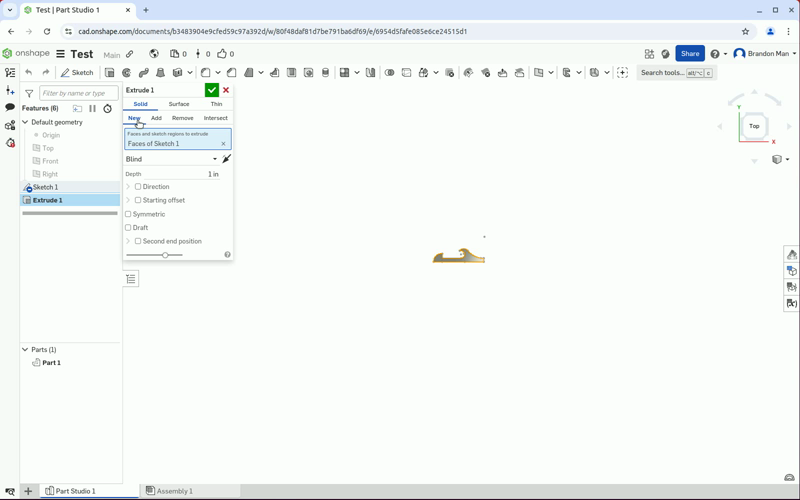
click(137, 120)
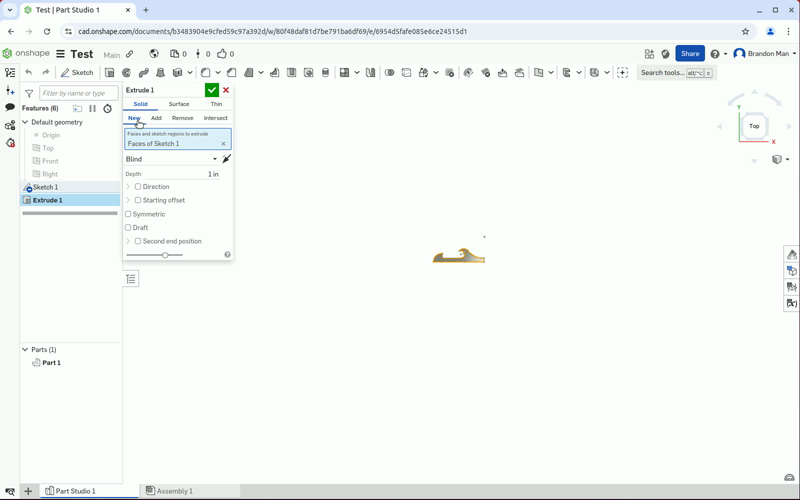
key(tab, 4)
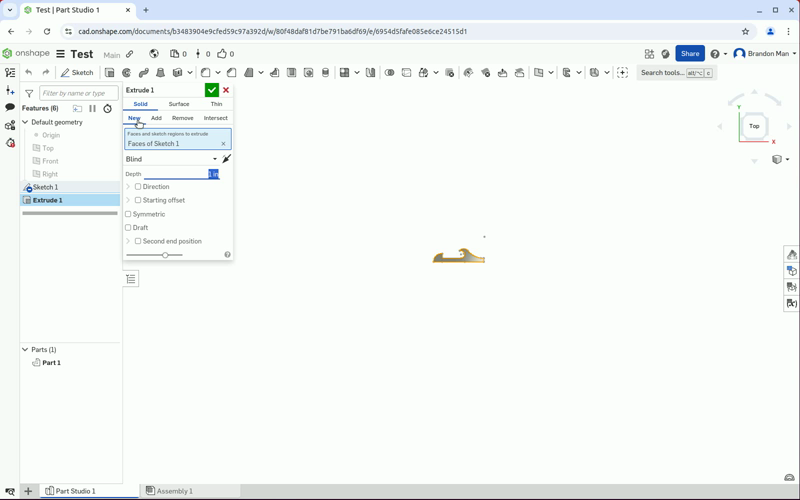
text(4.574)
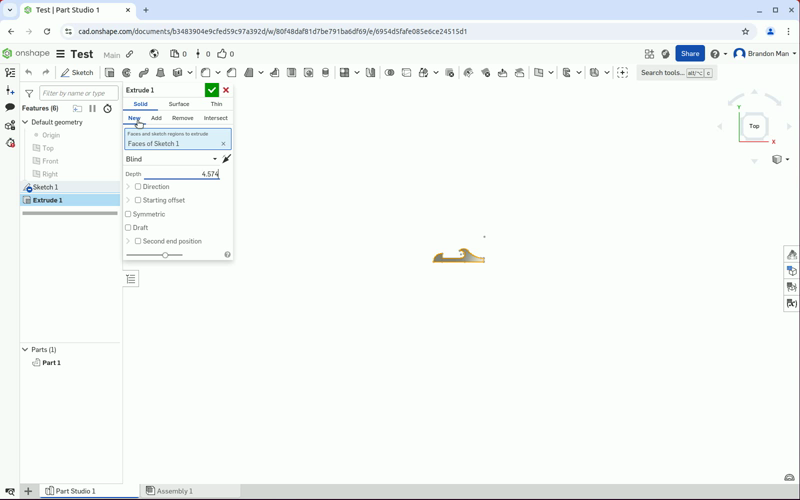
key(enter)
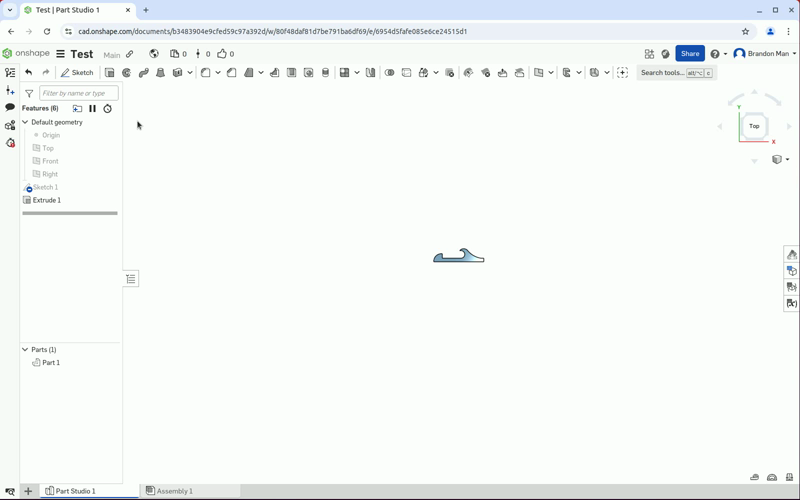
key(shift+h)
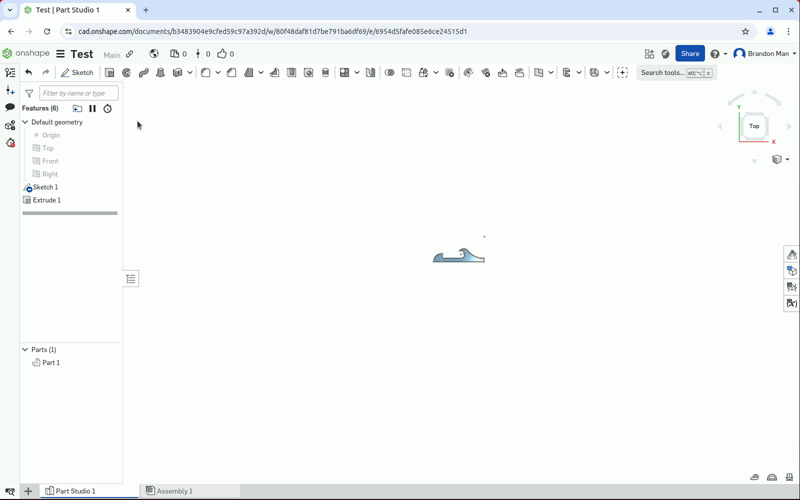
key(shift+h)
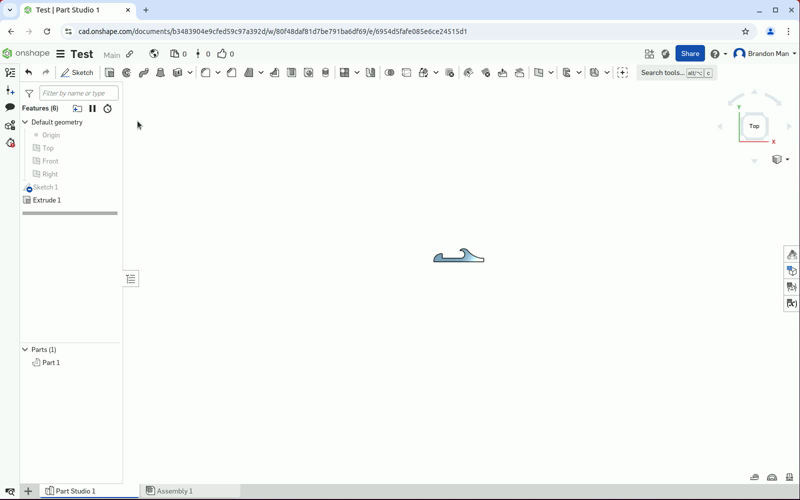
mouse_move(73, 189)
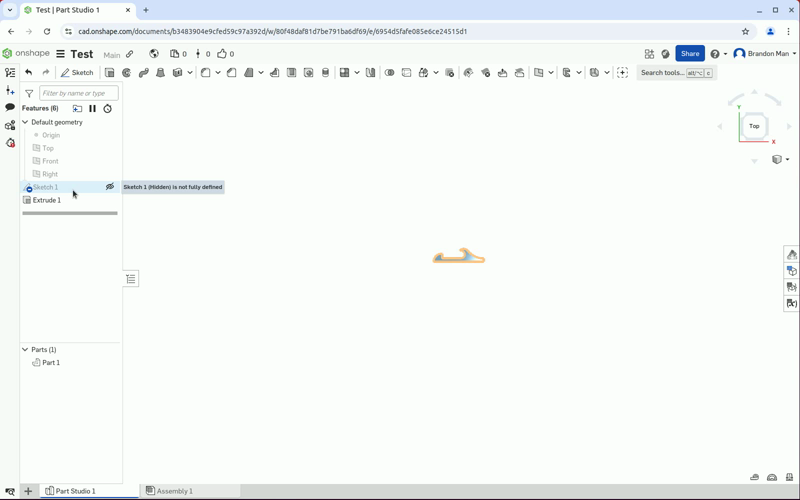
click(73, 189)
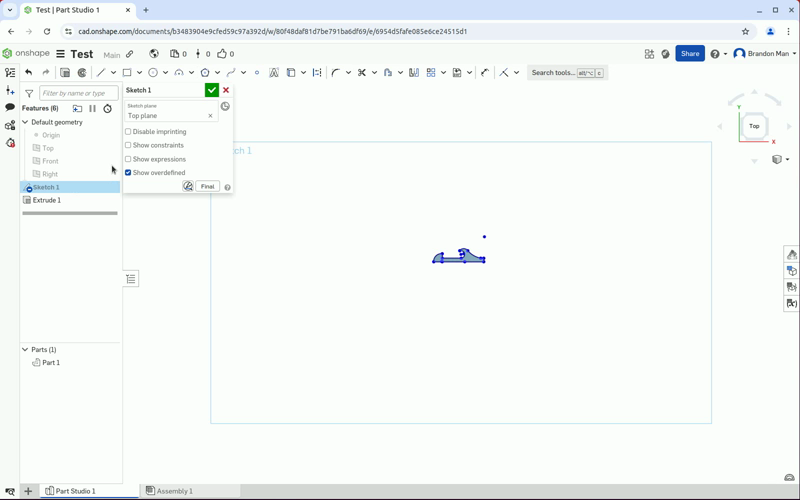
mouse_move(229, 92)
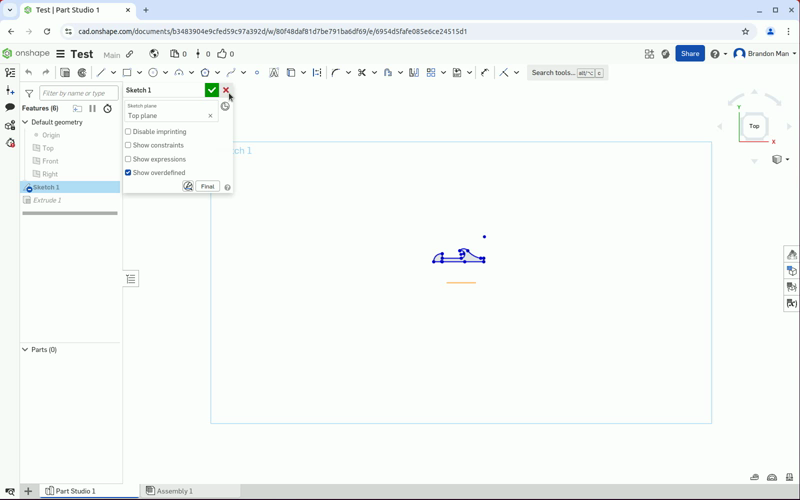
click(229, 92)
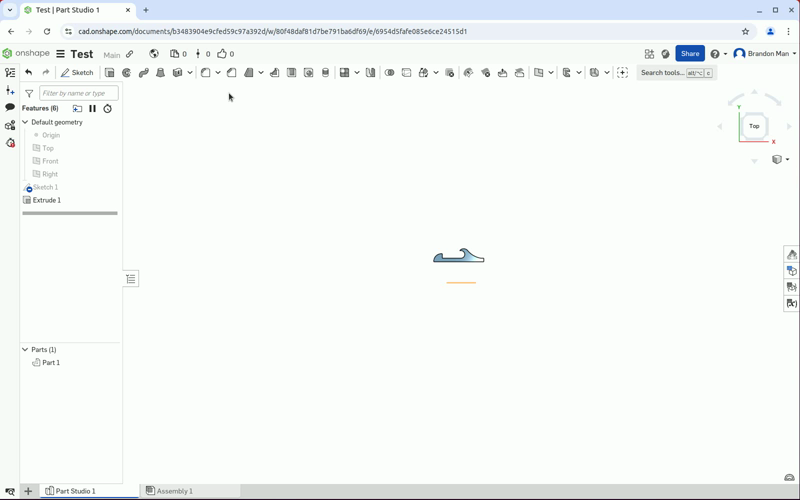
mouse_move(541, 75)
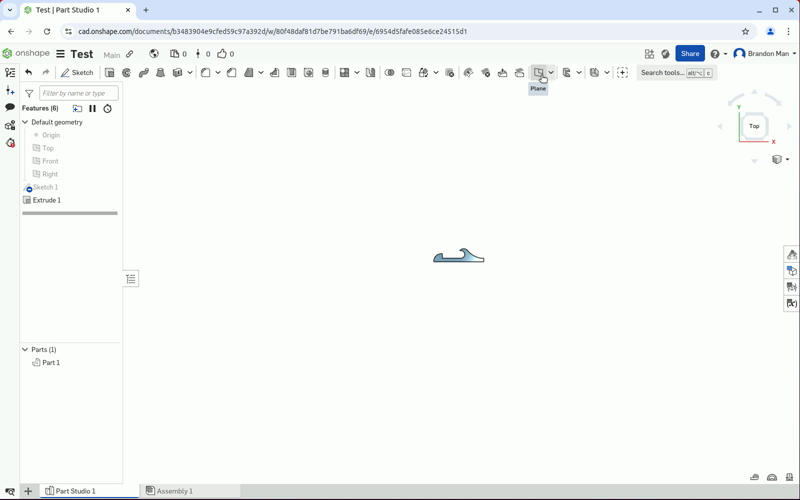
click(541, 75)
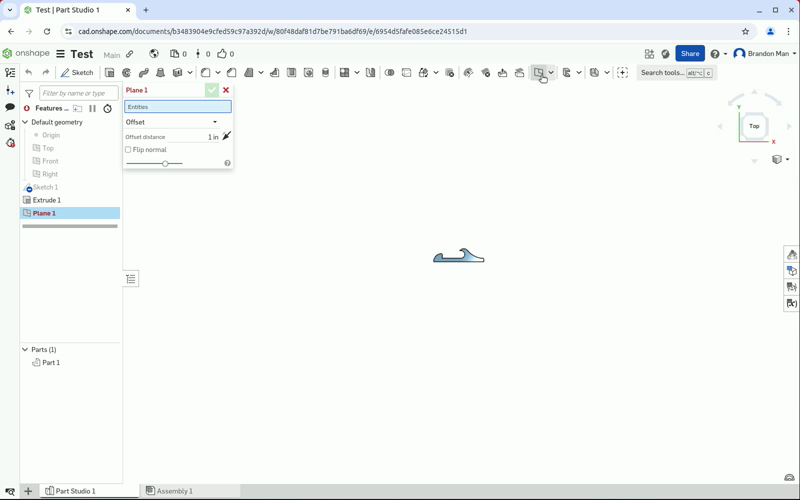
mouse_move(73, 150)
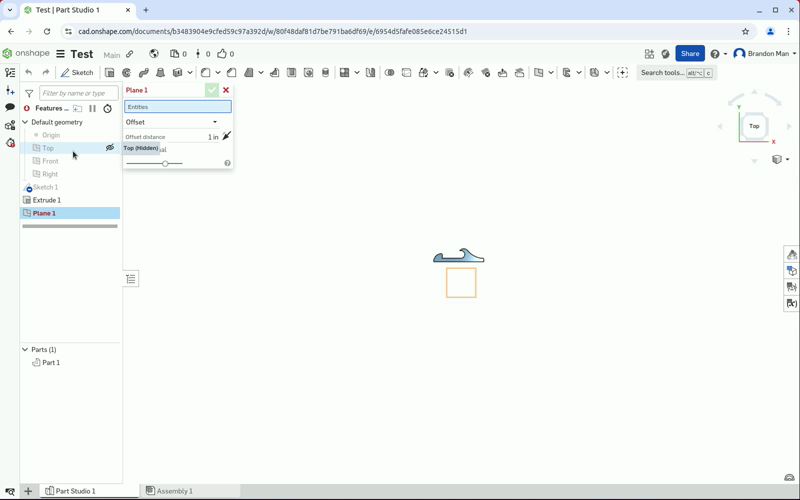
click(73, 150)
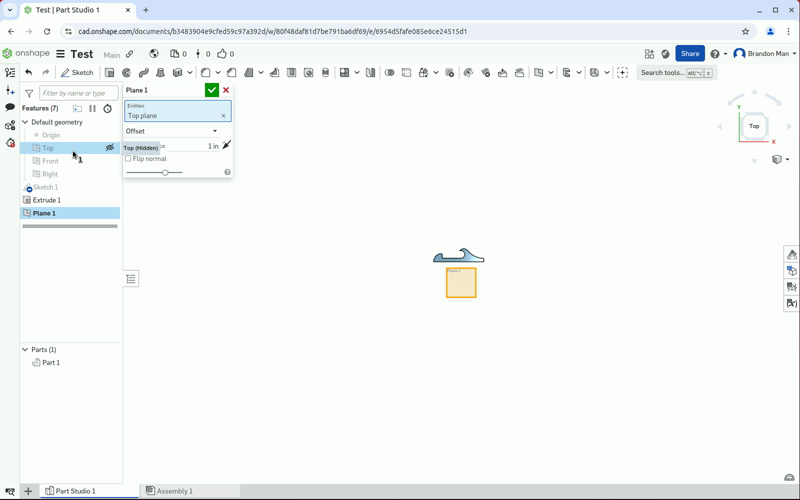
key(tab, 2)
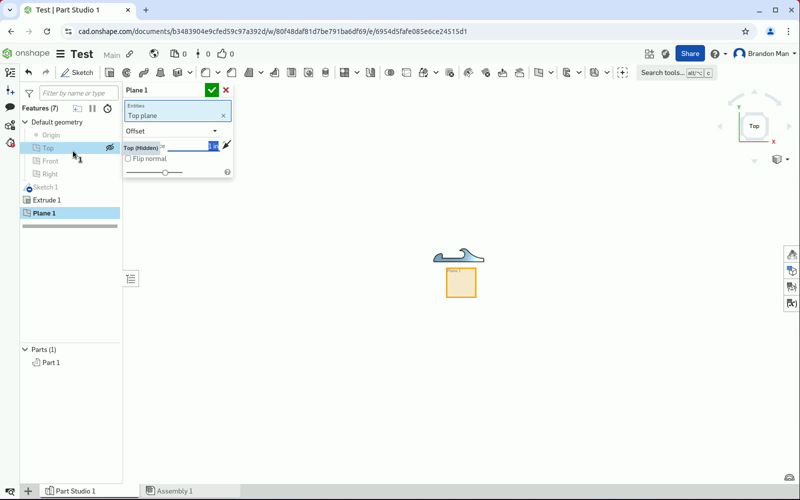
text(4.56)
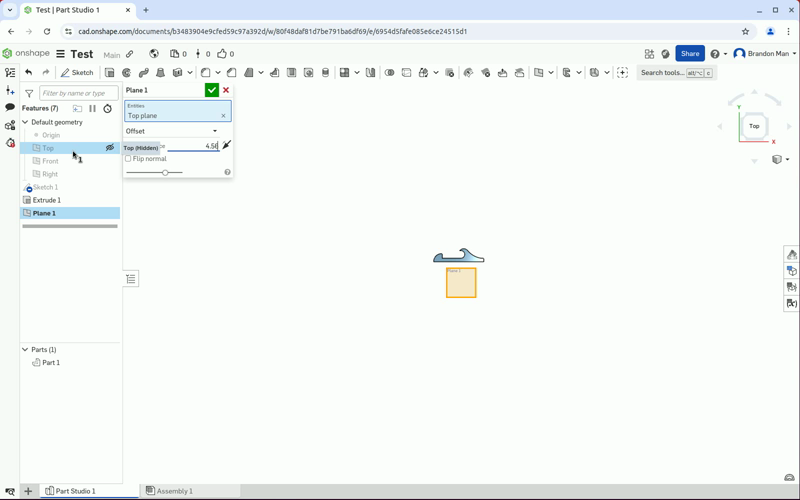
key(enter, 2)
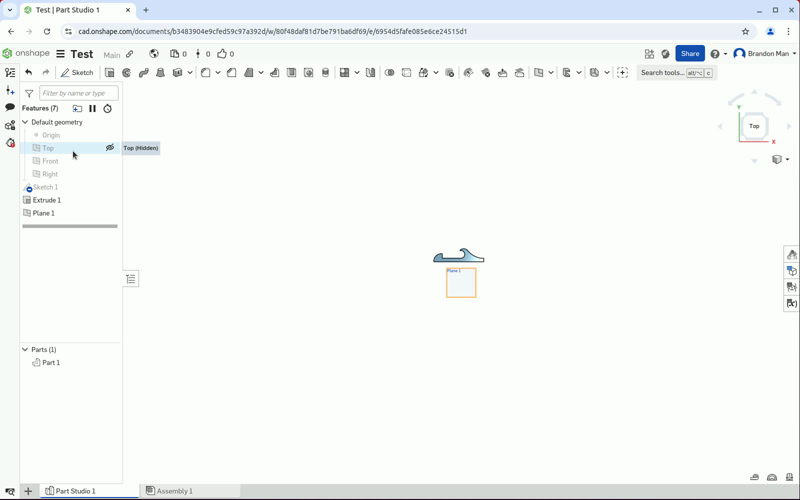
key(shift+s)
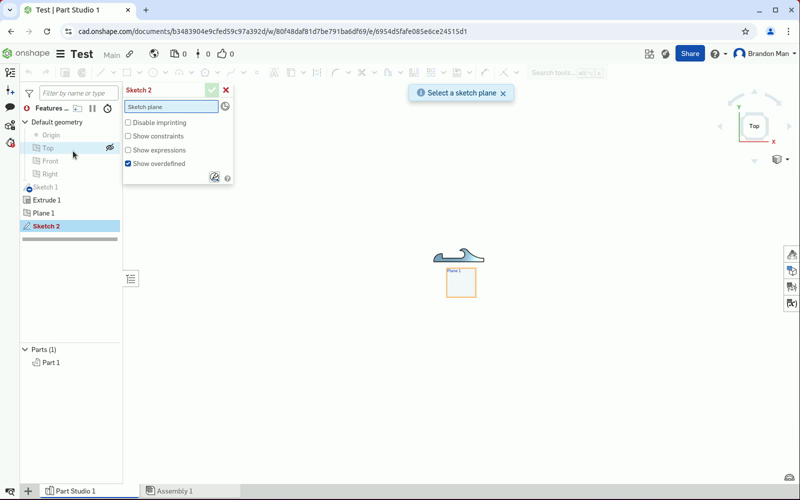
mouse_move(73, 215)
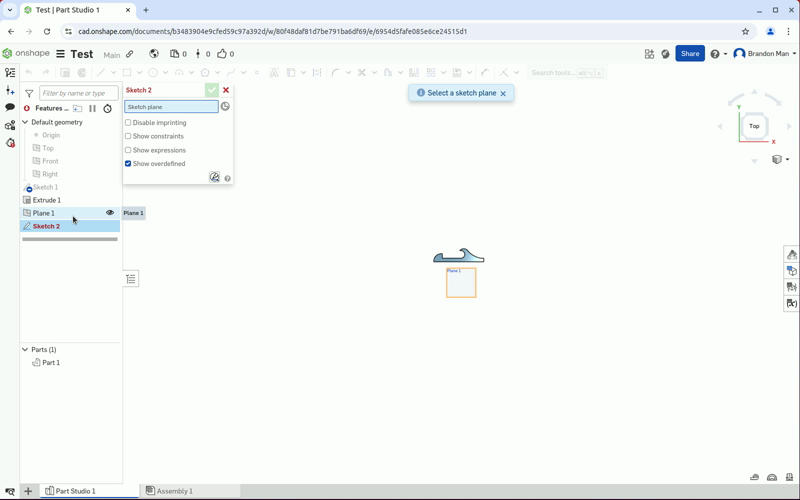
click(73, 215)
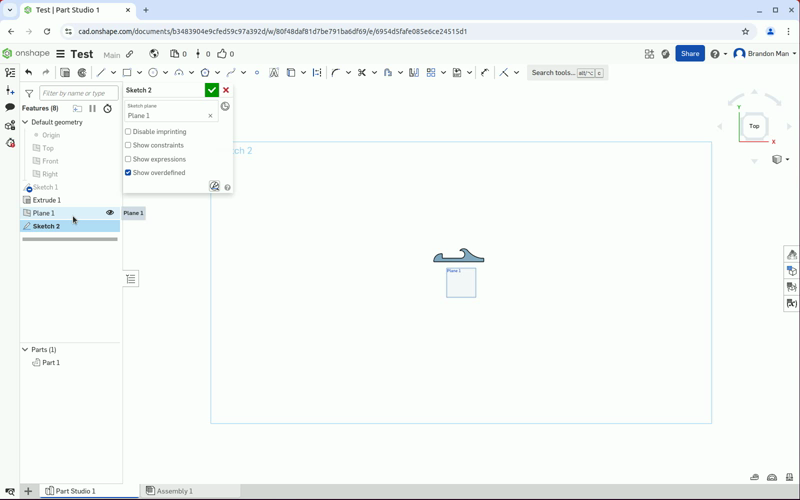
mouse_move(73, 352)
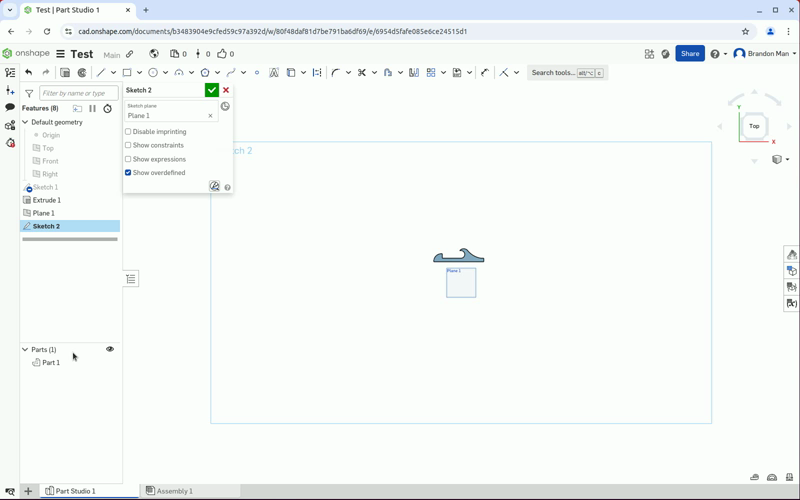
key(y)
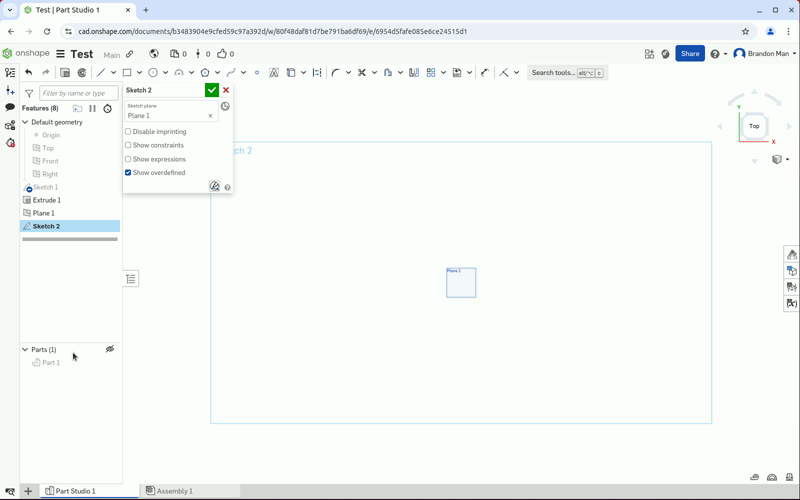
key(a)
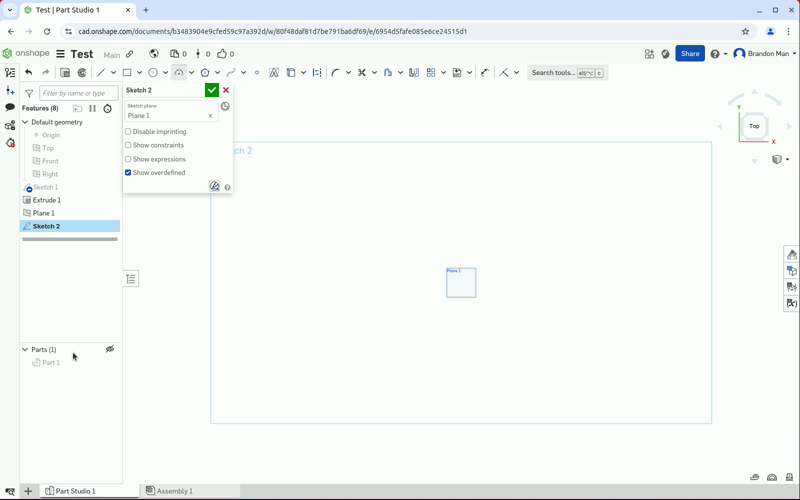
key_down(shift)
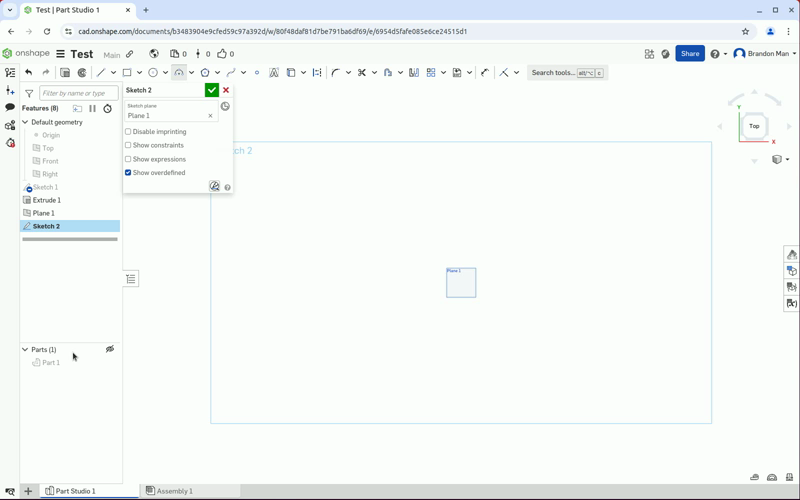
mouse_move(483, 261)
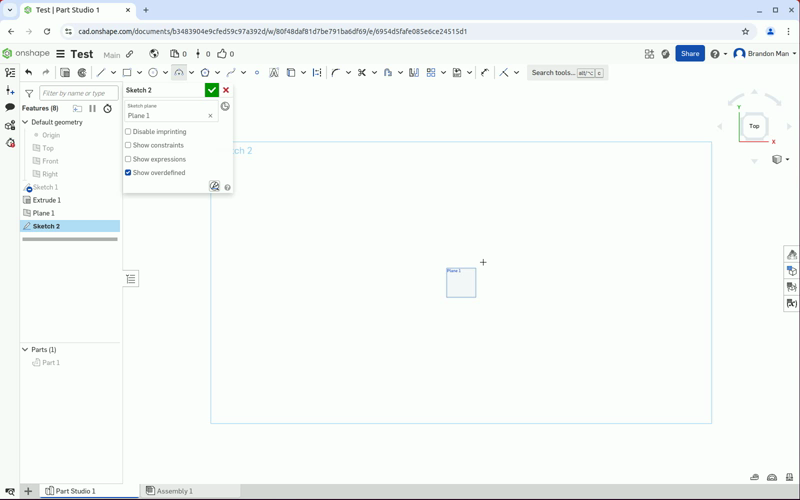
click(483, 261)
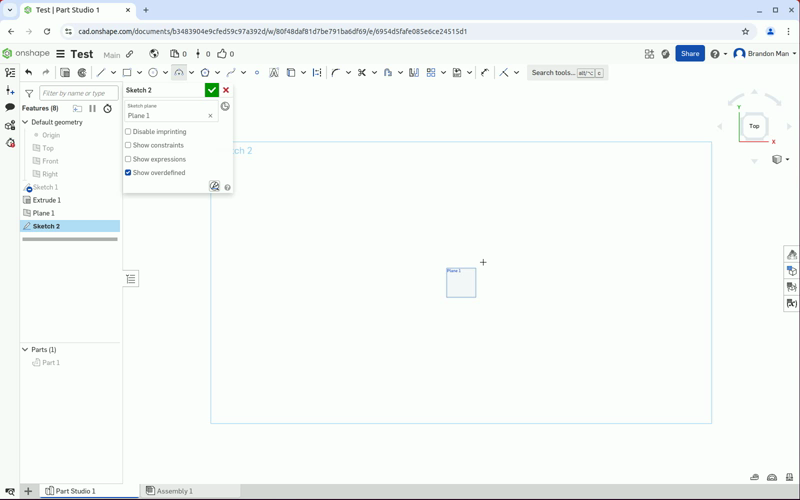
key_up(shift)
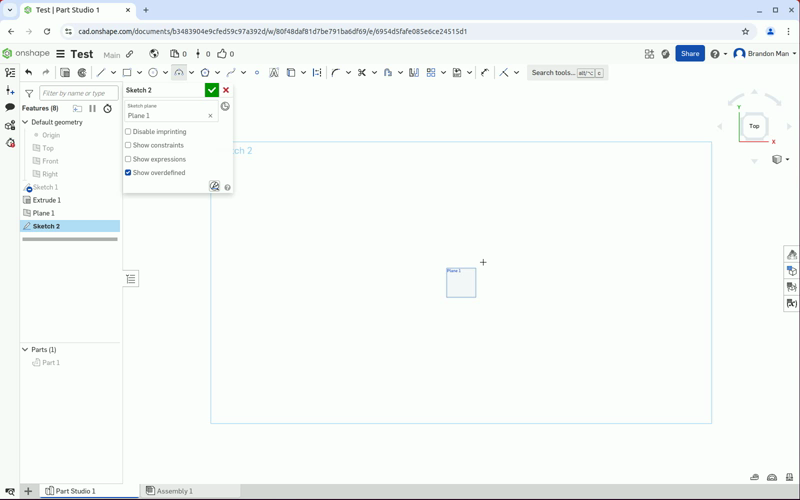
key_down(shift)
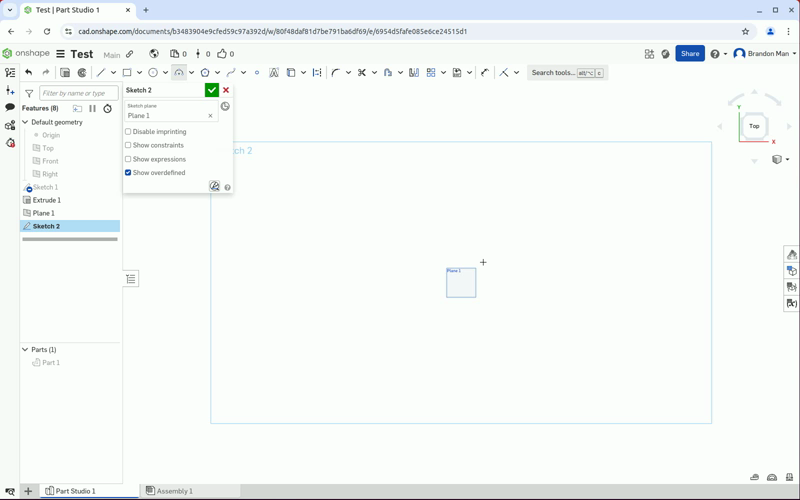
mouse_move(573, 228)
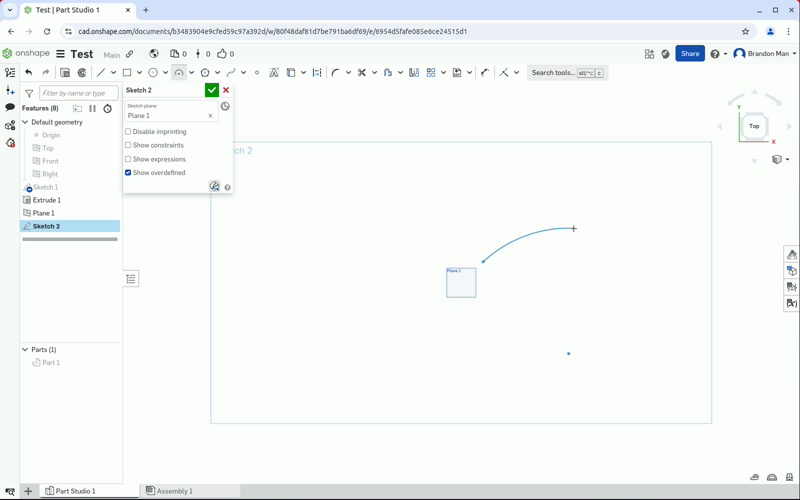
click(573, 228)
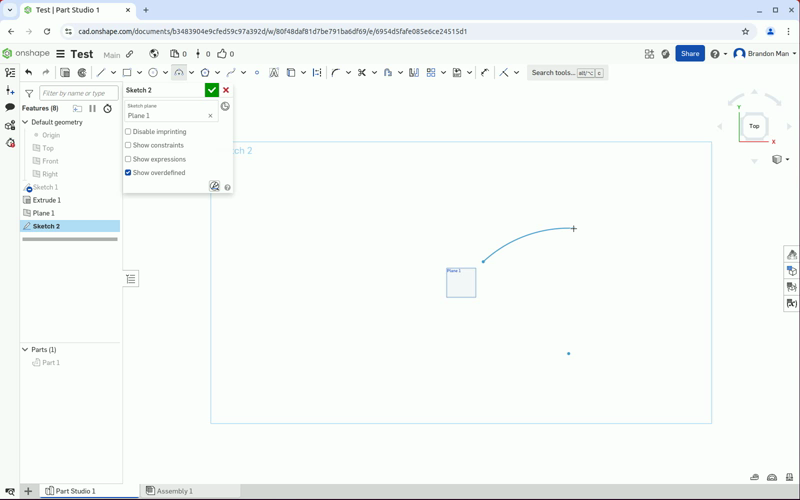
mouse_move(531, 253)
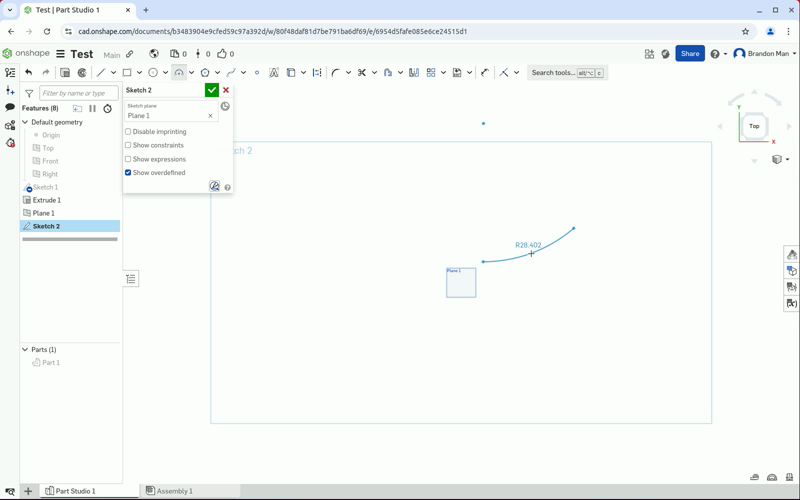
click(531, 253)
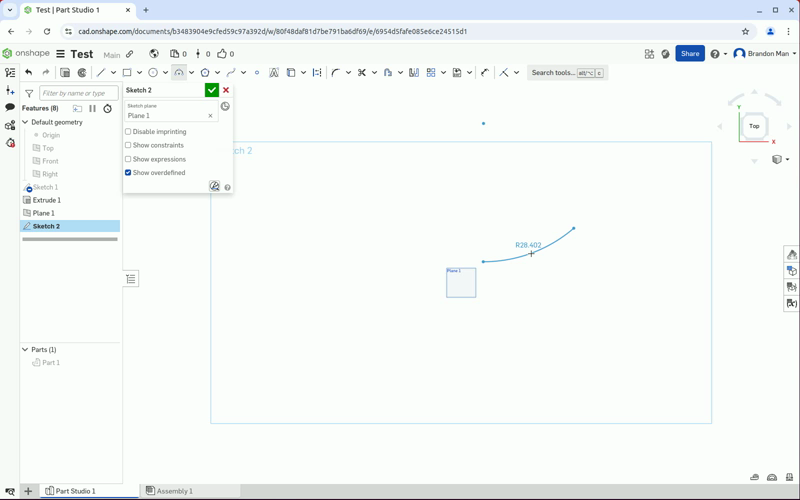
key_up(shift)
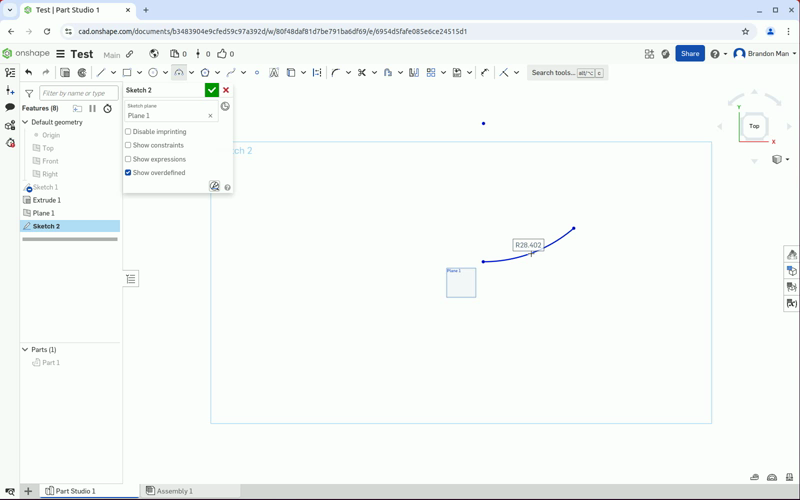
key(esc)
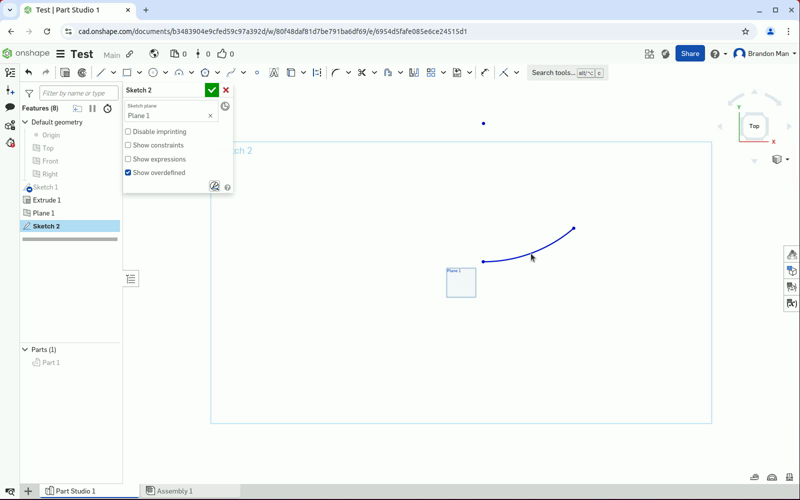
key(l)
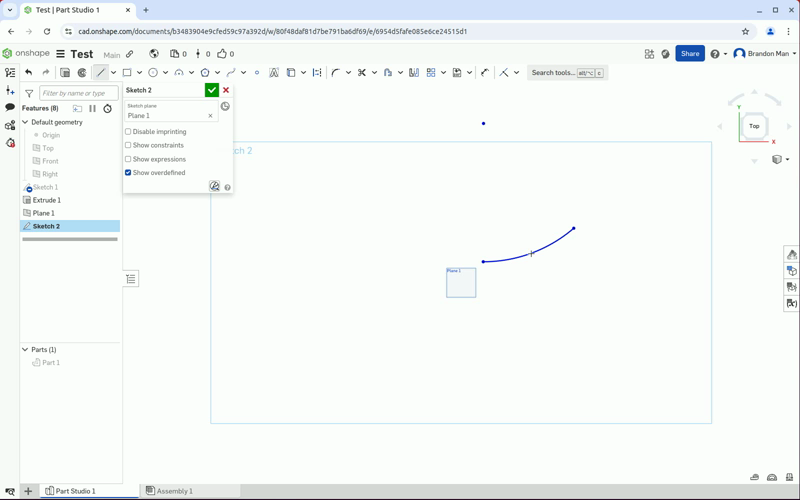
mouse_move(573, 228)
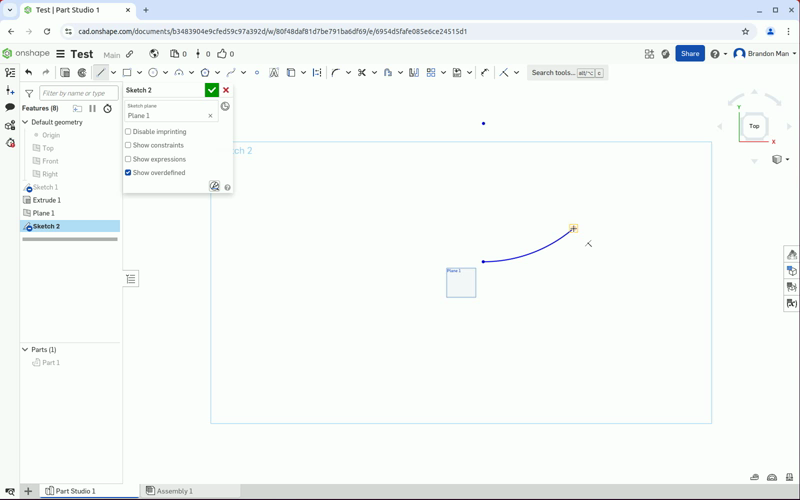
click(573, 228)
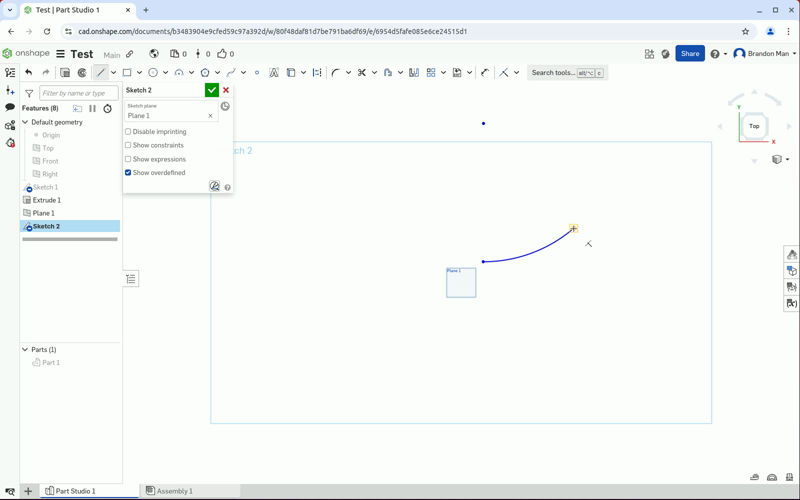
key_down(shift)
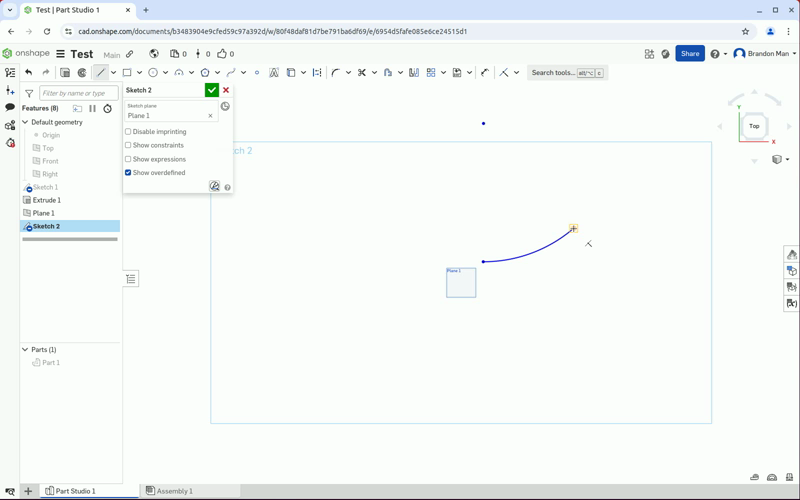
mouse_move(589, 228)
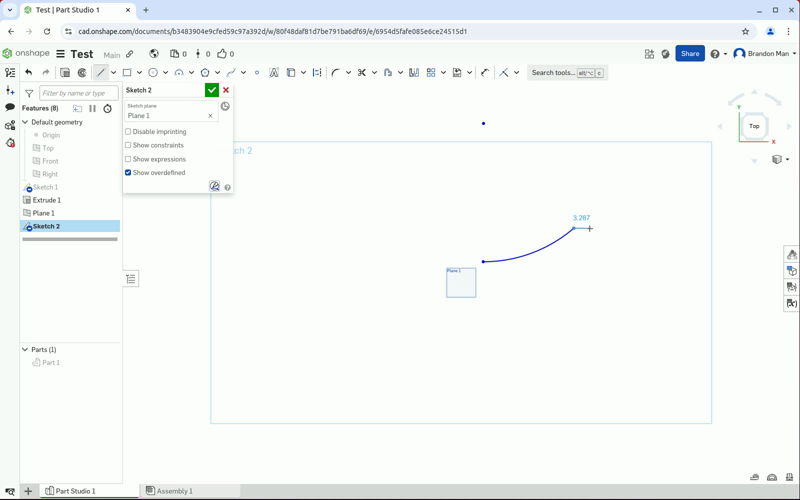
mouse_move(569, 226)
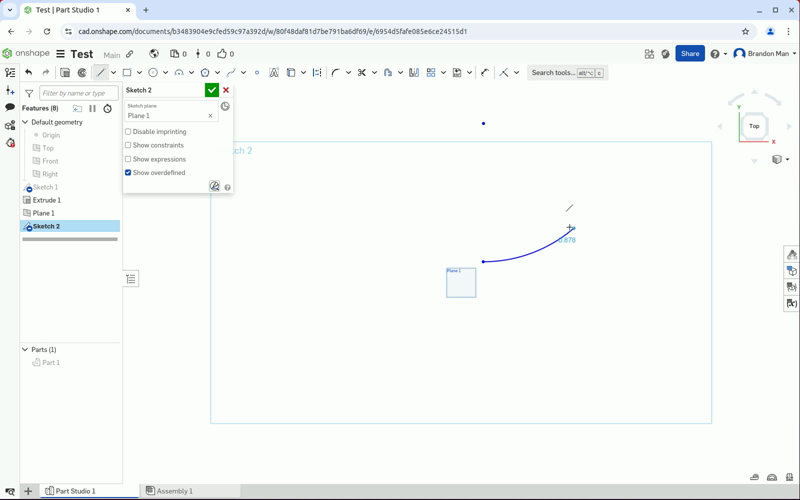
scroll(6)
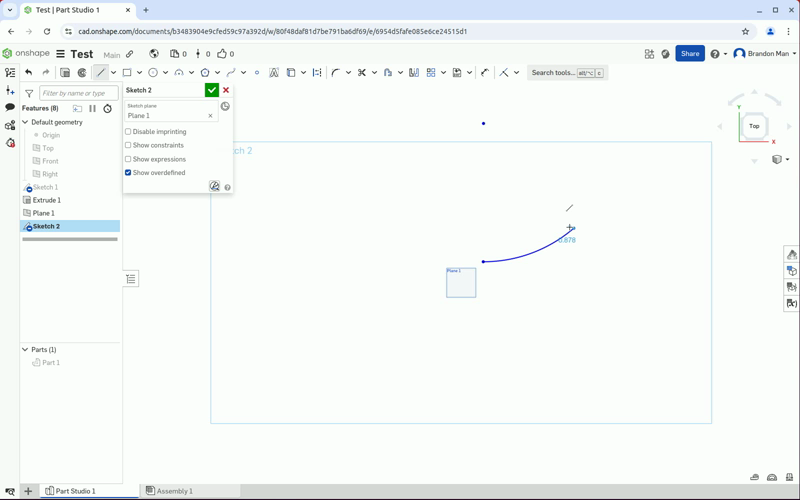
scroll(6)
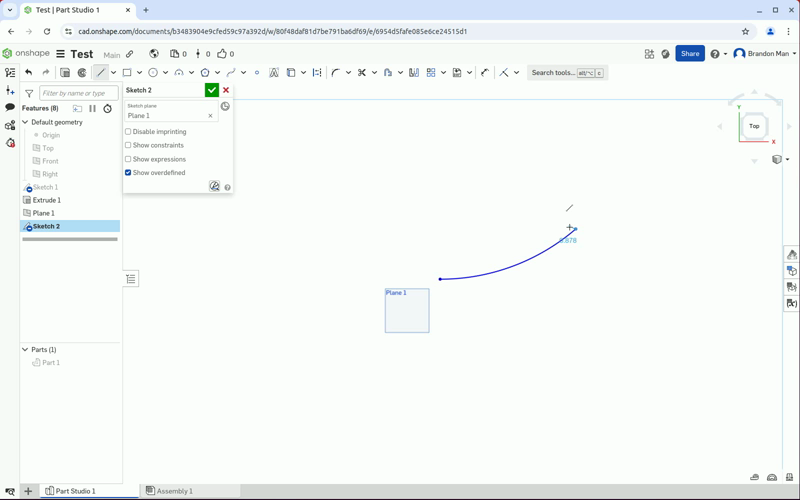
scroll(6)
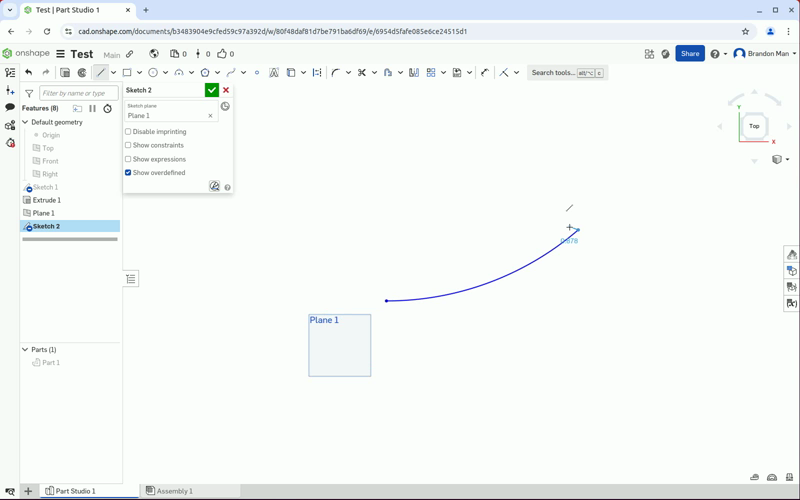
scroll(6)
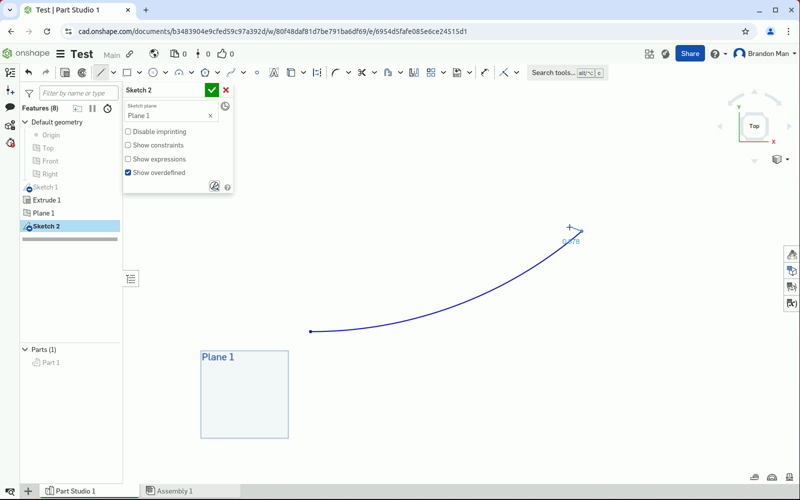
scroll(6)
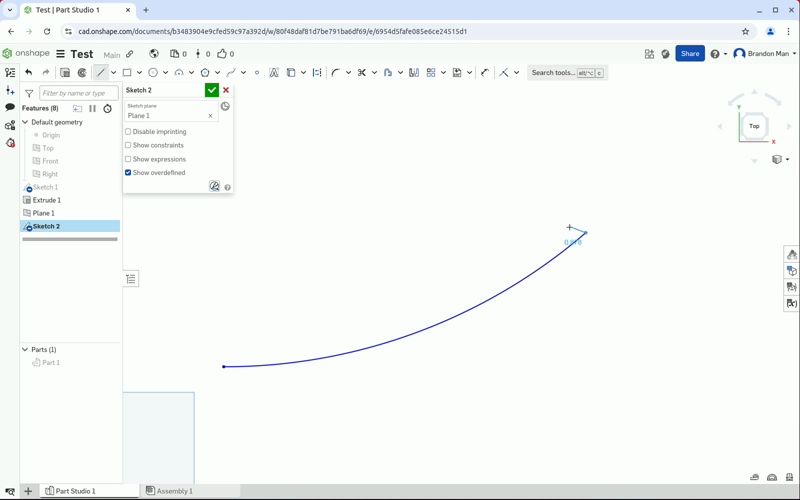
scroll(6)
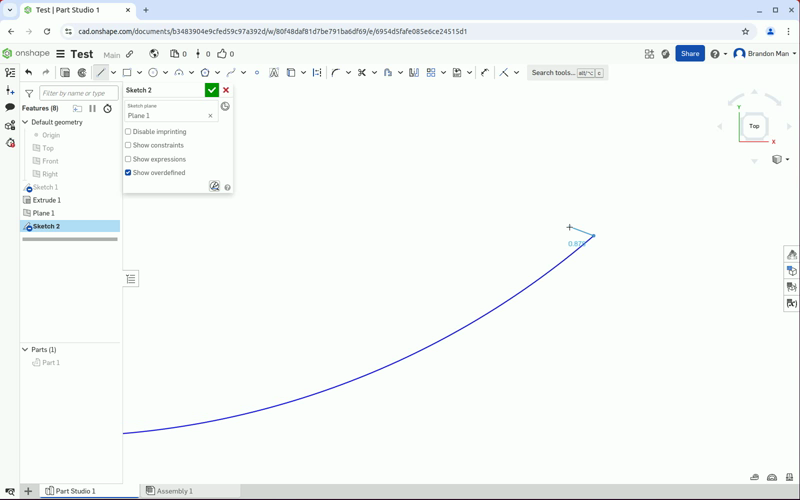
scroll(6)
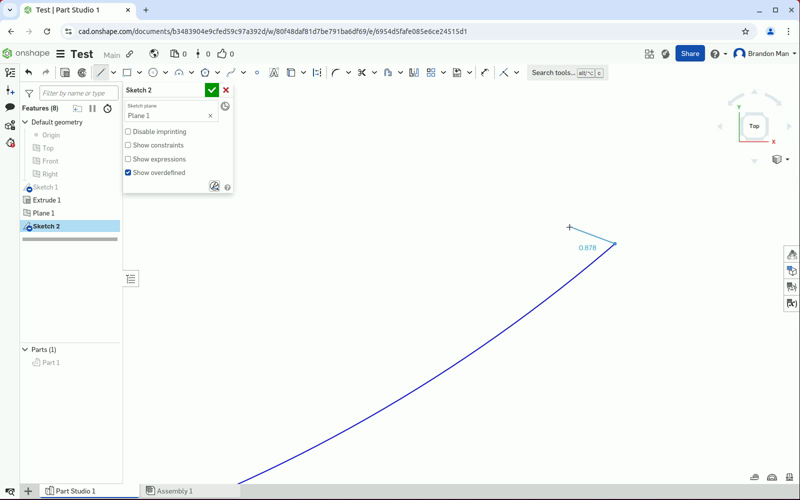
click(569, 226)
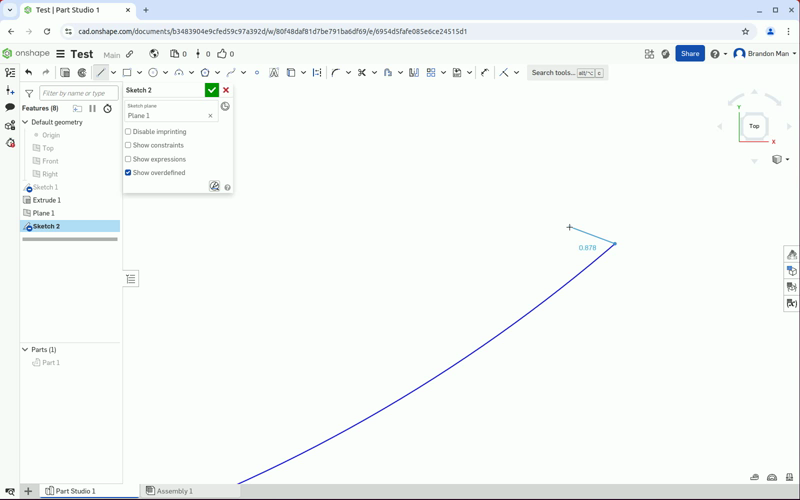
scroll(-6)
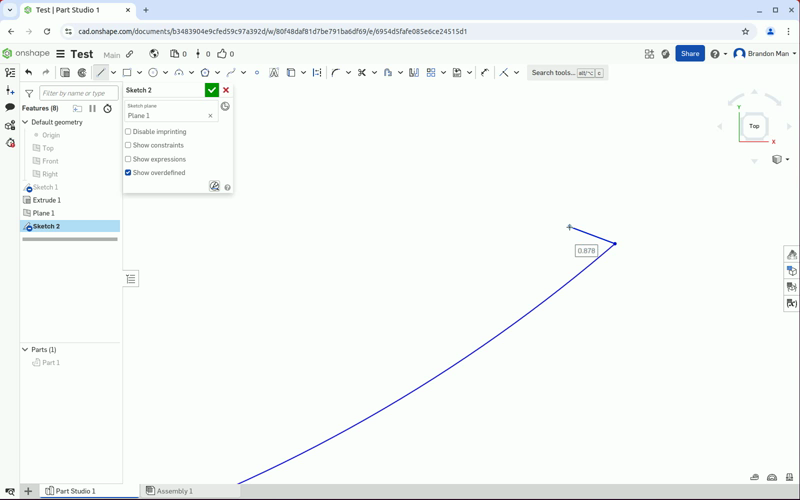
scroll(-6)
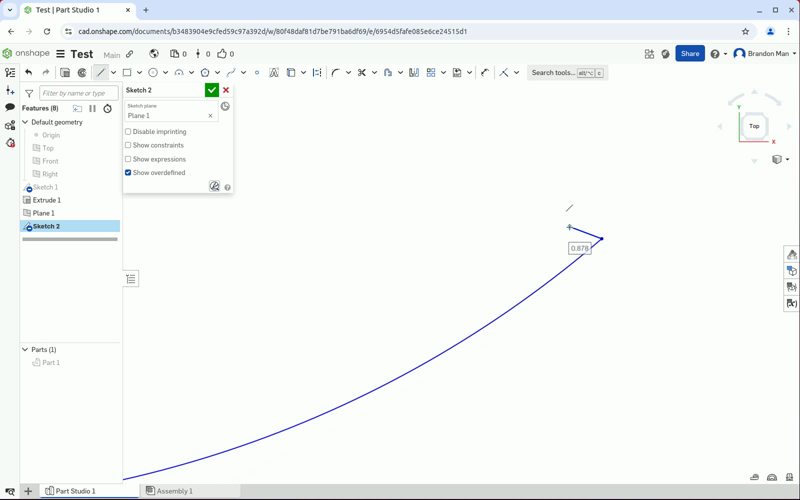
scroll(-6)
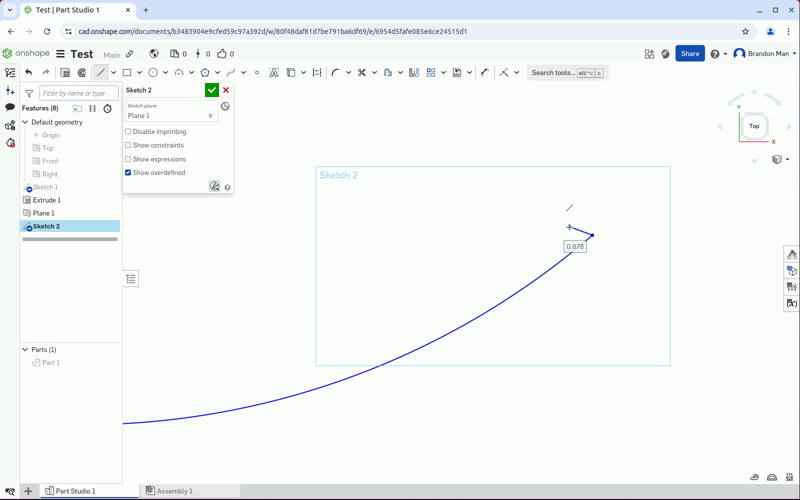
scroll(-6)
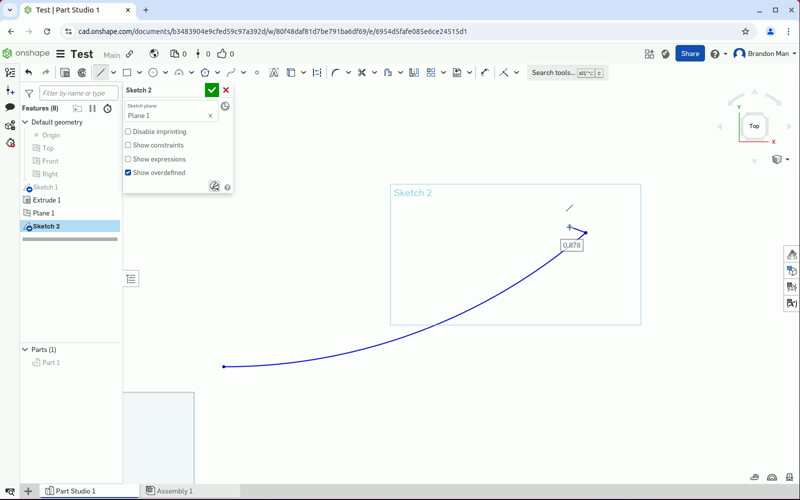
scroll(-6)
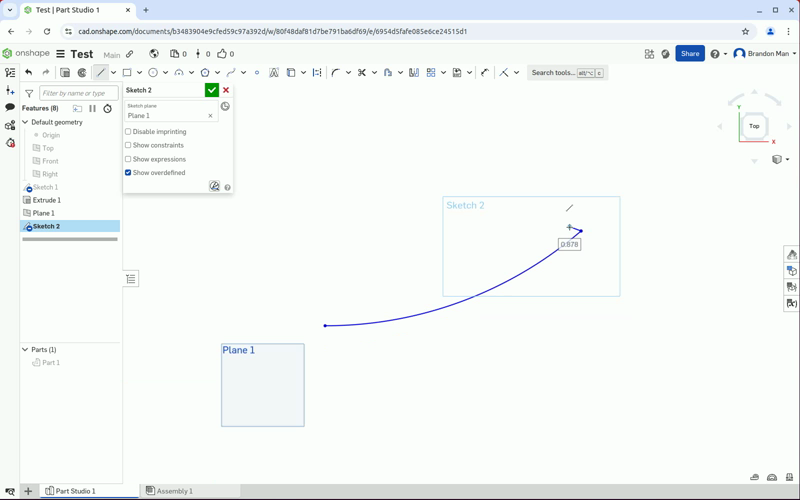
scroll(-6)
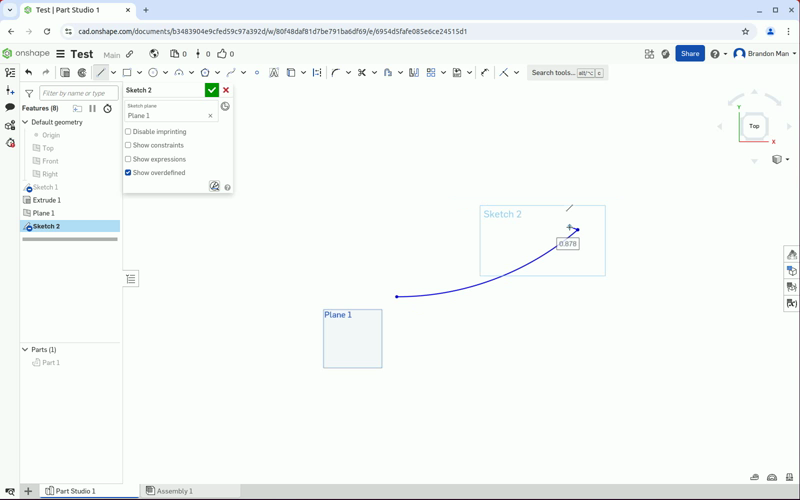
scroll(-6)
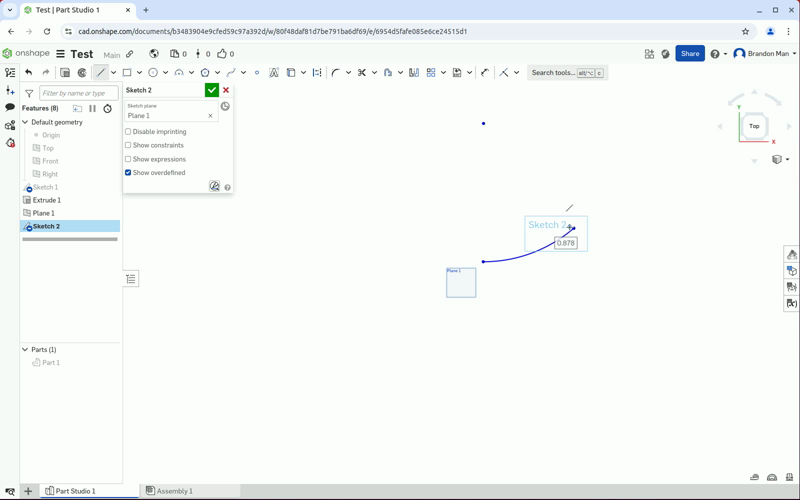
key_up(shift)
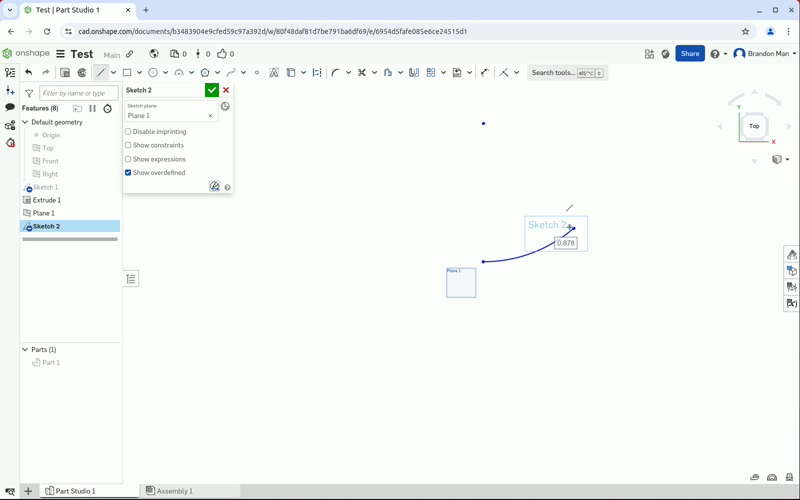
key(esc)
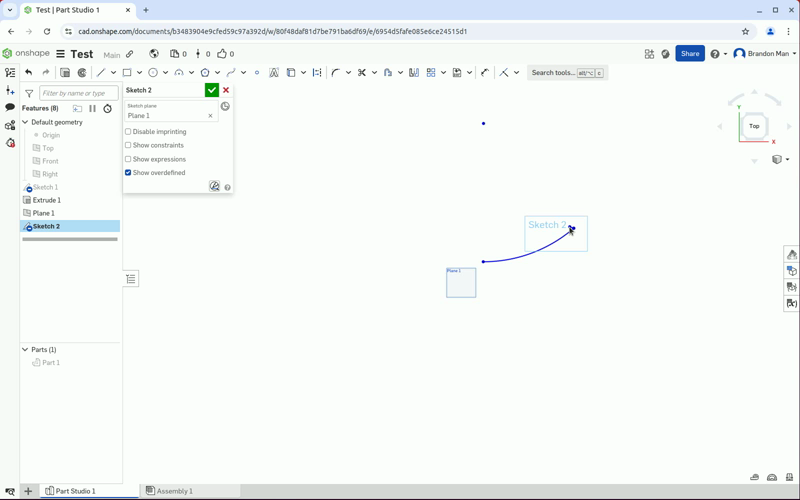
key(a)
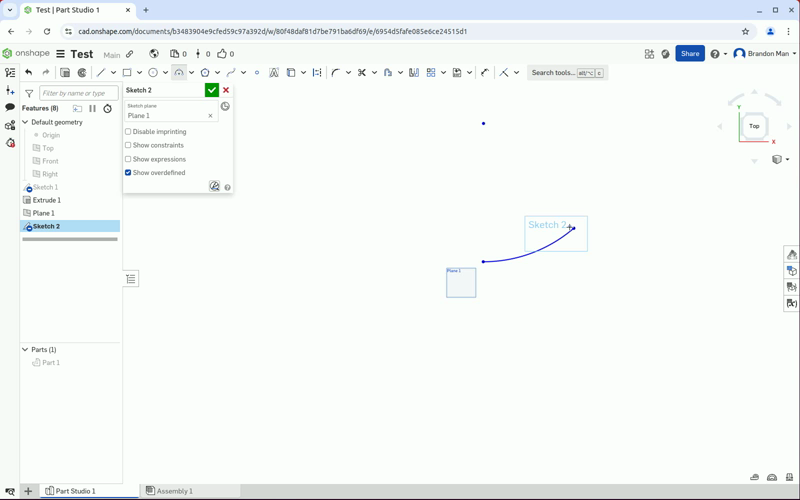
mouse_move(569, 226)
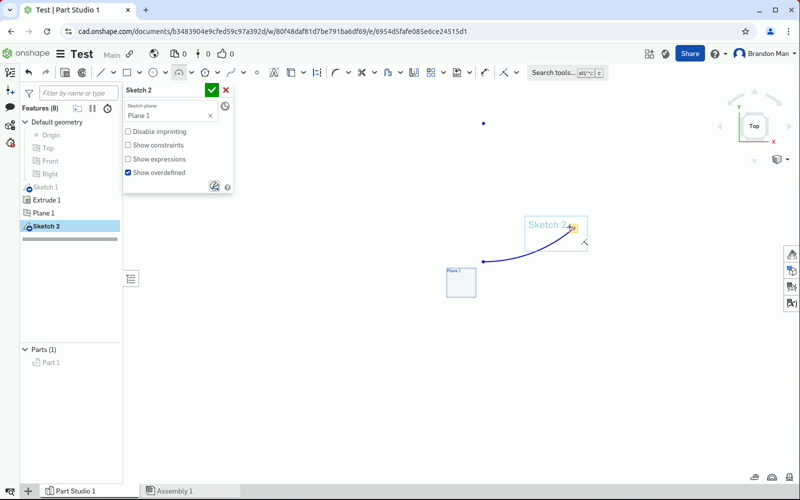
scroll(6)
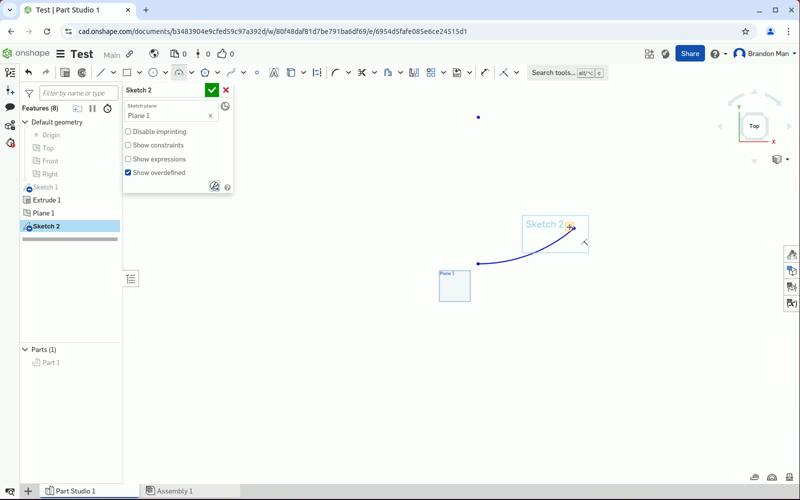
scroll(6)
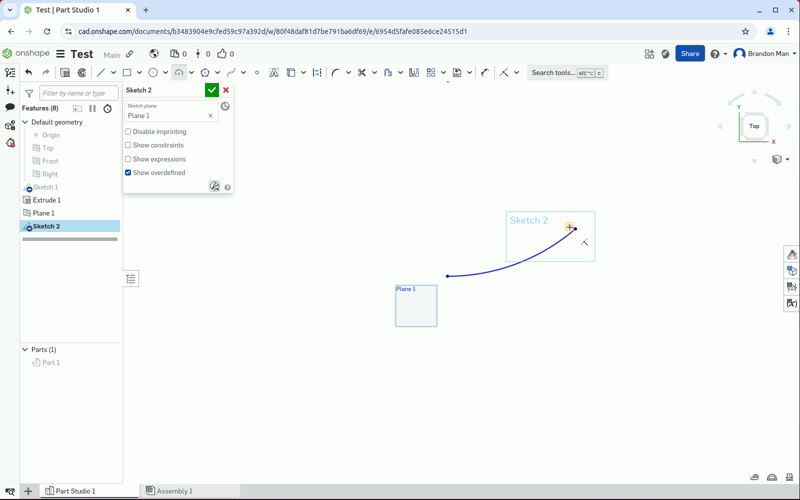
scroll(6)
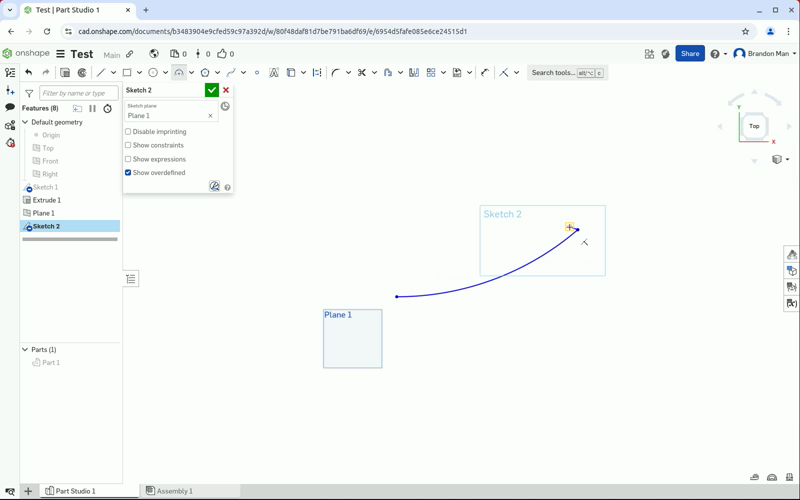
scroll(6)
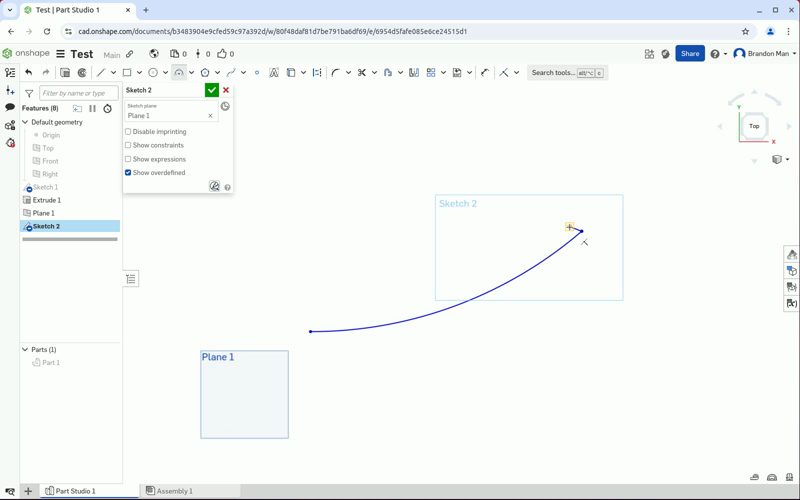
scroll(6)
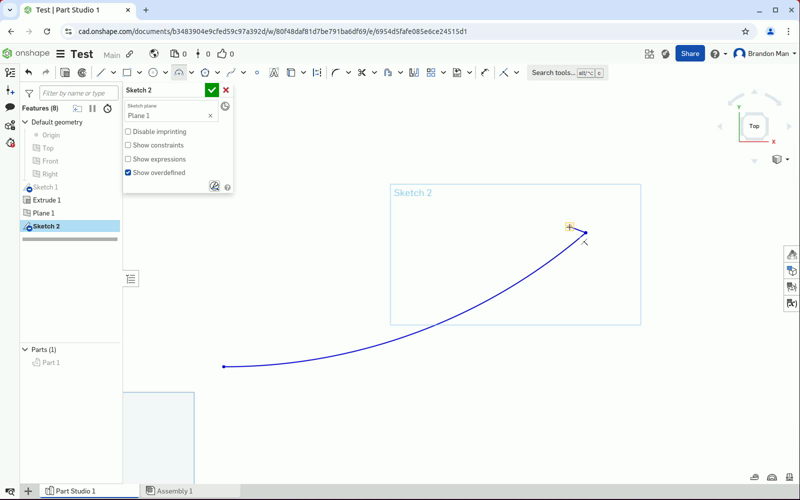
scroll(6)
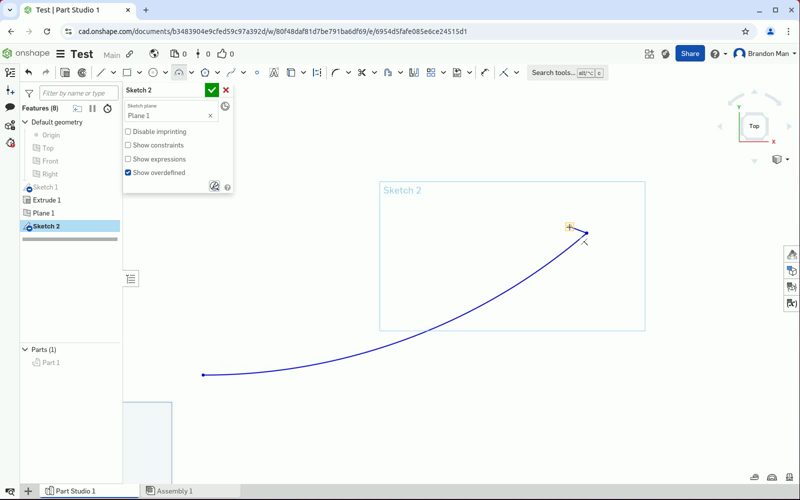
scroll(6)
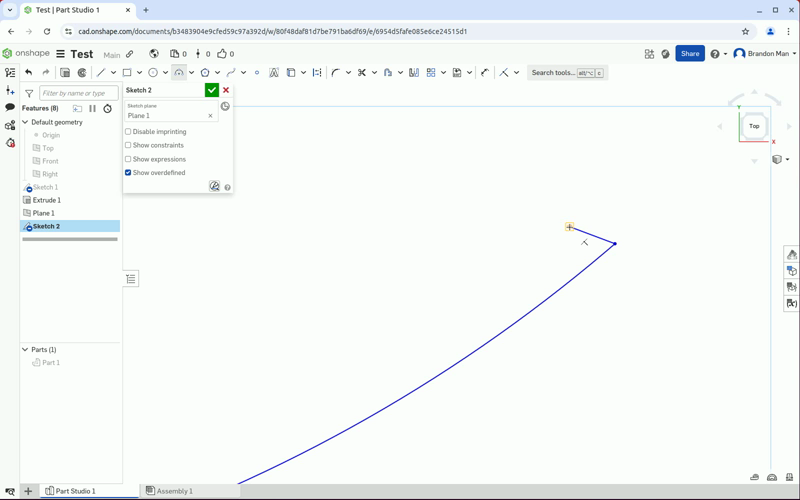
click(569, 226)
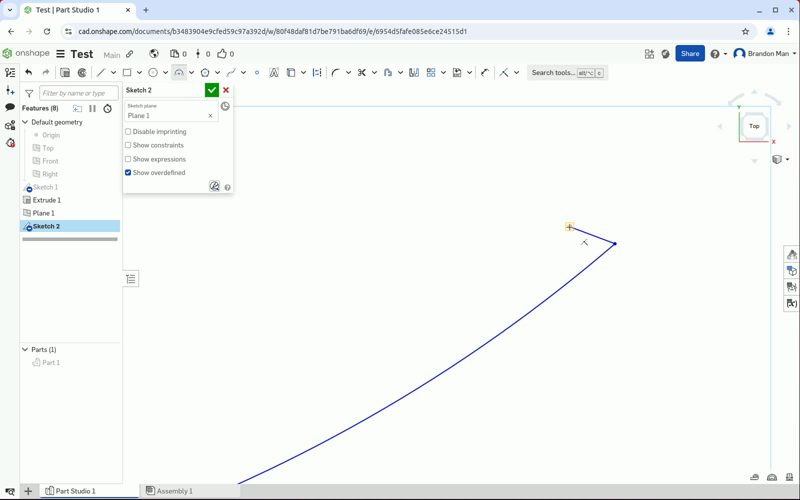
scroll(-6)
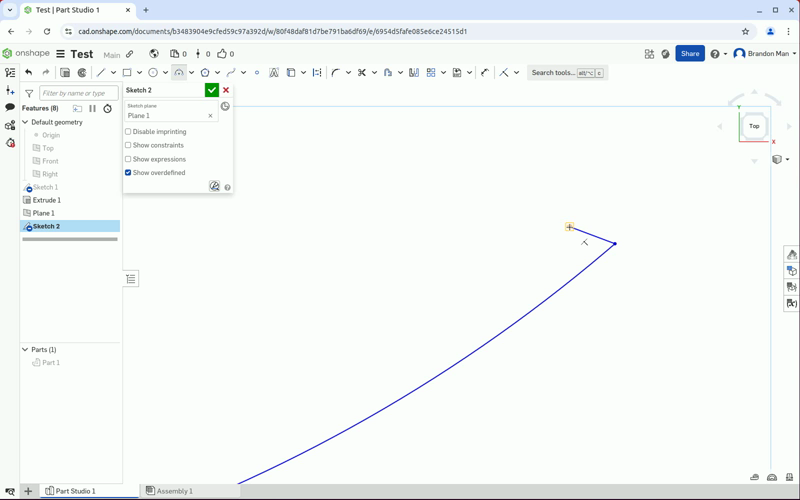
scroll(-6)
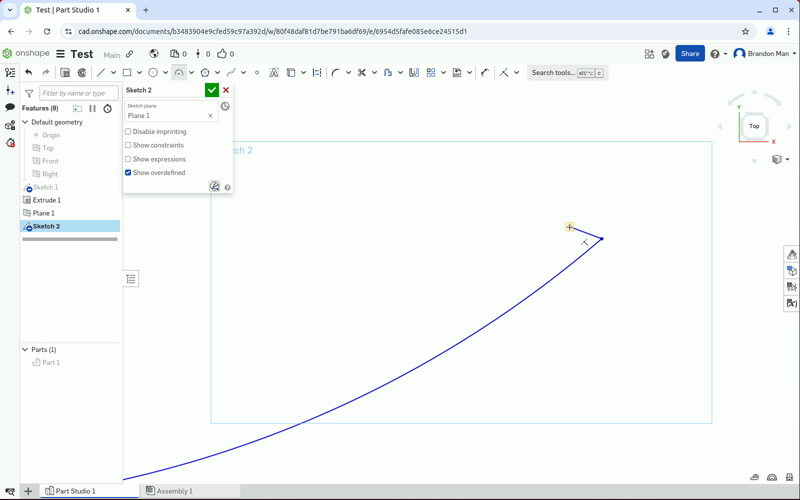
scroll(-6)
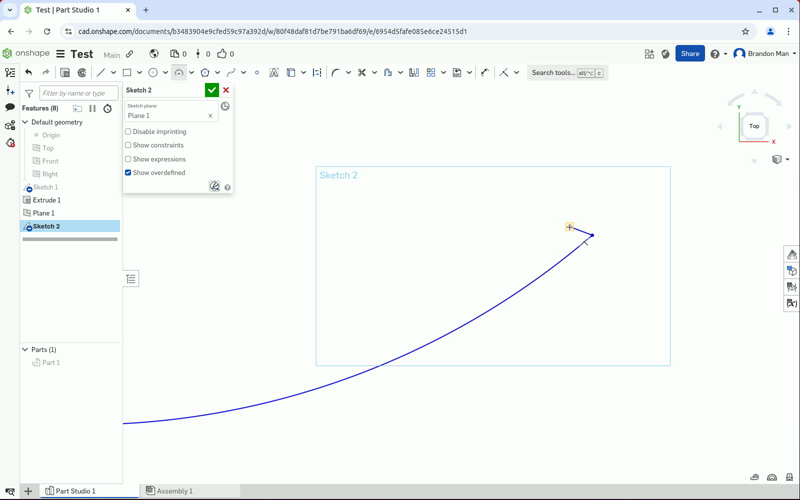
scroll(-6)
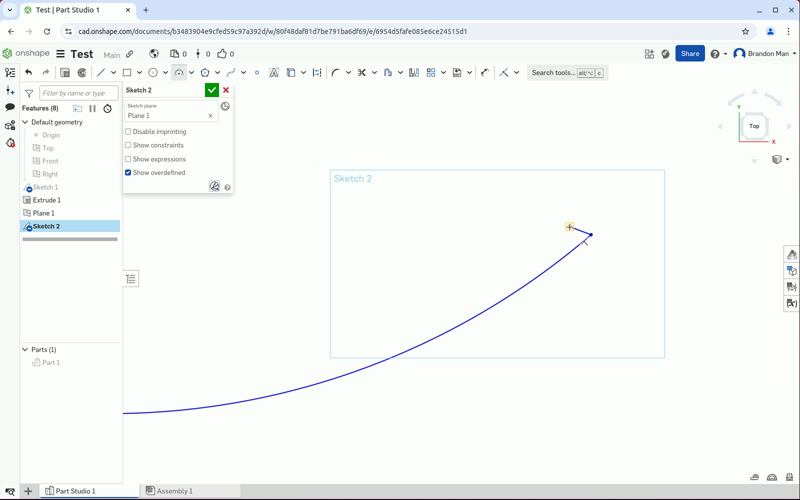
scroll(-6)
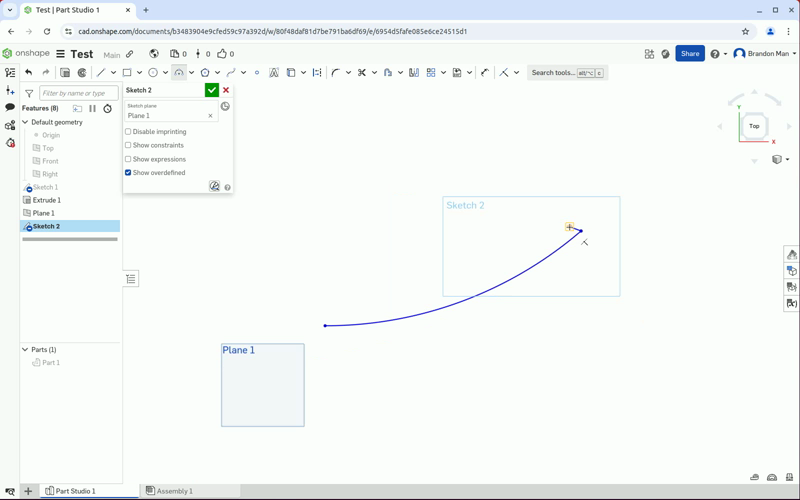
scroll(-6)
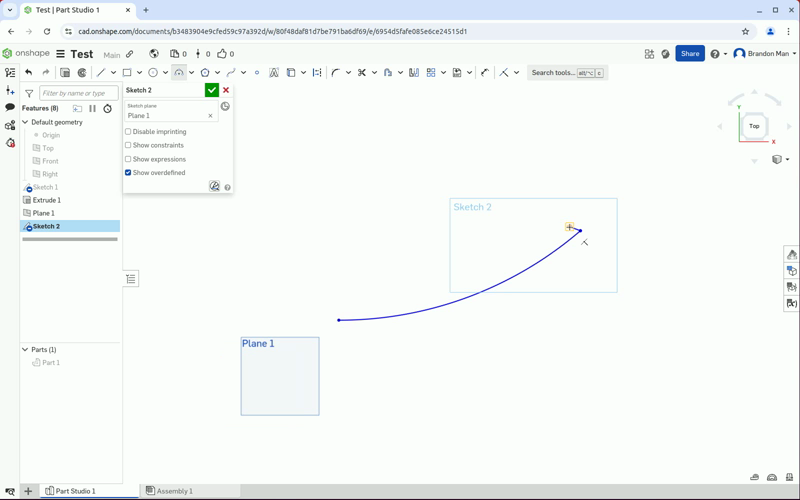
scroll(-6)
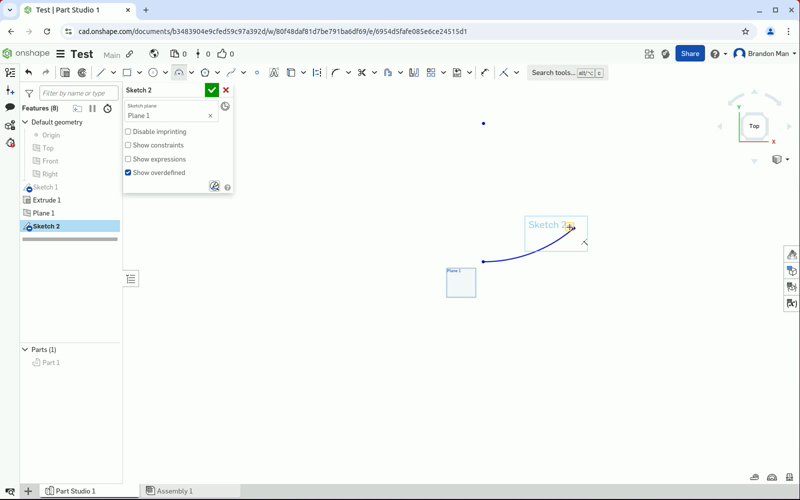
key_down(shift)
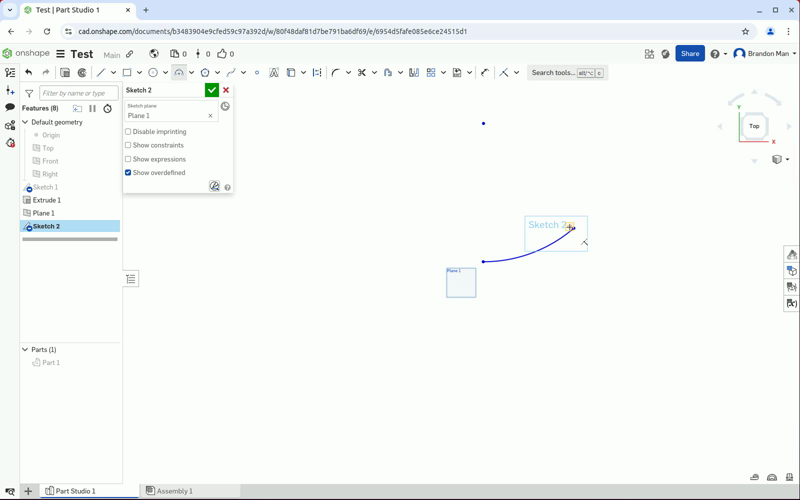
mouse_move(483, 258)
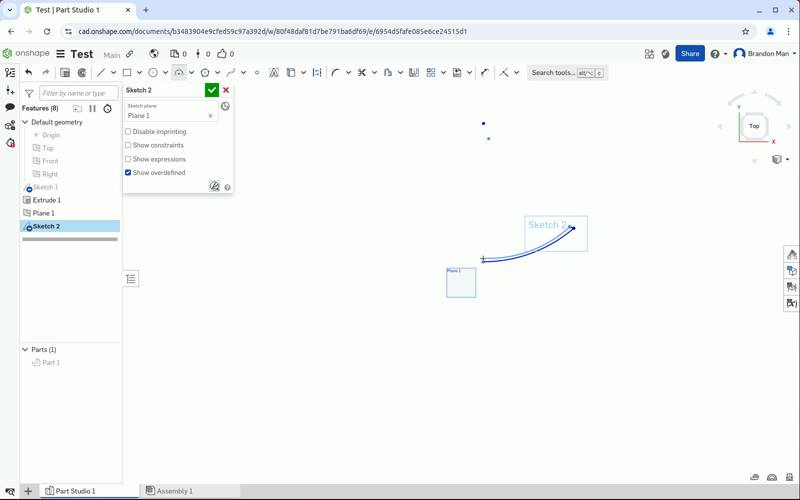
scroll(6)
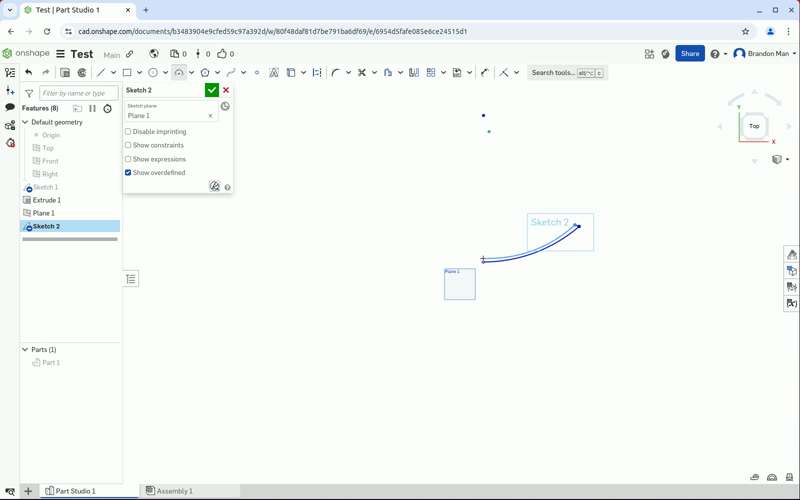
scroll(6)
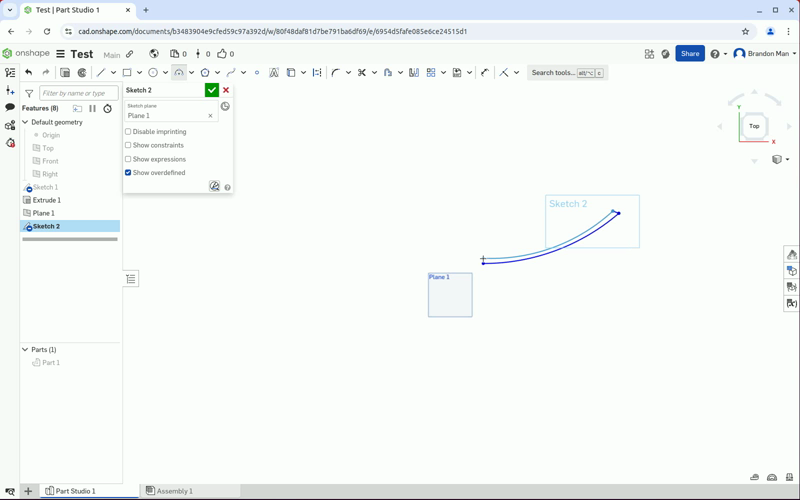
scroll(6)
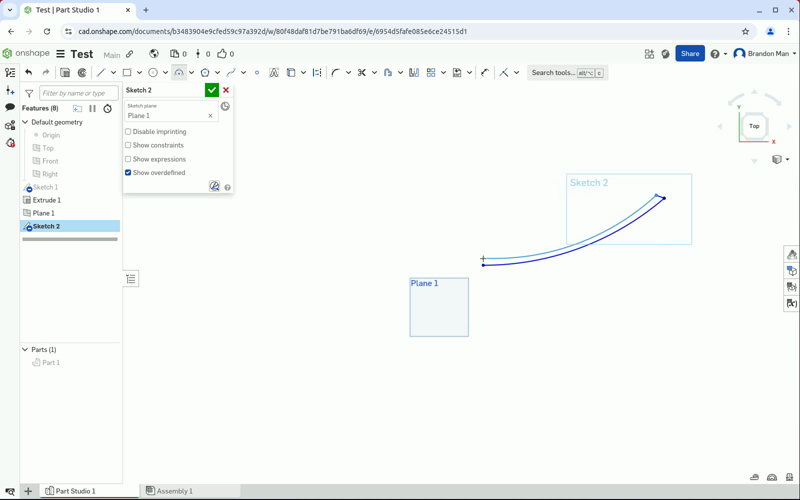
scroll(6)
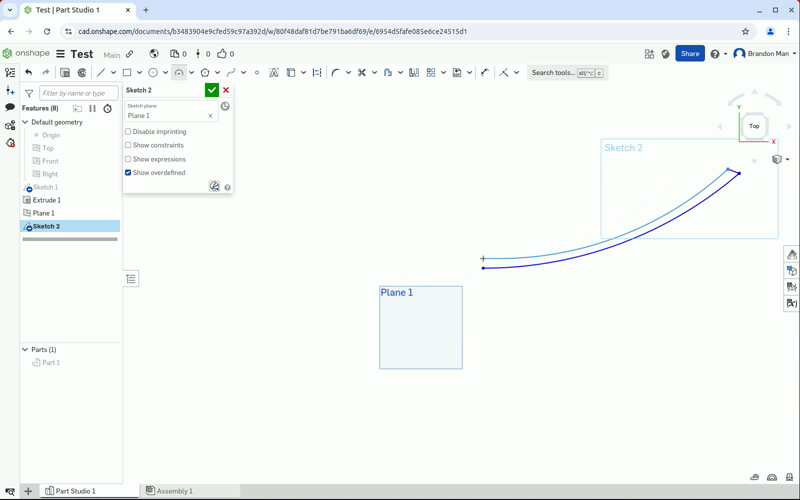
scroll(6)
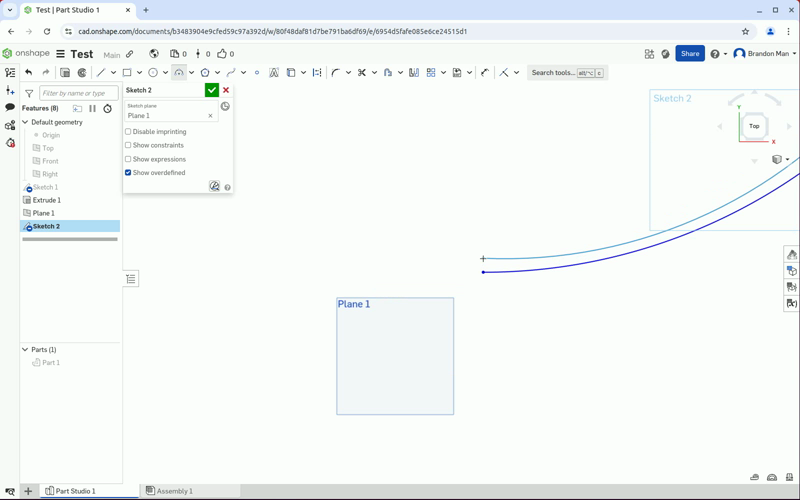
scroll(6)
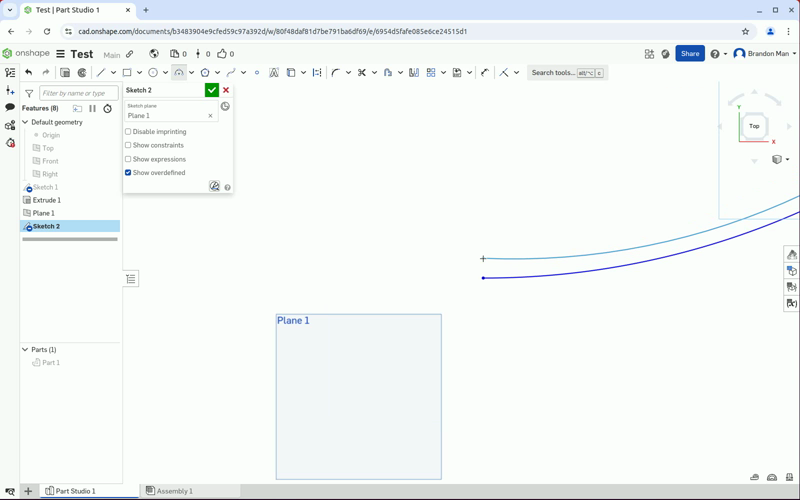
scroll(6)
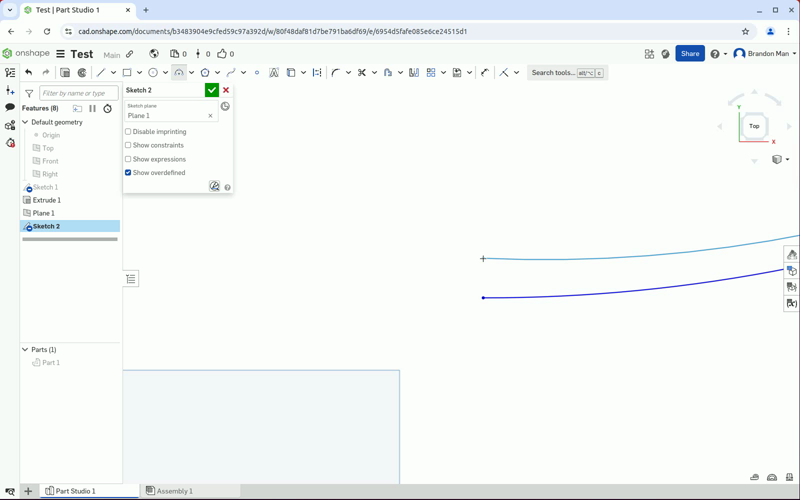
click(483, 258)
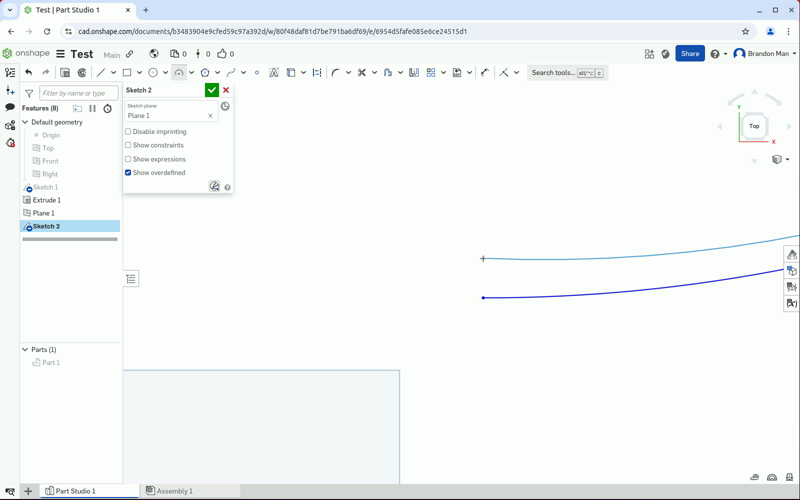
scroll(-6)
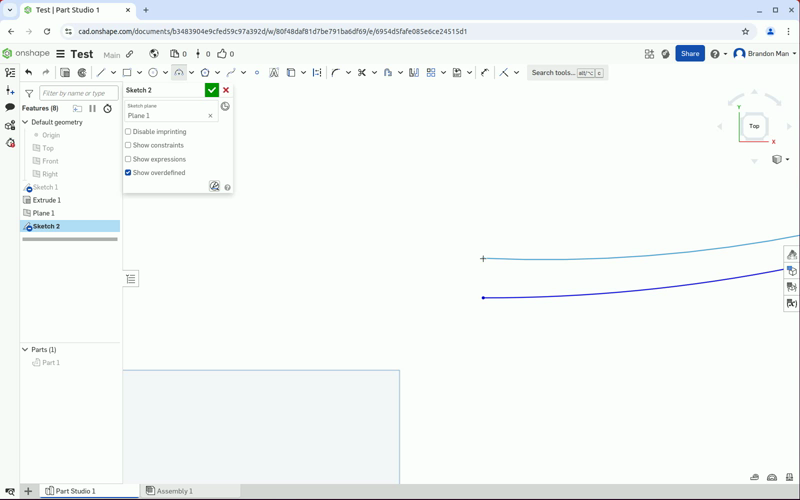
scroll(-6)
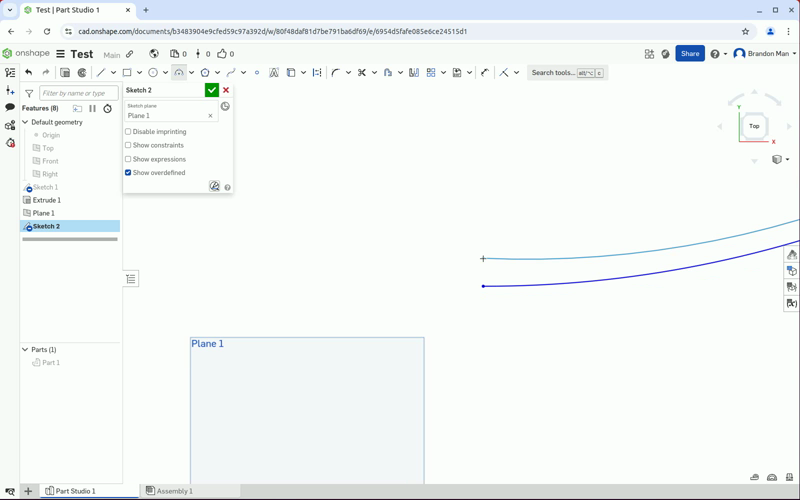
scroll(-6)
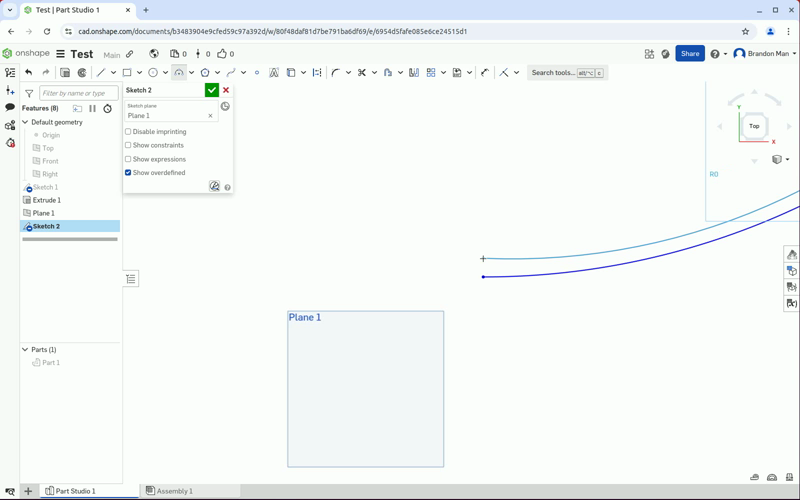
scroll(-6)
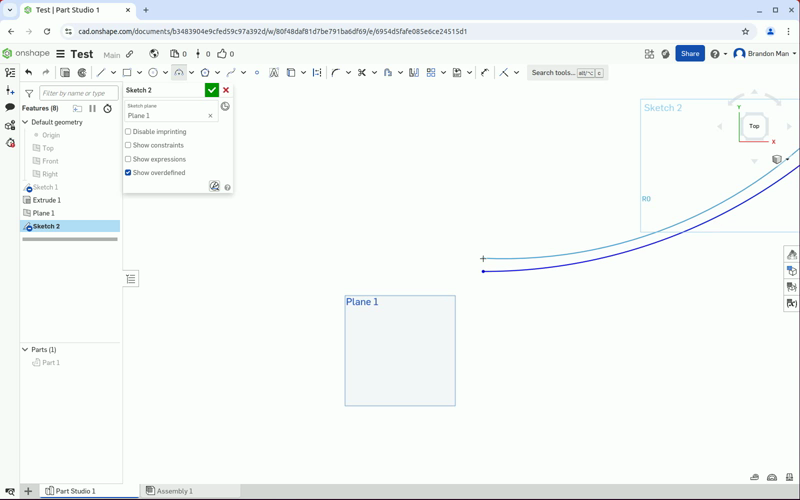
scroll(-6)
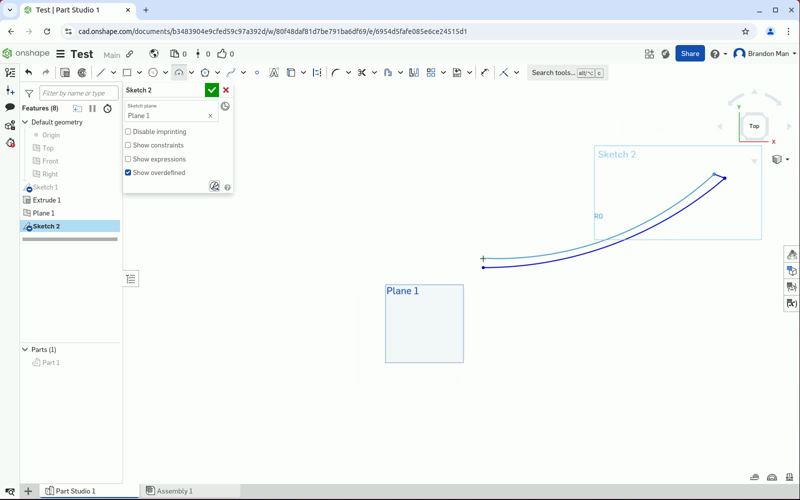
scroll(-6)
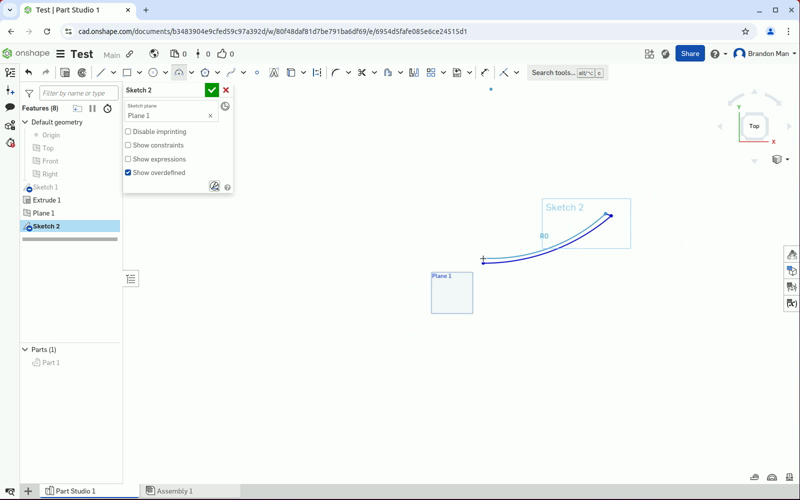
scroll(-6)
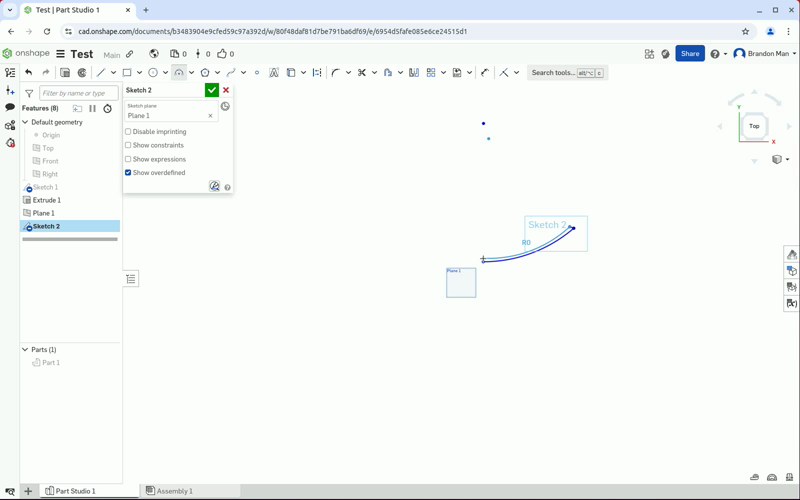
mouse_move(528, 249)
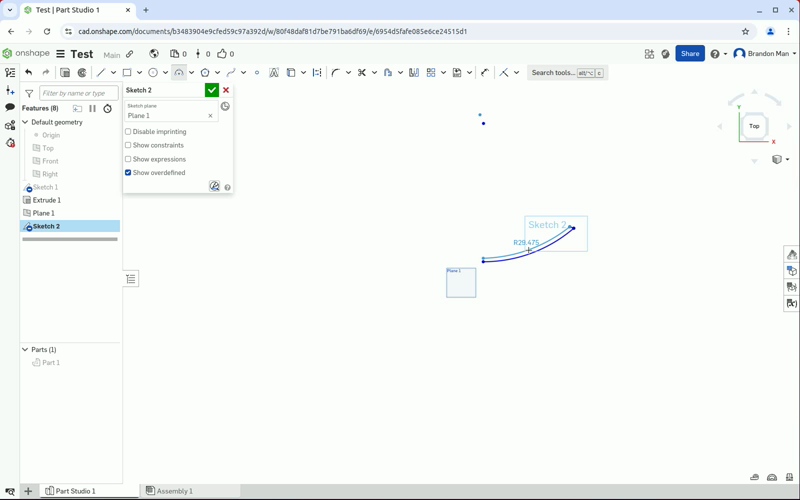
scroll(6)
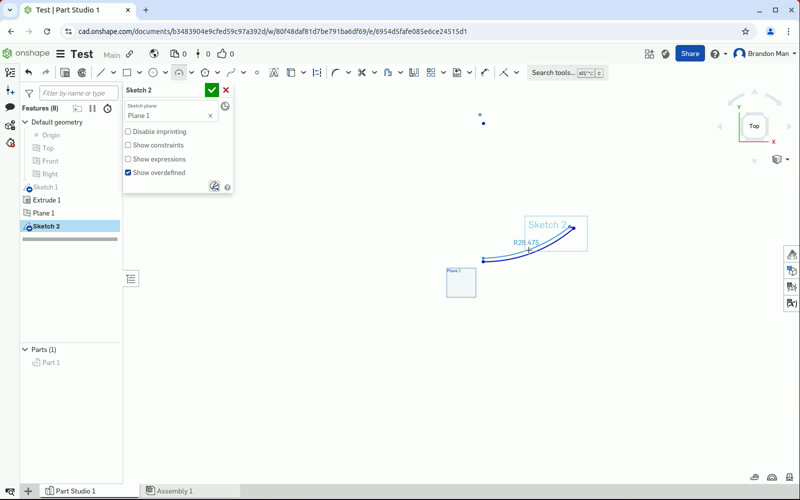
scroll(6)
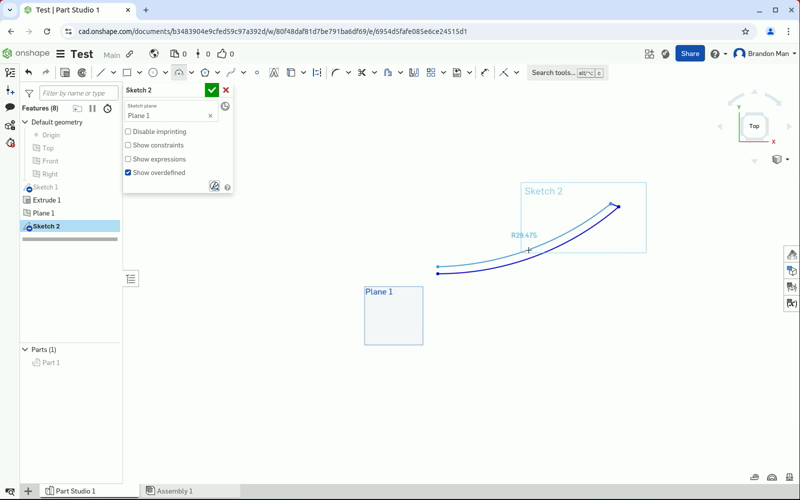
scroll(6)
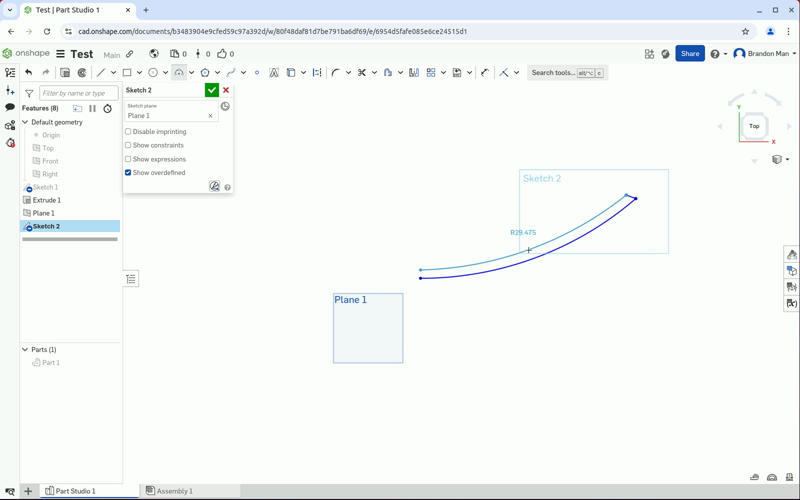
scroll(6)
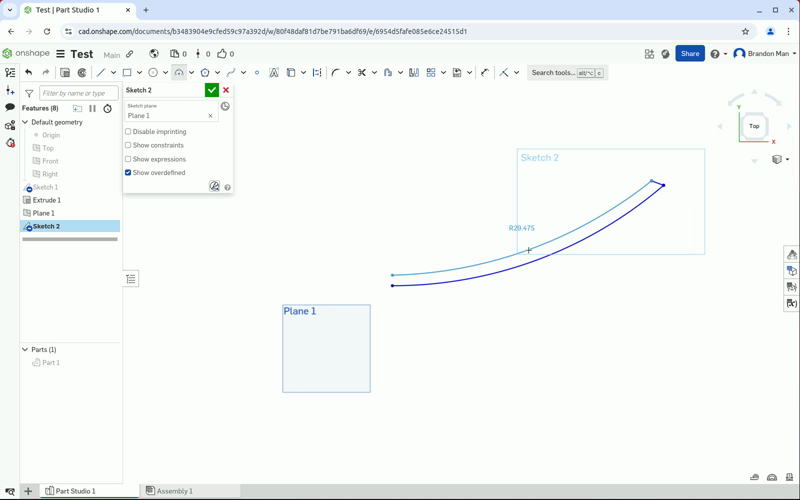
scroll(6)
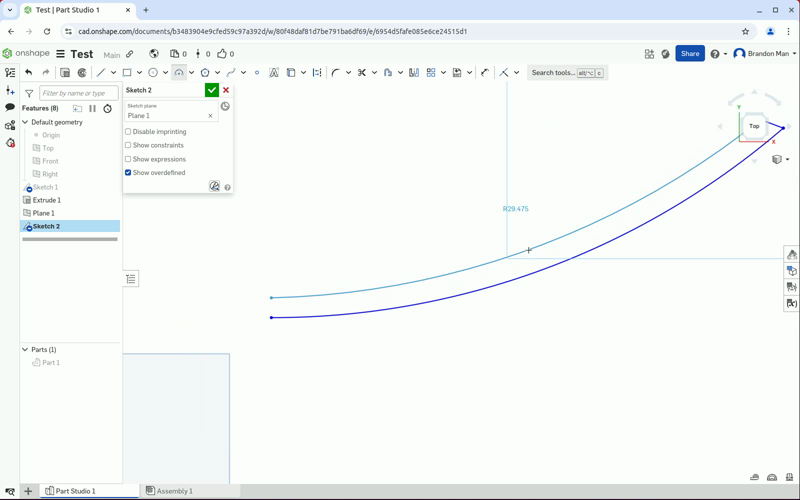
scroll(6)
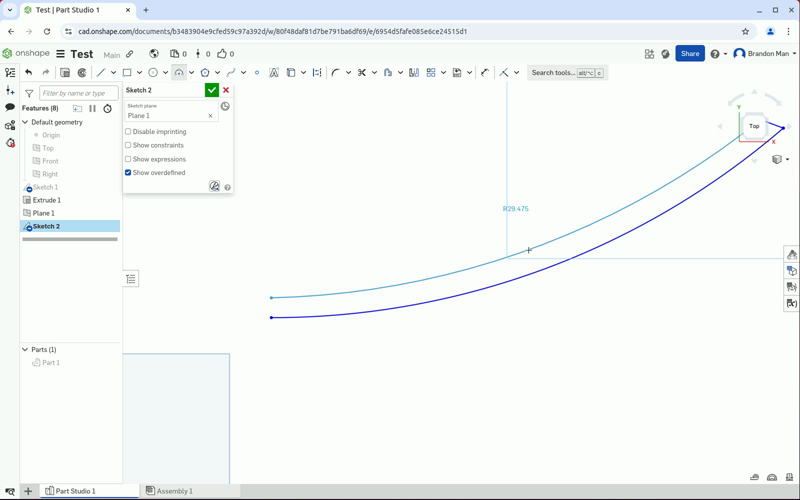
scroll(6)
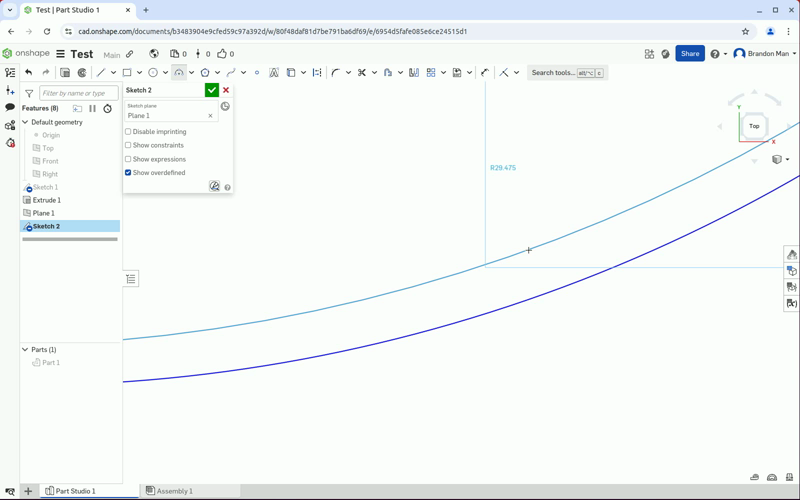
click(528, 249)
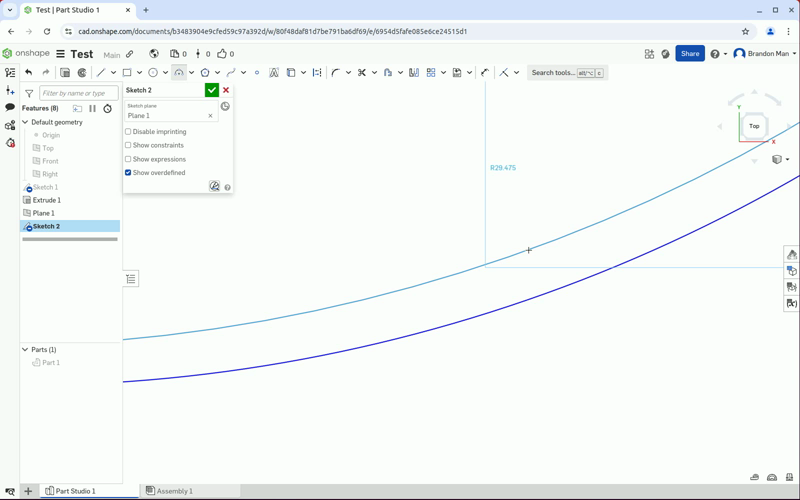
scroll(-6)
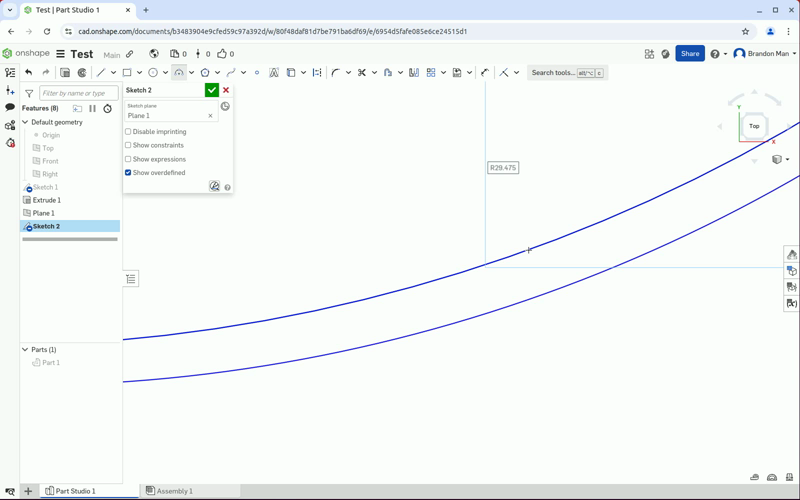
scroll(-6)
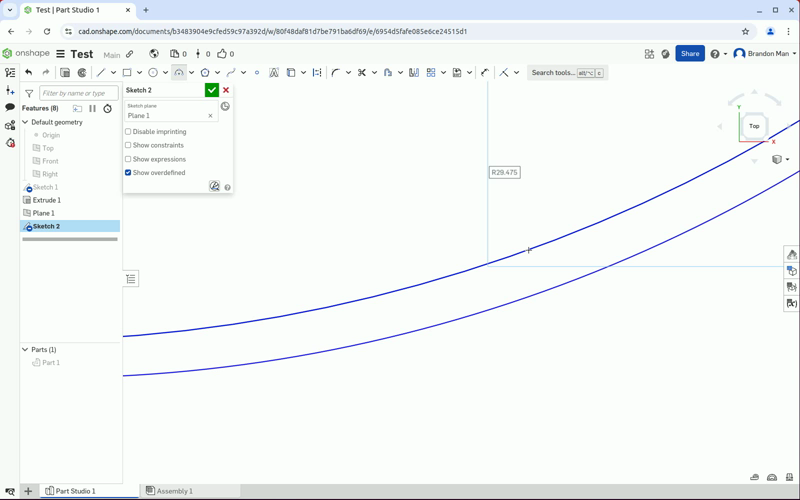
scroll(-6)
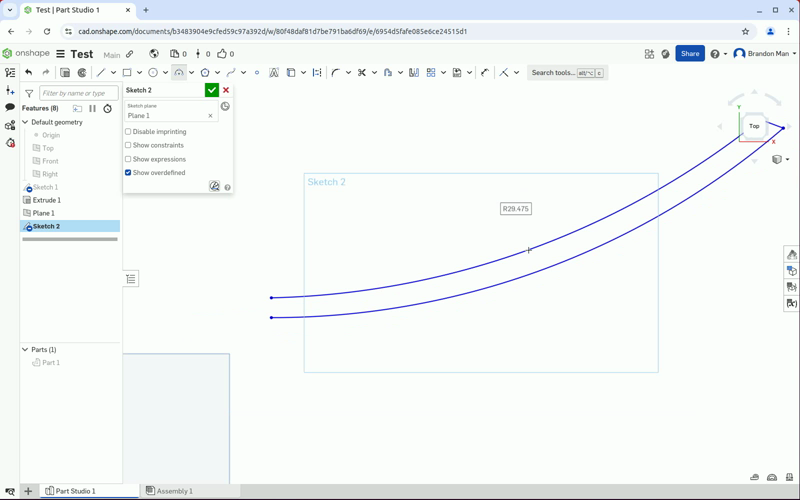
scroll(-6)
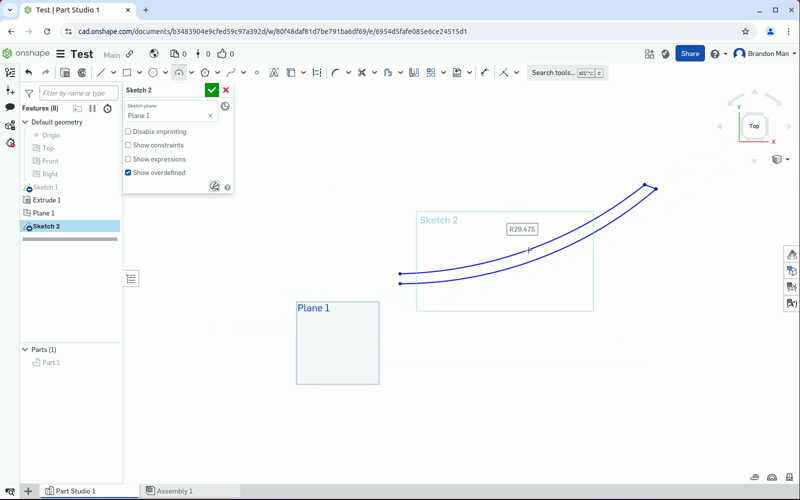
scroll(-6)
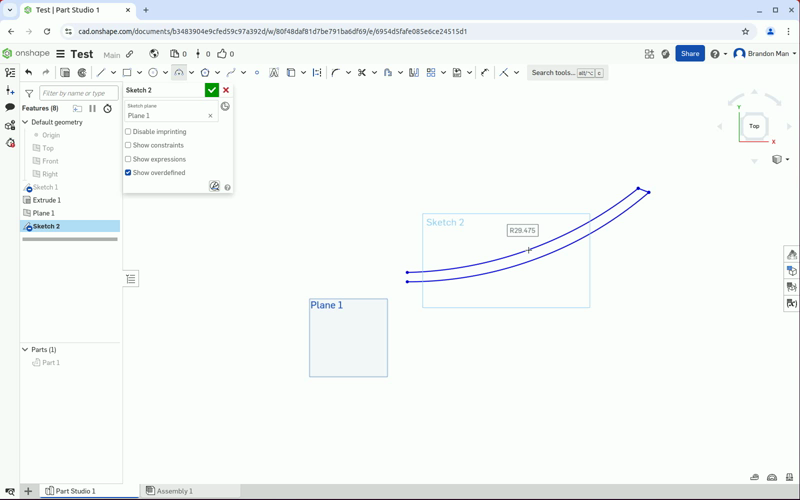
scroll(-6)
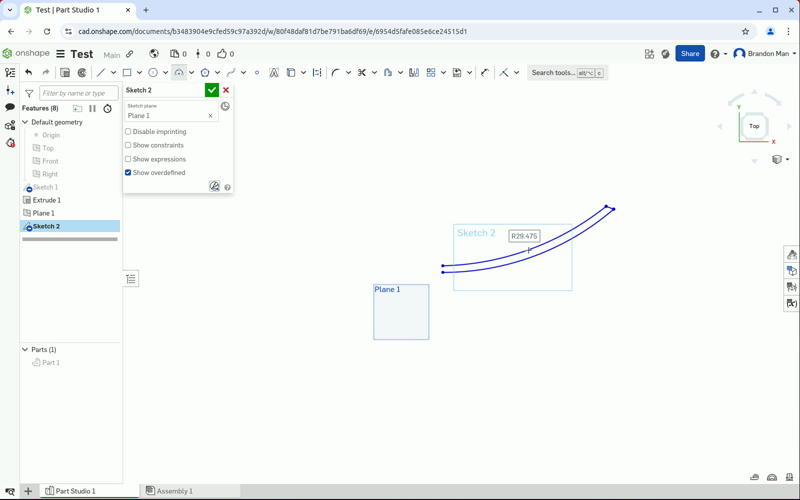
scroll(-6)
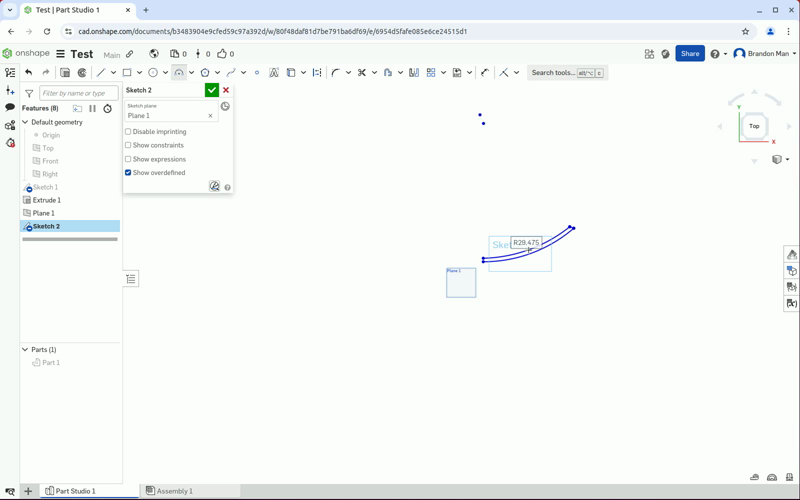
key_up(shift)
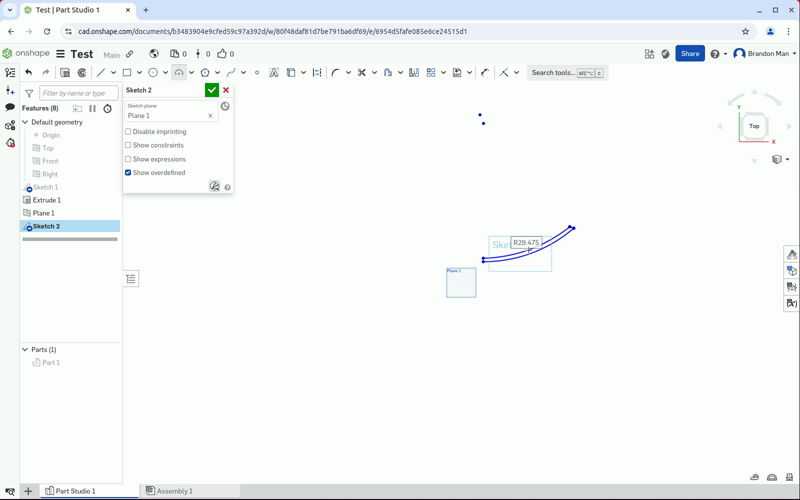
key(esc)
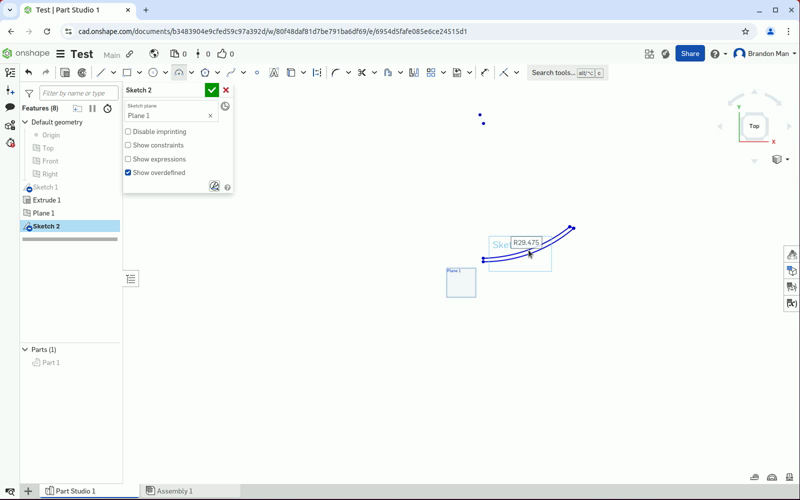
key(l)
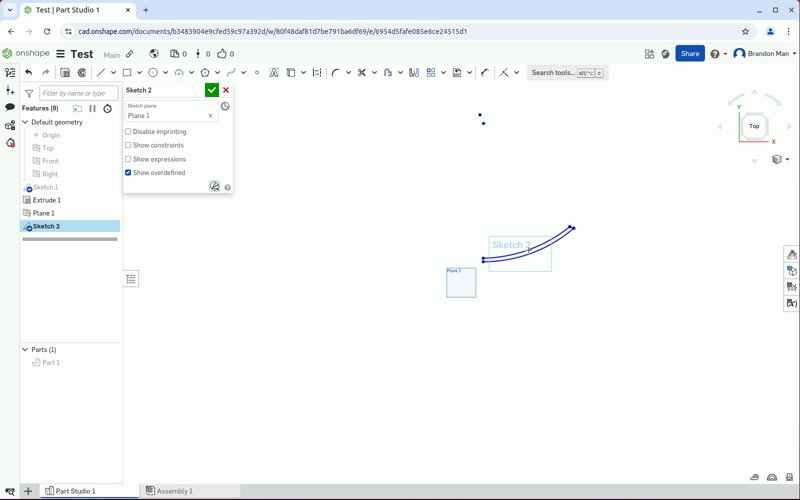
mouse_move(483, 258)
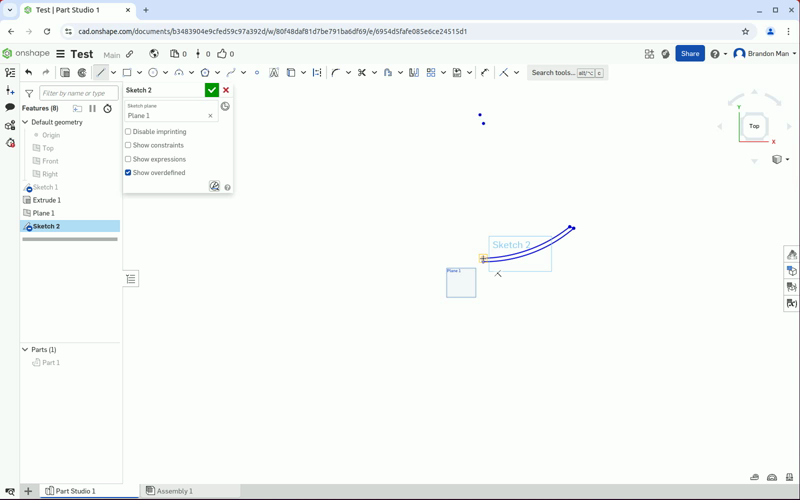
scroll(6)
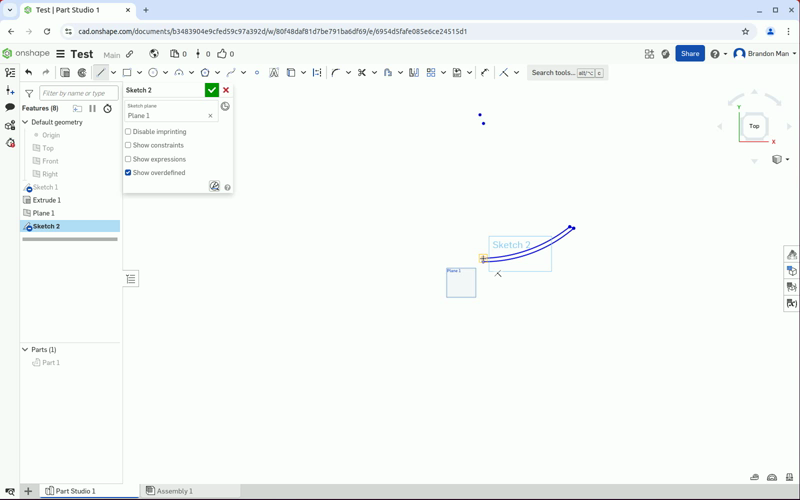
scroll(6)
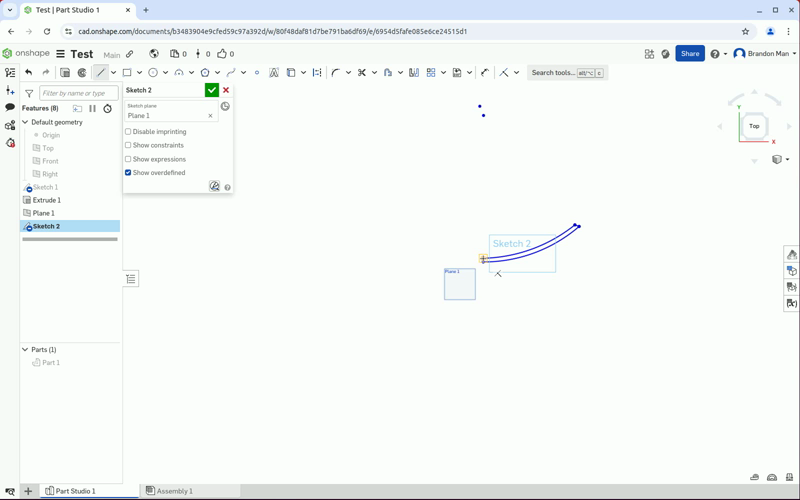
scroll(6)
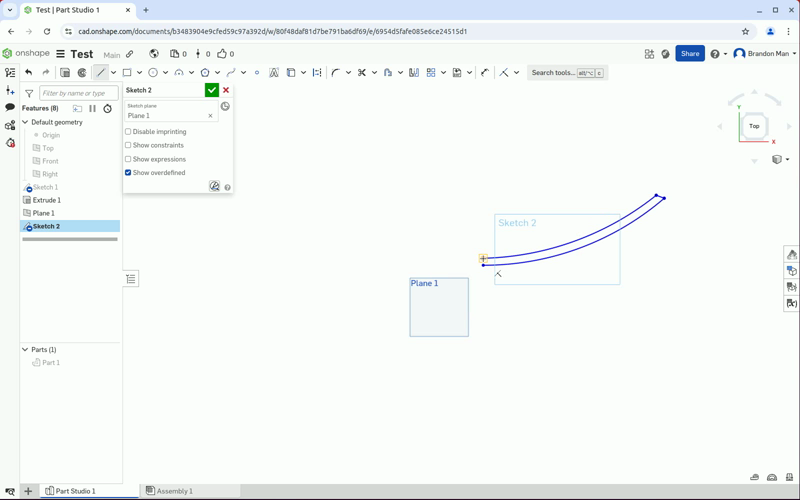
scroll(6)
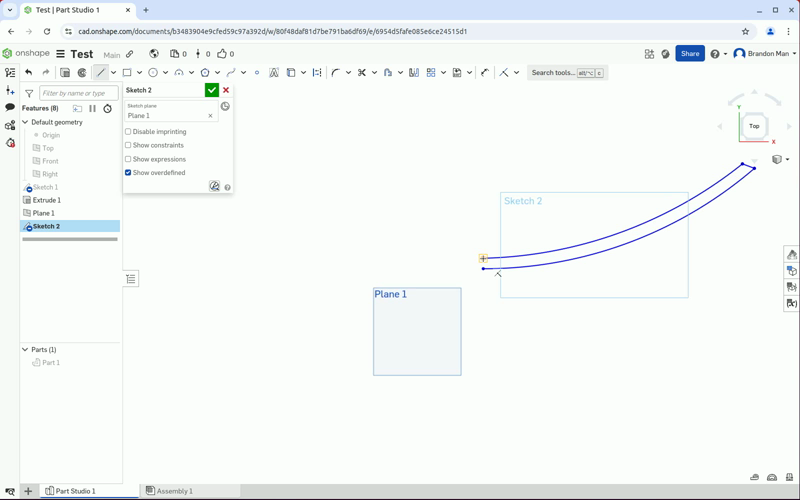
scroll(6)
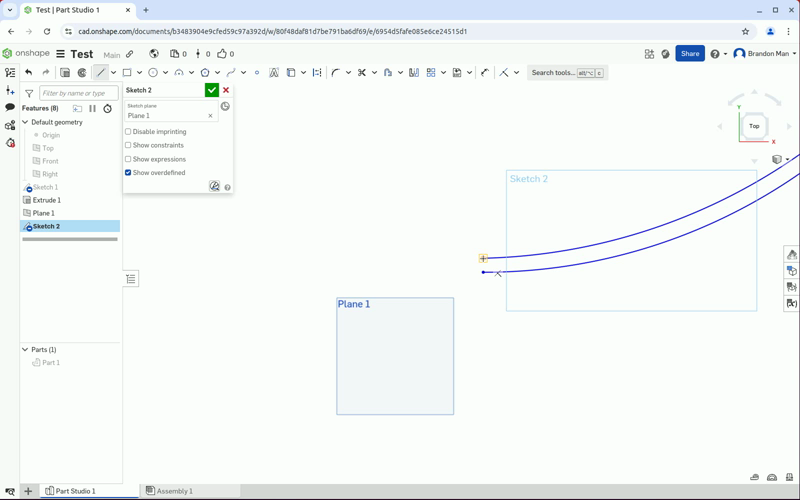
scroll(6)
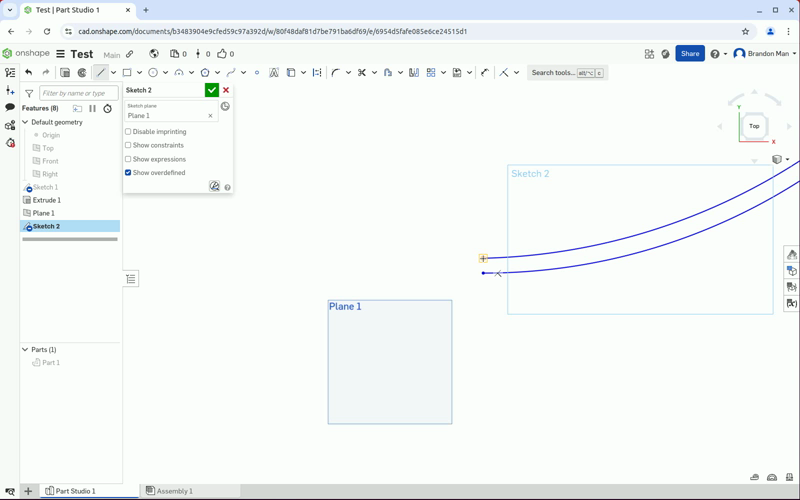
scroll(6)
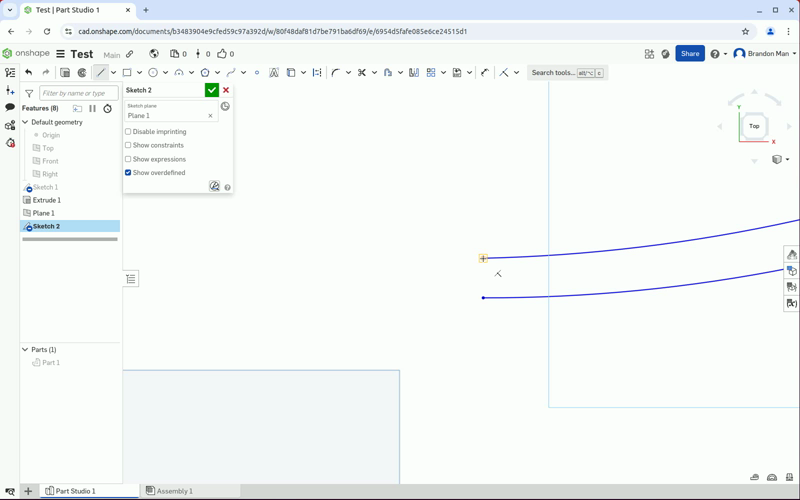
click(483, 258)
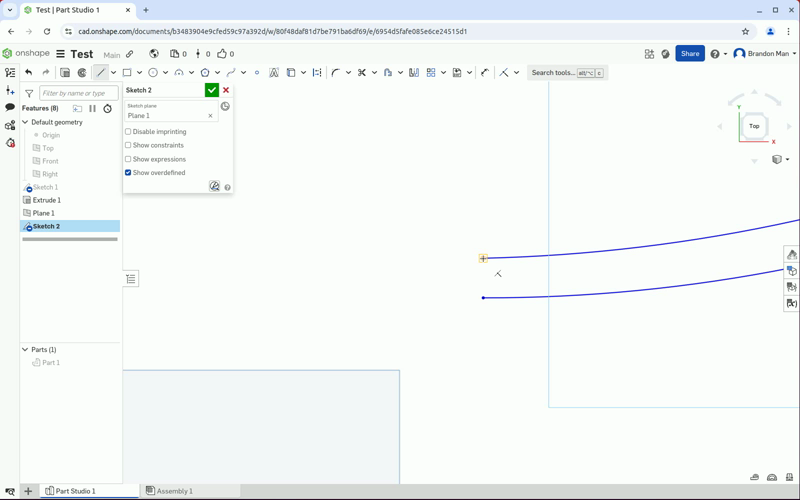
scroll(-6)
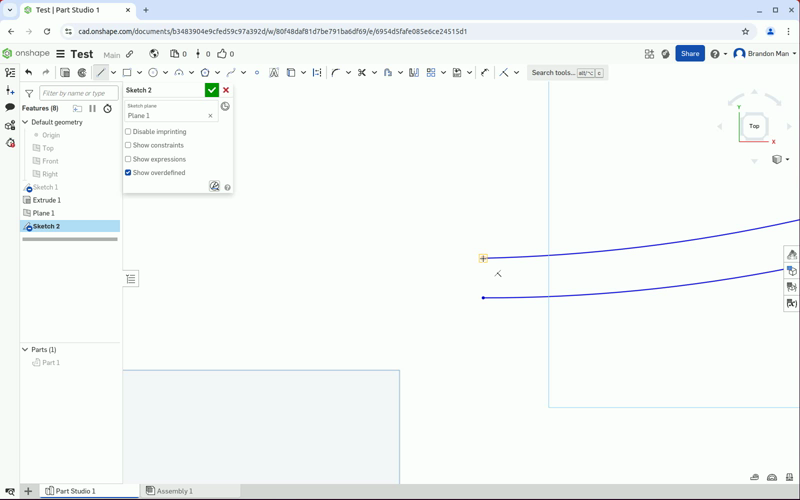
scroll(-6)
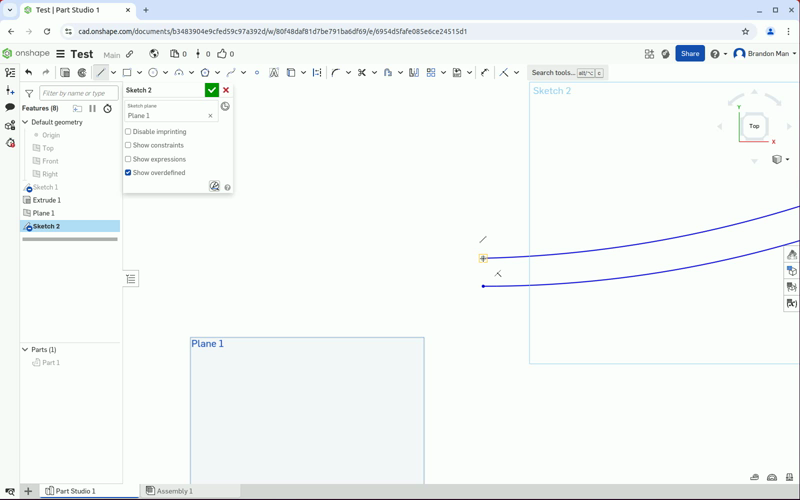
scroll(-6)
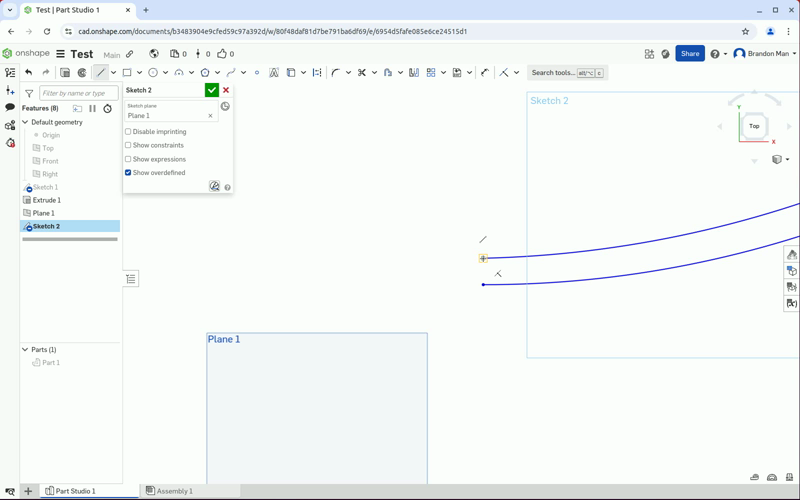
scroll(-6)
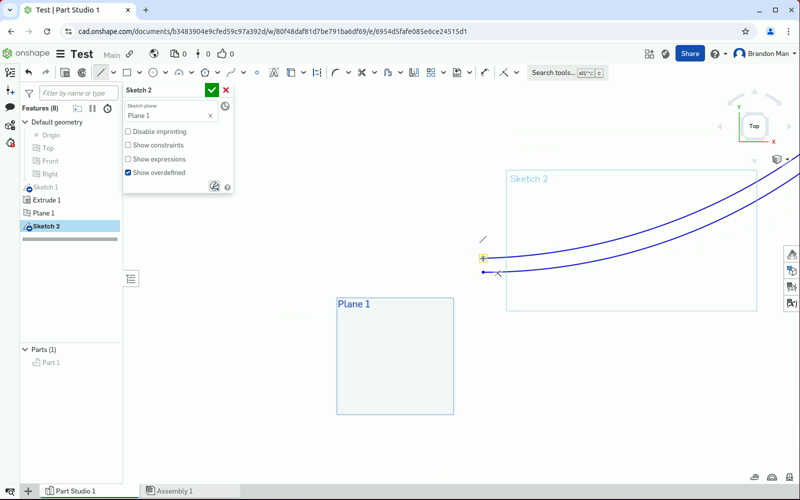
scroll(-6)
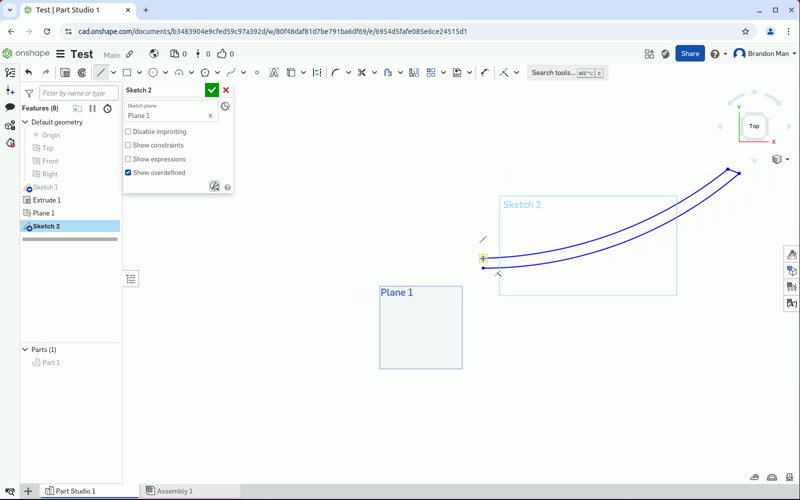
scroll(-6)
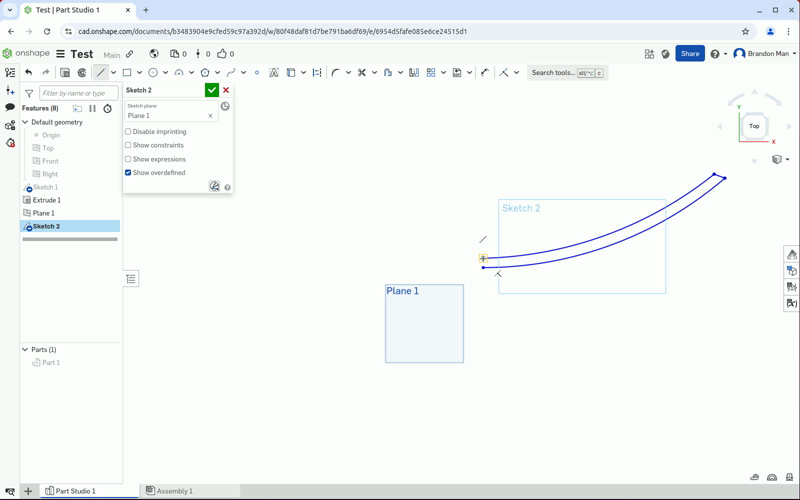
scroll(-6)
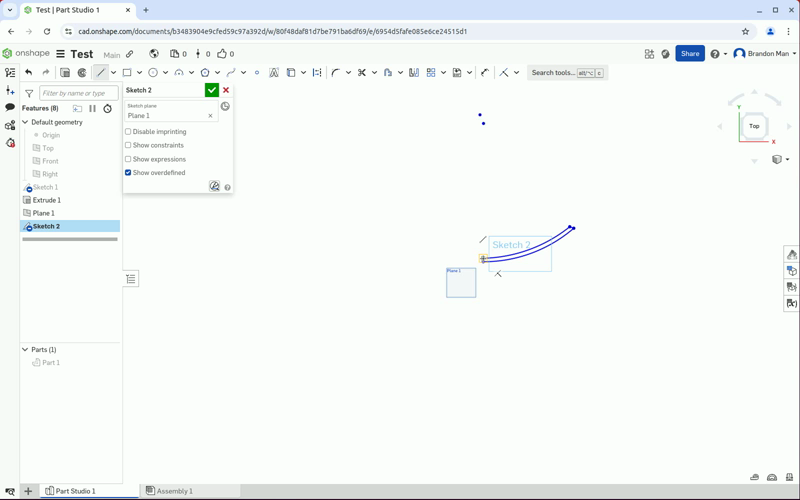
mouse_move(513, 258)
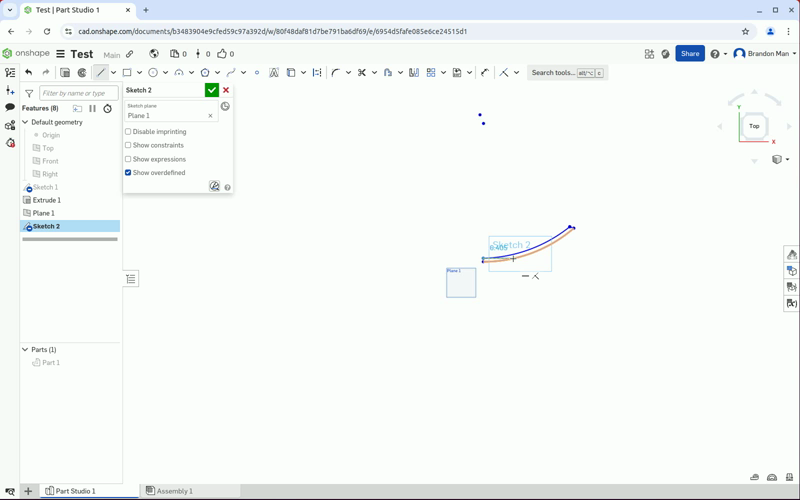
key_down(shift)
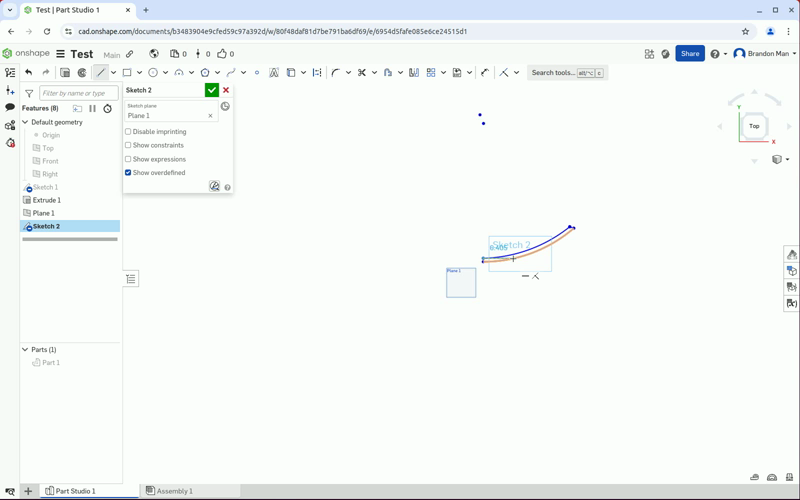
mouse_move(483, 261)
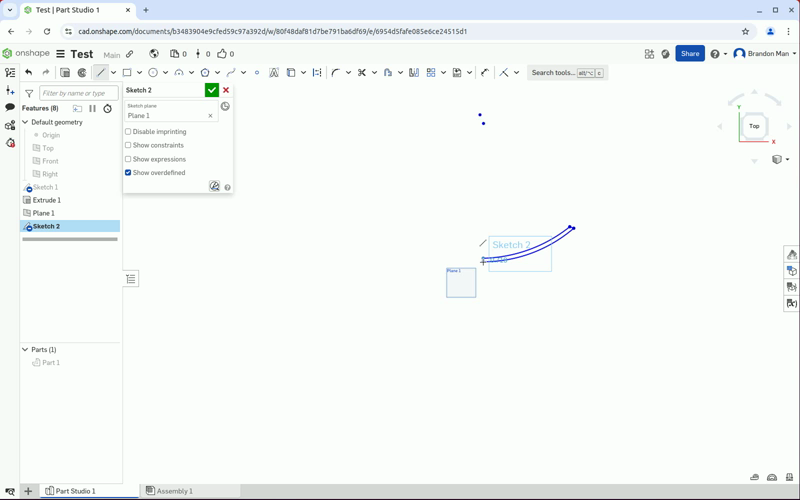
scroll(6)
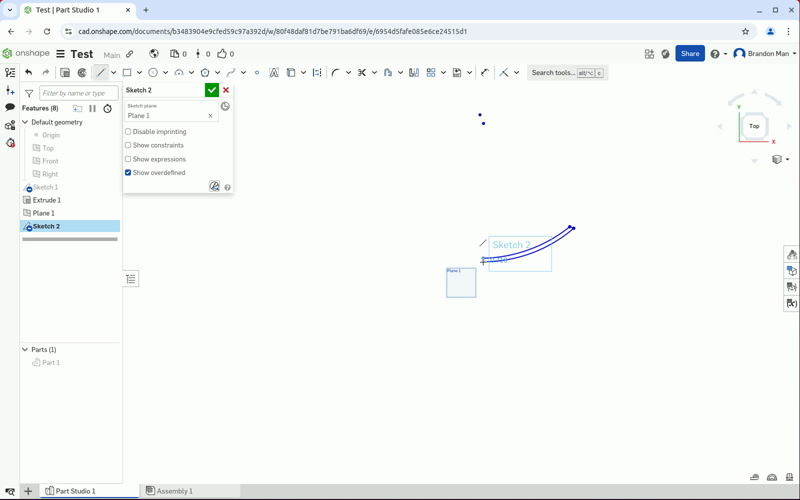
scroll(6)
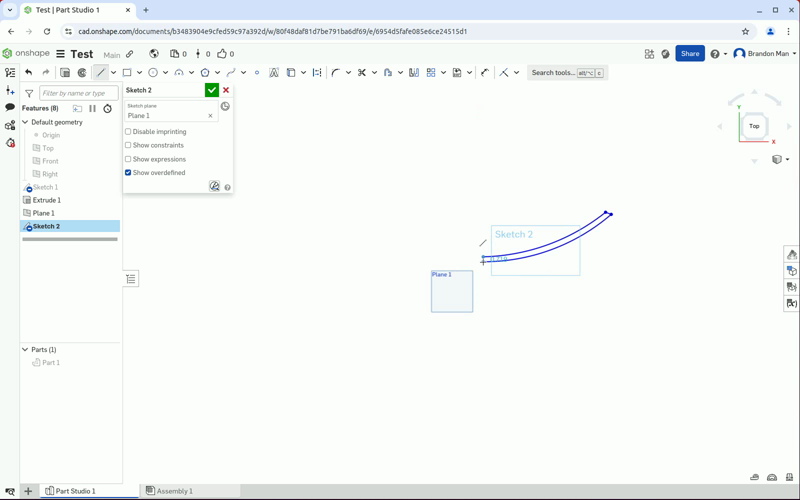
scroll(6)
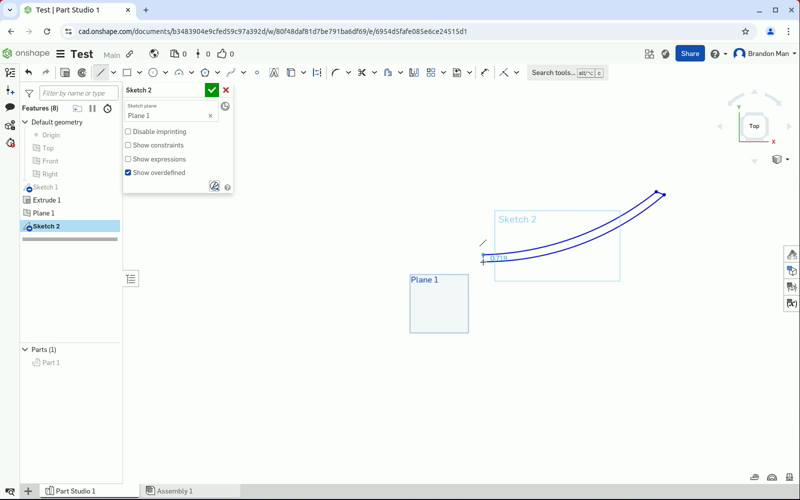
scroll(6)
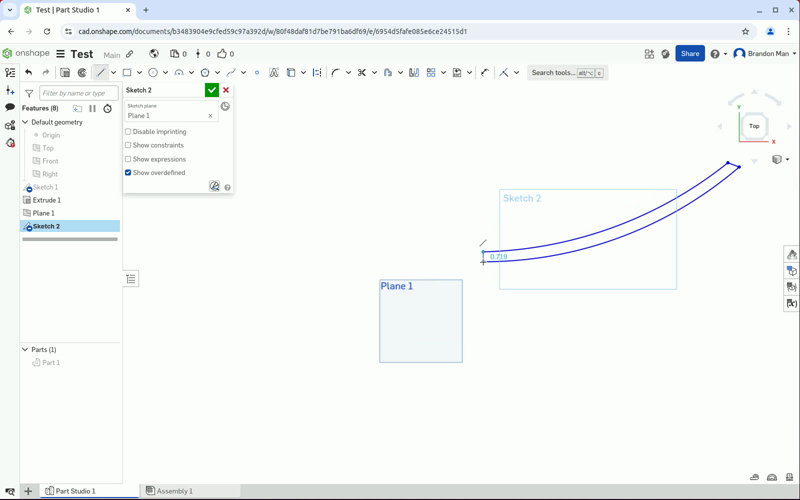
scroll(6)
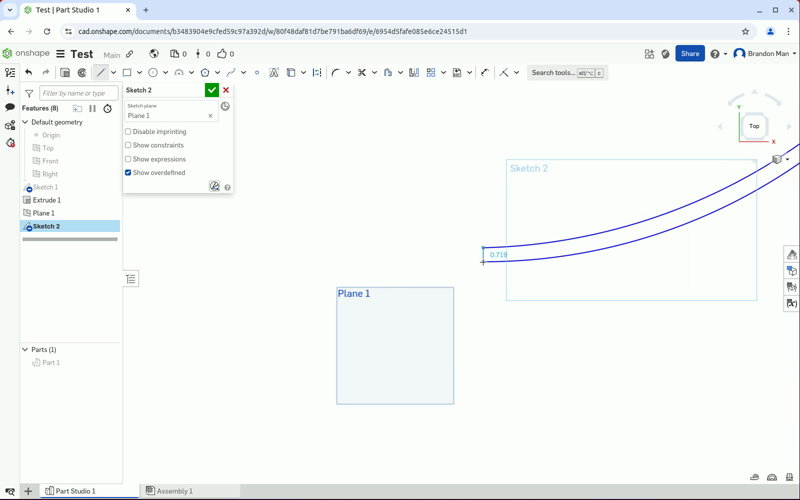
scroll(6)
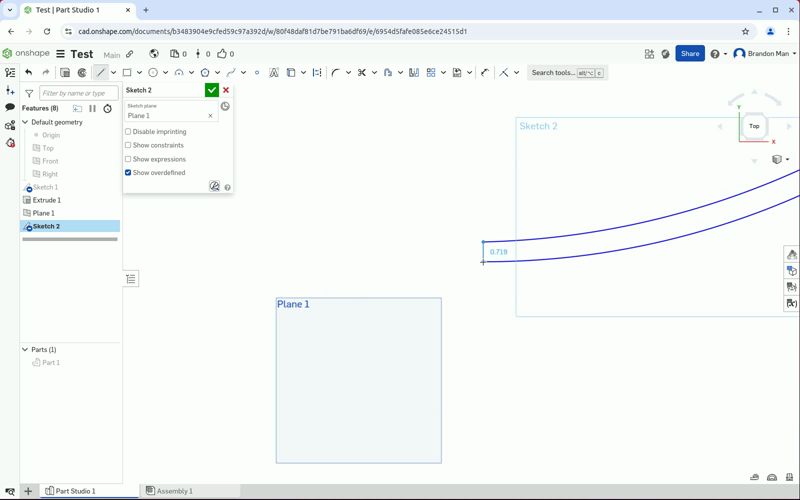
scroll(6)
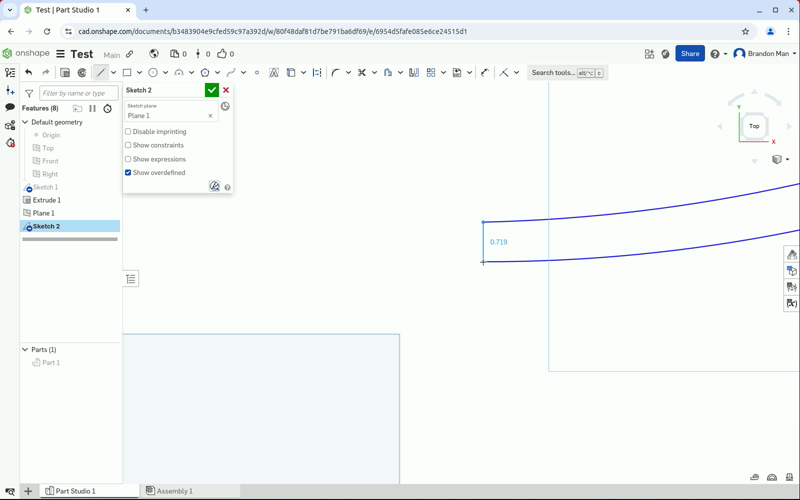
key_up(shift)
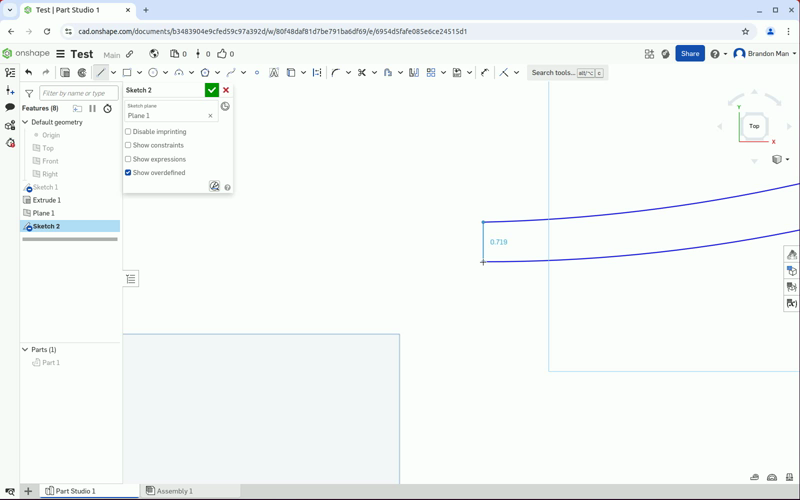
click(483, 261)
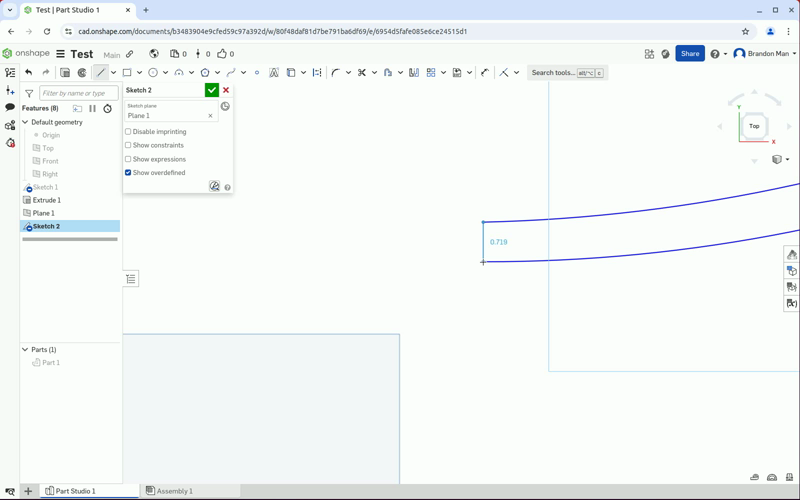
scroll(-6)
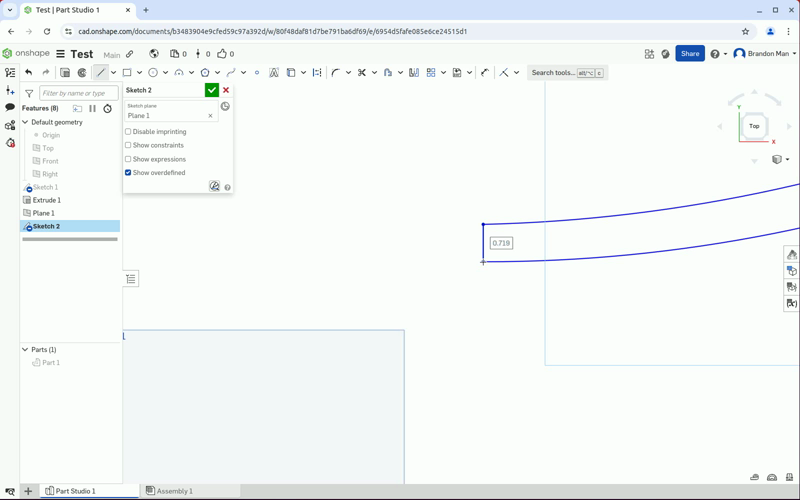
scroll(-6)
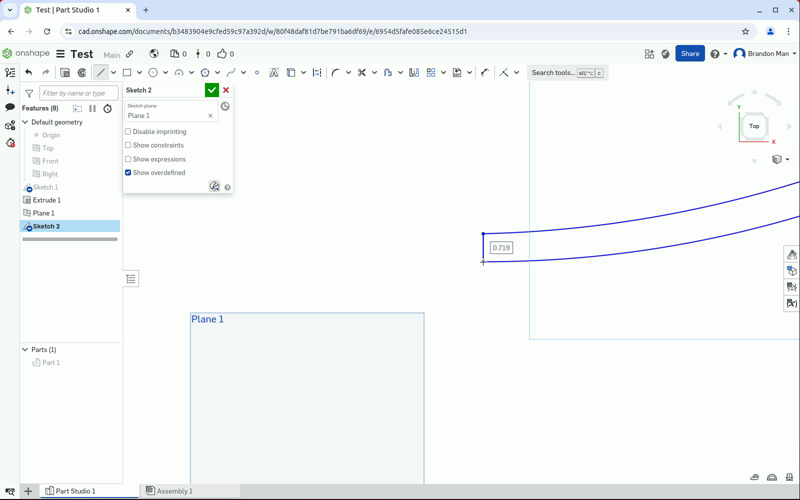
scroll(-6)
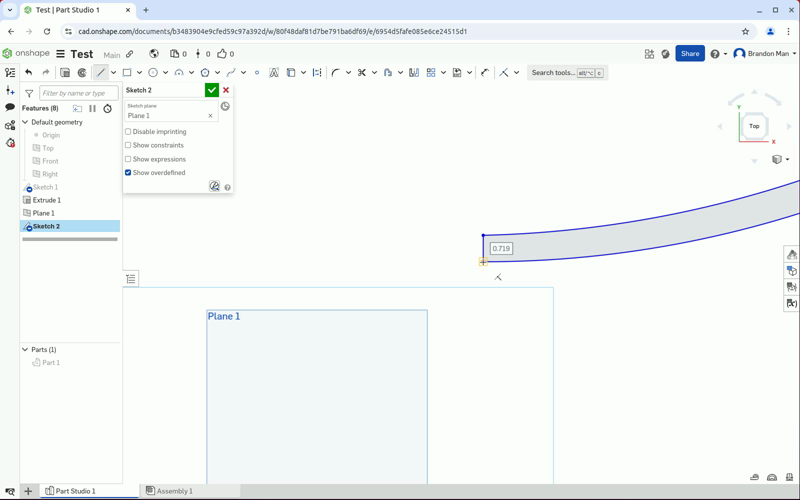
scroll(-6)
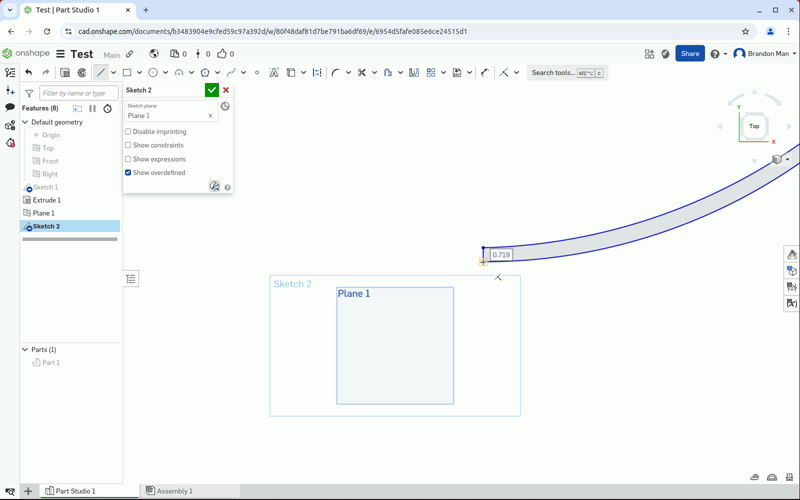
scroll(-6)
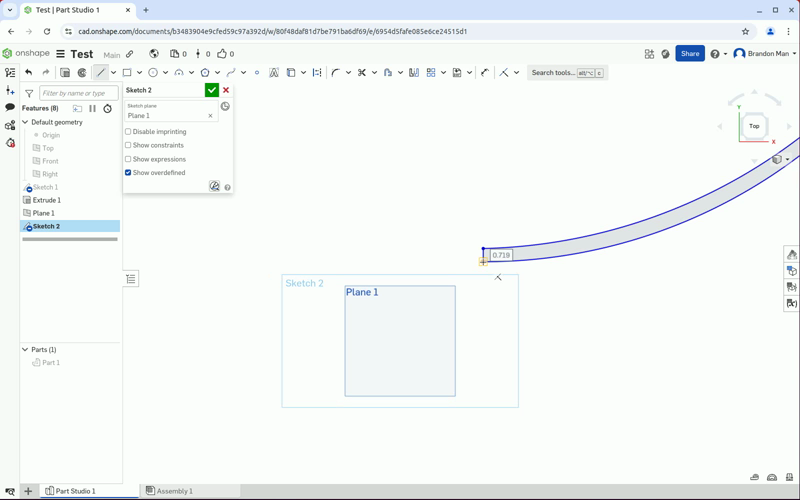
scroll(-6)
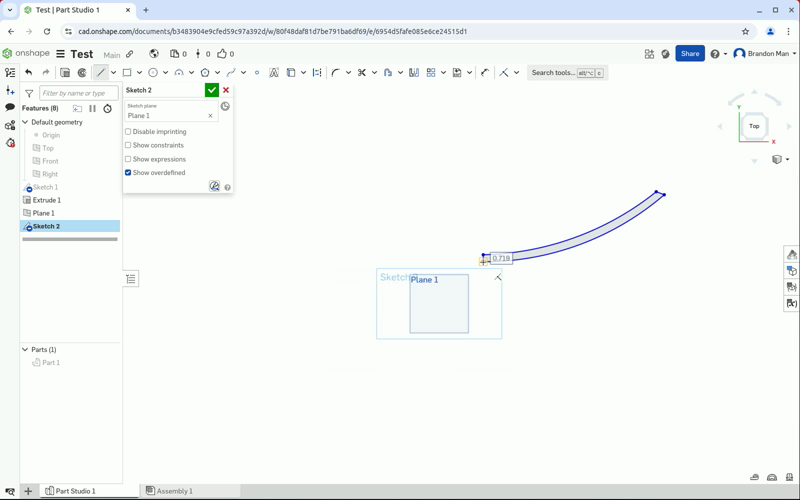
scroll(-6)
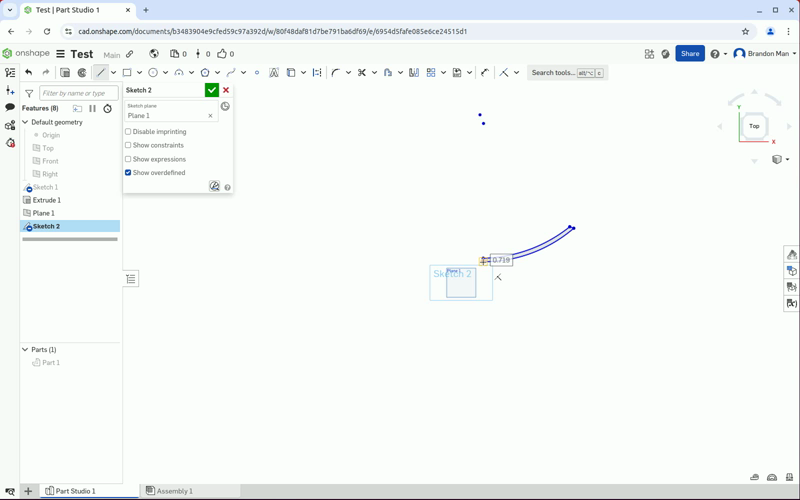
key(esc)
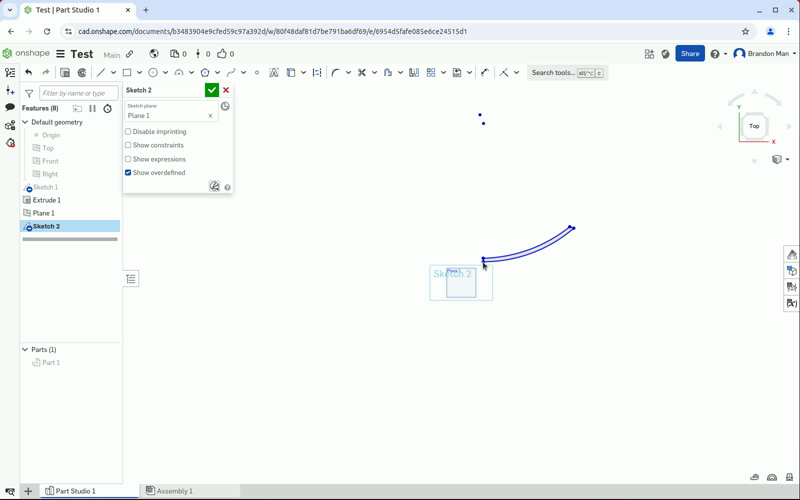
mouse_move(511, 257)
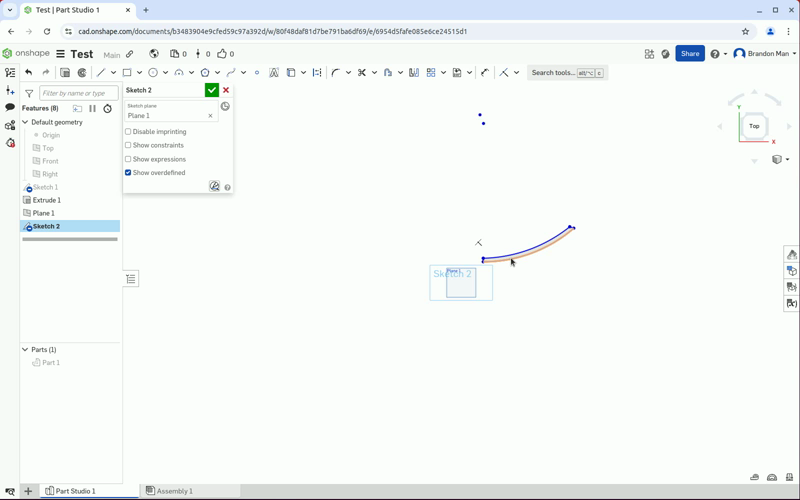
scroll(6)
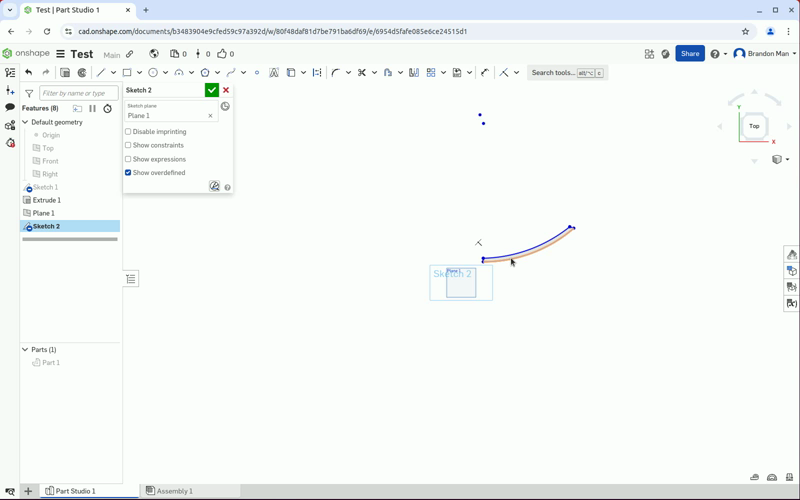
scroll(6)
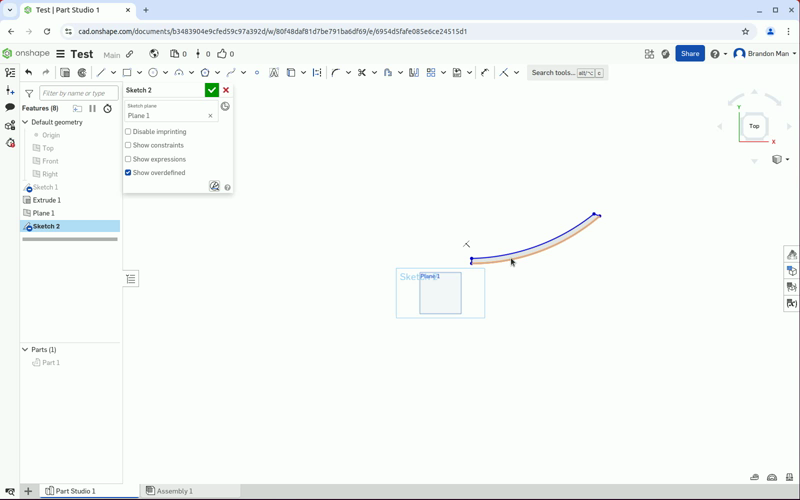
scroll(6)
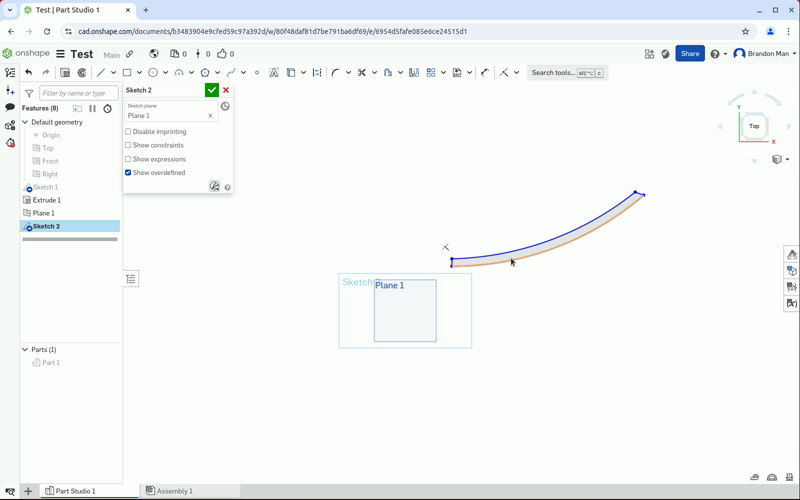
scroll(6)
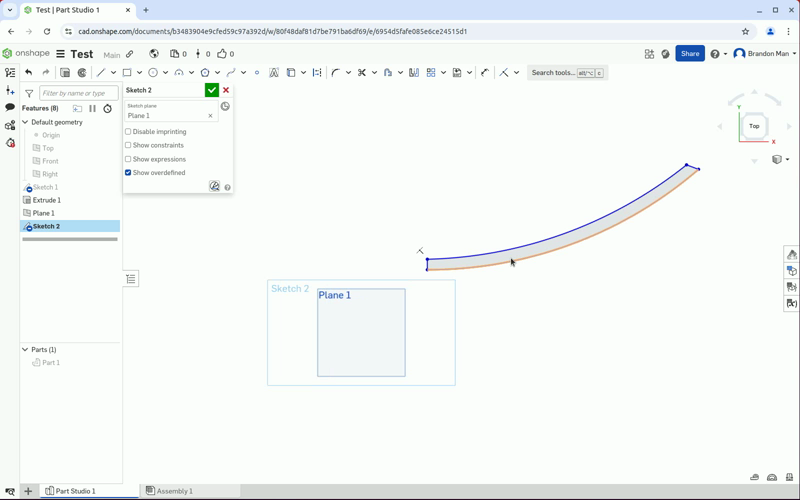
scroll(6)
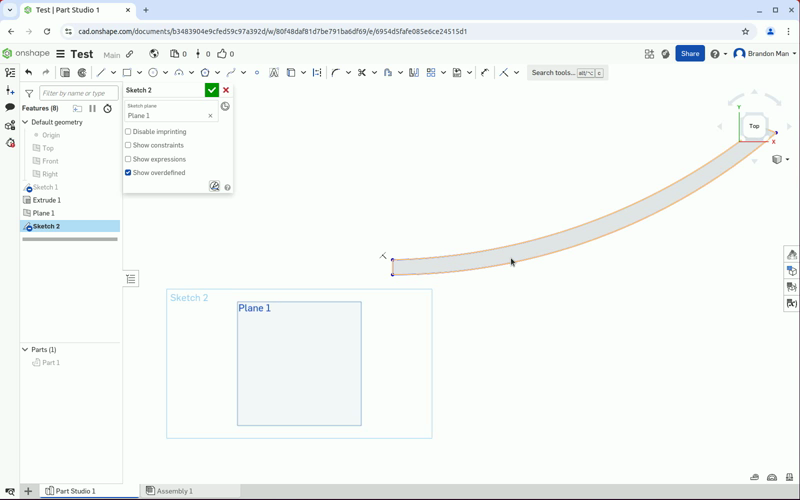
scroll(6)
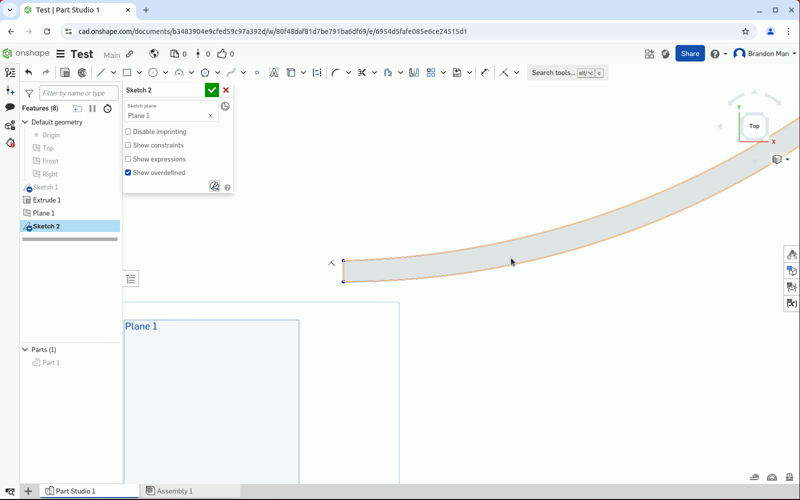
scroll(6)
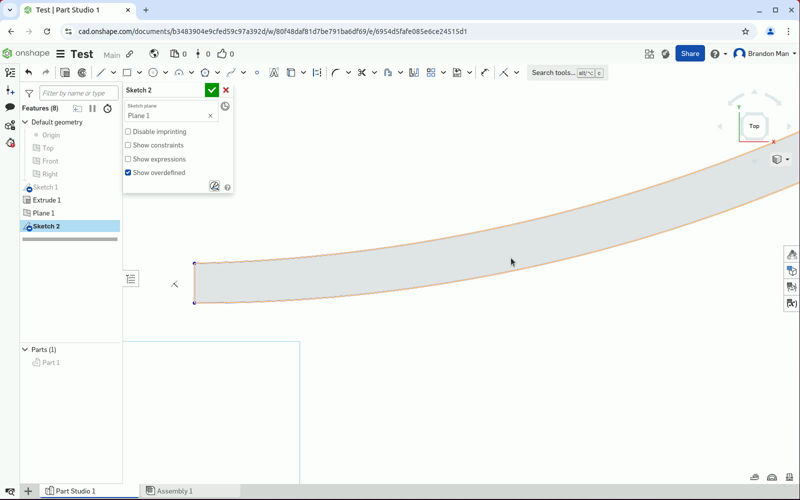
click(511, 257)
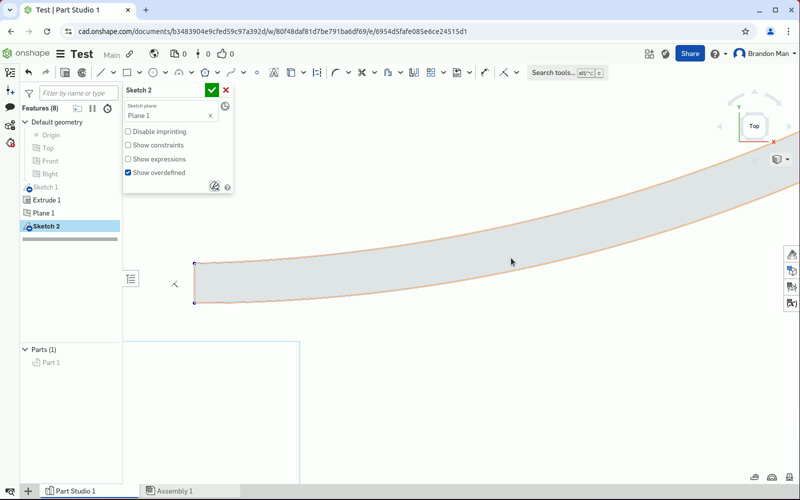
scroll(-6)
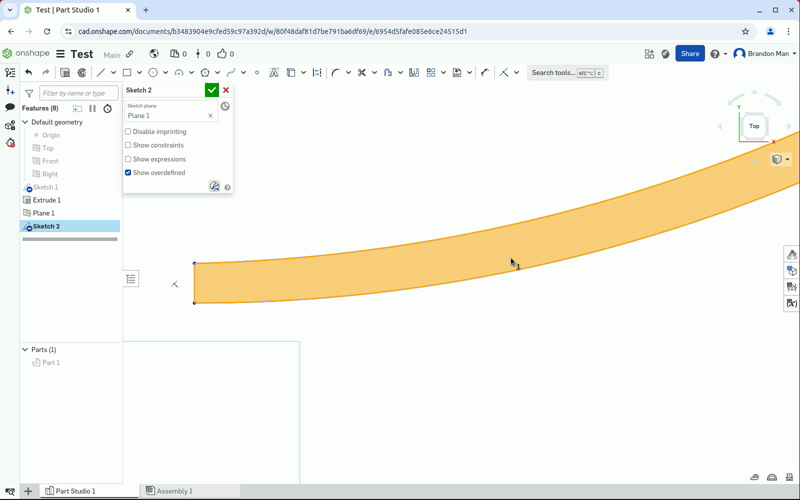
scroll(-6)
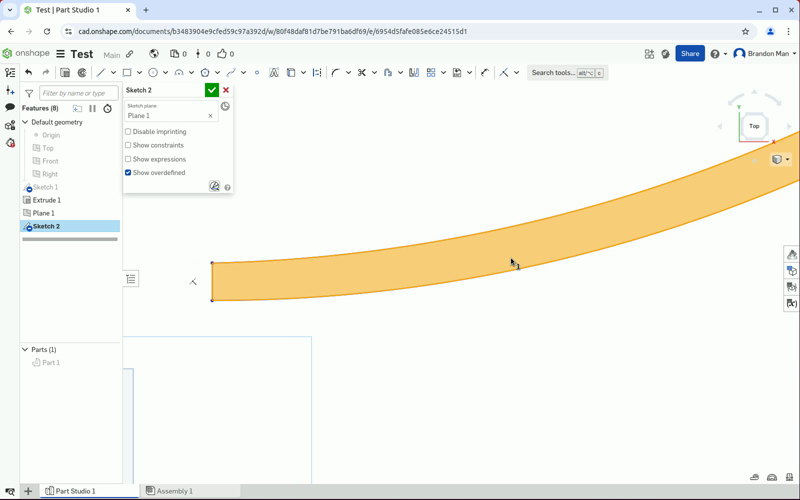
scroll(-6)
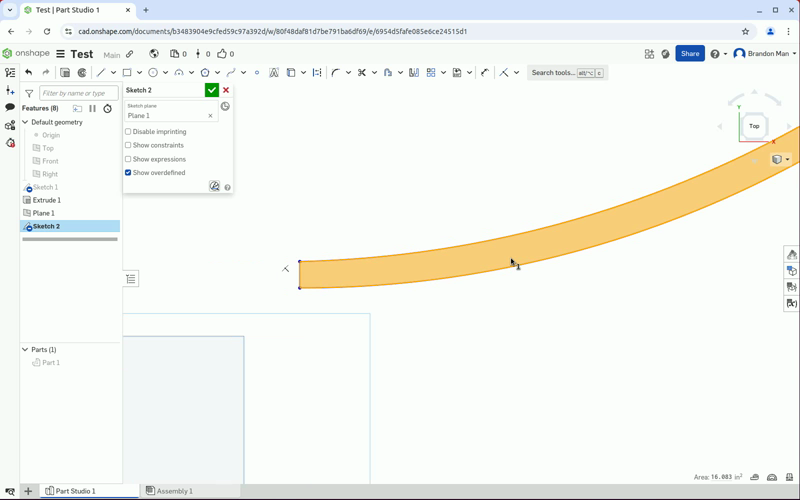
scroll(-6)
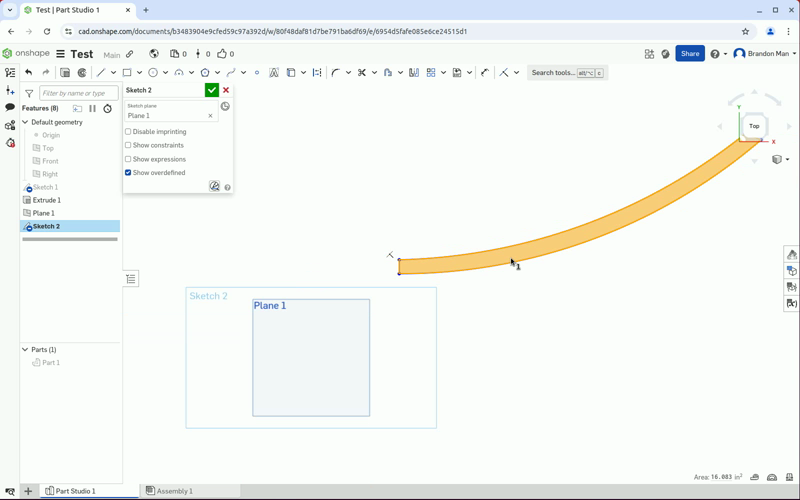
scroll(-6)
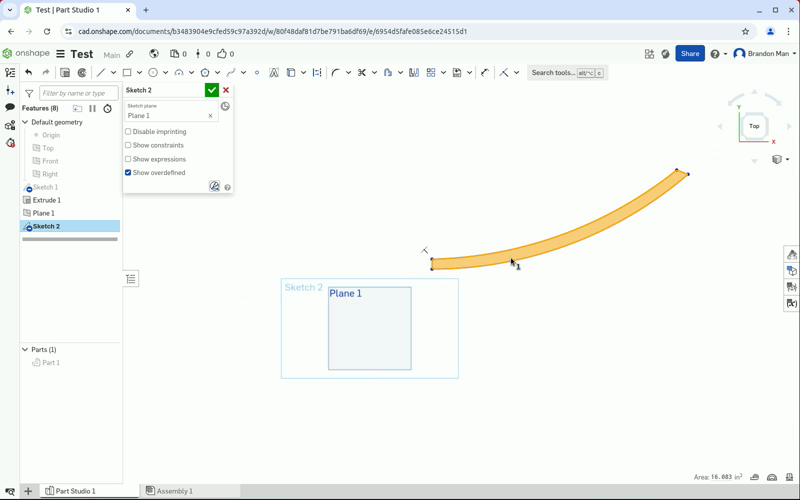
scroll(-6)
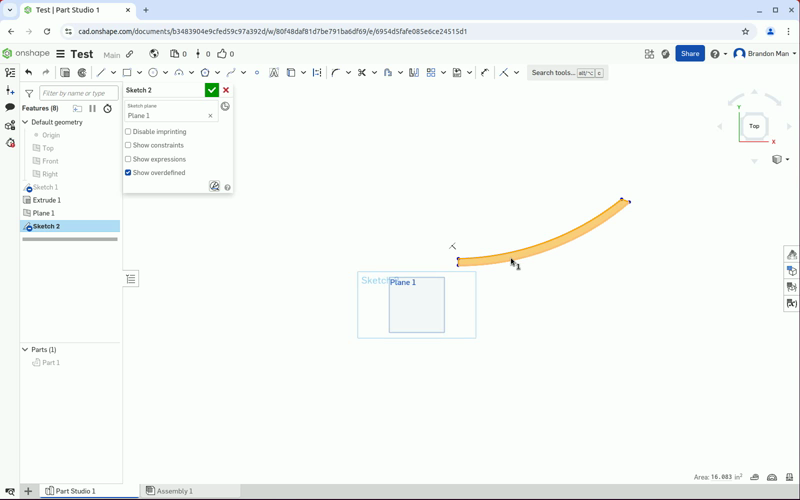
scroll(-6)
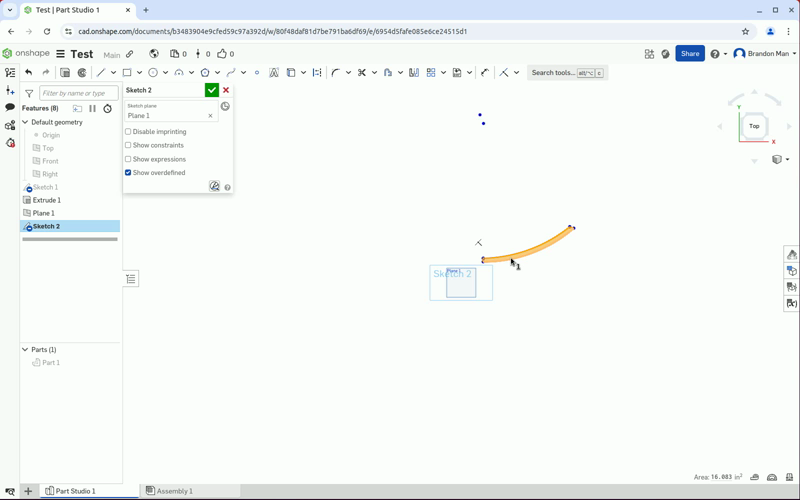
mouse_move(73, 352)
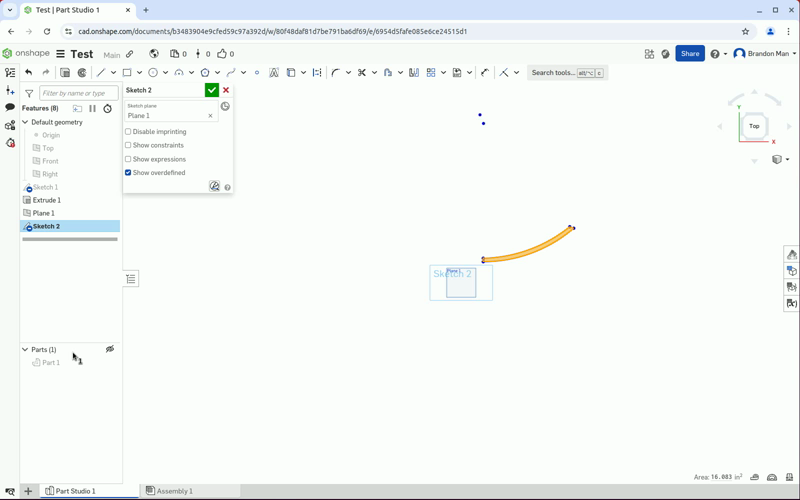
key(shift+y)
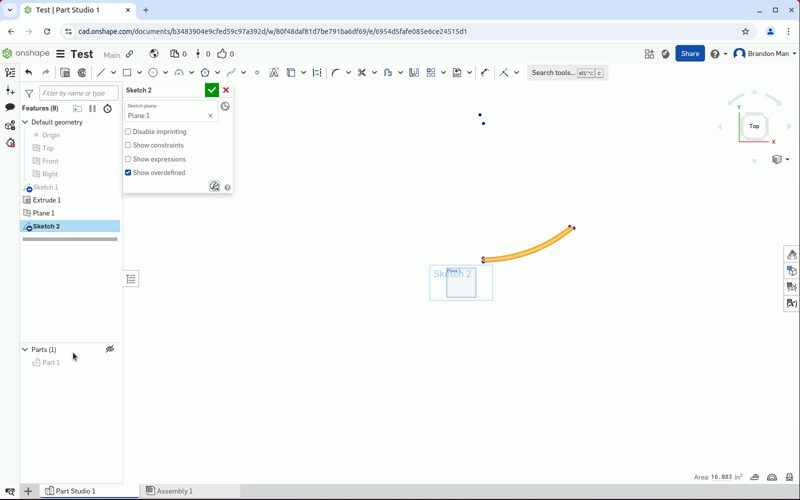
key(shift+e)
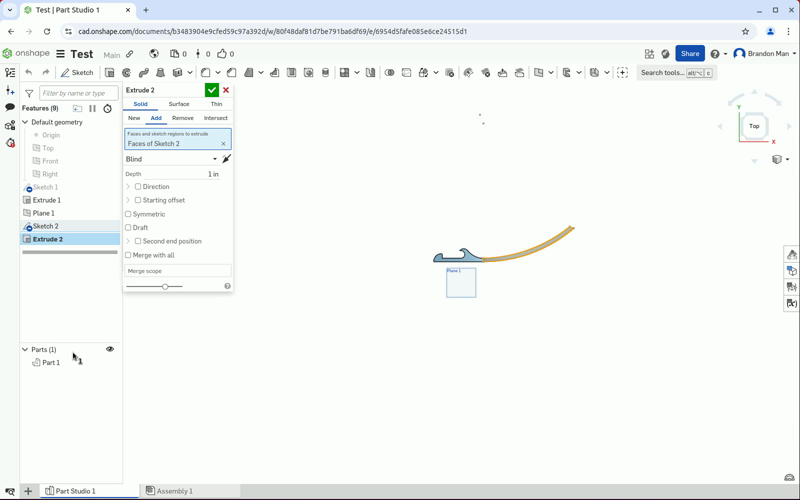
mouse_move(143, 106)
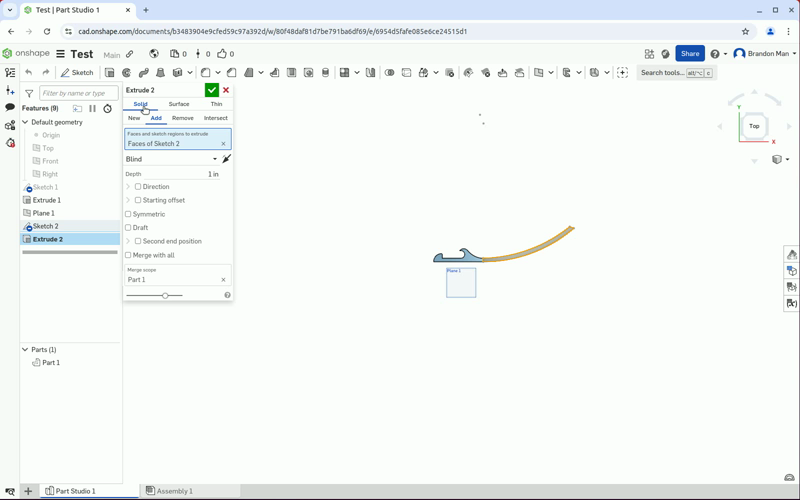
click(143, 106)
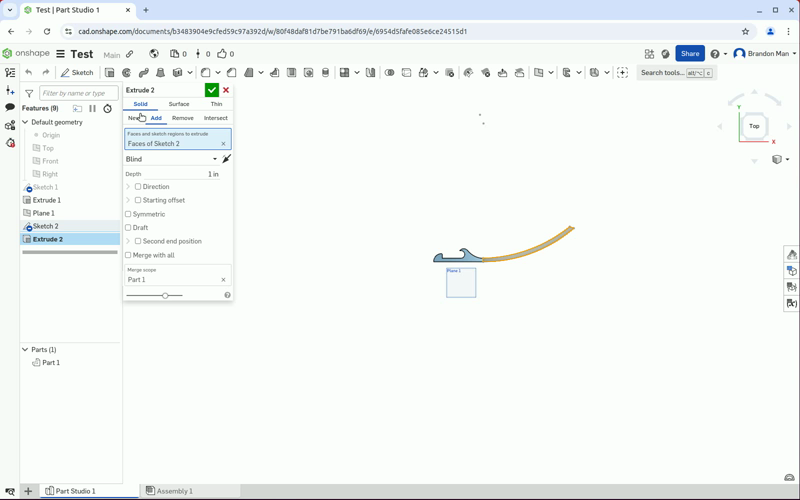
mouse_move(137, 120)
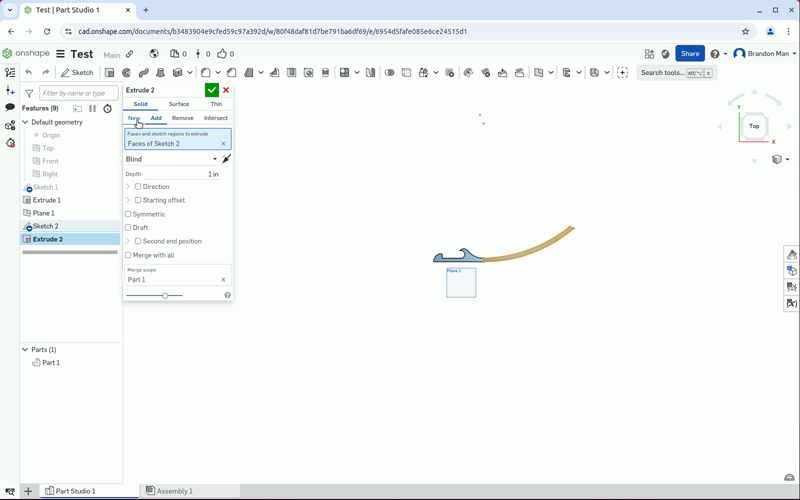
click(137, 120)
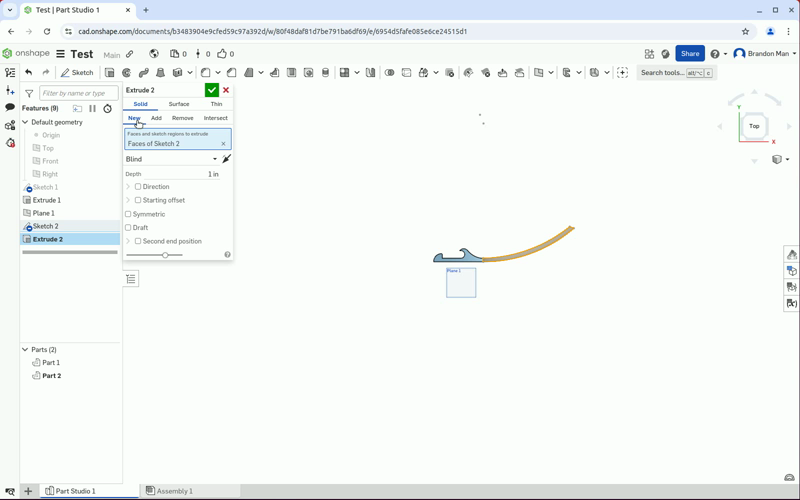
key(tab, 4)
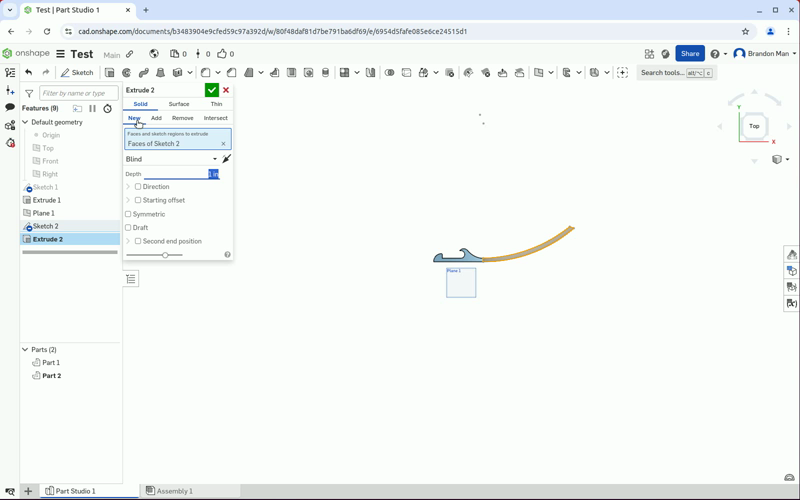
text(-4.574)
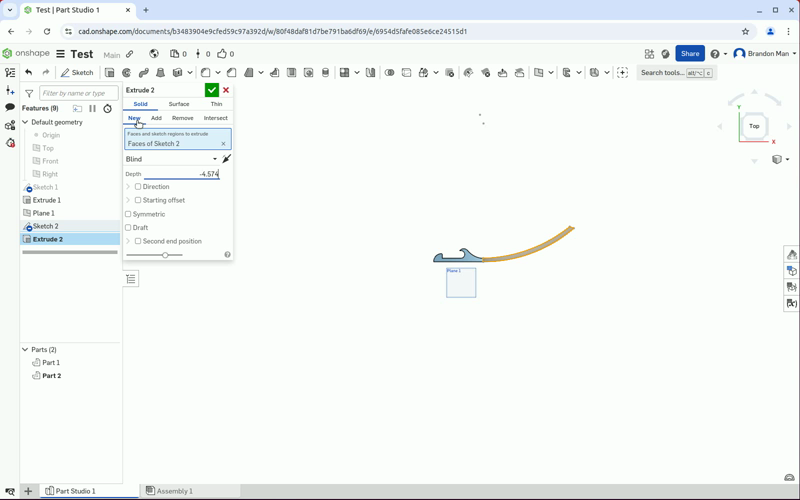
key(enter)
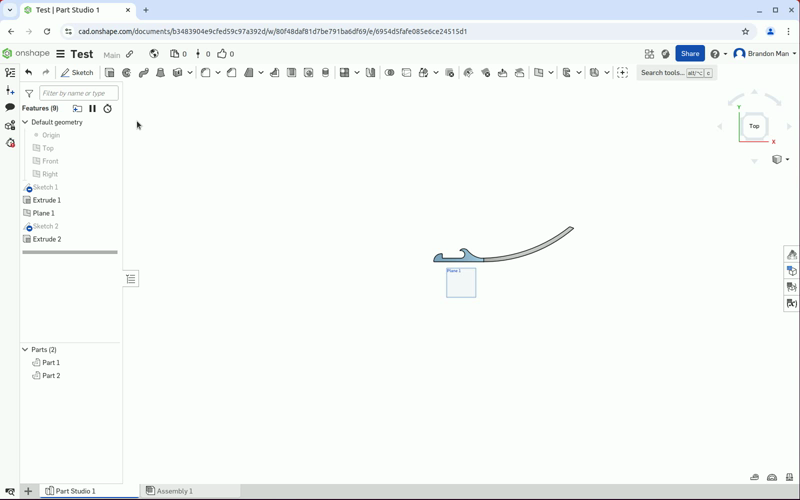
key(shift+h)
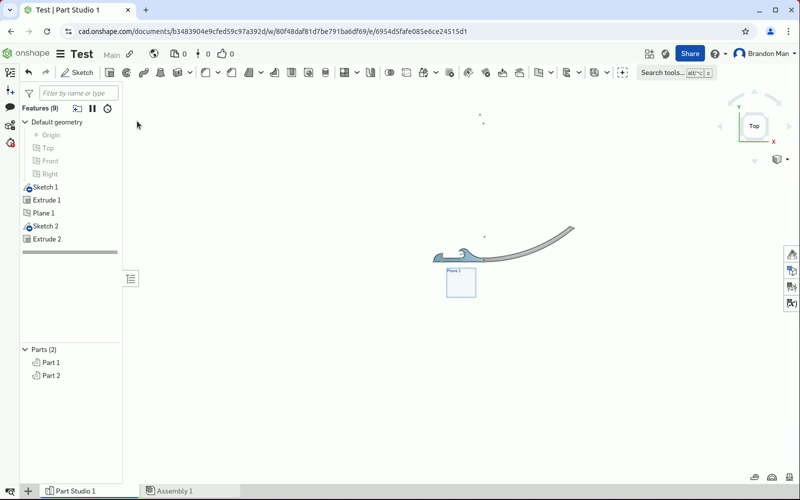
key(shift+h)
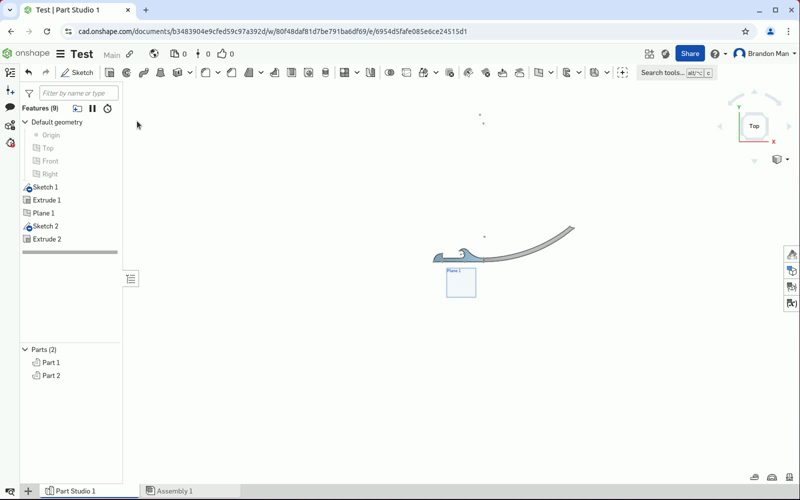
key(shift+7)
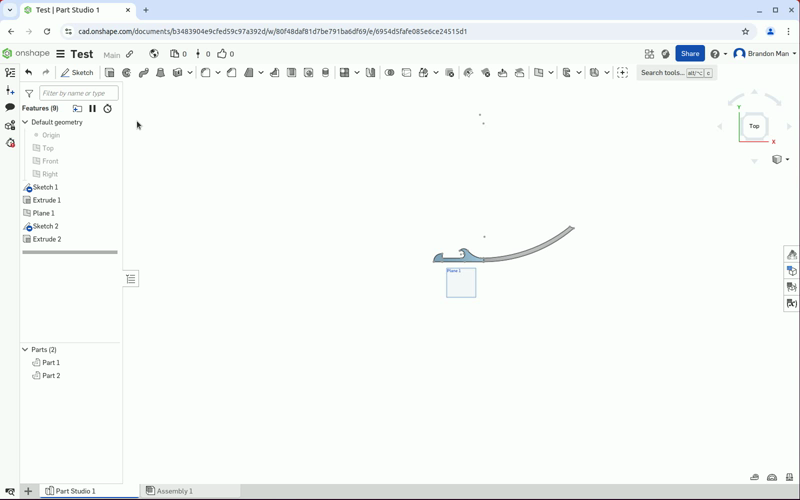
key(up, 3)
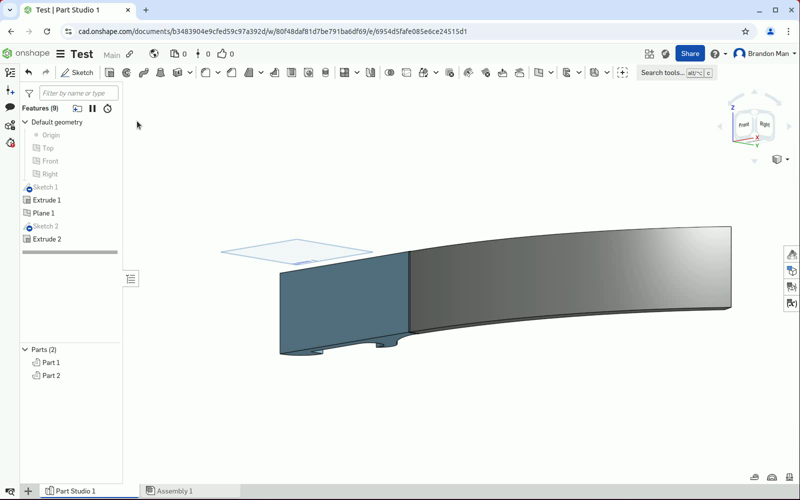
key(left, 3)
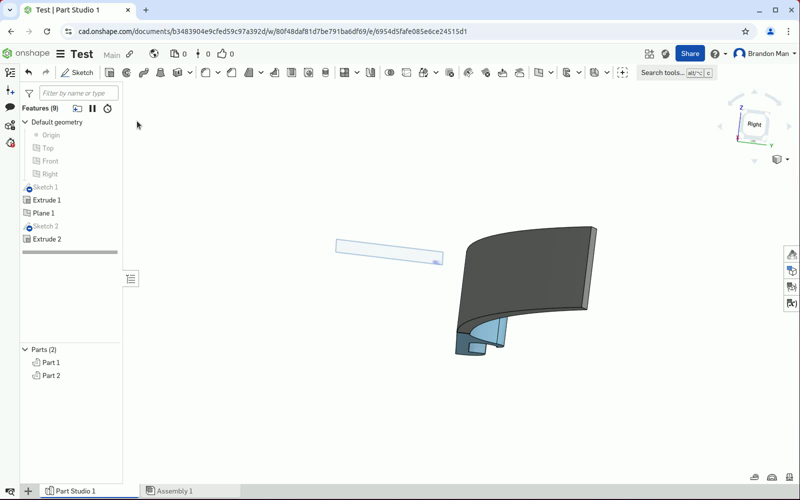
key(right, 3)
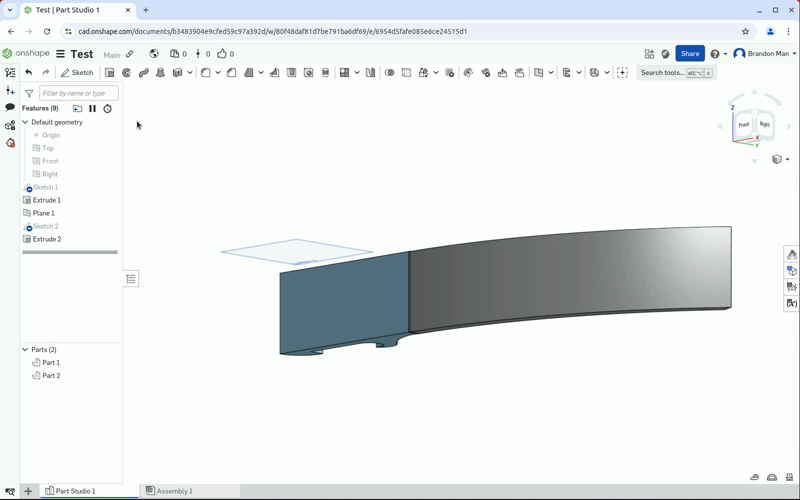
key(down, 3)
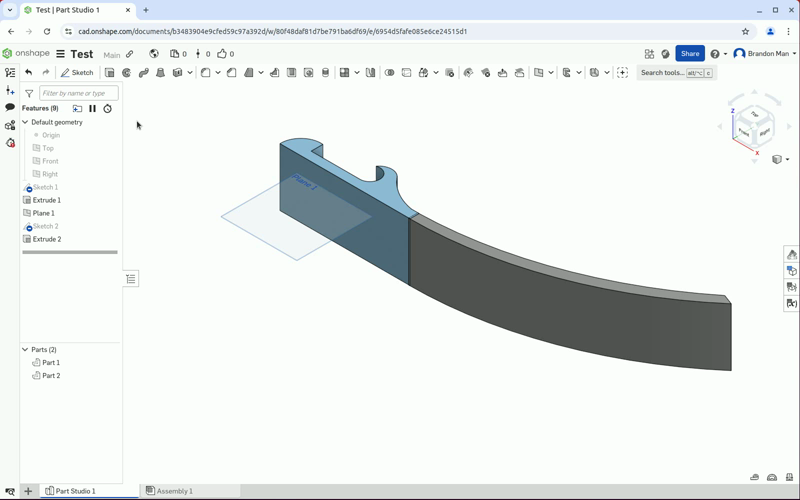
mouse_move(73, 189)
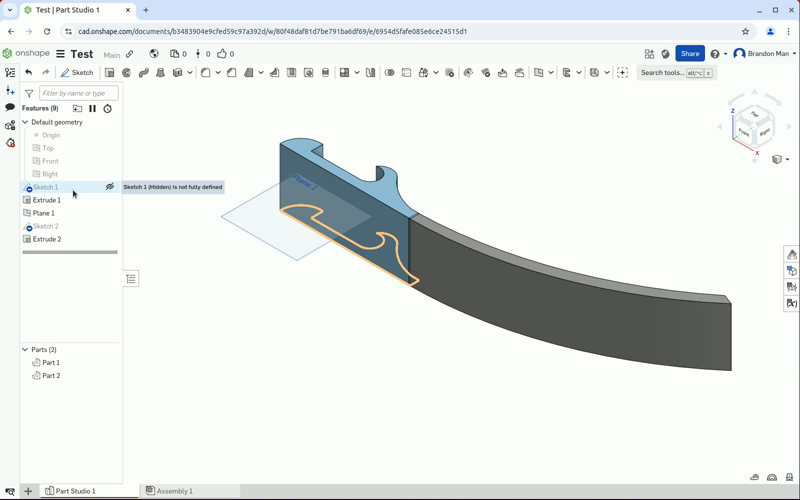
click(73, 189)